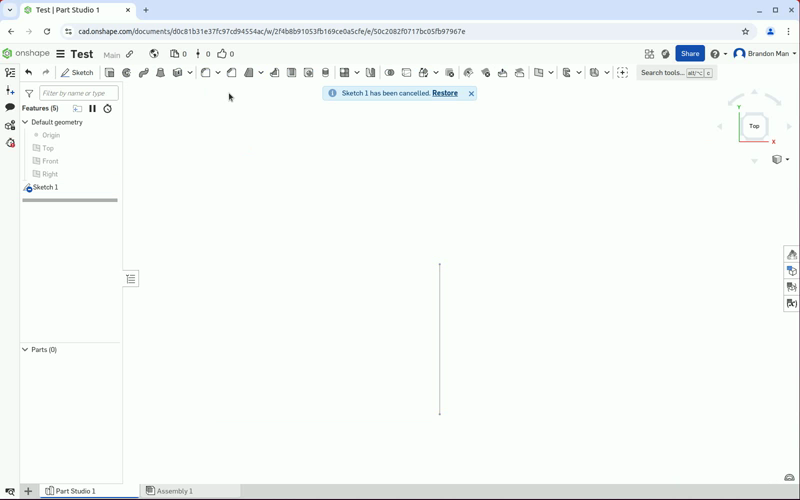
key(shift+h)
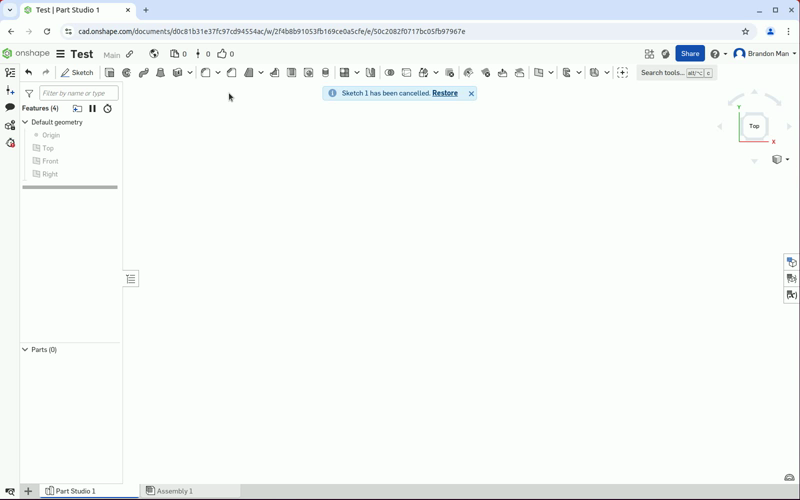
mouse_move(73, 352)
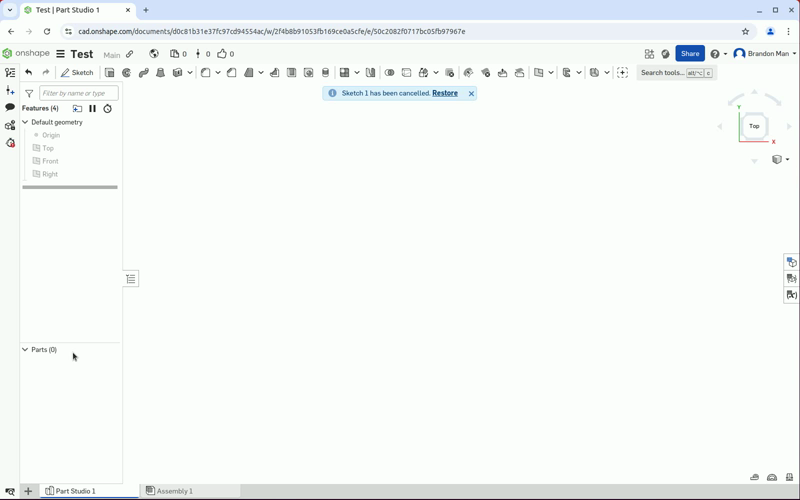
key(y)
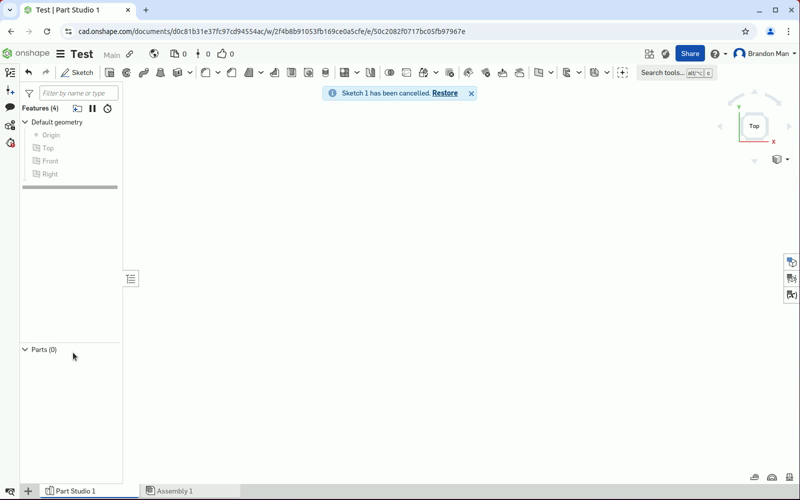
key(shift+p)
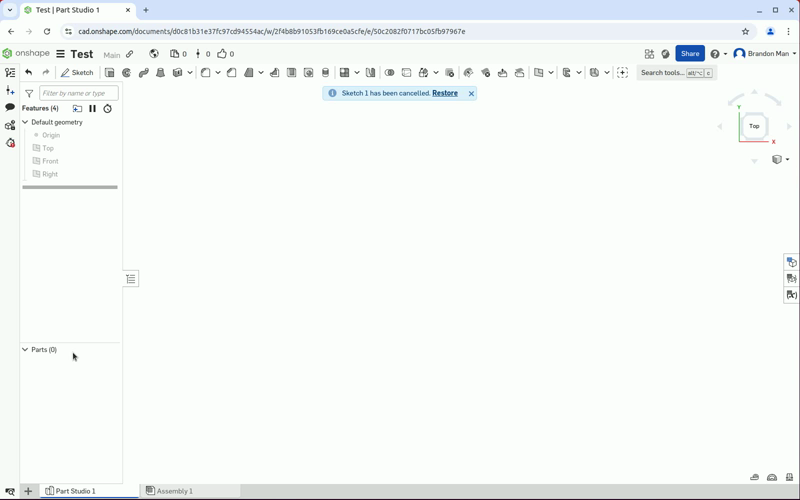
key(space)
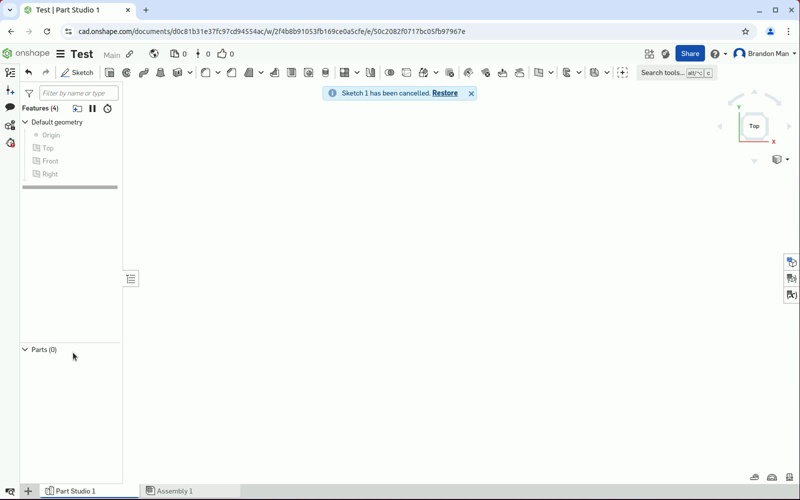
key_down(shift)
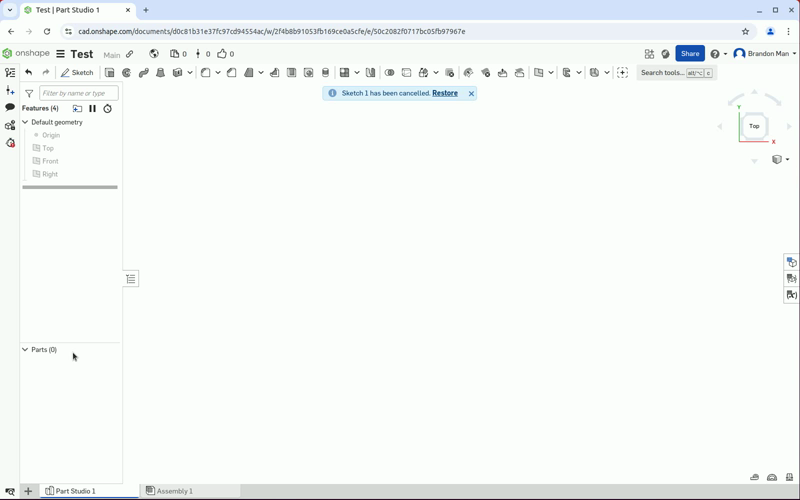
key(up)
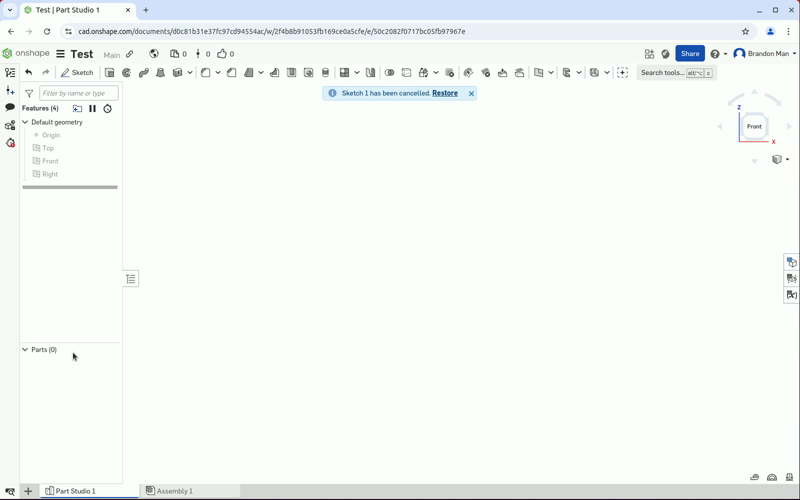
key_up(shift)
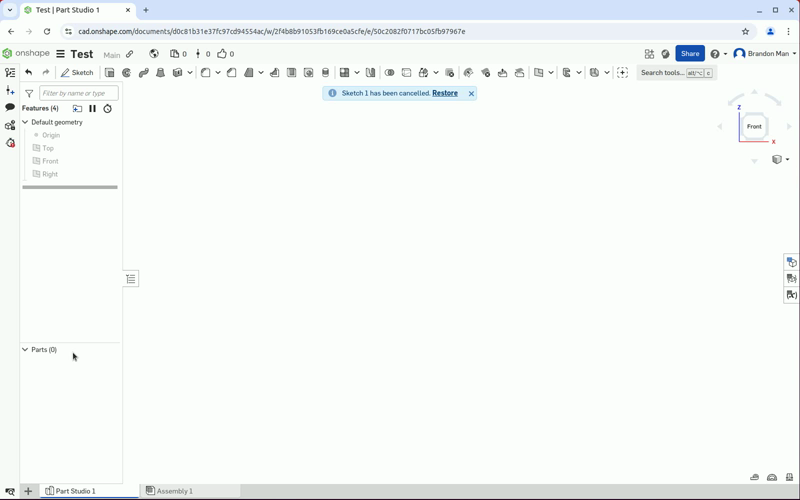
mouse_move(73, 352)
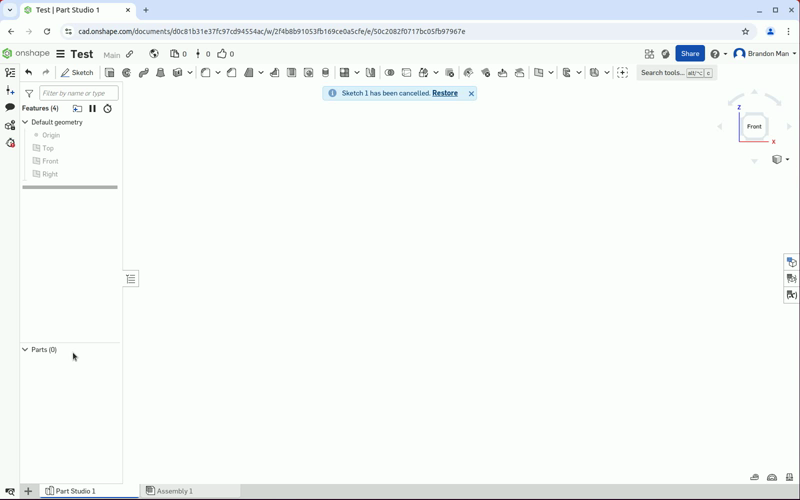
key(shift+y)
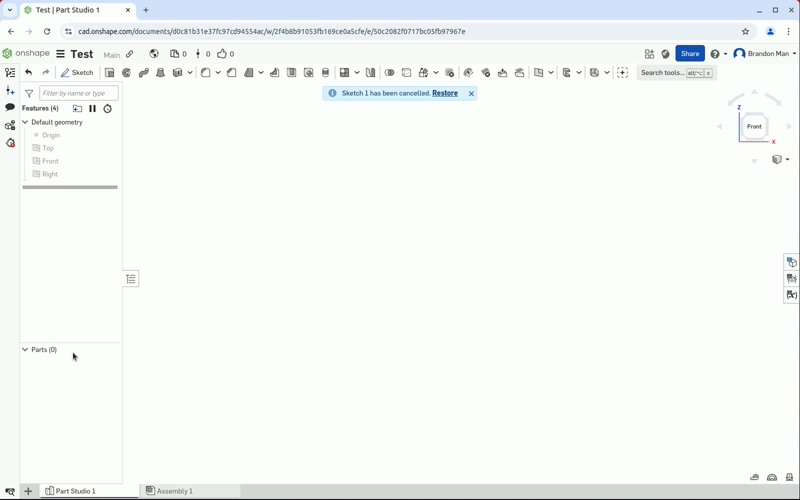
key(shift+s)
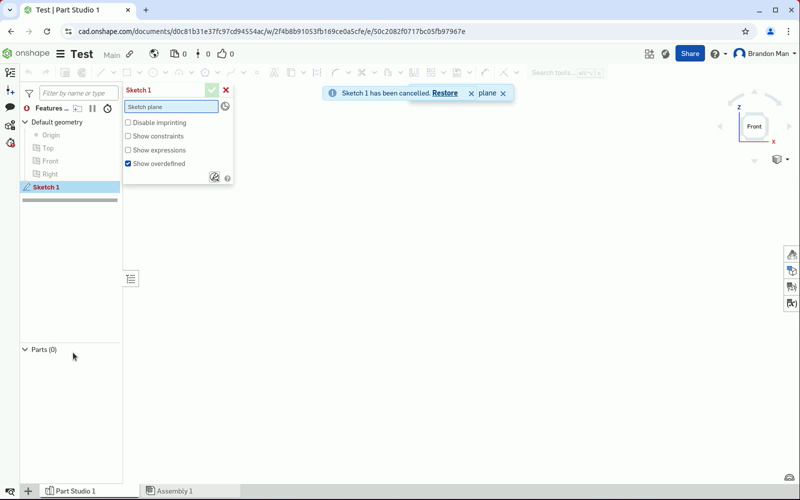
mouse_move(73, 163)
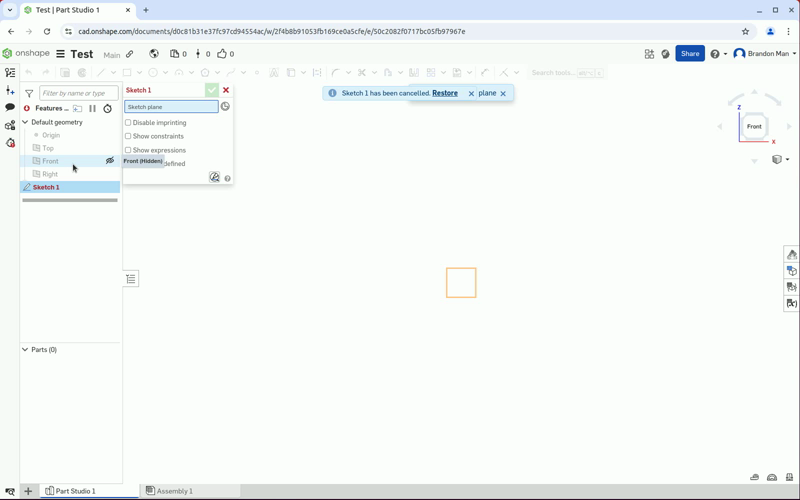
click(73, 163)
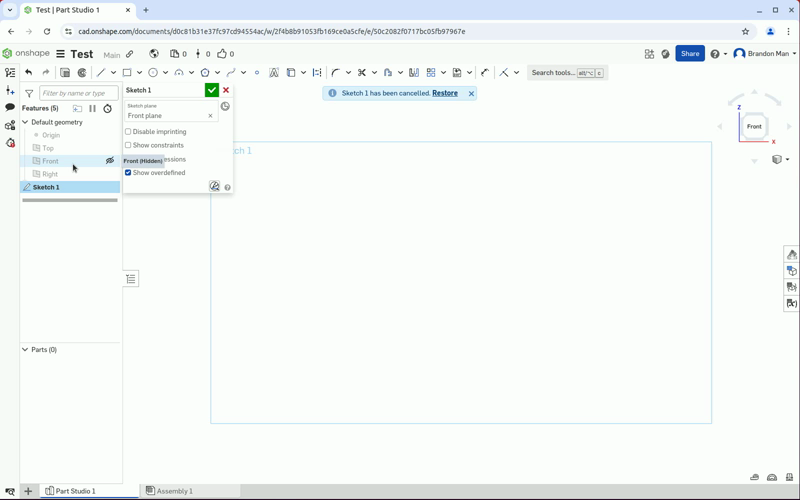
mouse_move(73, 352)
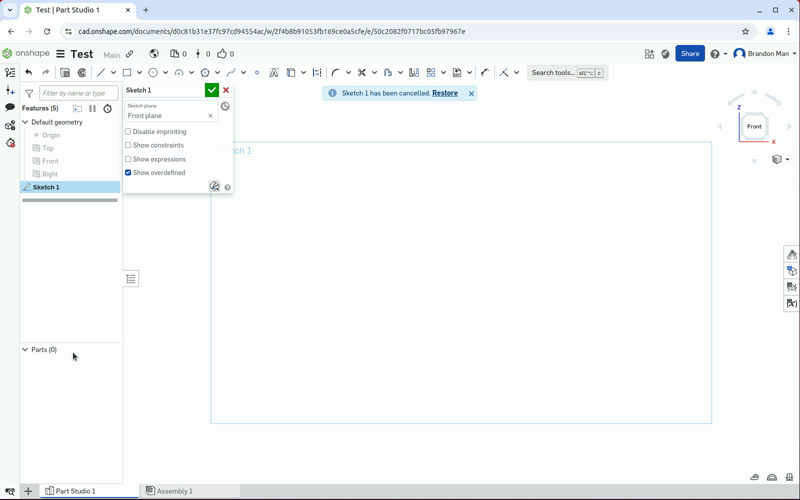
key(y)
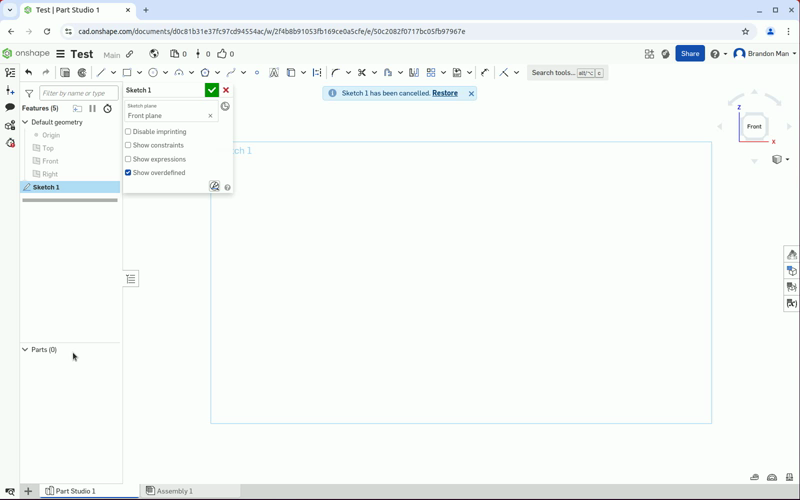
key(l)
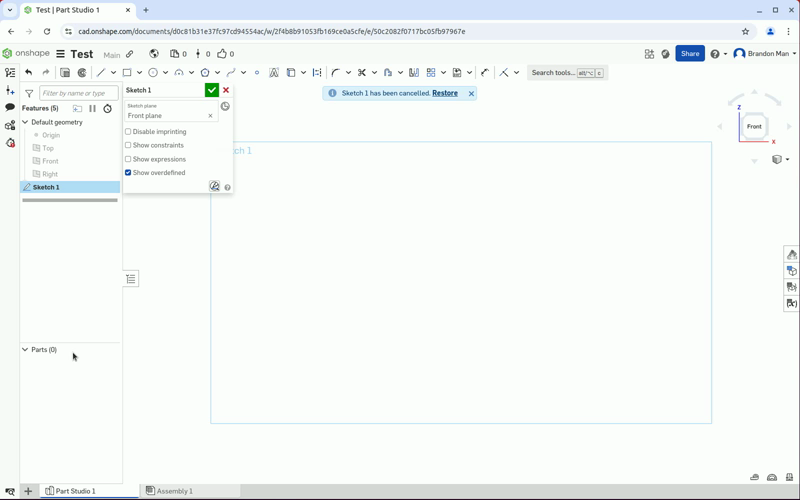
key_down(shift)
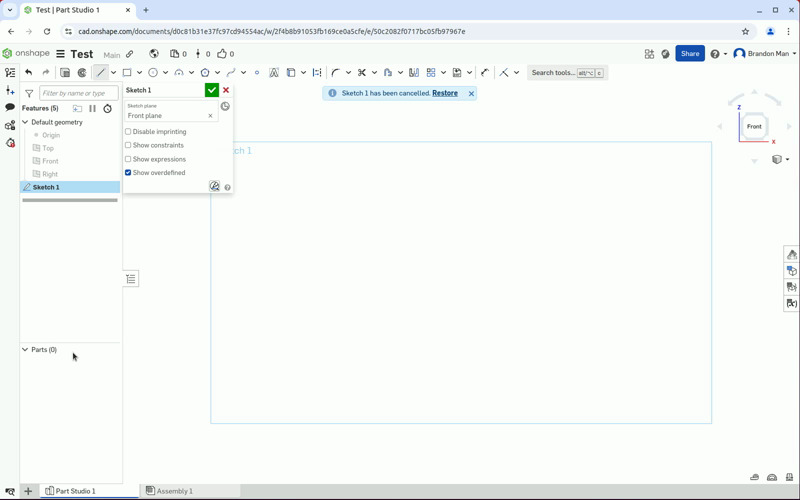
mouse_move(460, 282)
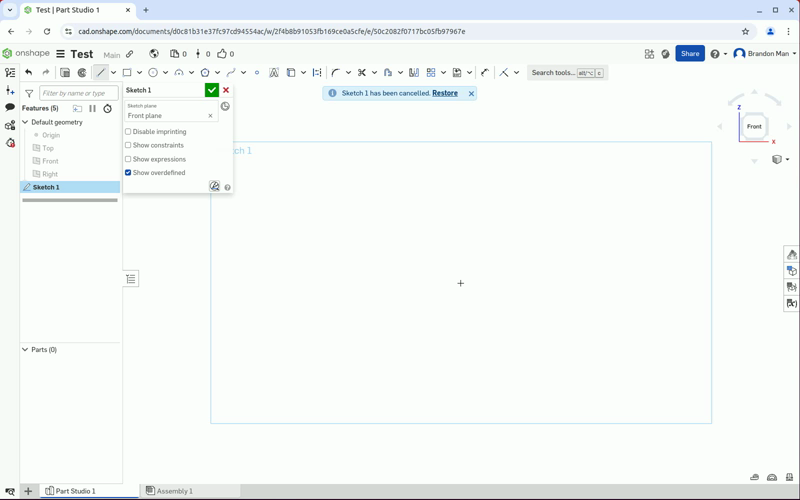
click(460, 282)
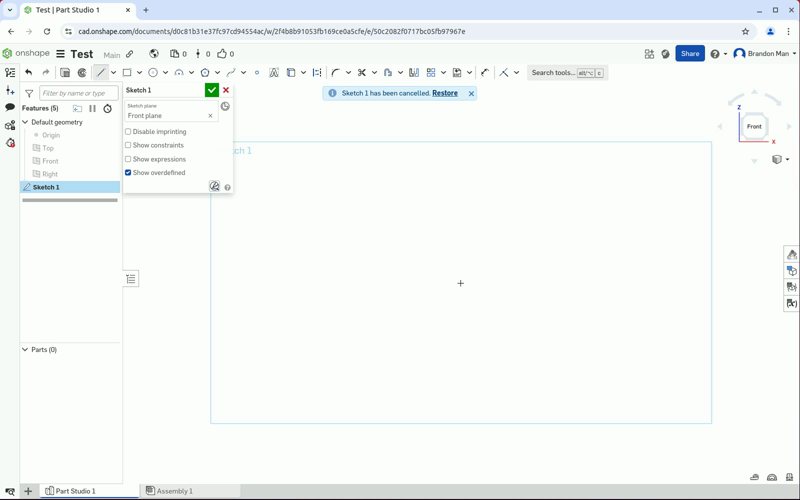
key_up(shift)
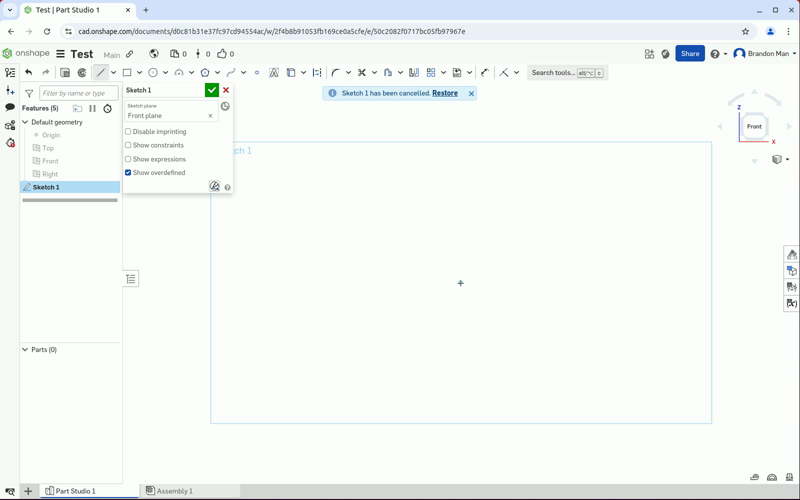
key_down(shift)
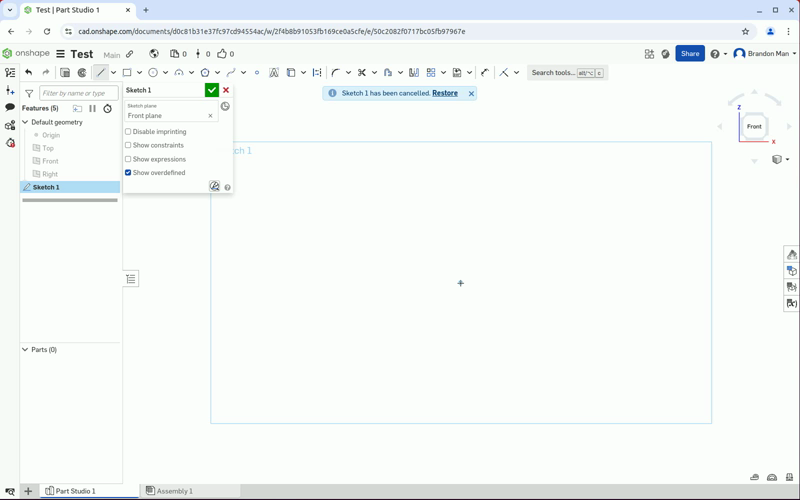
mouse_move(573, 282)
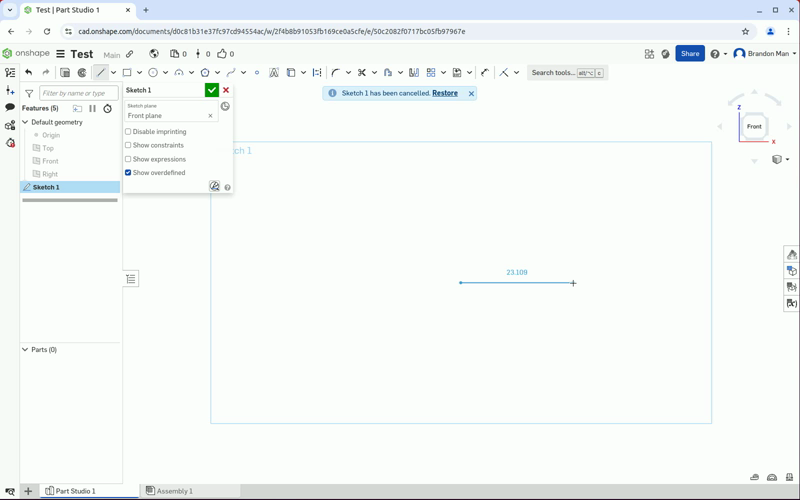
click(573, 282)
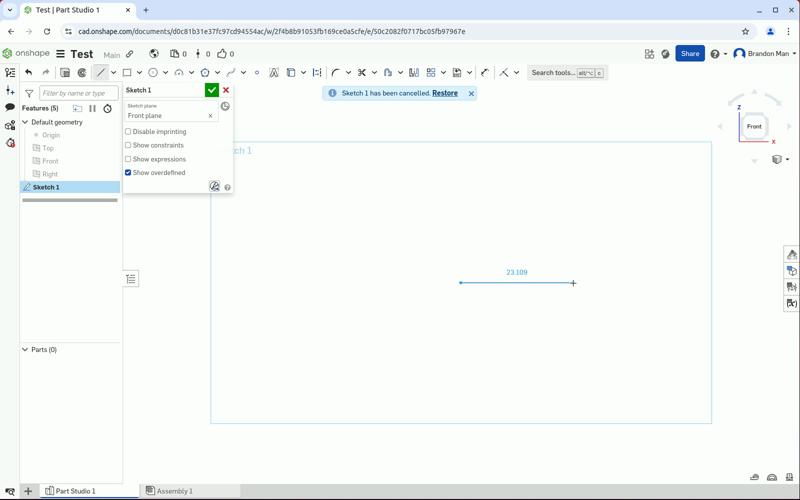
key_up(shift)
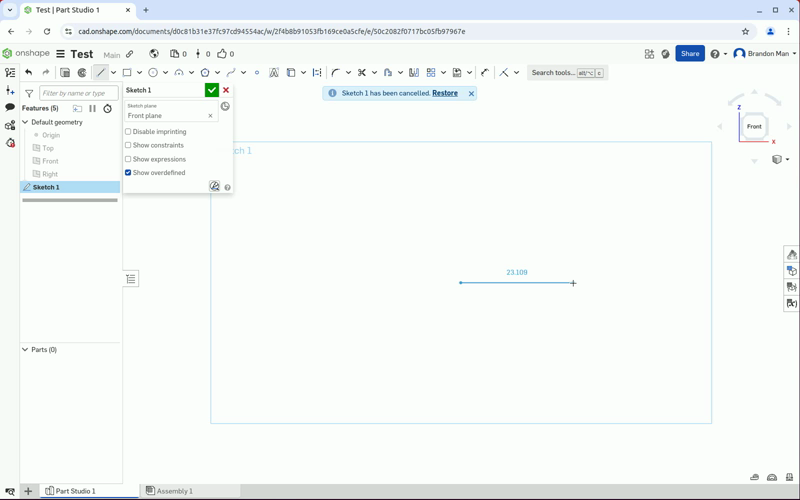
key_down(shift)
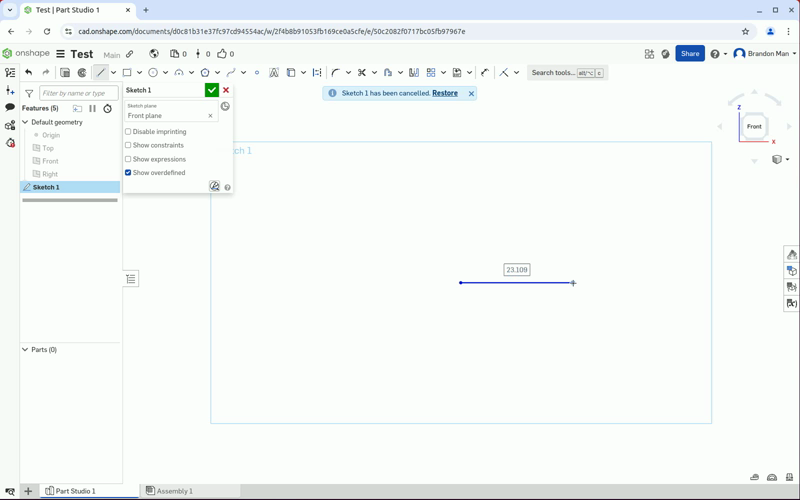
mouse_move(589, 282)
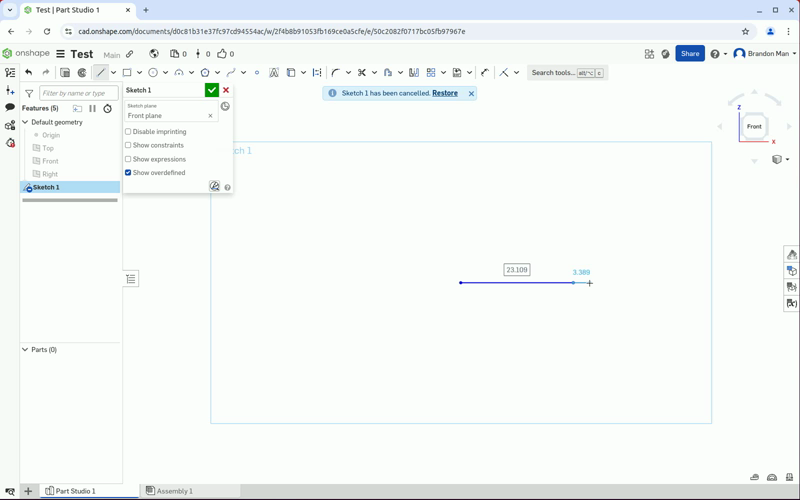
mouse_move(556, 236)
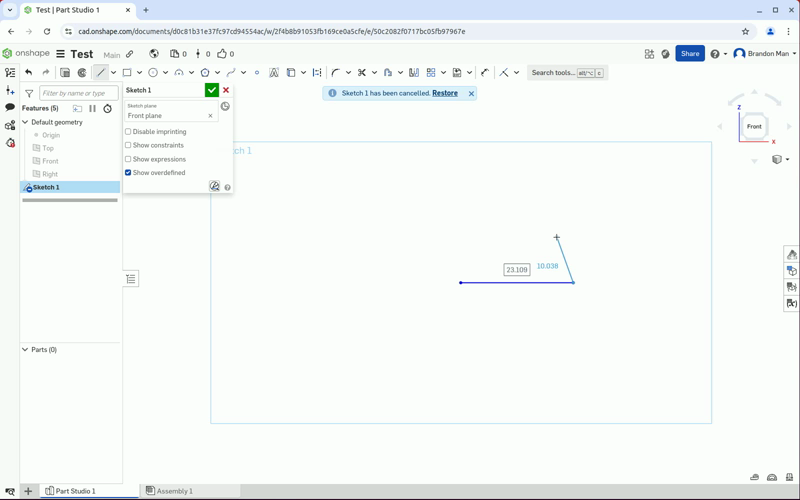
click(556, 236)
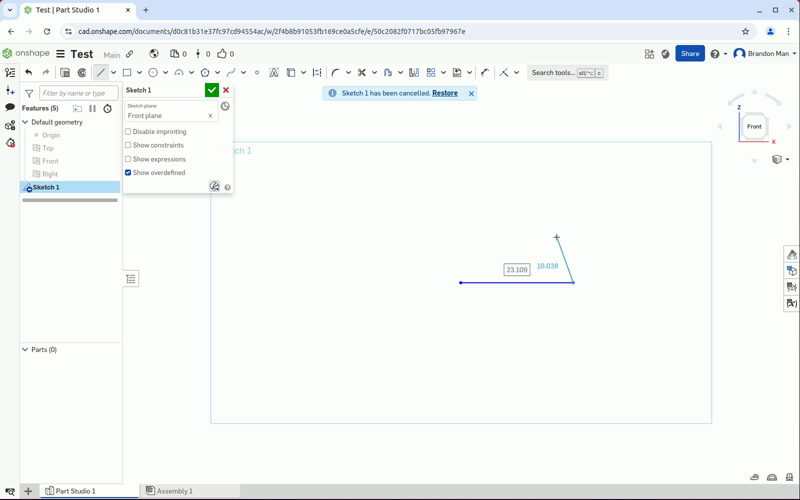
key_up(shift)
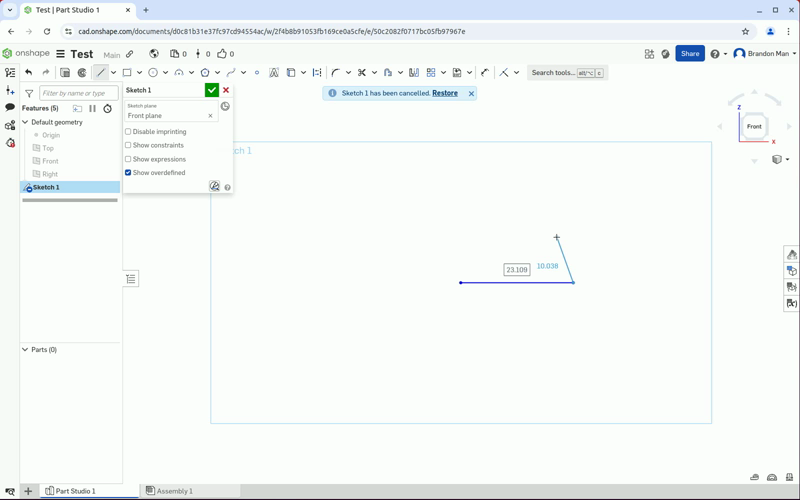
key_down(shift)
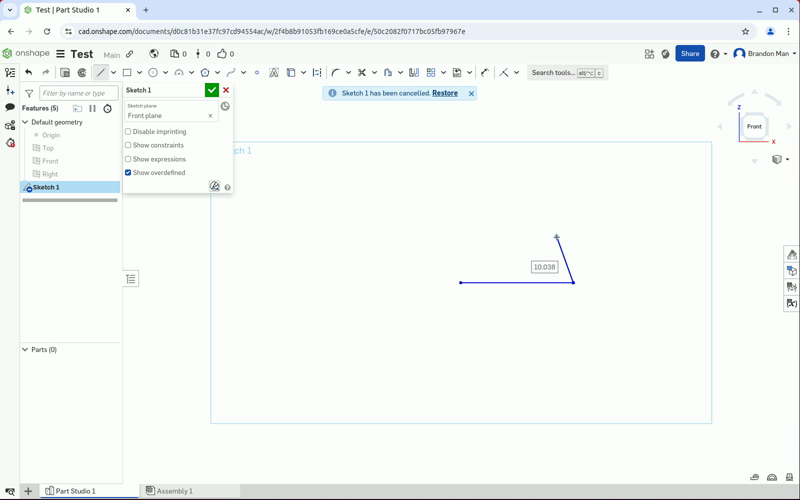
mouse_move(477, 236)
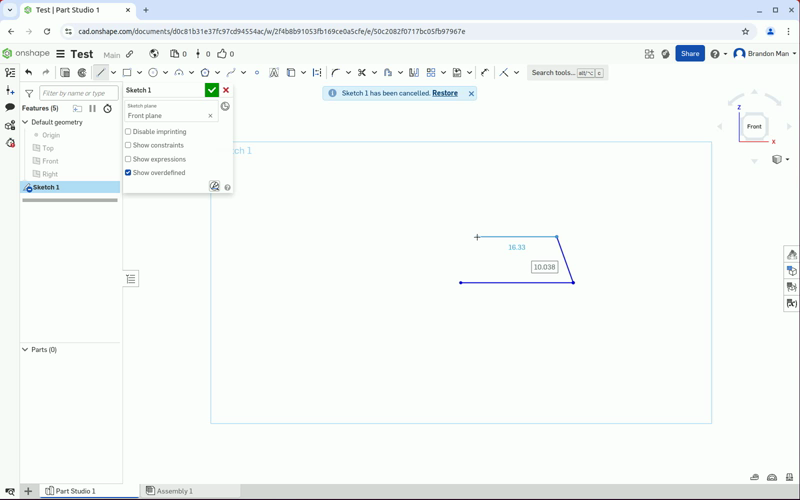
click(477, 236)
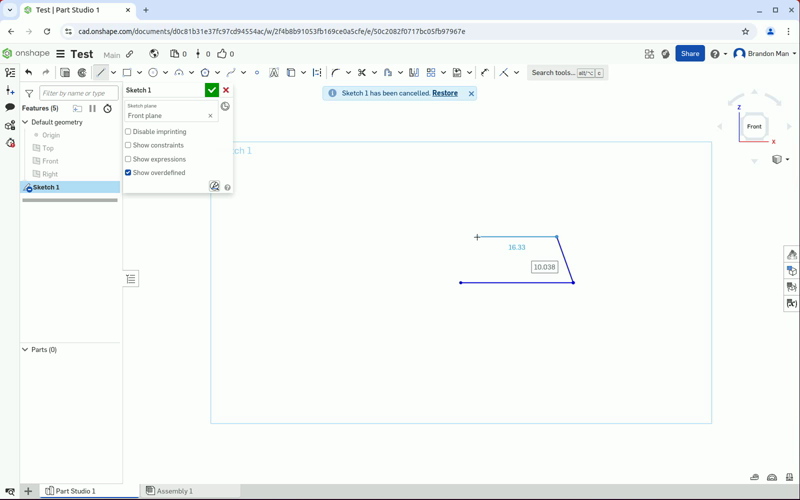
key_up(shift)
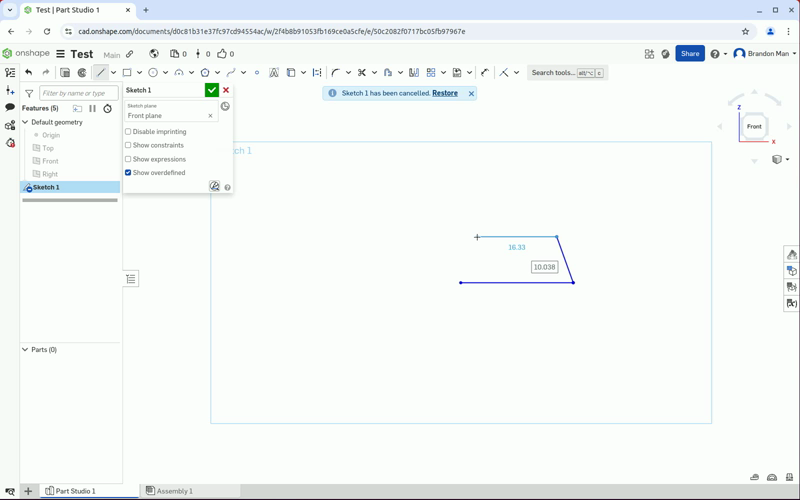
mouse_move(507, 236)
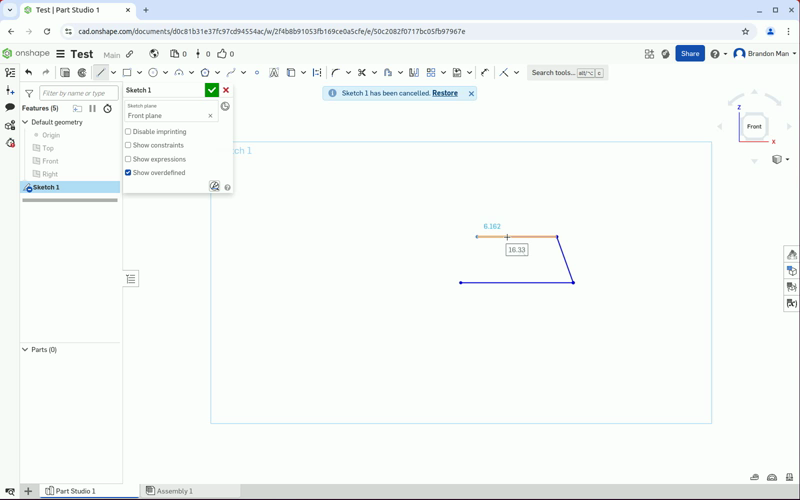
key_down(shift)
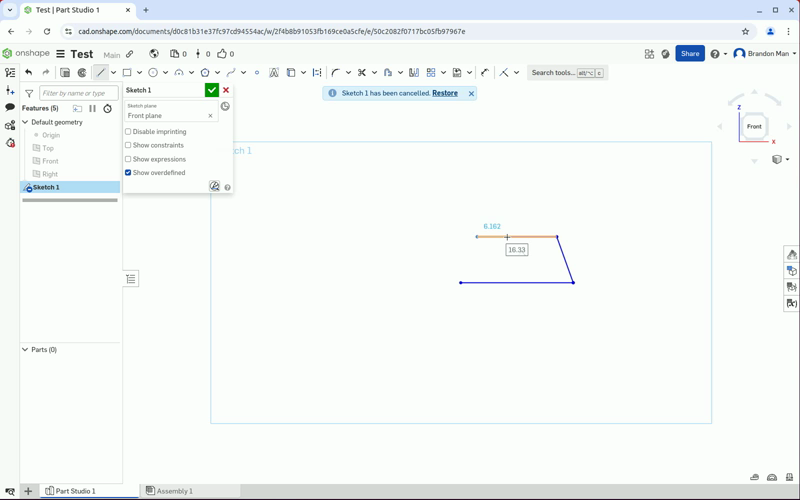
mouse_move(460, 282)
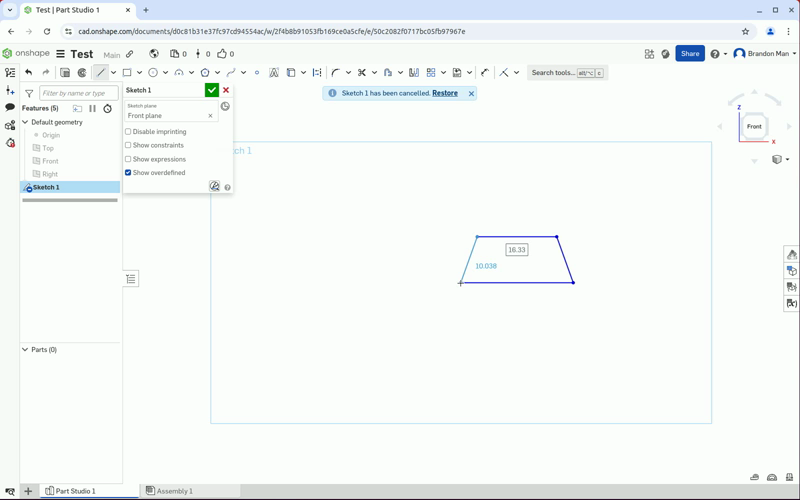
key_up(shift)
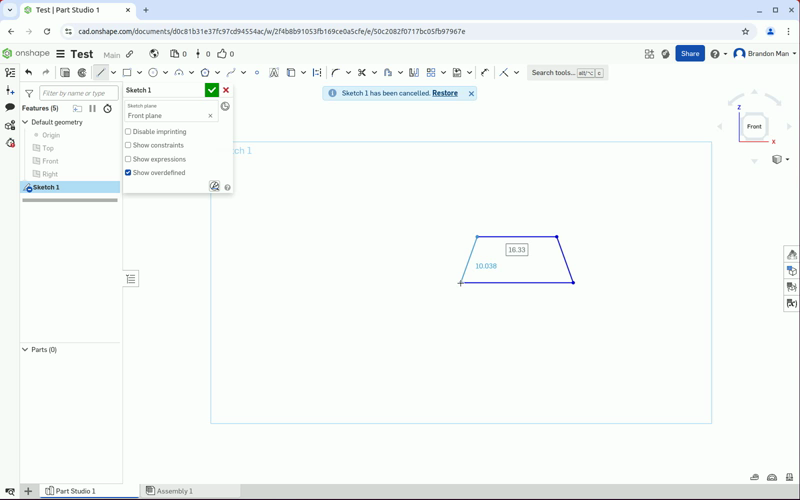
click(460, 282)
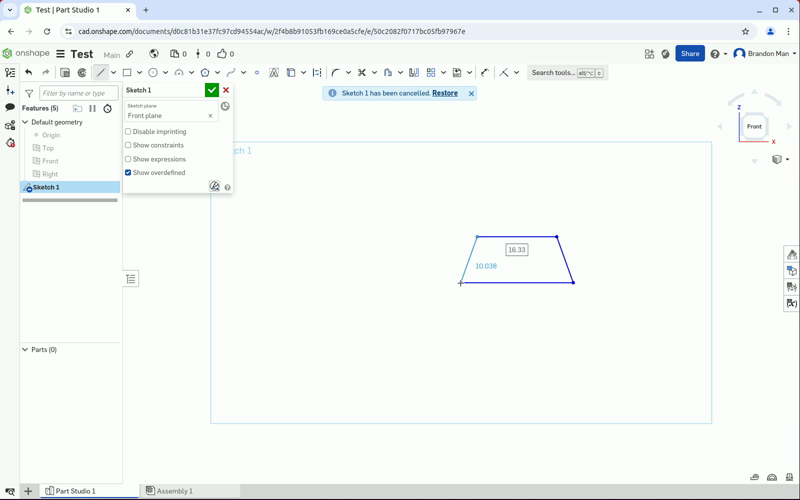
key(esc)
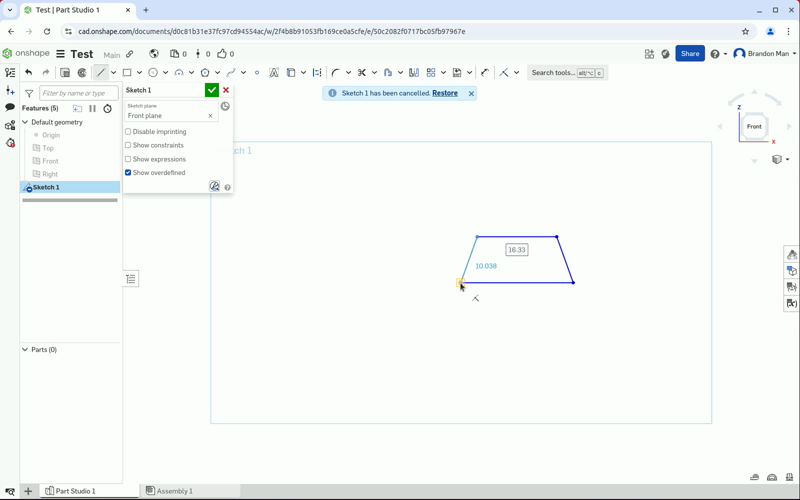
mouse_move(556, 257)
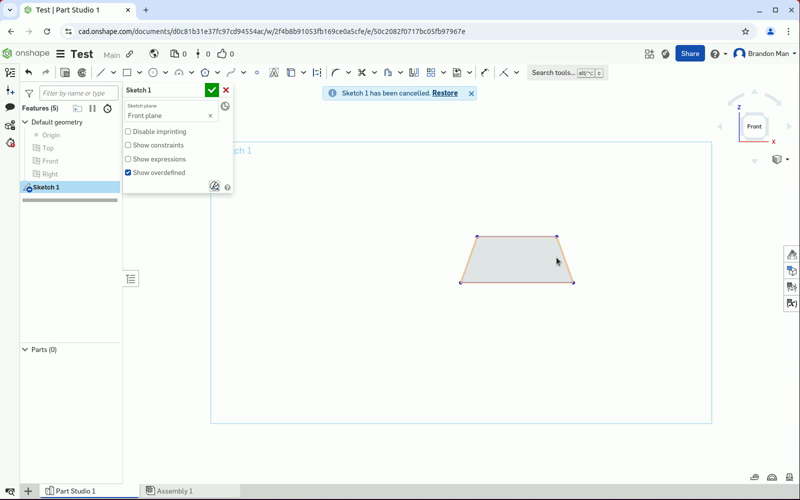
click(556, 257)
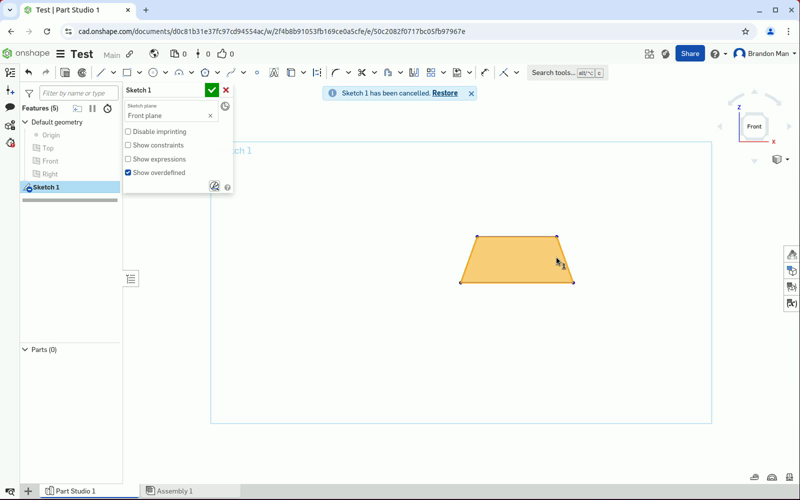
mouse_move(73, 352)
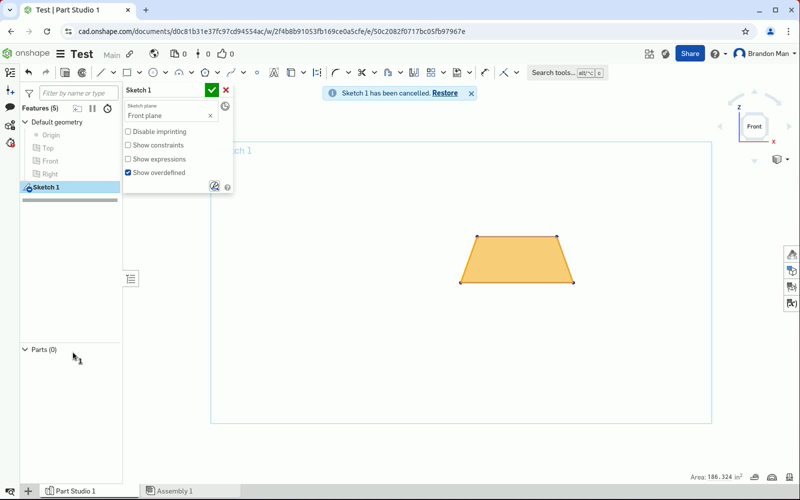
key(shift+y)
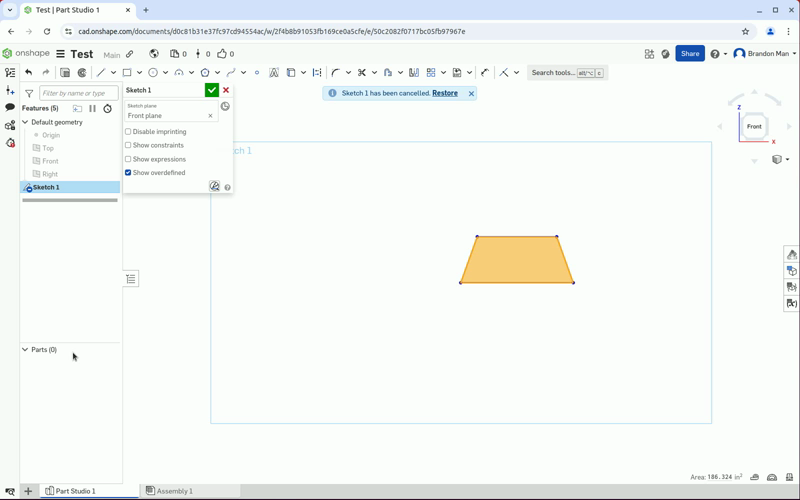
key(shift+e)
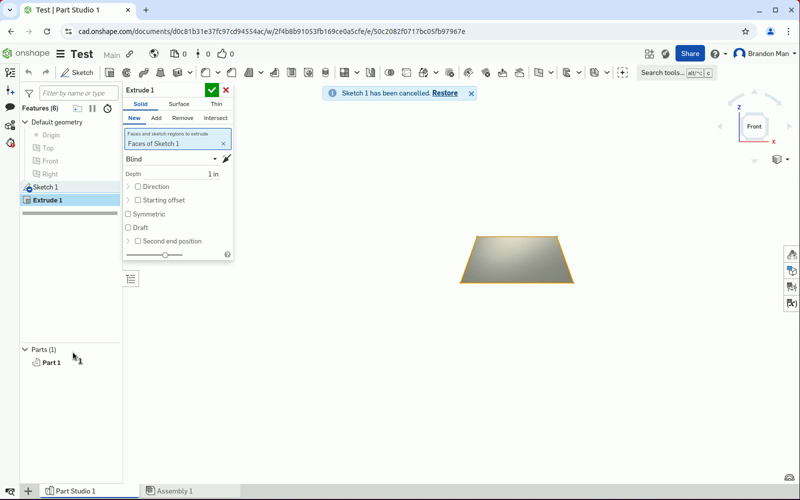
mouse_move(143, 106)
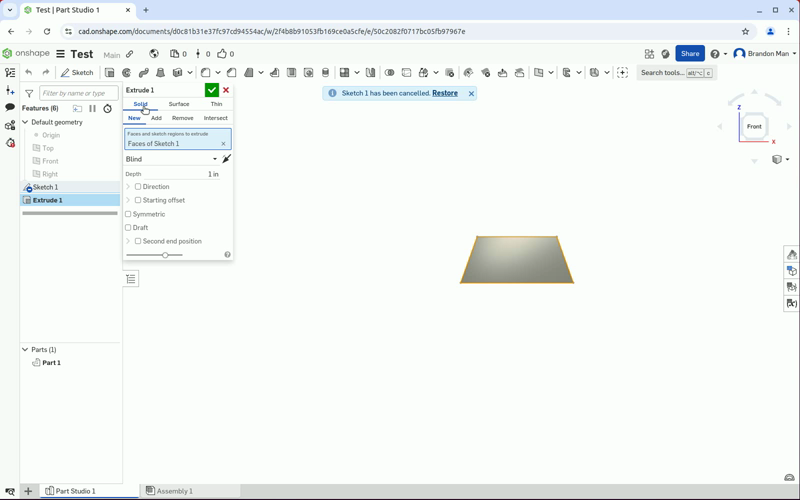
click(143, 106)
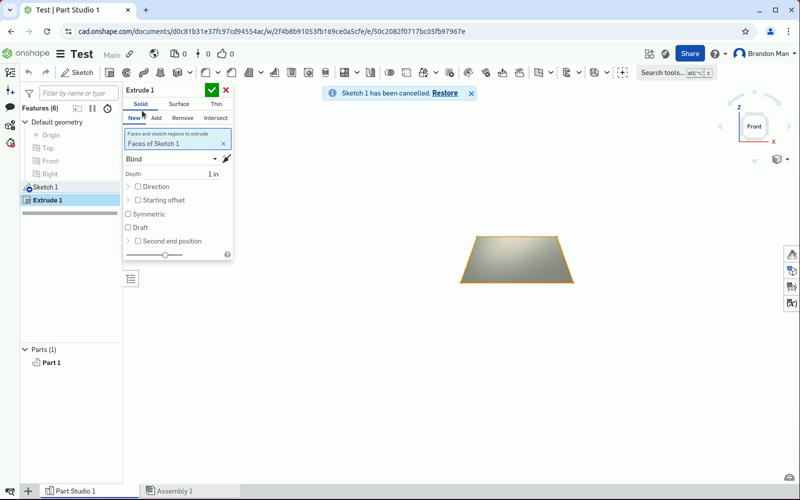
mouse_move(137, 120)
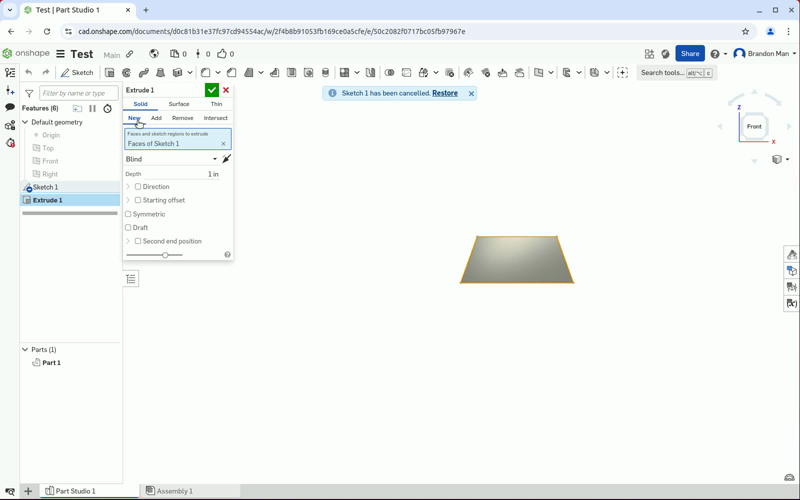
click(137, 120)
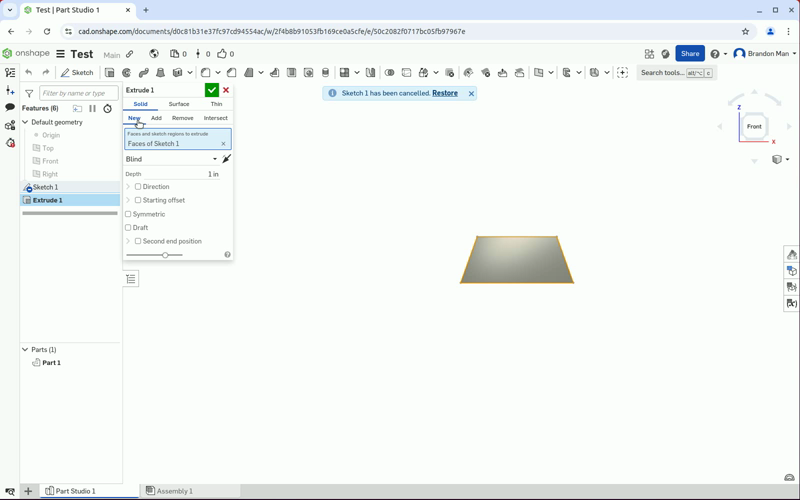
key(tab, 4)
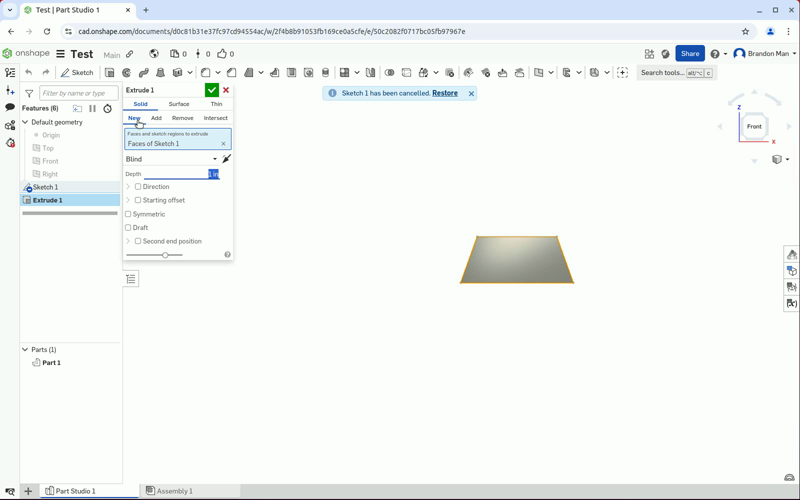
text(0.963)
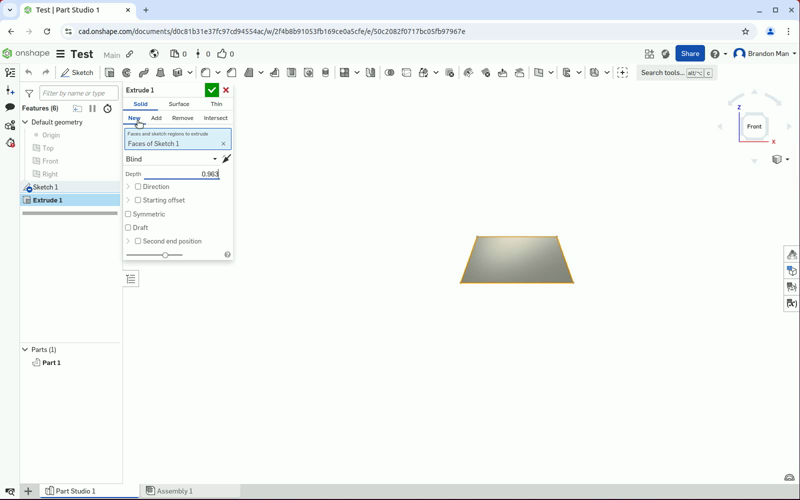
key(enter)
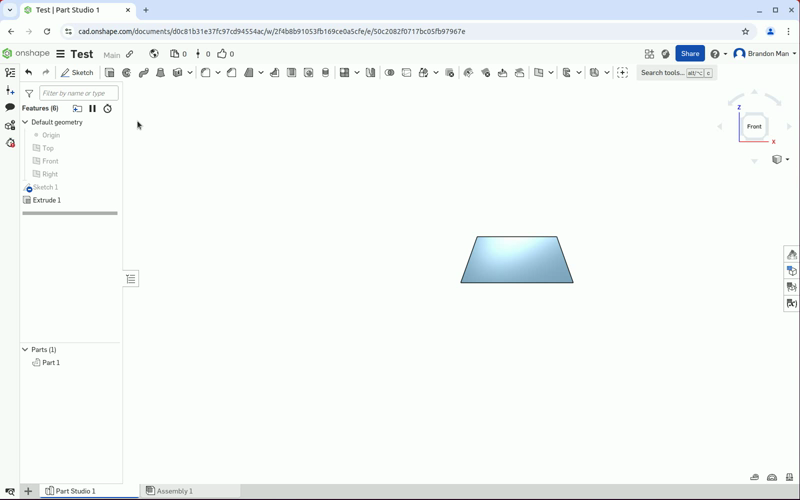
key(shift+h)
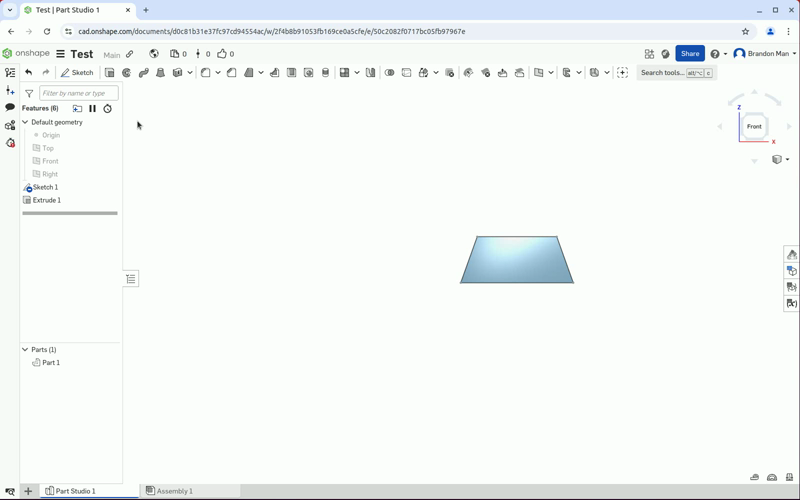
key(shift+h)
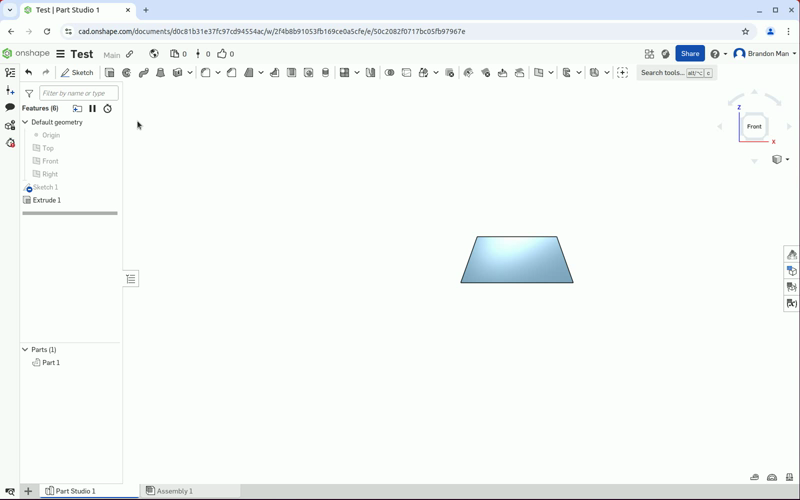
mouse_move(73, 189)
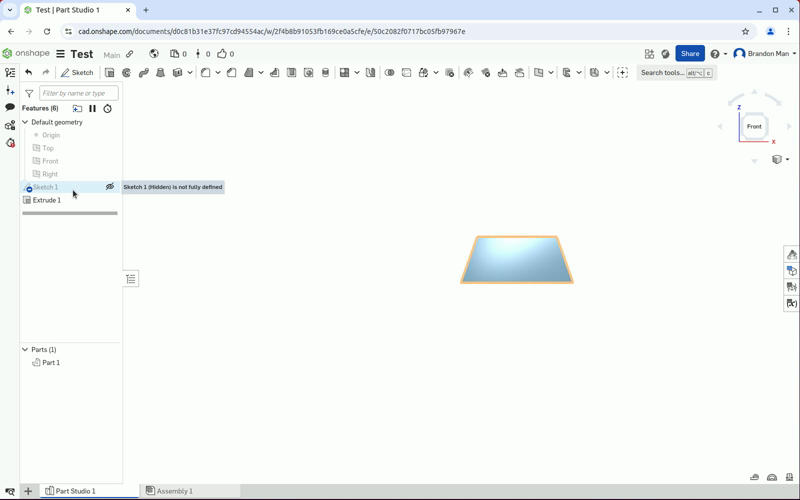
click(73, 189)
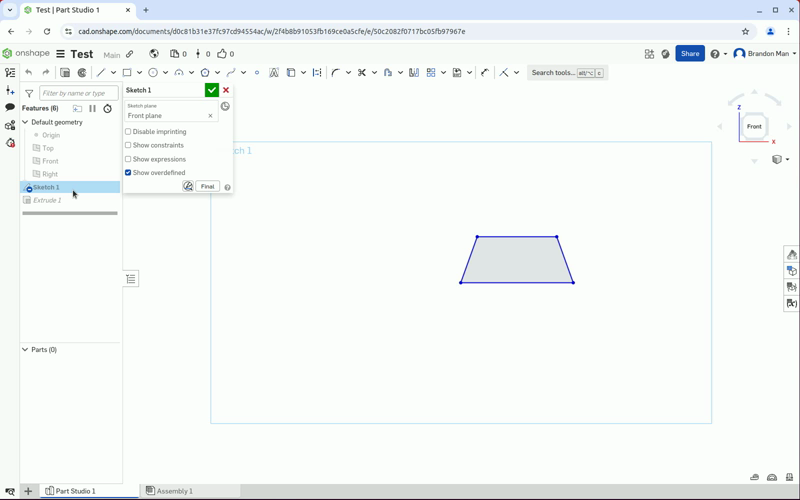
mouse_move(229, 92)
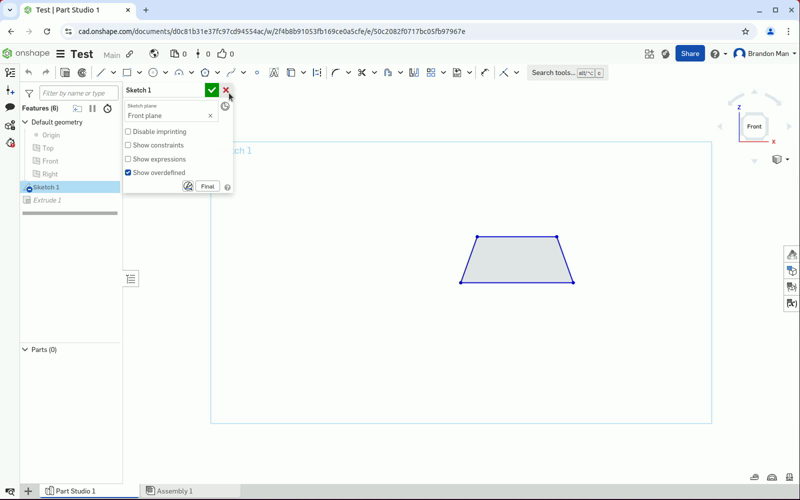
click(229, 92)
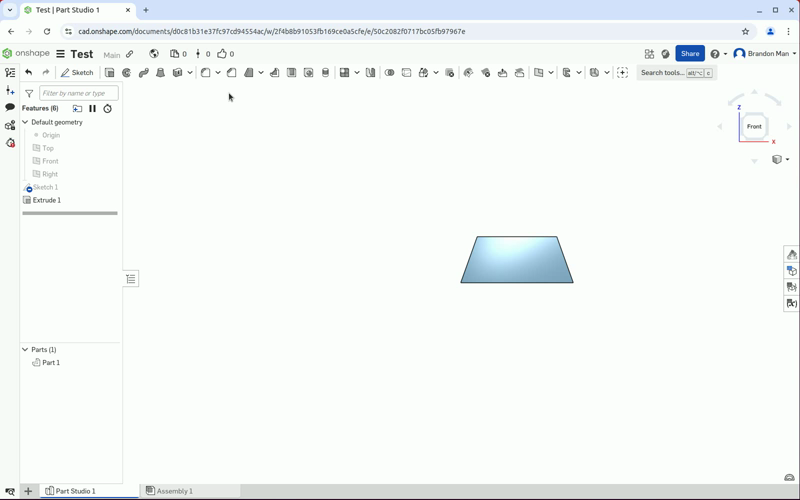
mouse_move(541, 75)
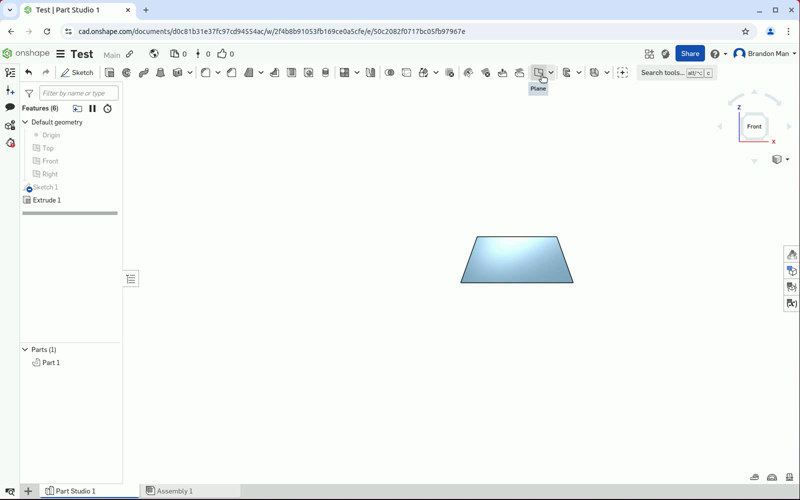
click(541, 75)
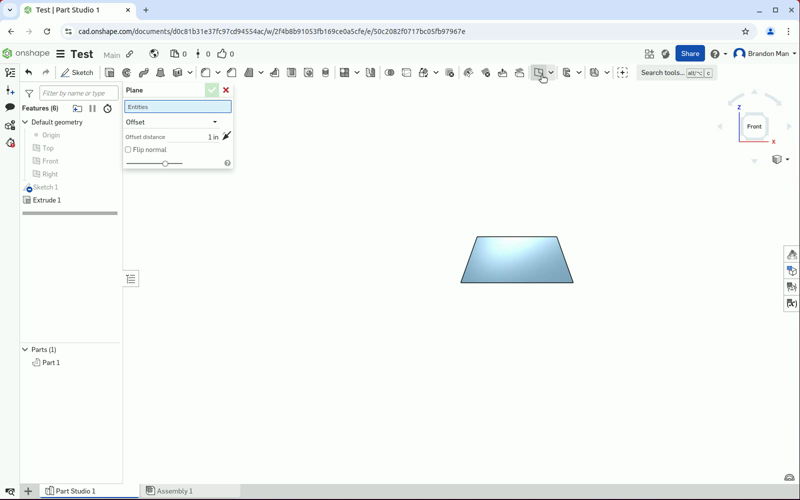
mouse_move(73, 163)
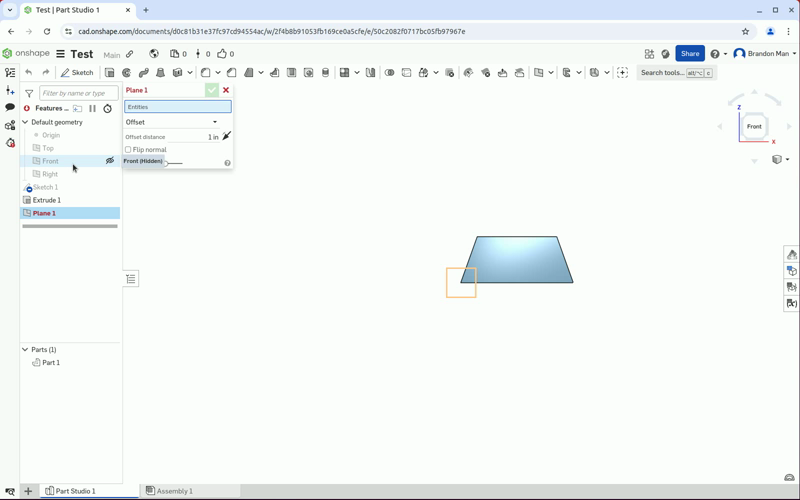
click(73, 163)
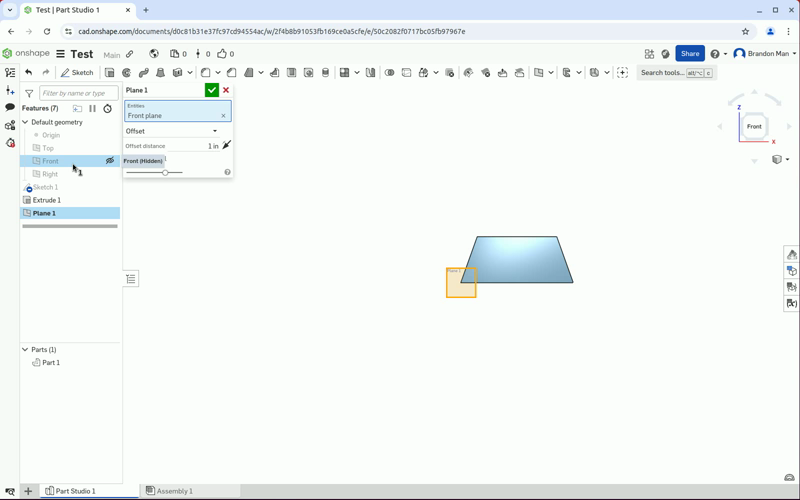
key(tab, 2)
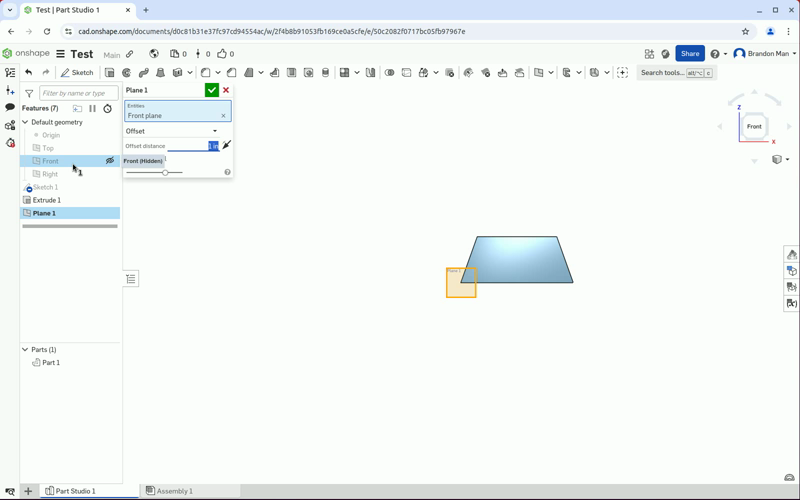
text(0.955)
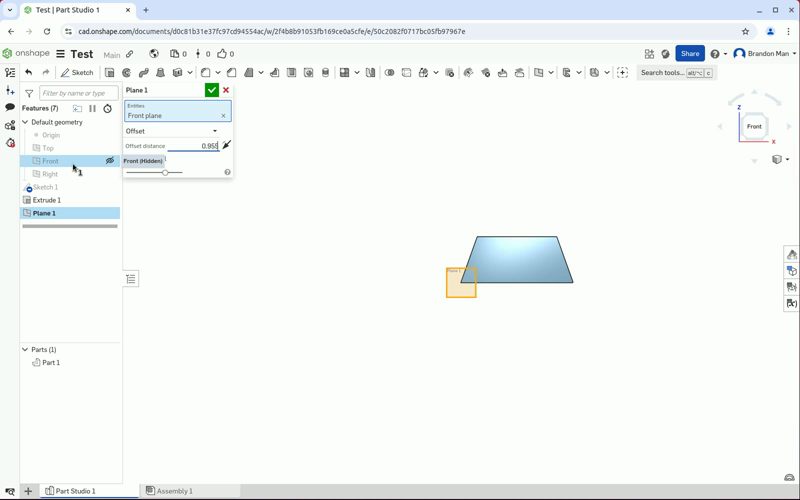
key(enter, 2)
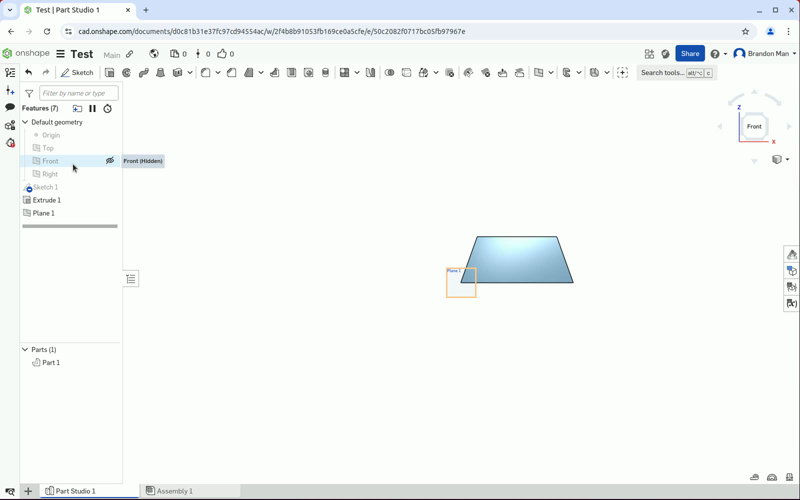
key(shift+s)
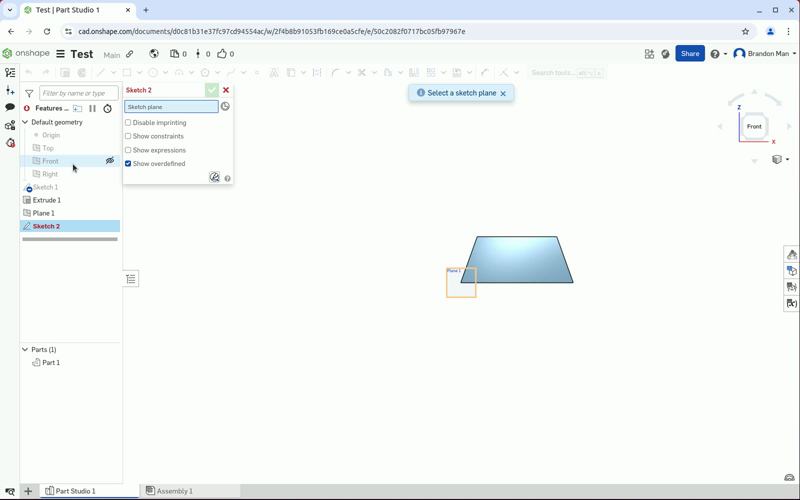
mouse_move(73, 215)
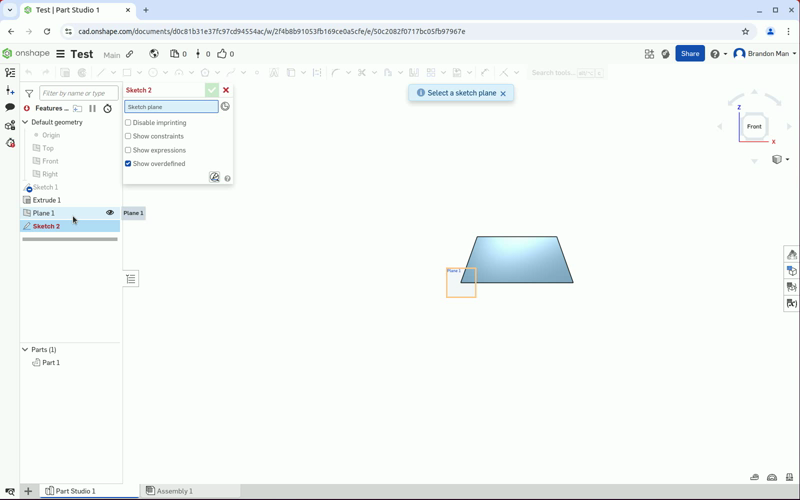
click(73, 215)
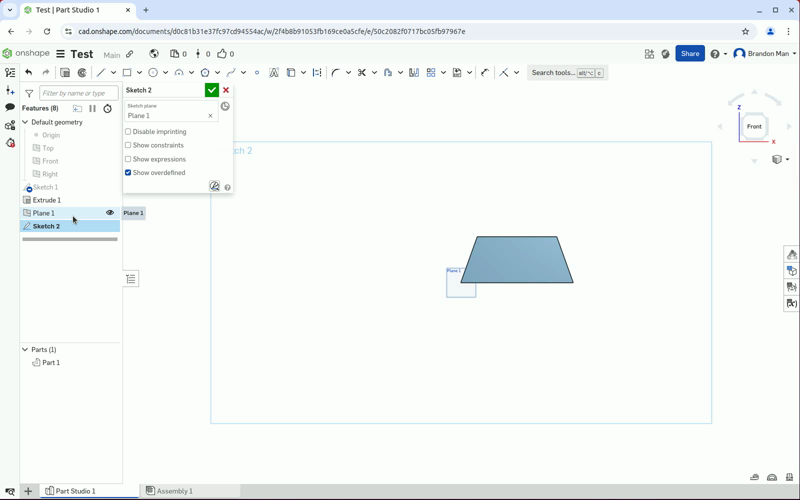
mouse_move(73, 352)
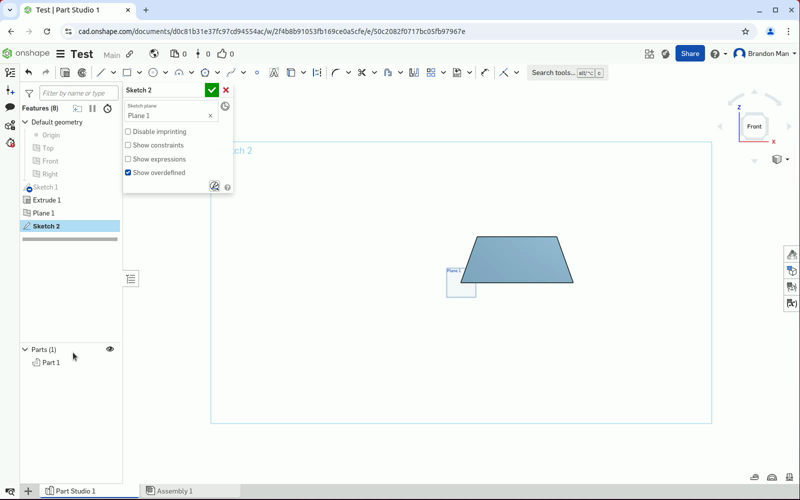
key(y)
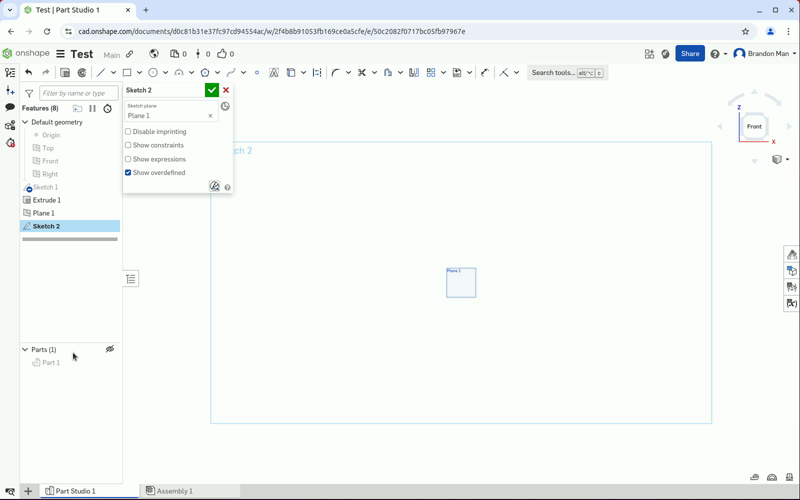
key(c)
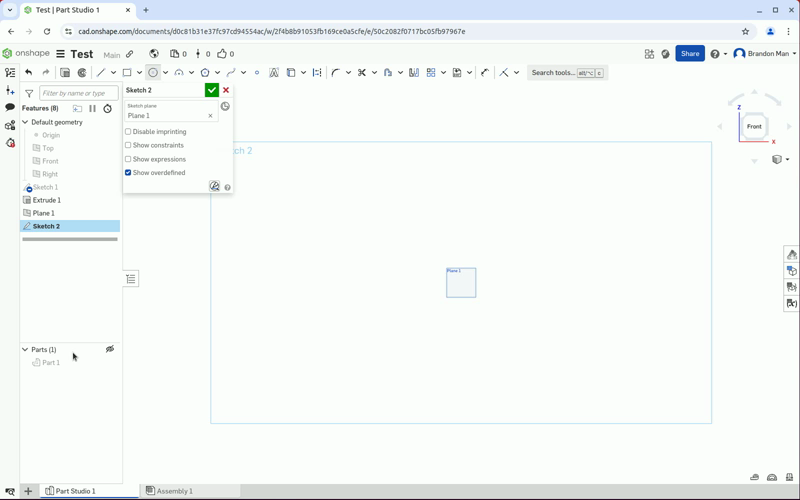
key_down(shift)
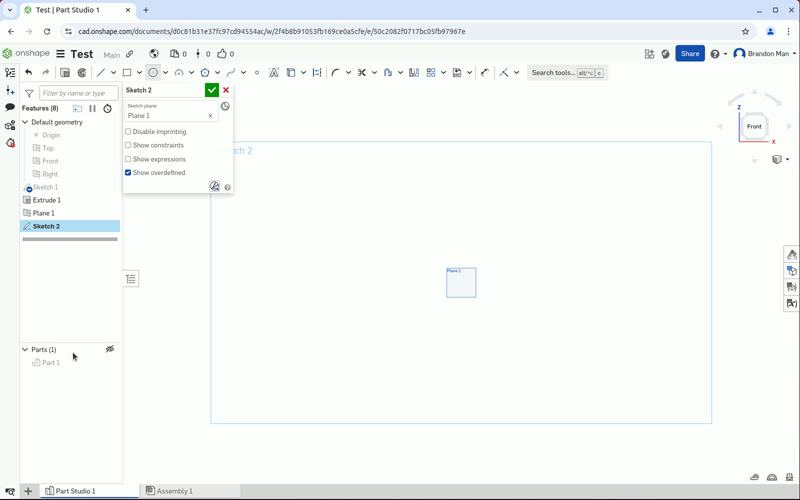
mouse_move(484, 247)
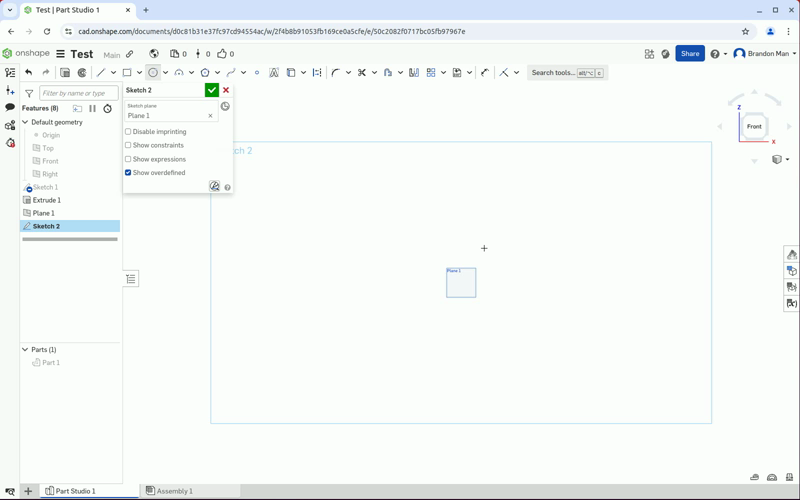
click(484, 247)
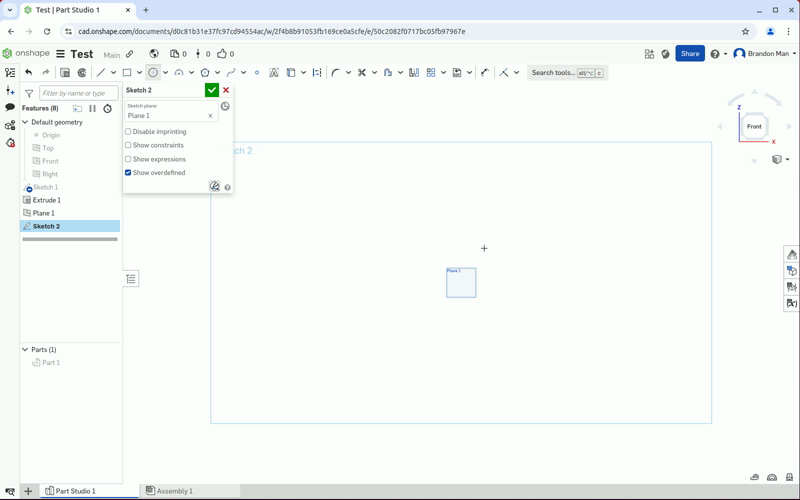
key_up(shift)
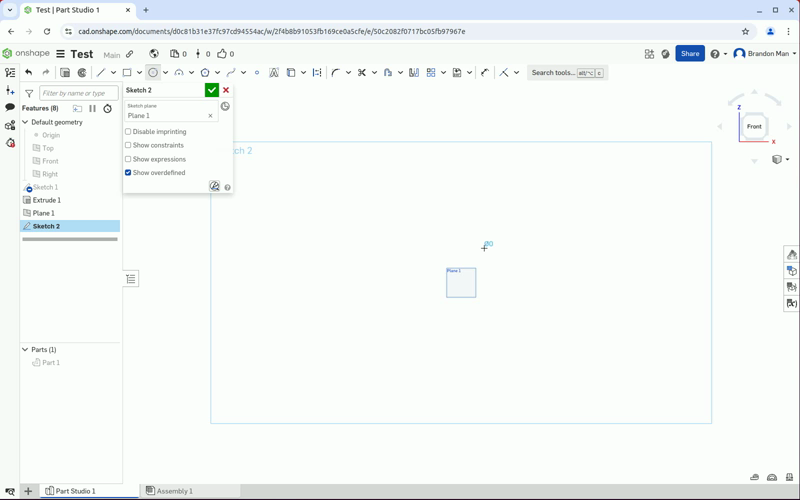
mouse_move(485, 247)
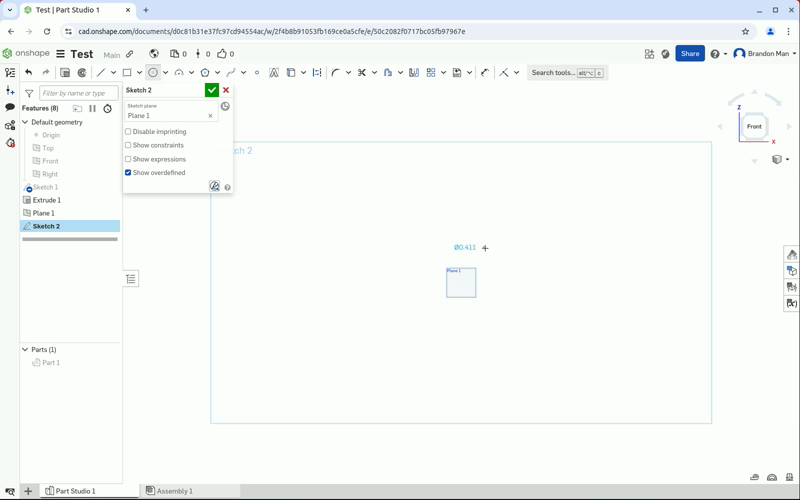
scroll(6)
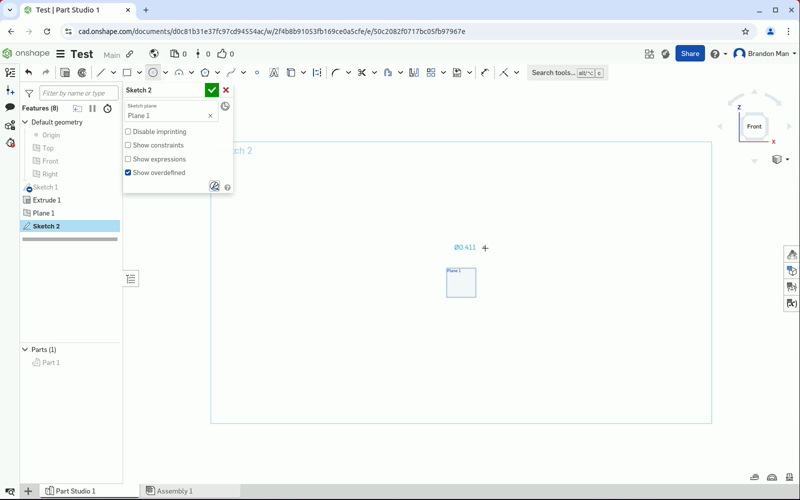
scroll(6)
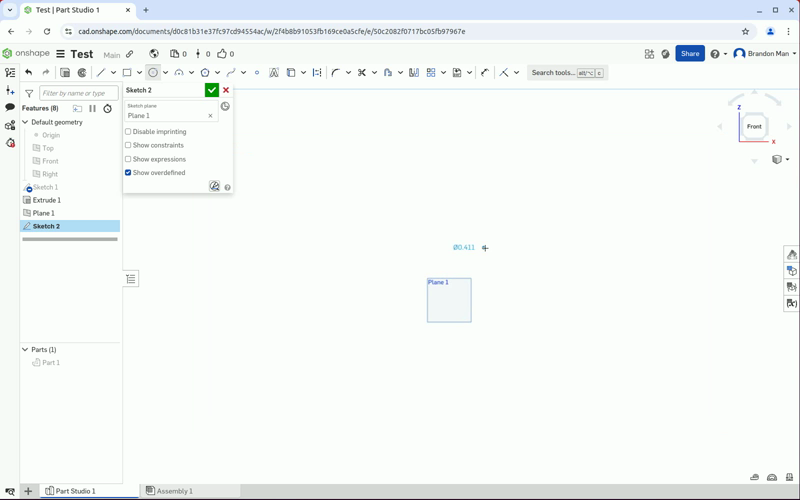
scroll(6)
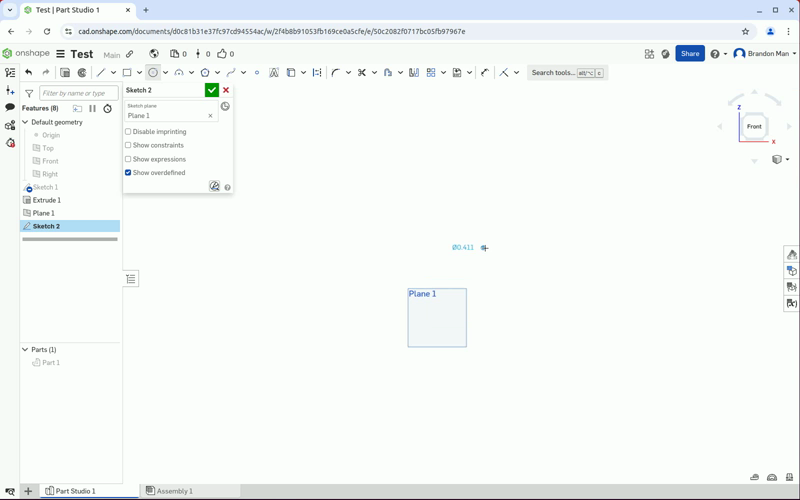
scroll(6)
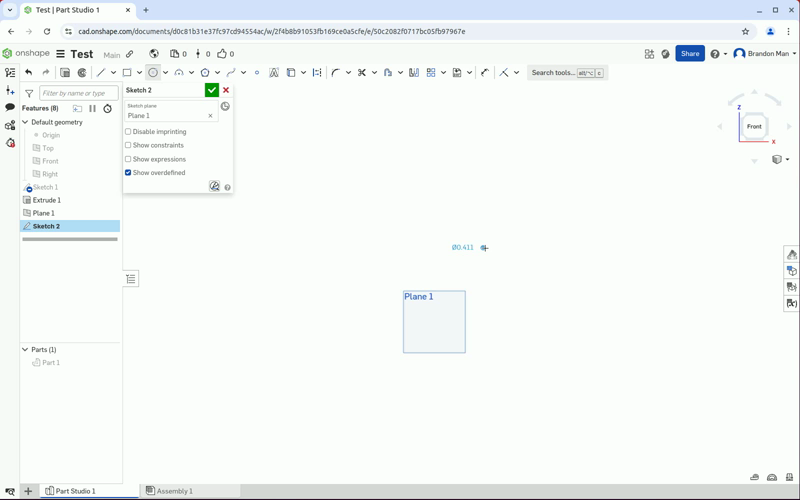
scroll(6)
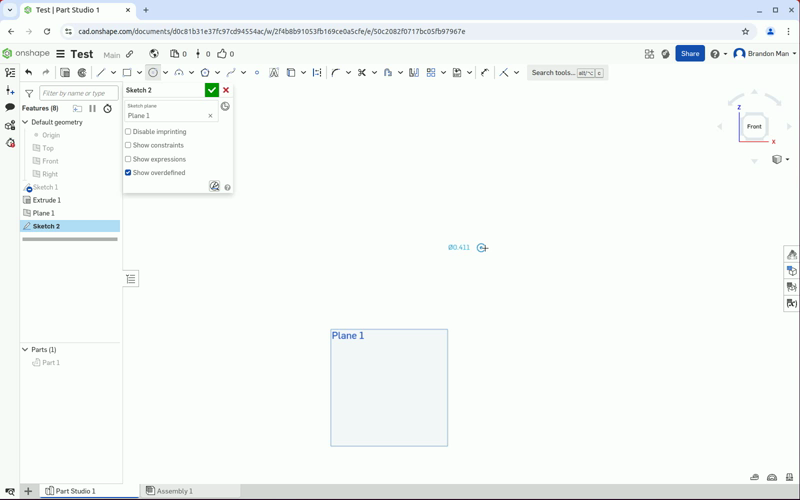
scroll(6)
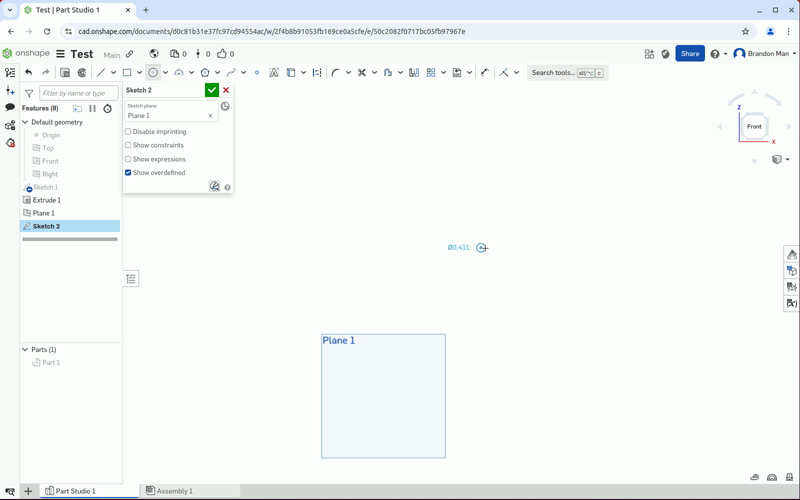
scroll(6)
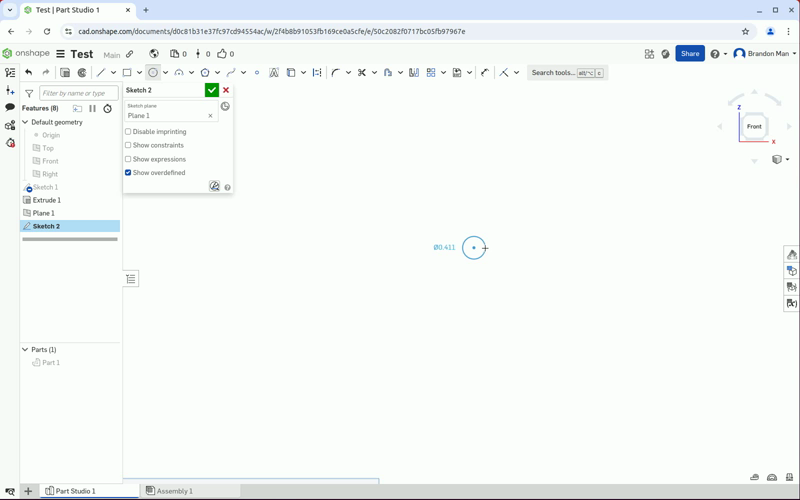
click(485, 247)
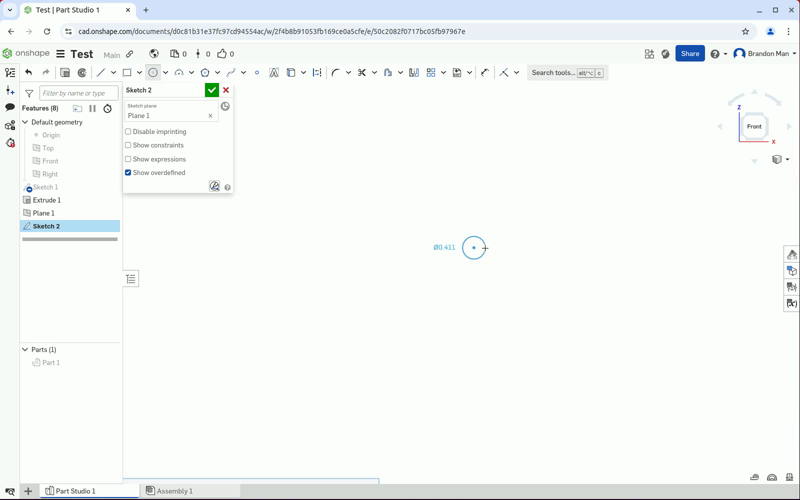
scroll(-6)
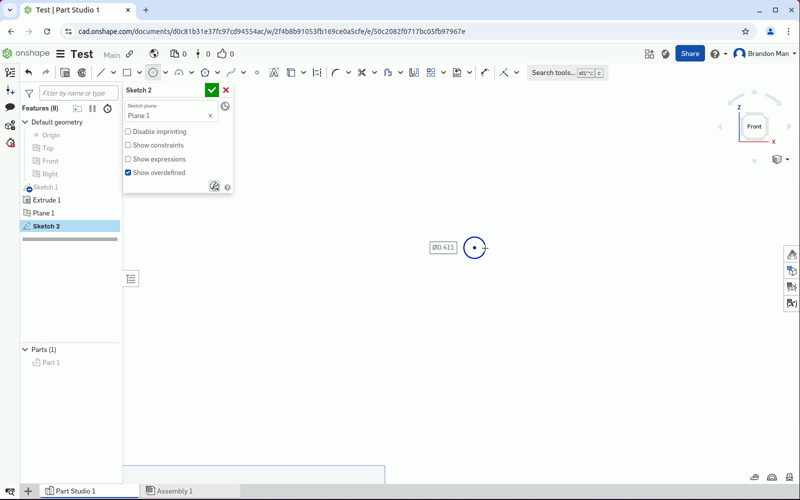
scroll(-6)
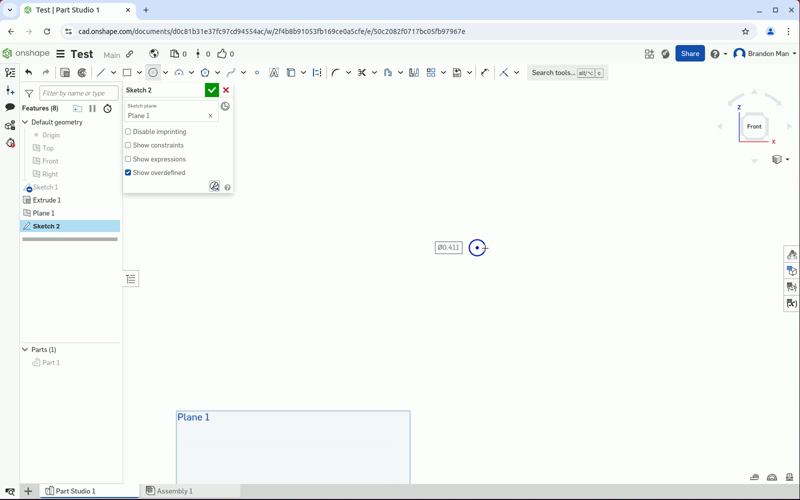
scroll(-6)
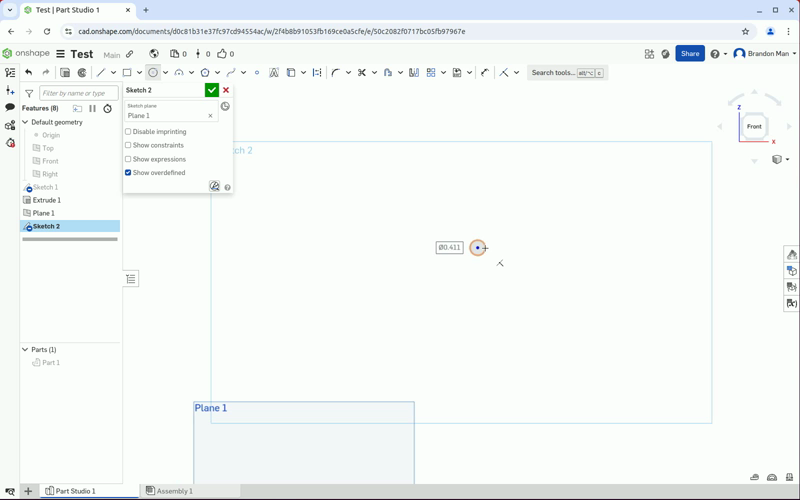
scroll(-6)
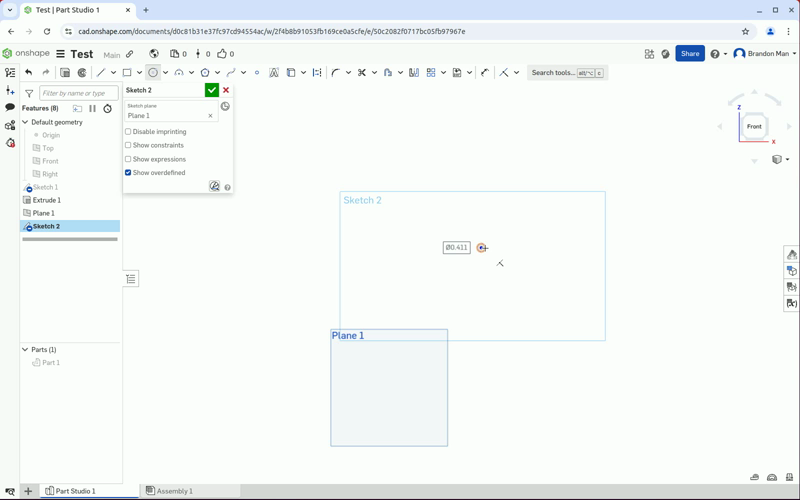
scroll(-6)
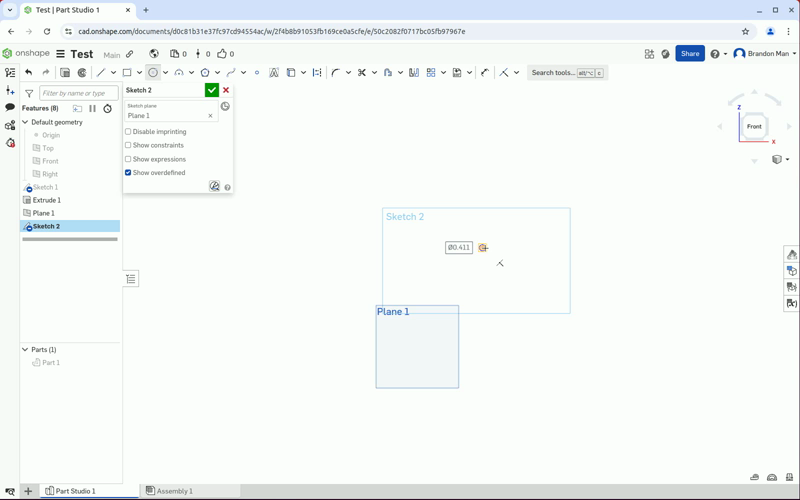
scroll(-6)
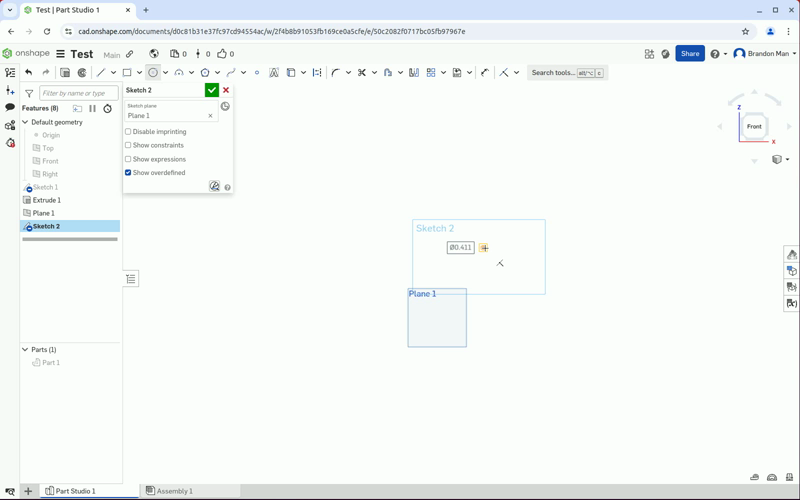
scroll(-6)
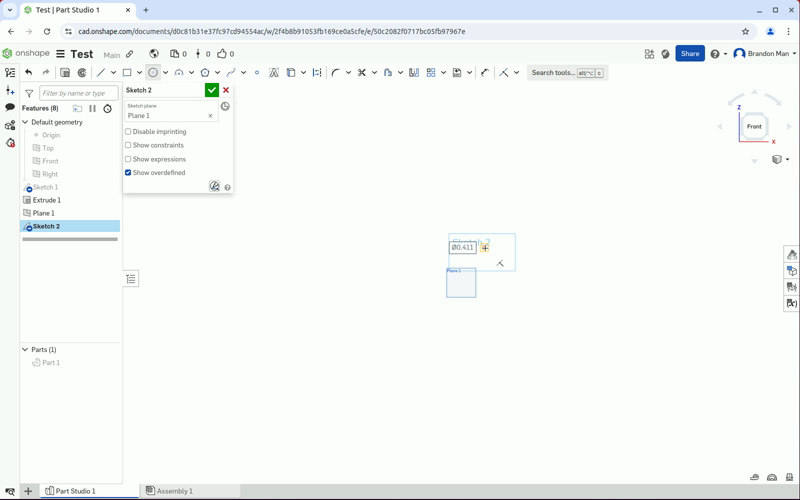
key(esc)
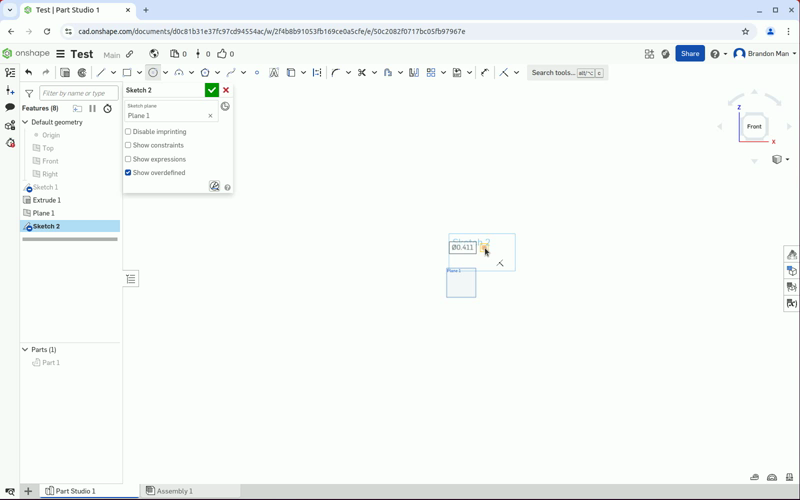
mouse_move(484, 247)
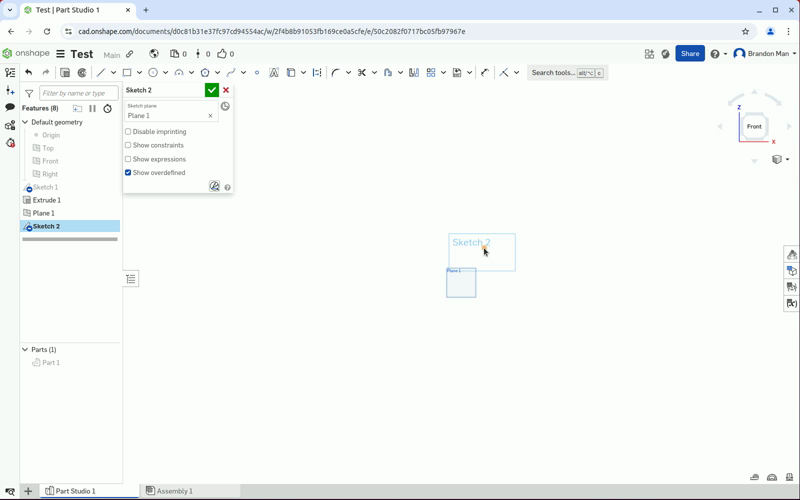
scroll(6)
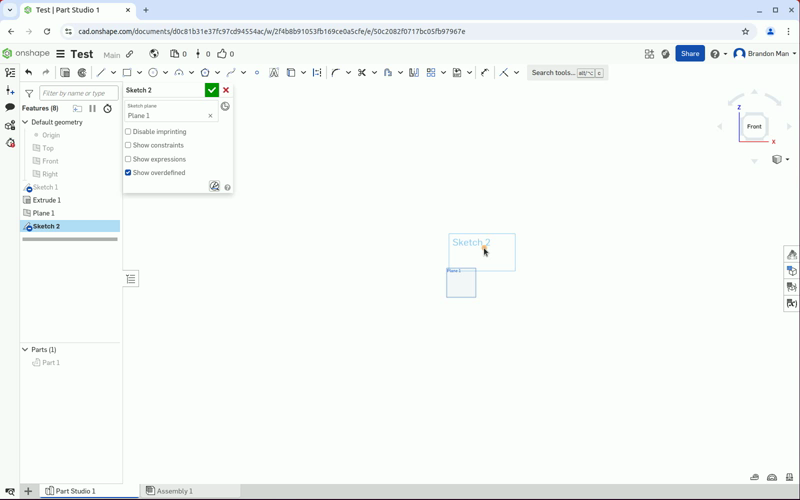
scroll(6)
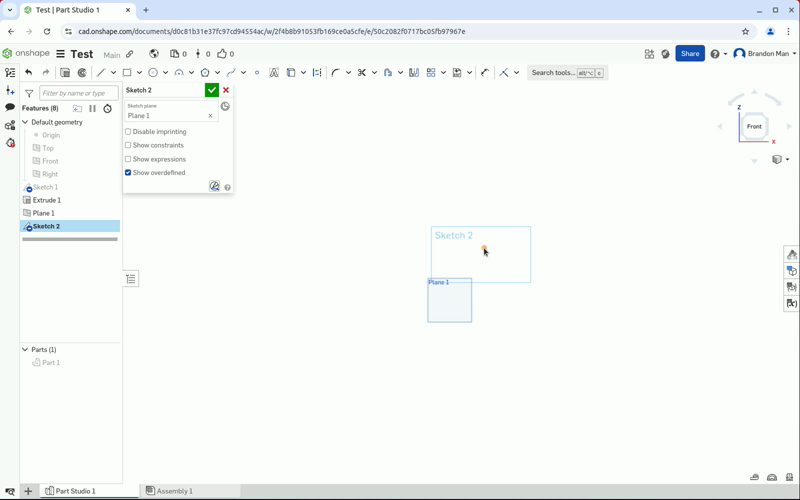
scroll(6)
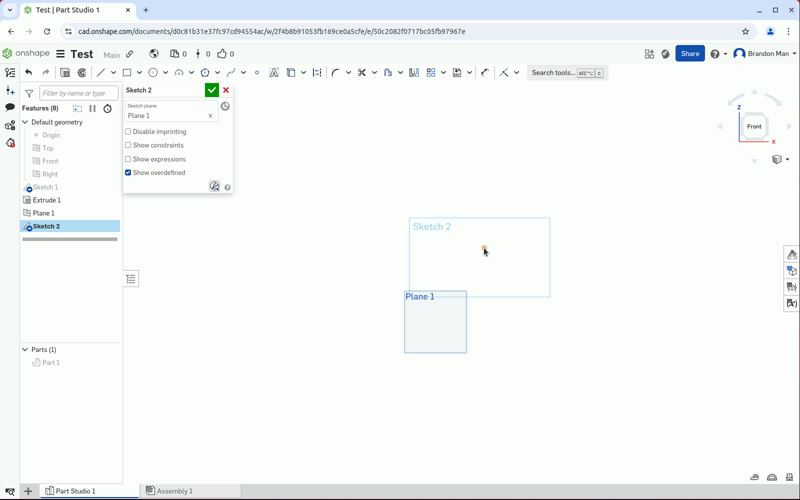
scroll(6)
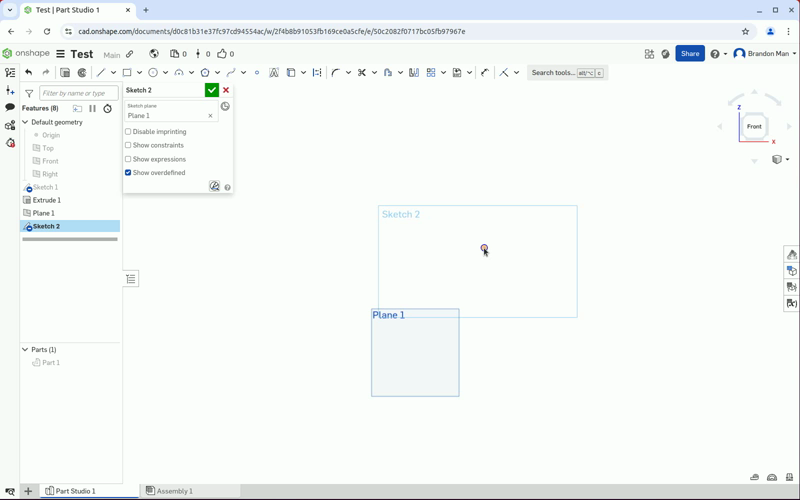
scroll(6)
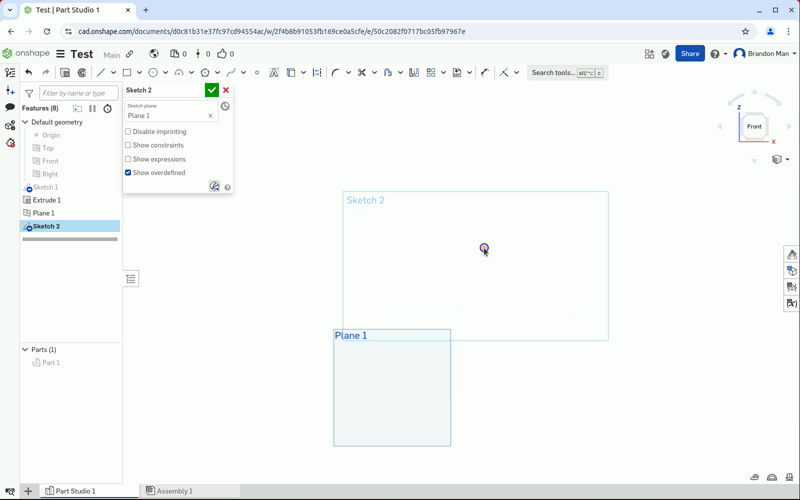
scroll(6)
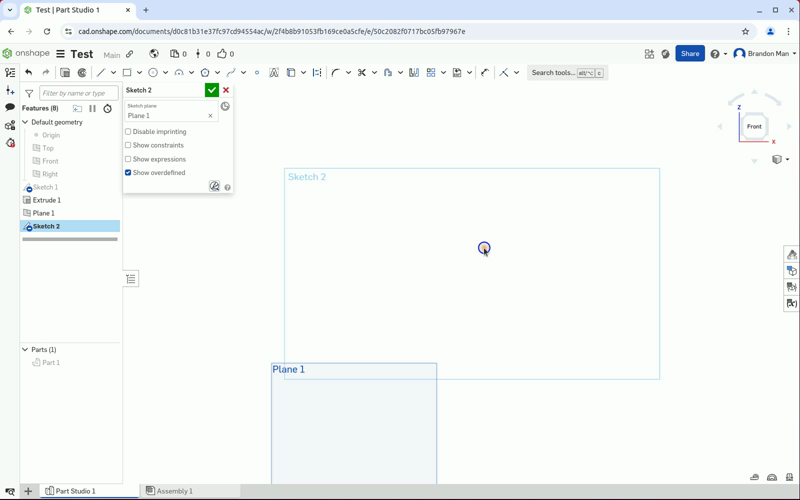
scroll(6)
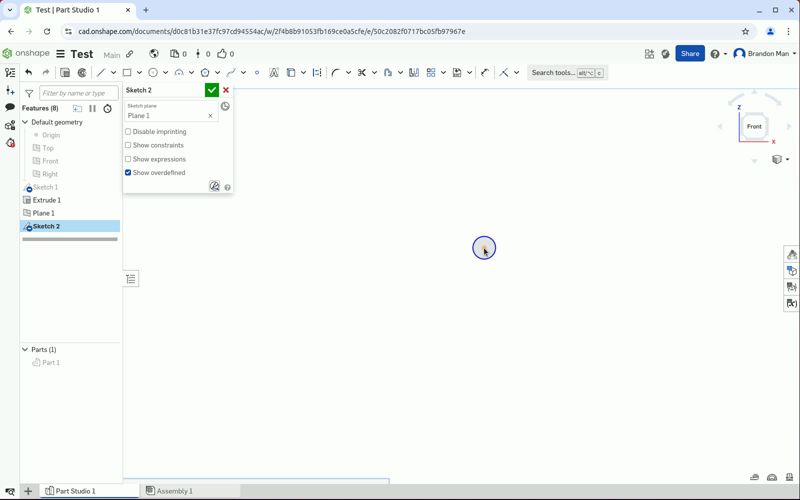
click(484, 247)
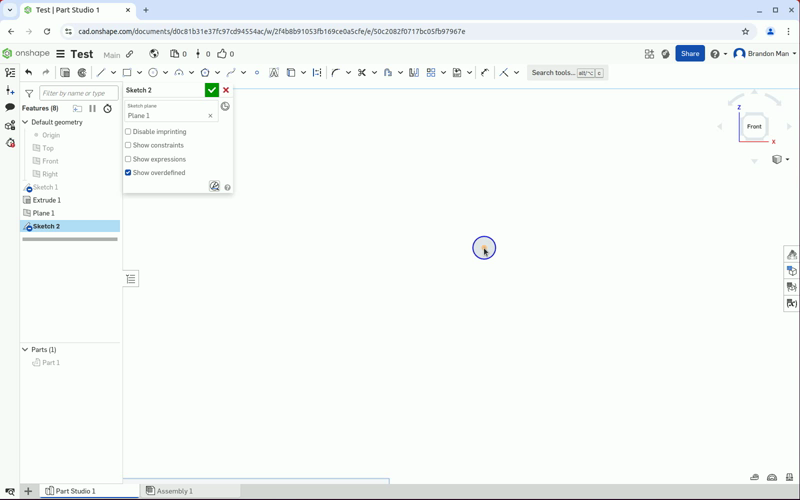
scroll(-6)
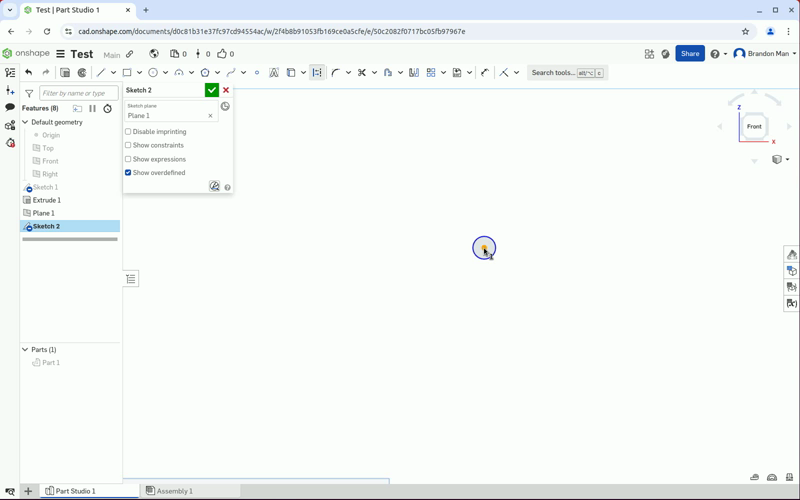
scroll(-6)
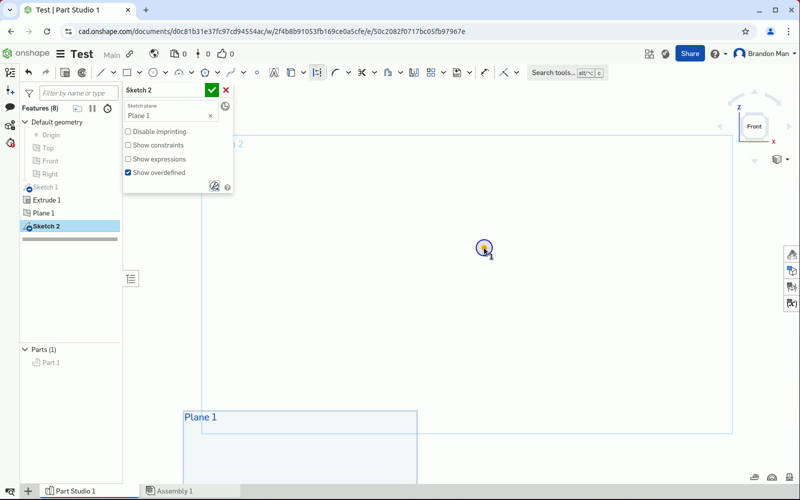
scroll(-6)
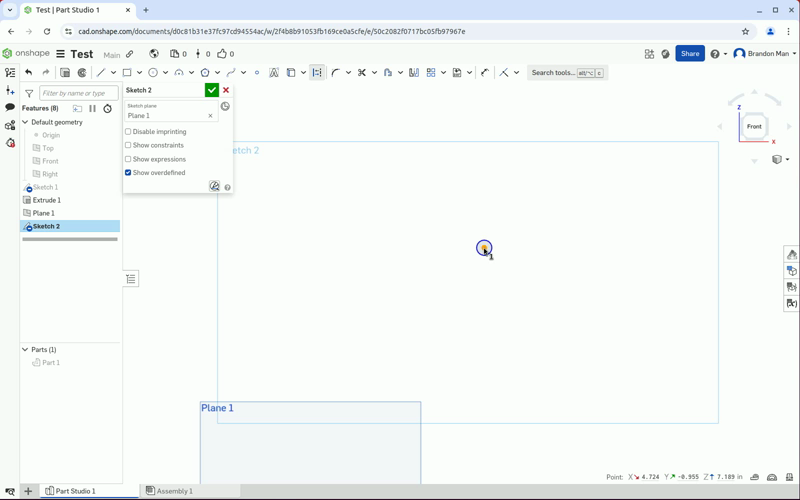
scroll(-6)
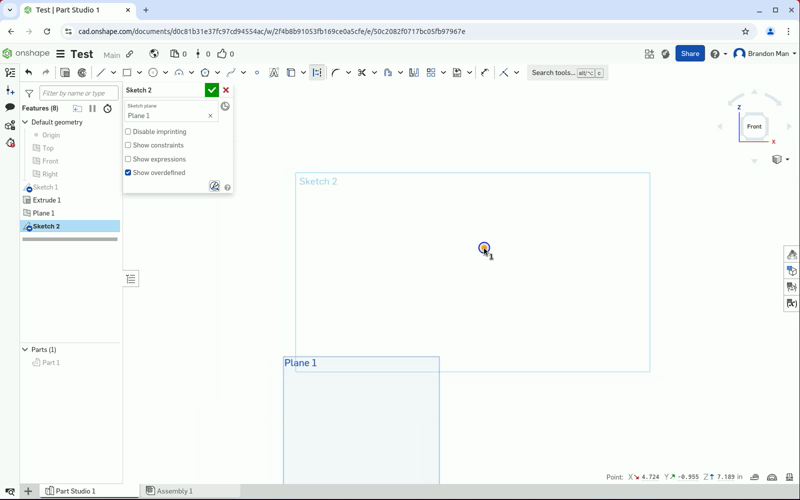
scroll(-6)
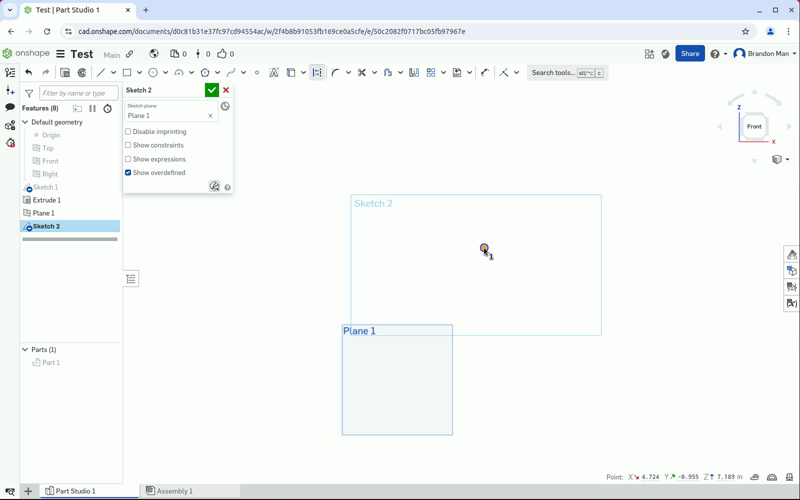
scroll(-6)
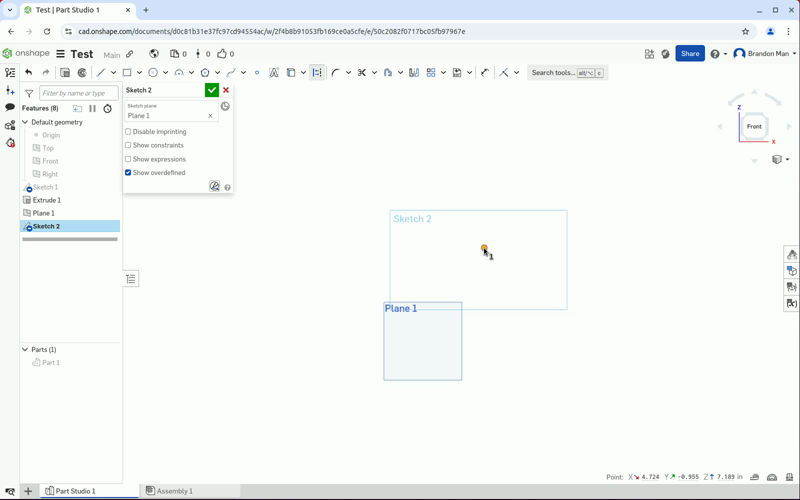
scroll(-6)
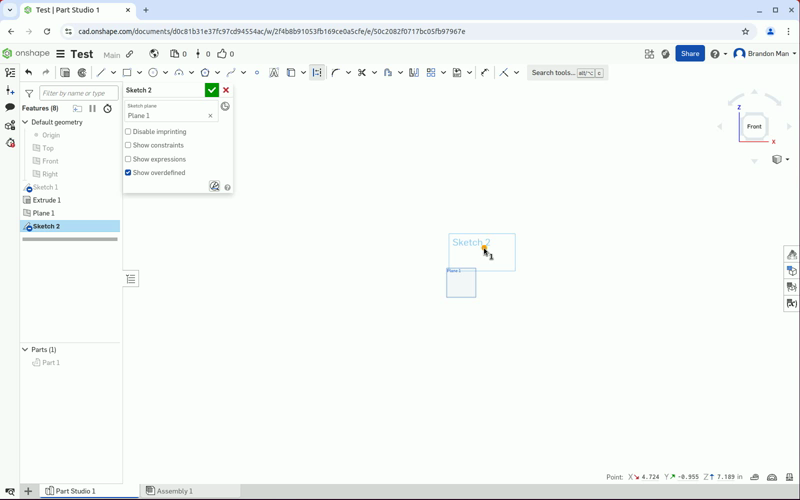
mouse_move(73, 352)
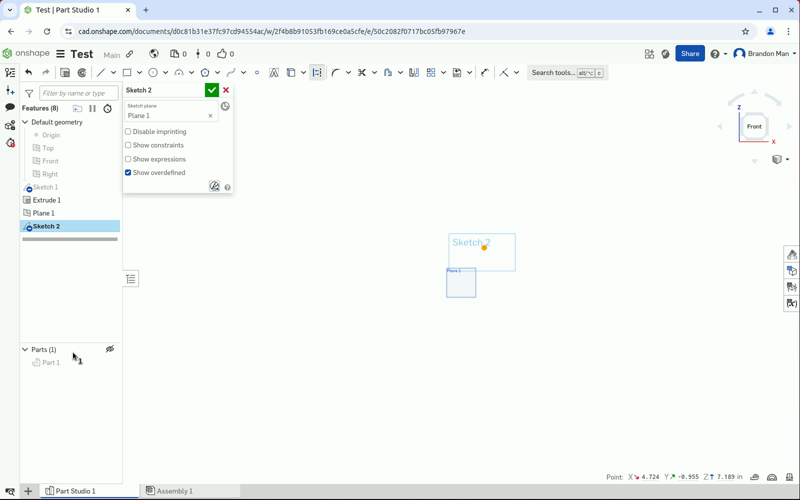
key(shift+y)
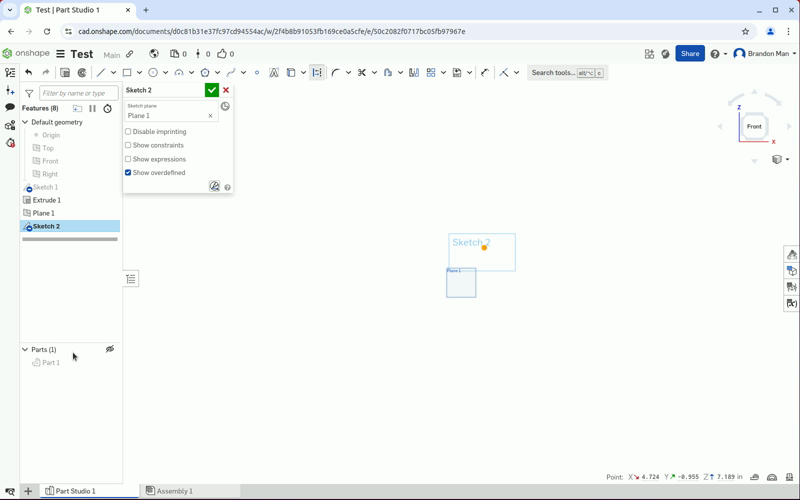
key(shift+e)
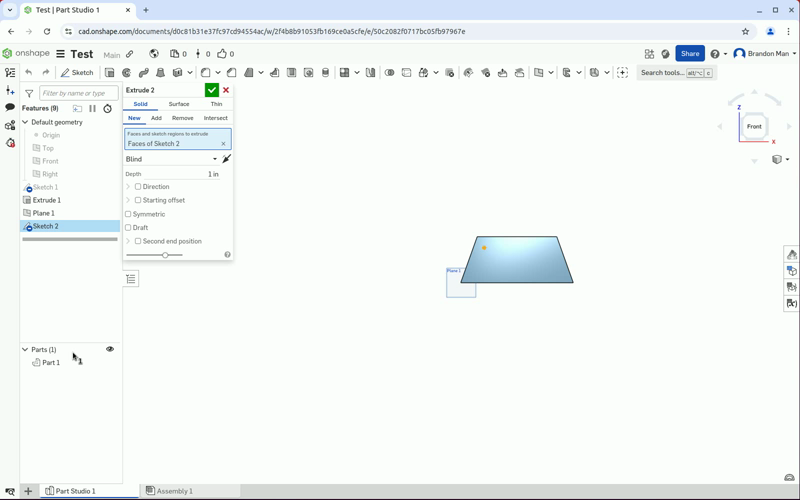
mouse_move(143, 106)
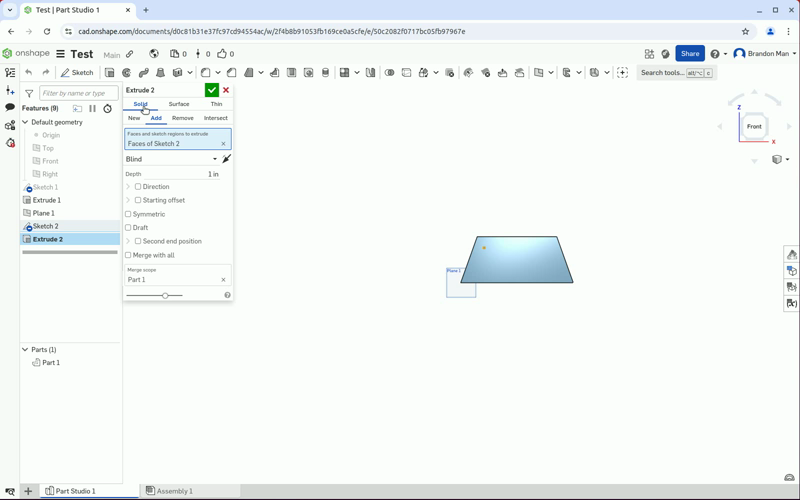
click(143, 106)
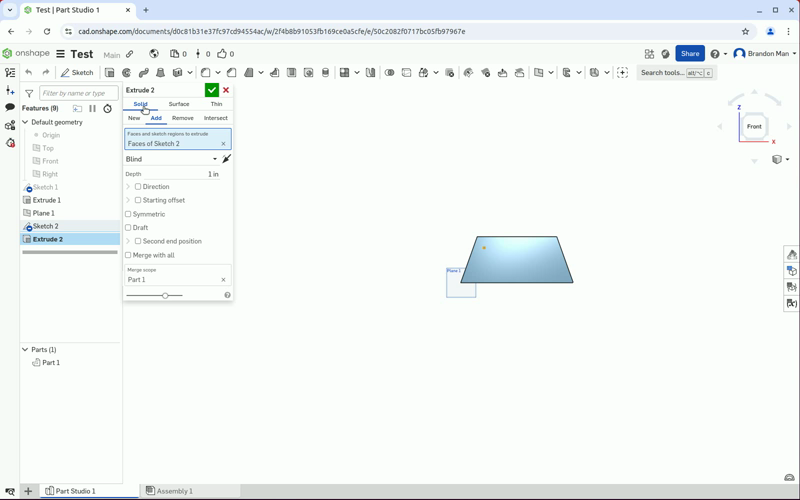
mouse_move(186, 120)
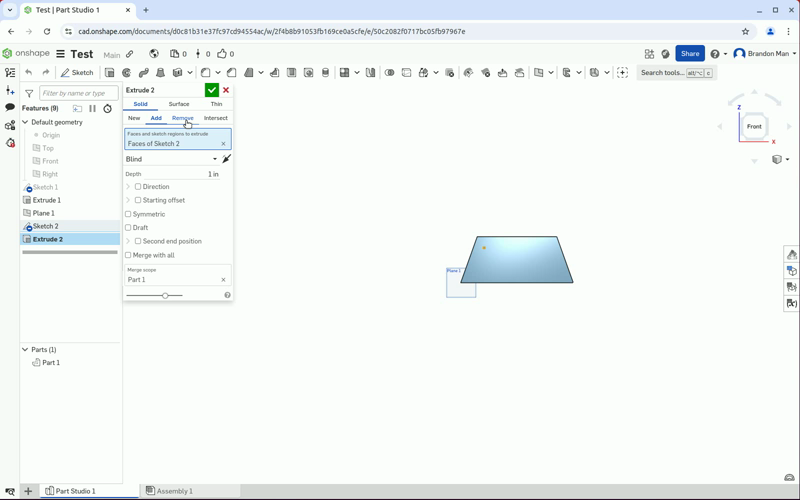
click(186, 120)
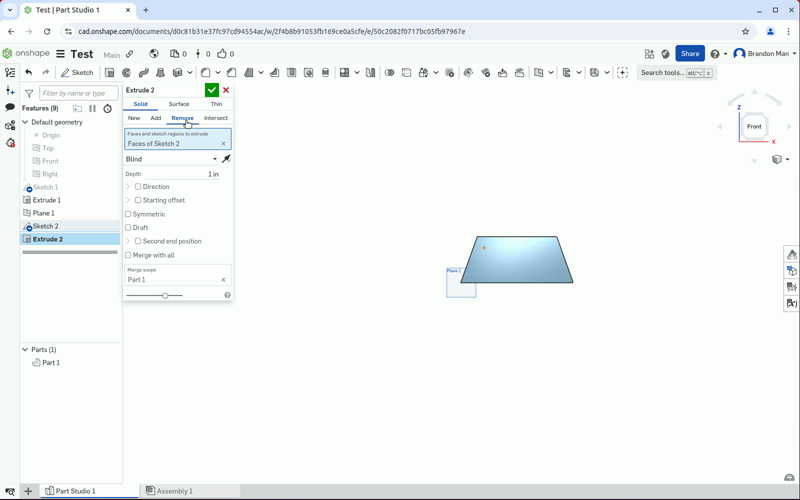
key(tab, 4)
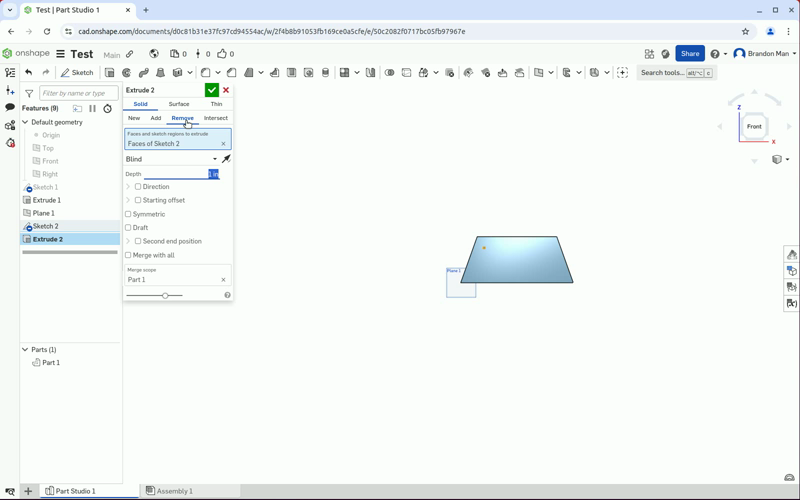
text(1.204)
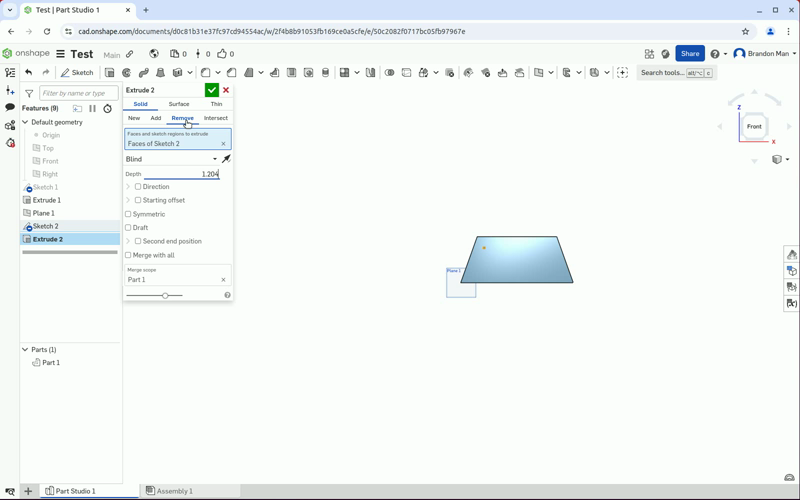
key(tab, 6)
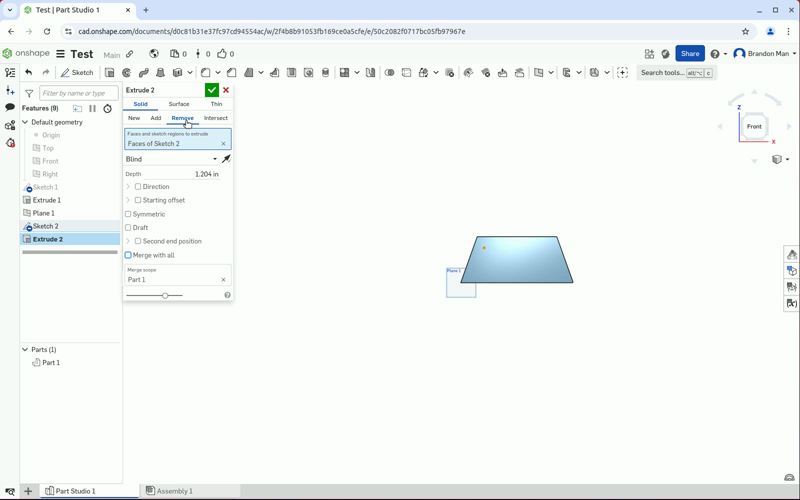
key(space)
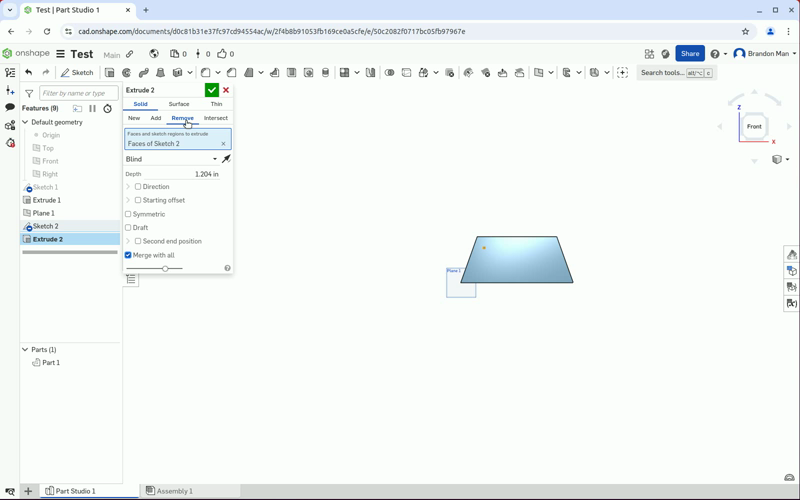
key(enter)
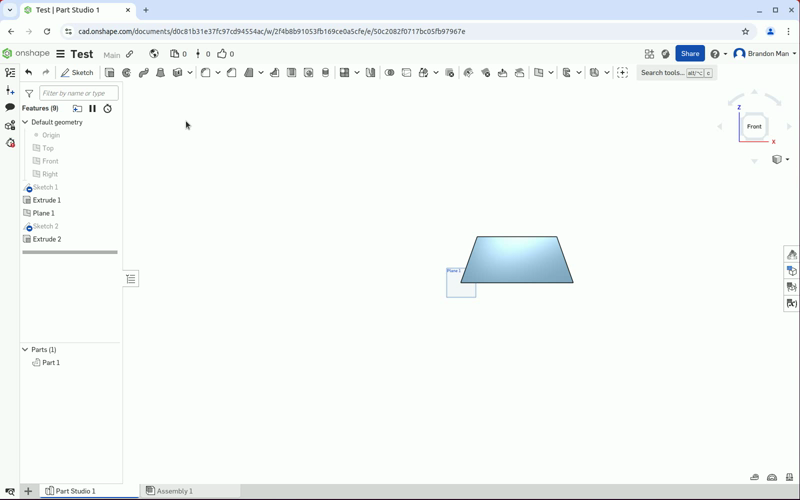
key(shift+h)
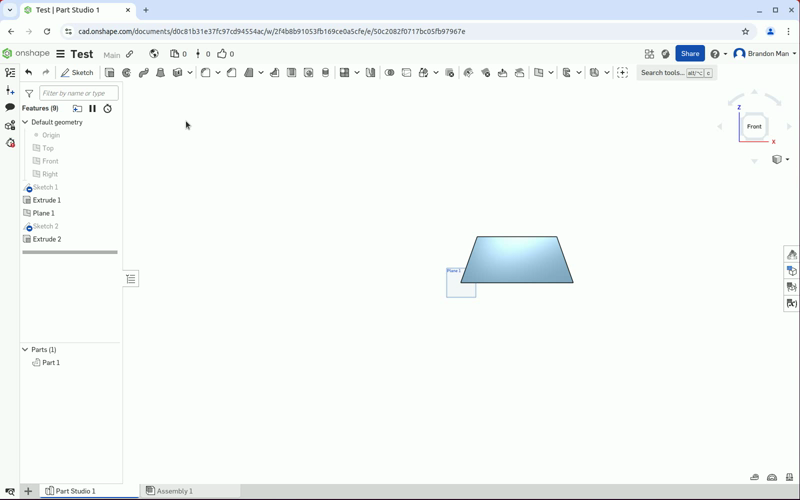
key(shift+h)
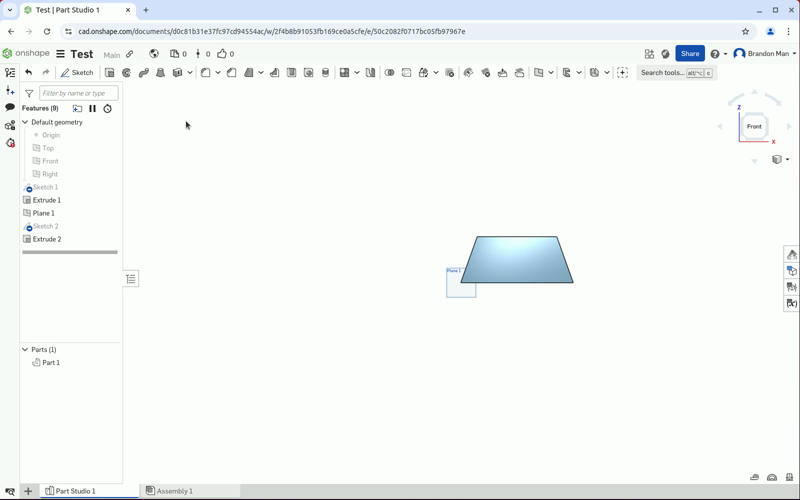
mouse_move(73, 189)
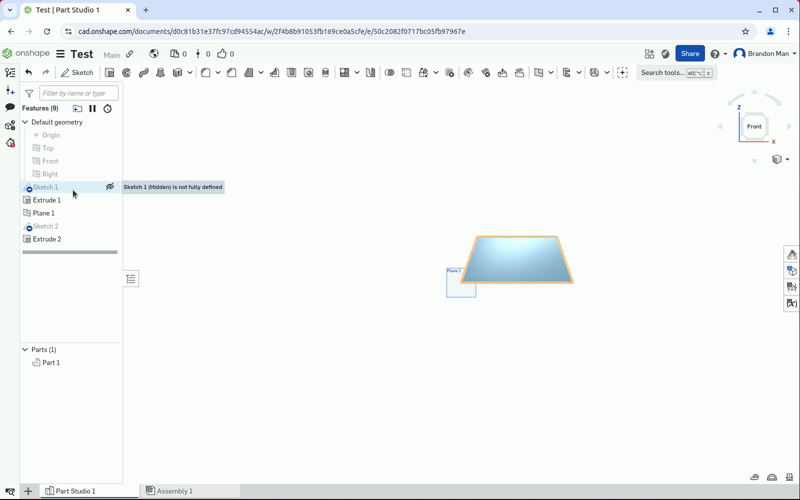
click(73, 189)
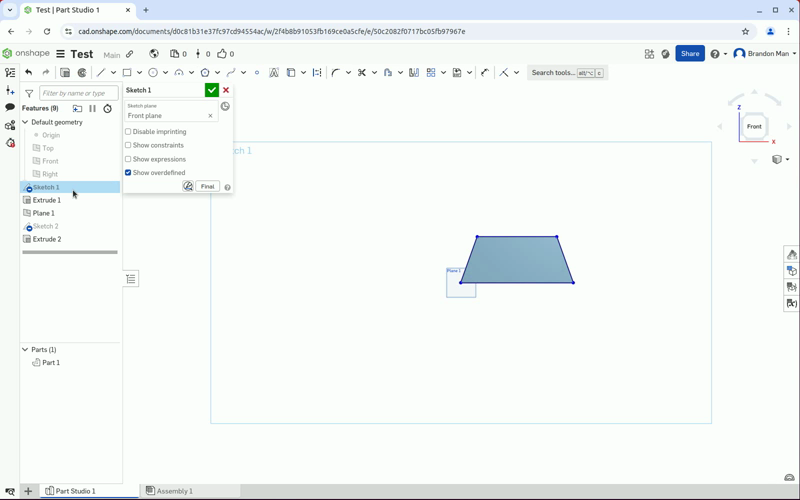
mouse_move(229, 92)
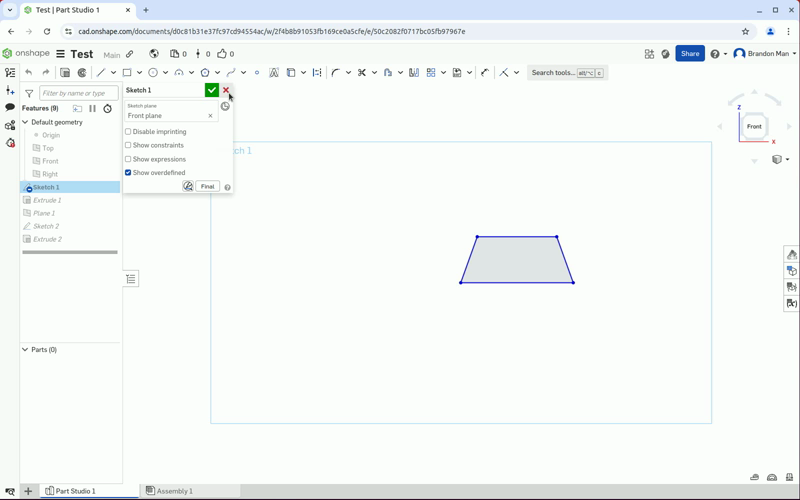
click(229, 92)
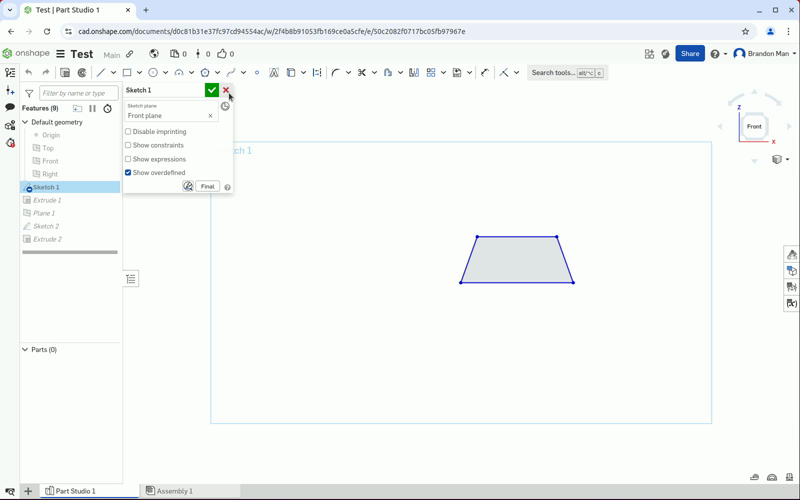
key(shift+s)
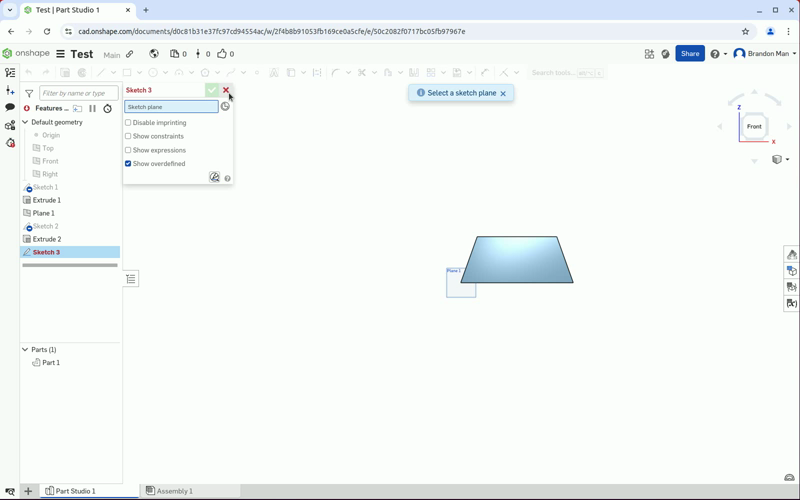
mouse_move(73, 215)
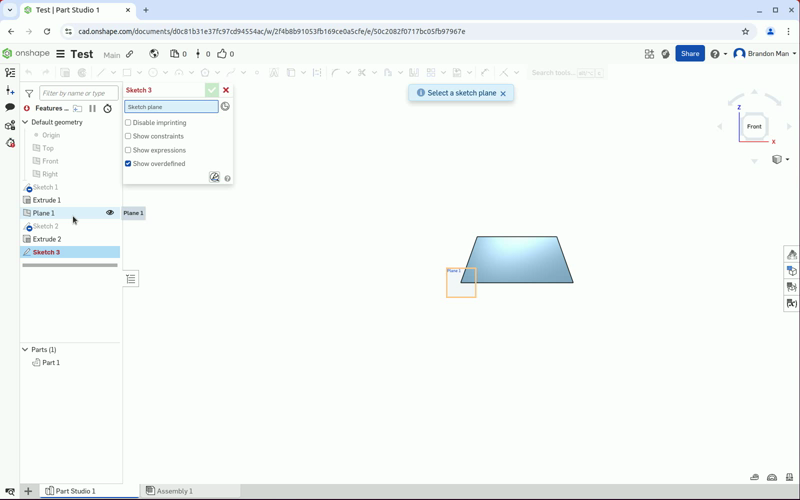
click(73, 215)
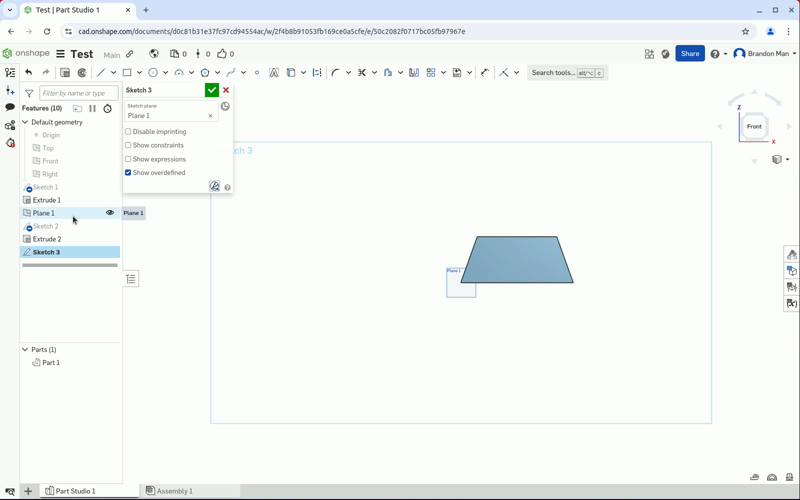
mouse_move(73, 352)
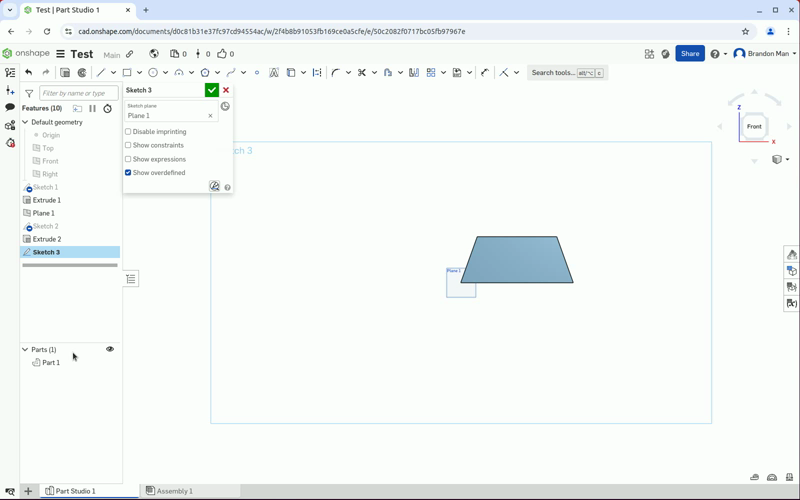
key(y)
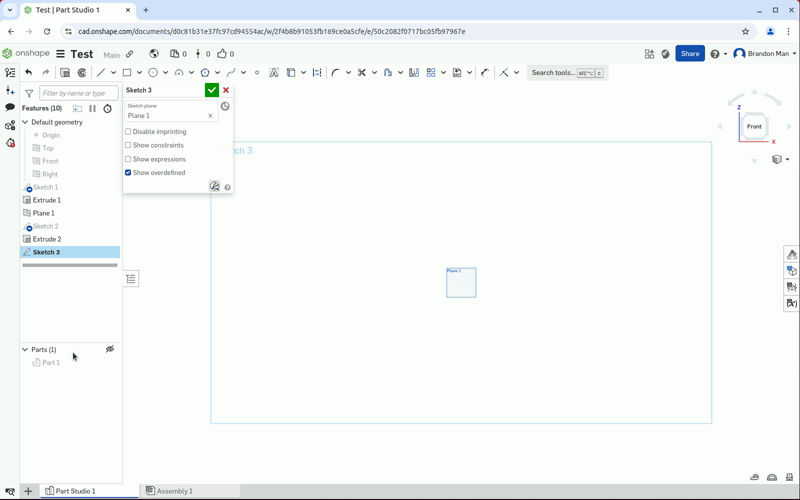
key(c)
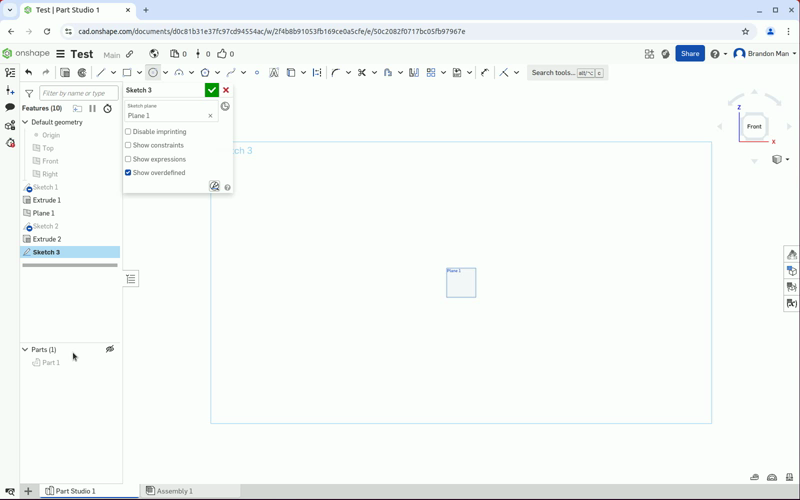
key_down(shift)
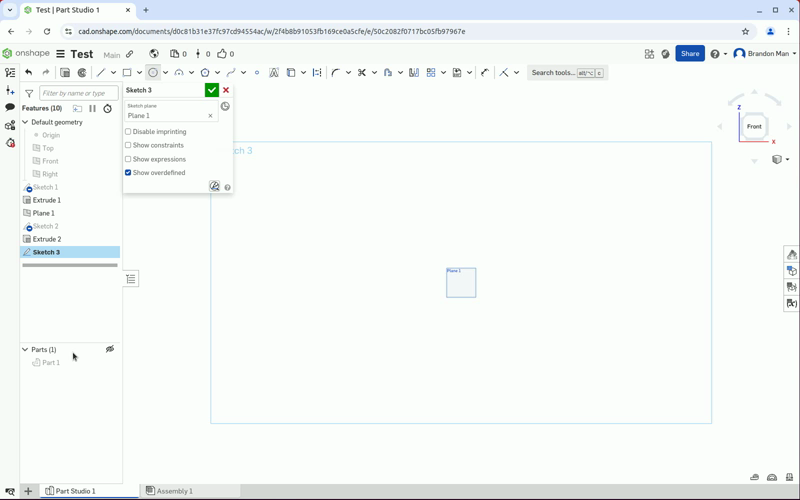
mouse_move(476, 271)
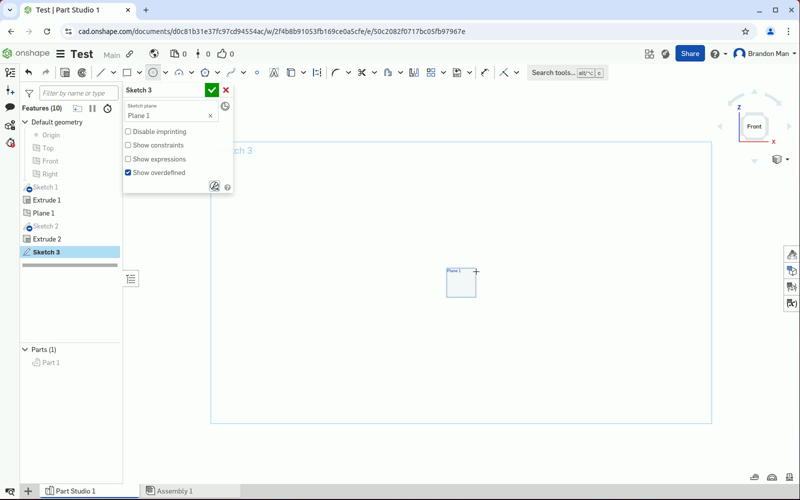
click(476, 271)
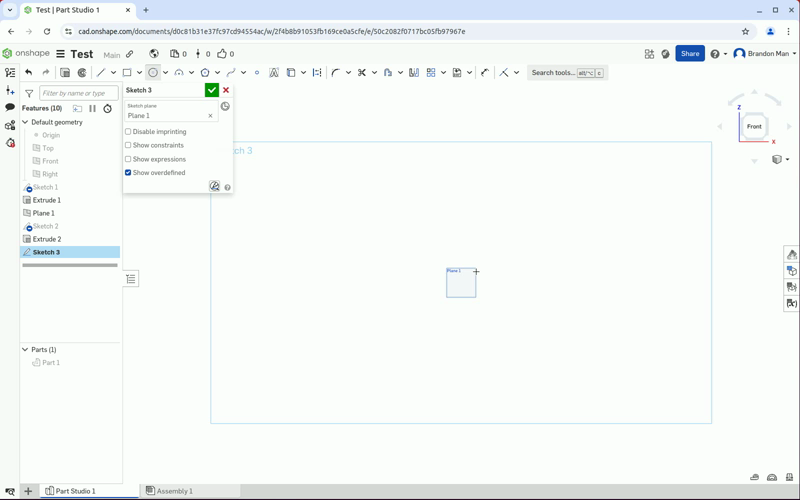
key_up(shift)
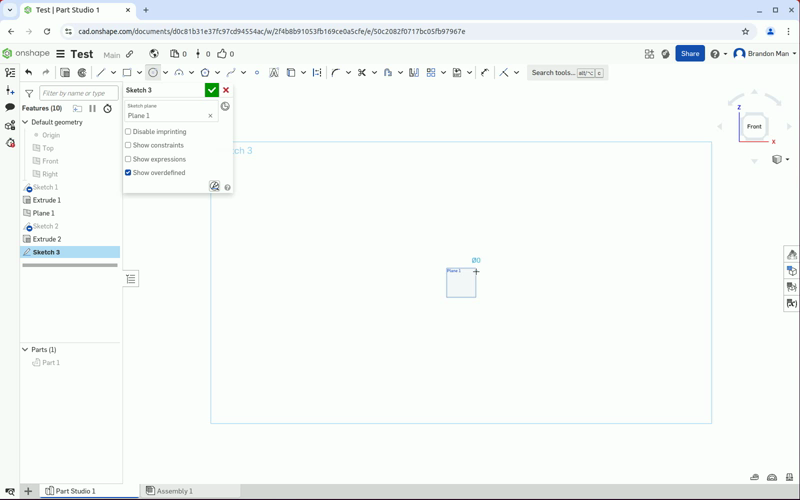
mouse_move(477, 271)
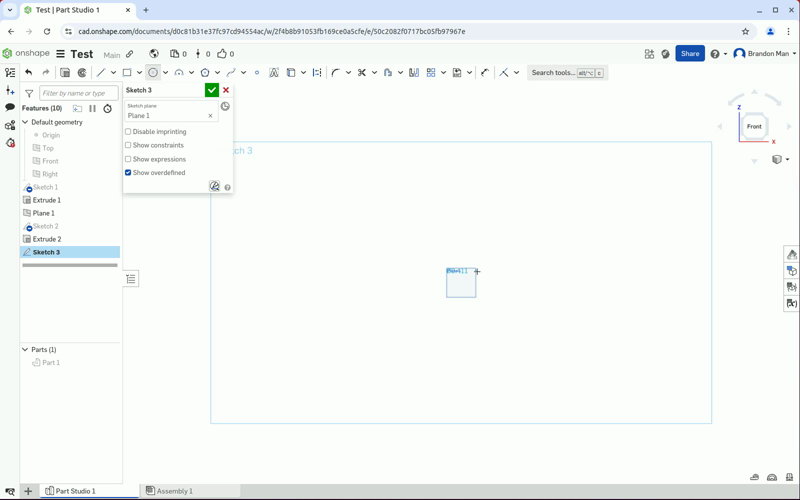
scroll(6)
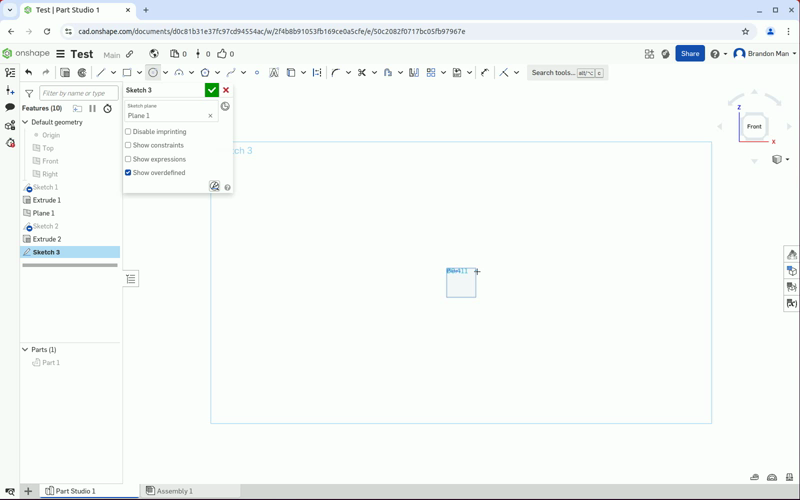
scroll(6)
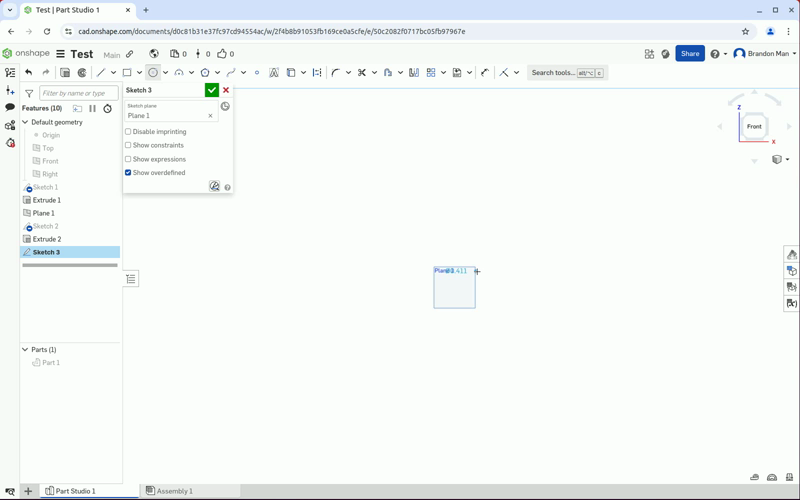
scroll(6)
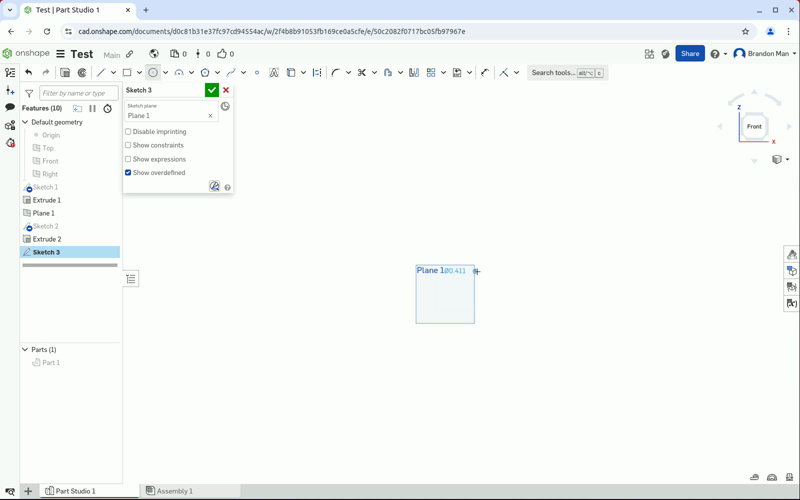
scroll(6)
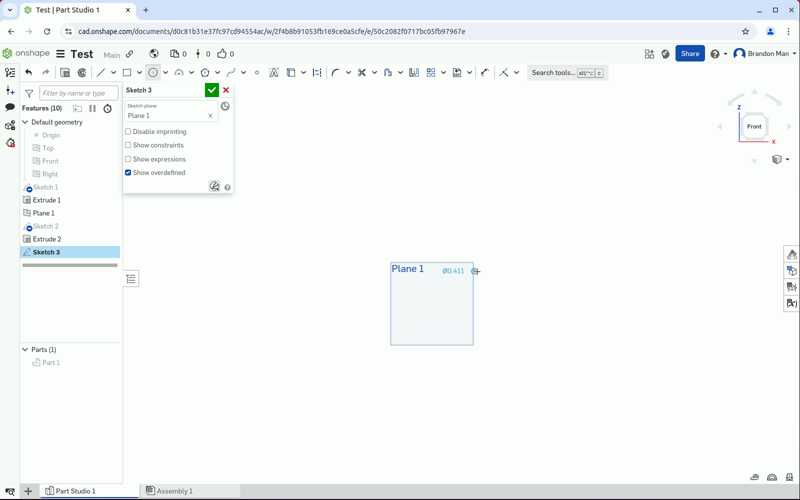
scroll(6)
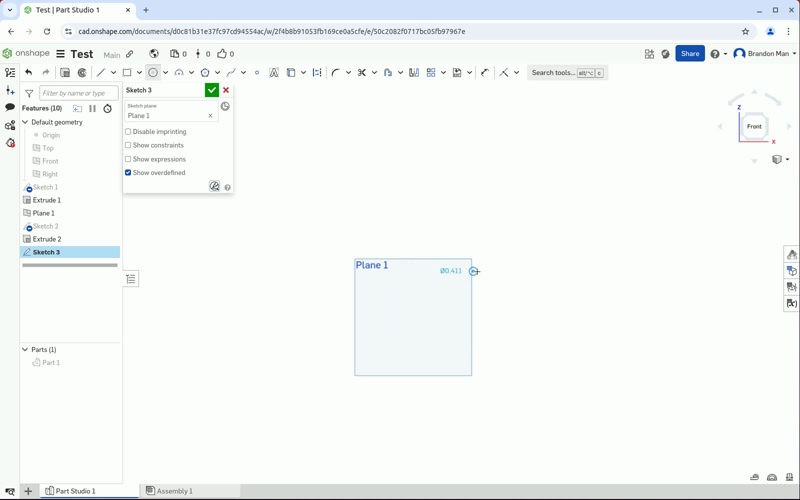
scroll(6)
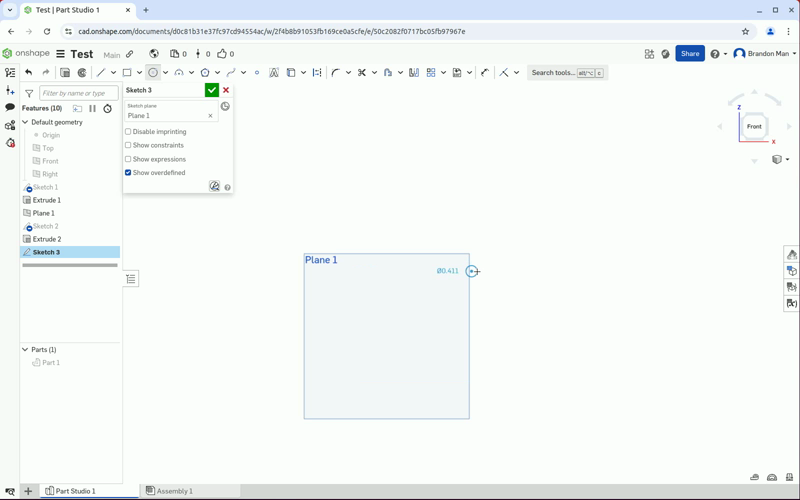
scroll(6)
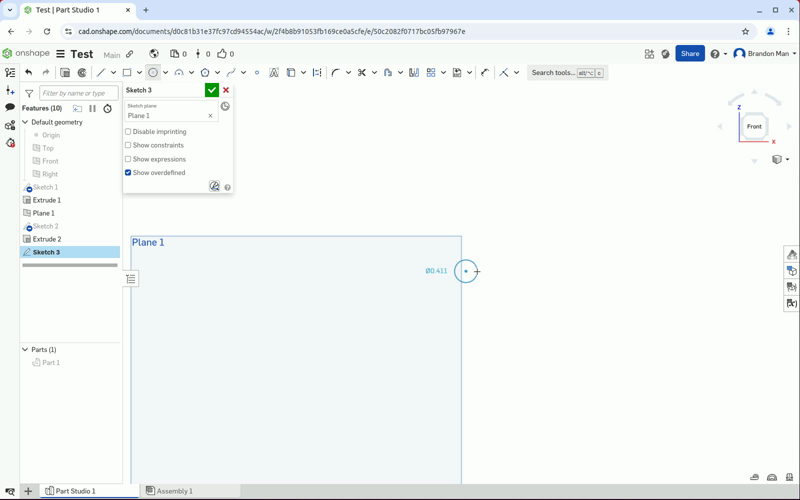
click(477, 271)
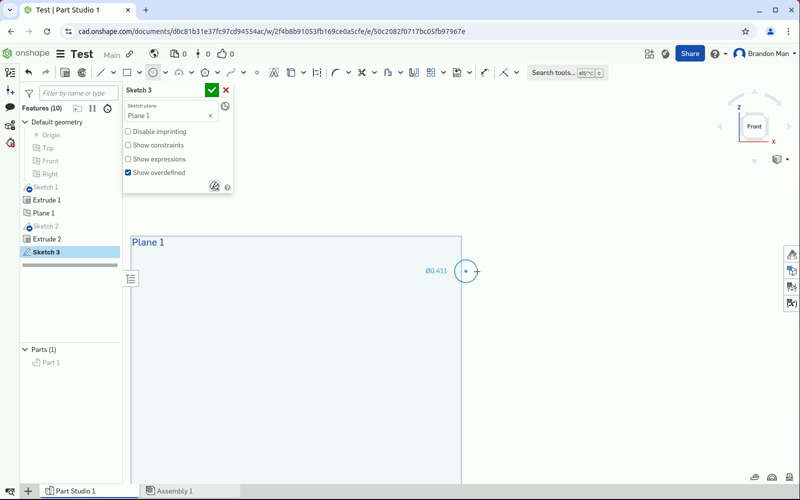
scroll(-6)
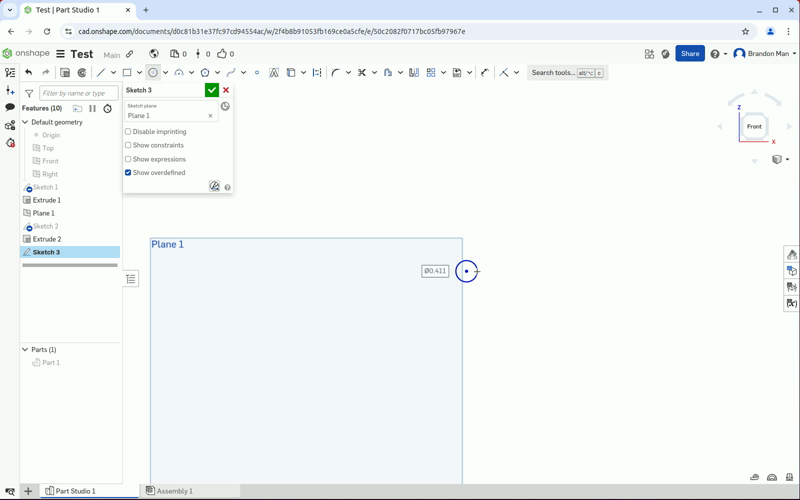
scroll(-6)
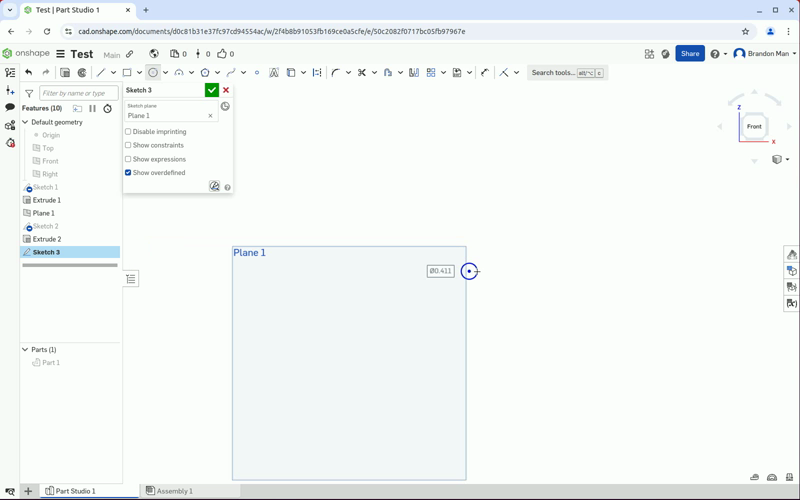
scroll(-6)
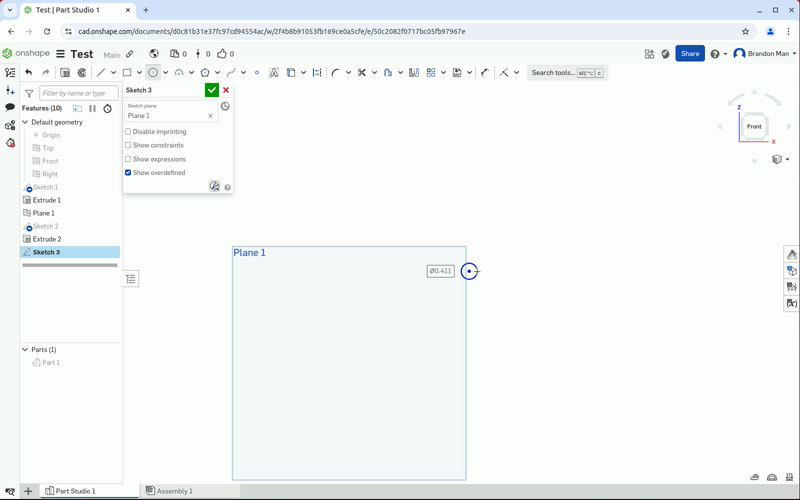
scroll(-6)
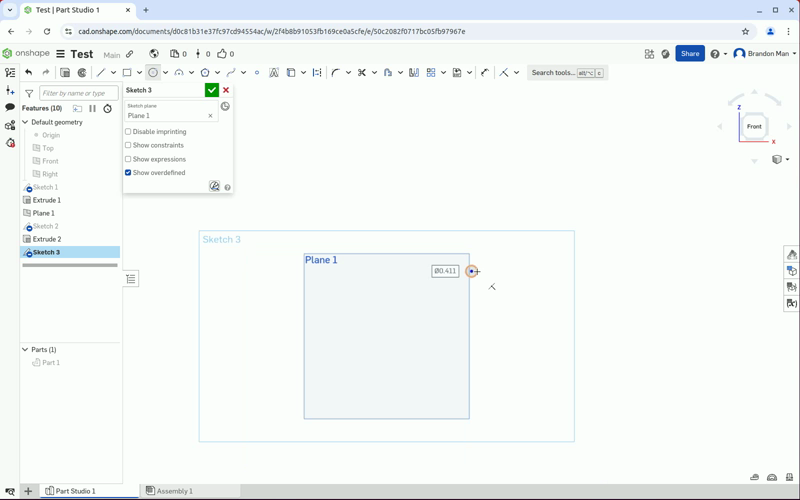
scroll(-6)
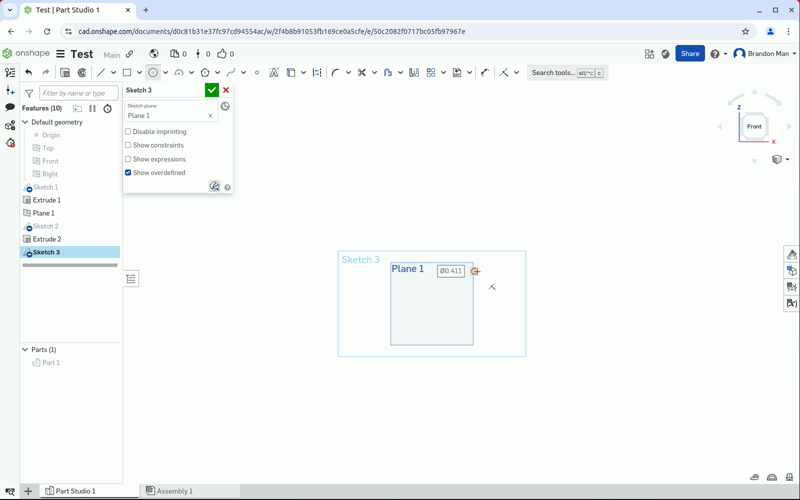
scroll(-6)
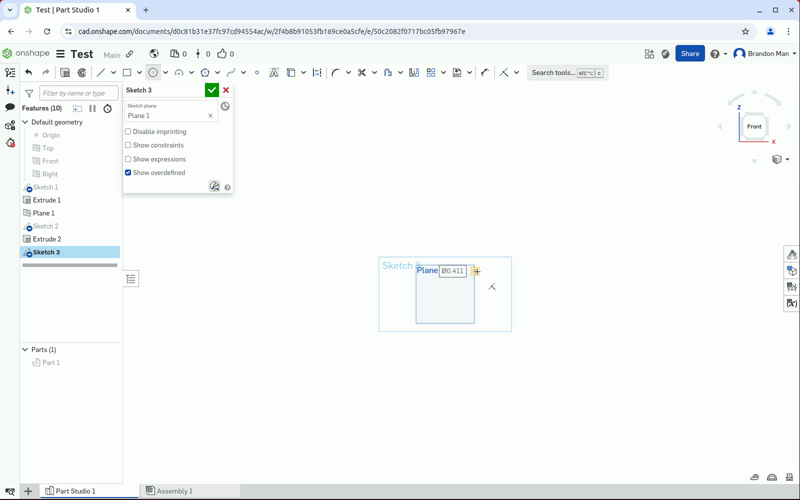
scroll(-6)
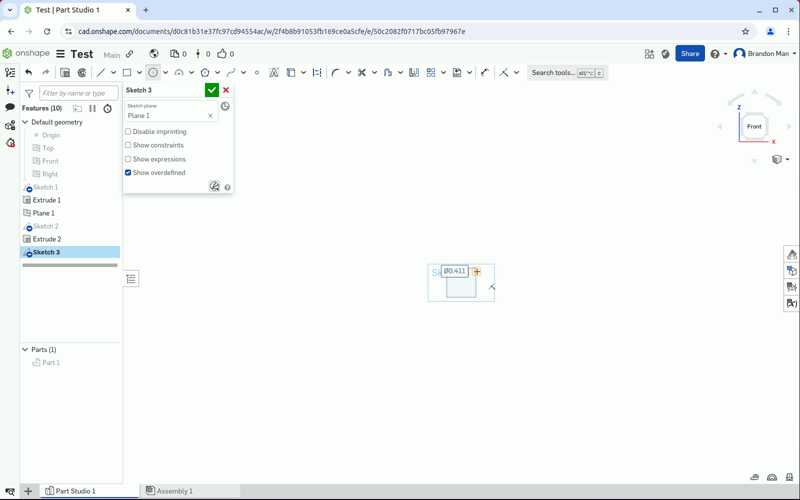
key(esc)
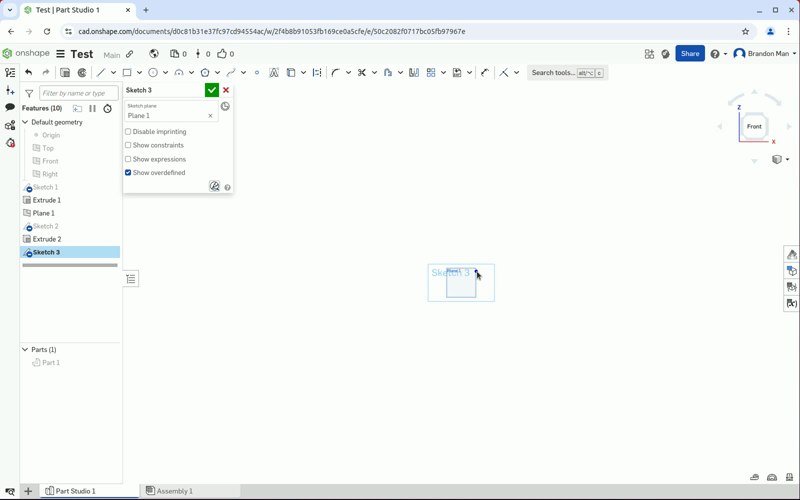
mouse_move(476, 272)
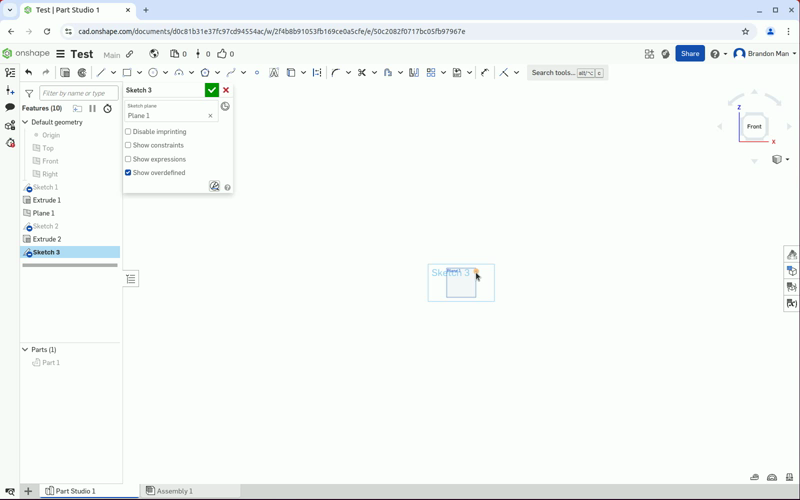
scroll(6)
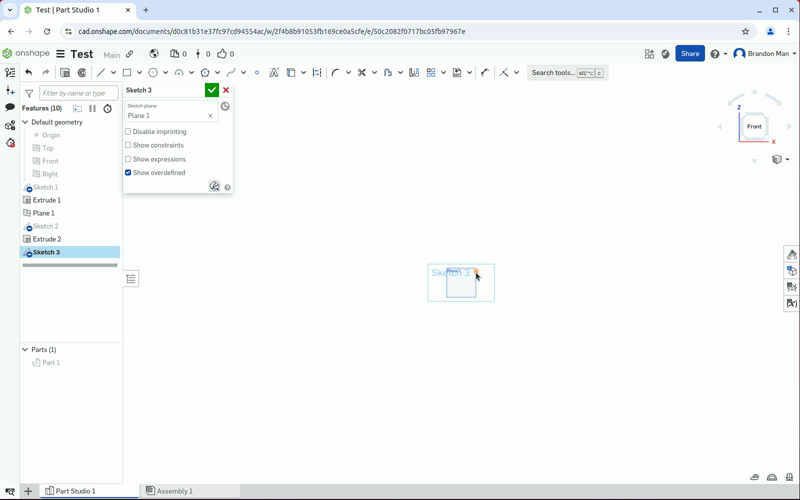
scroll(6)
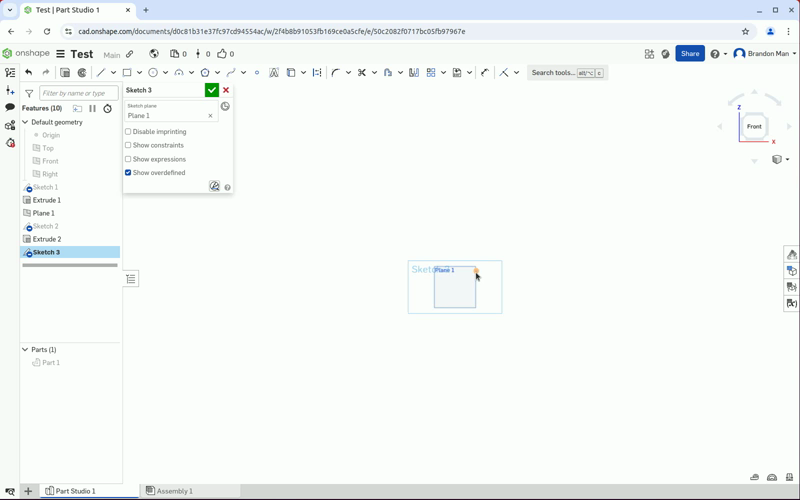
scroll(6)
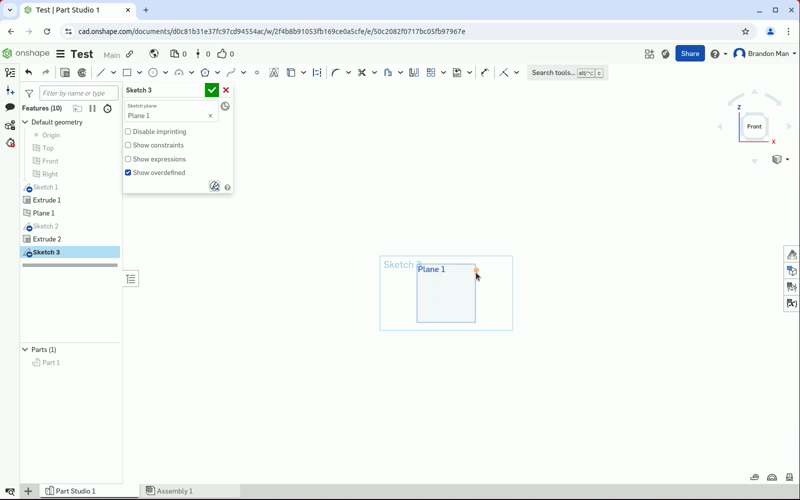
scroll(6)
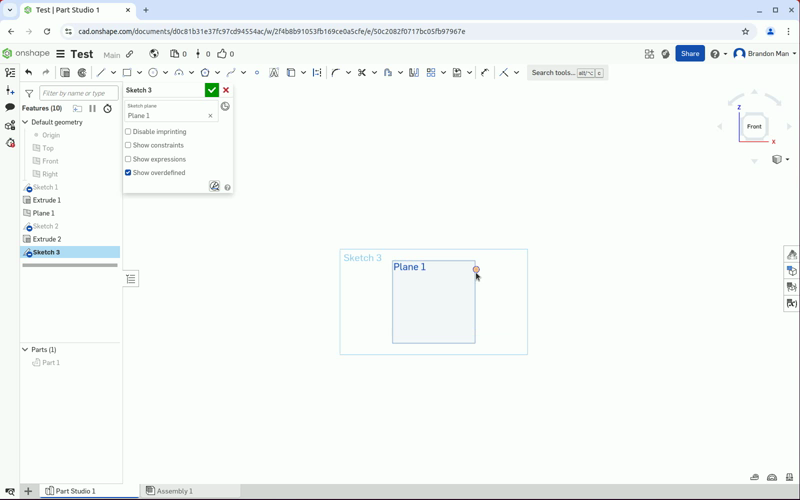
scroll(6)
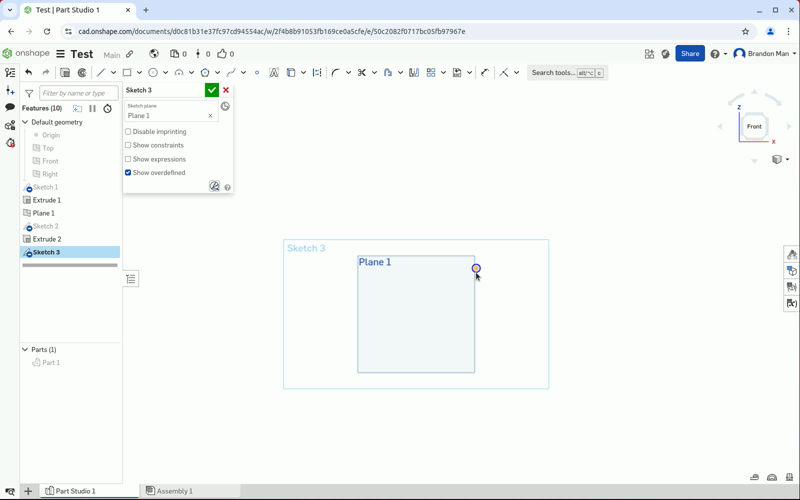
scroll(6)
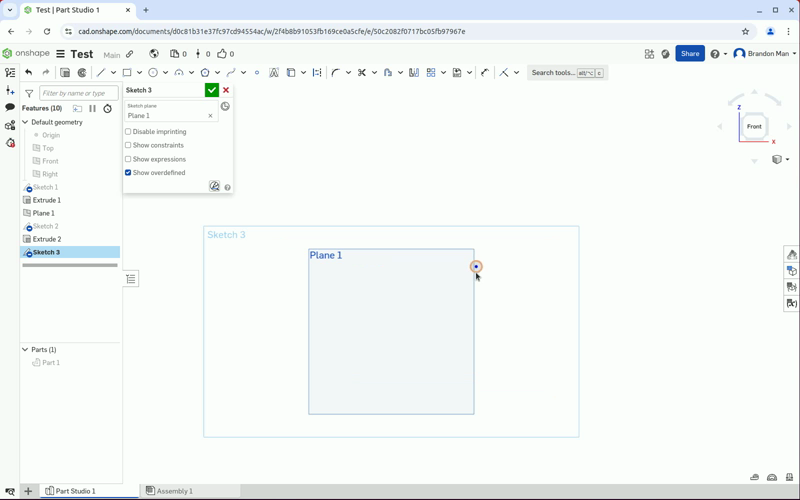
scroll(6)
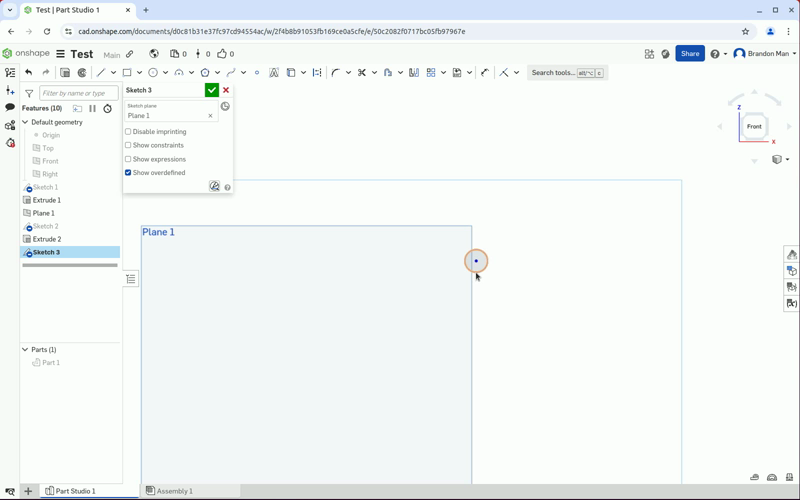
click(476, 272)
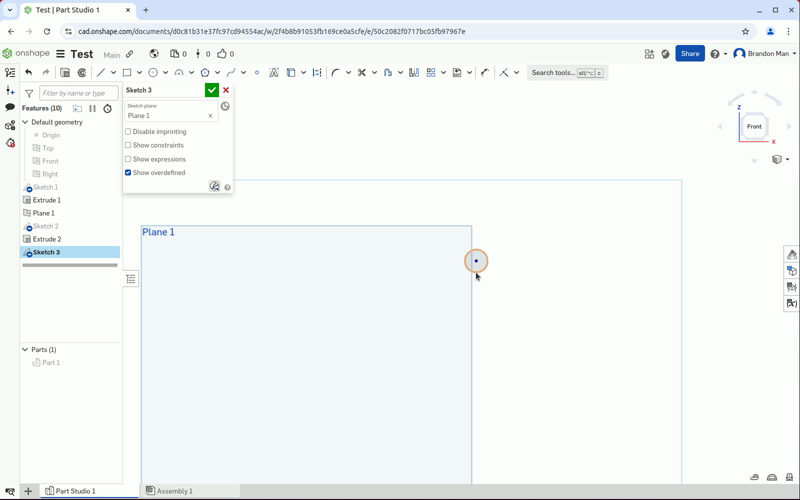
scroll(-6)
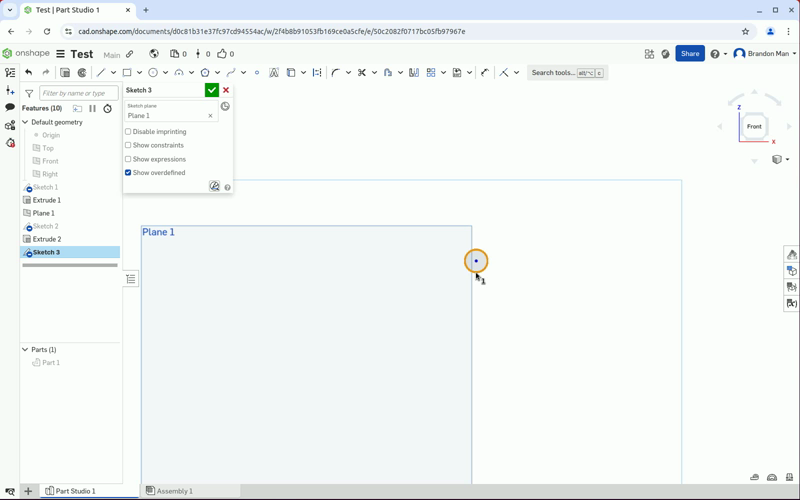
scroll(-6)
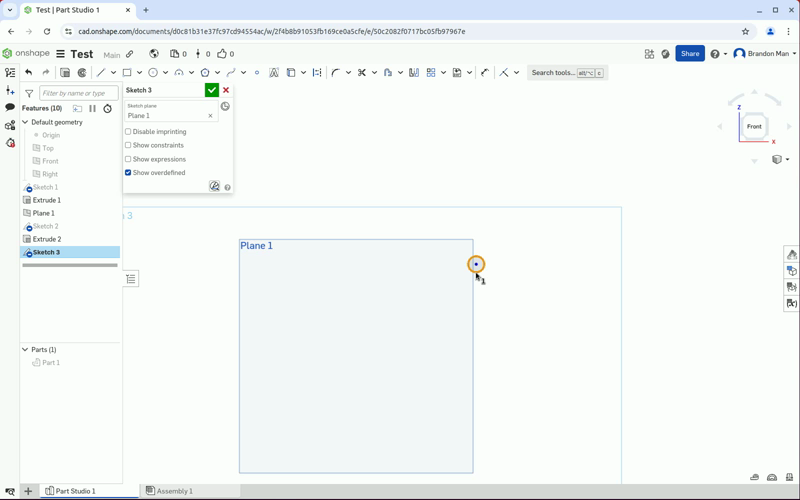
scroll(-6)
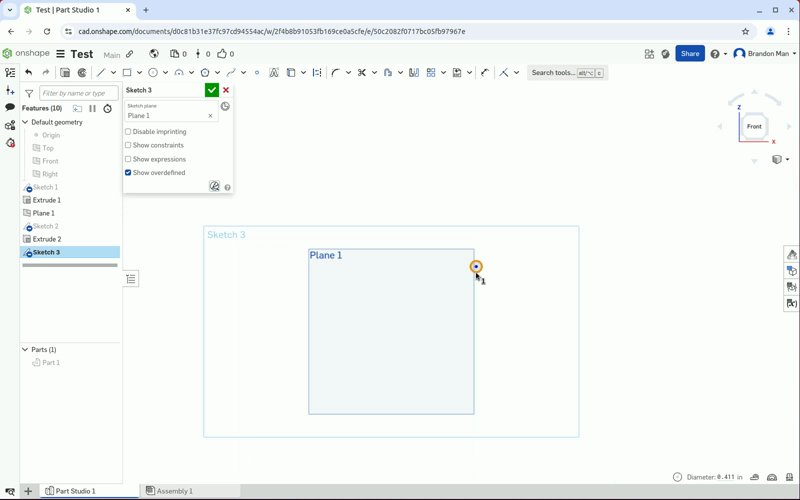
scroll(-6)
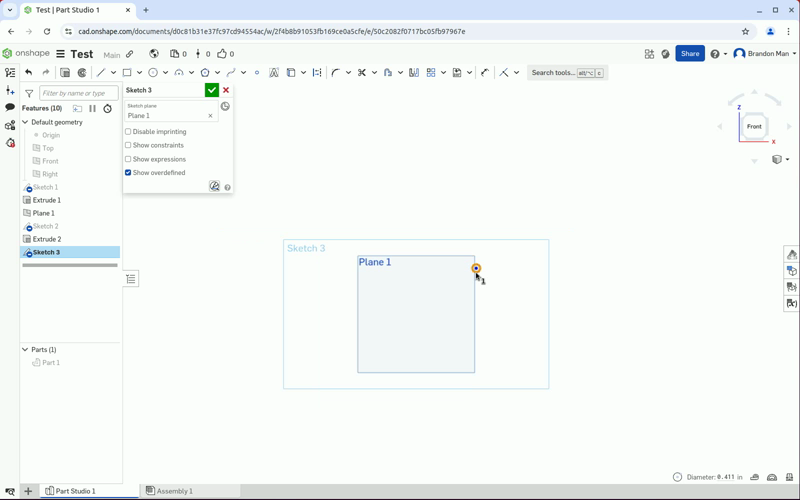
scroll(-6)
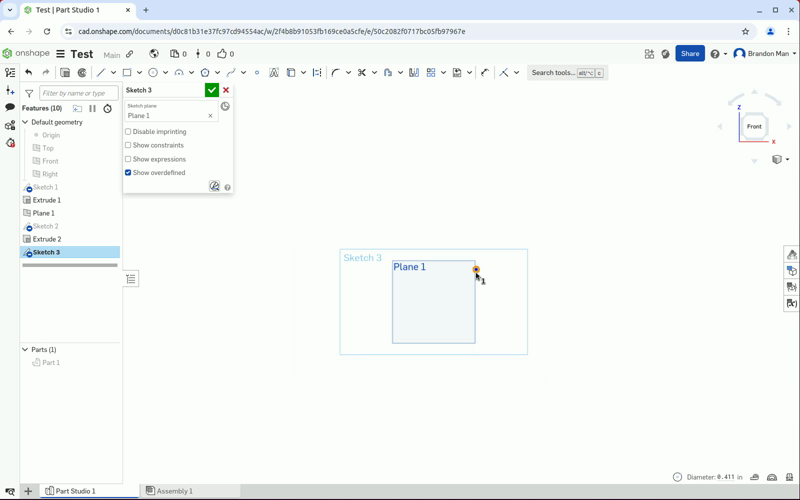
scroll(-6)
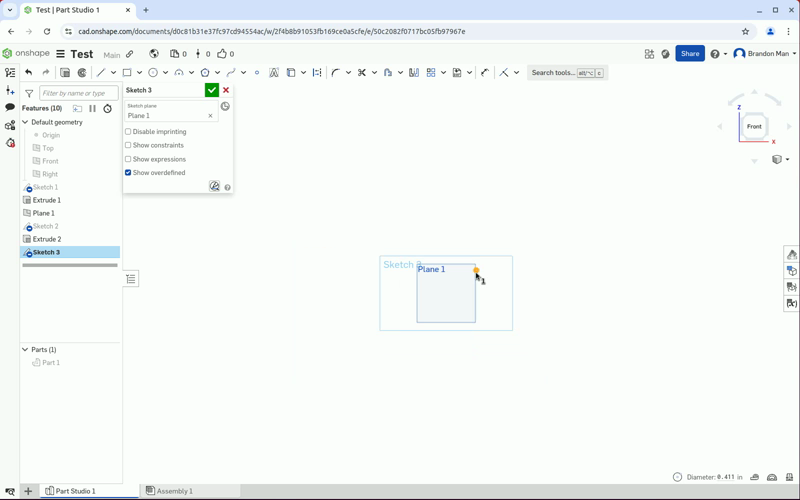
scroll(-6)
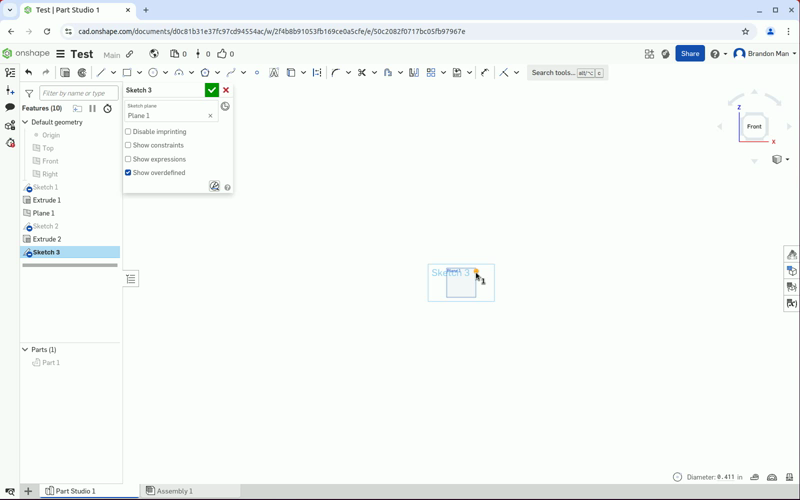
mouse_move(73, 352)
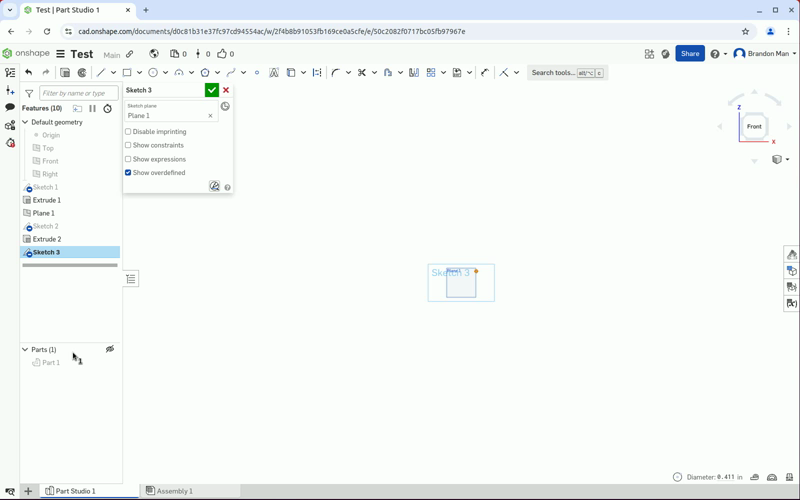
key(shift+y)
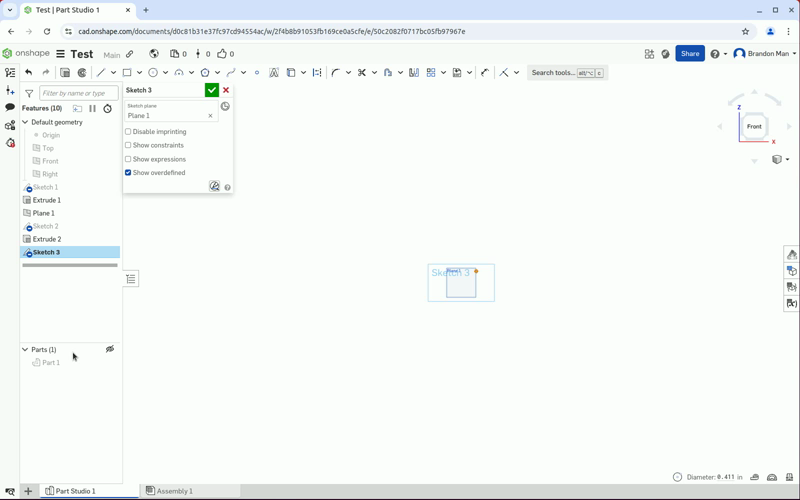
key(shift+e)
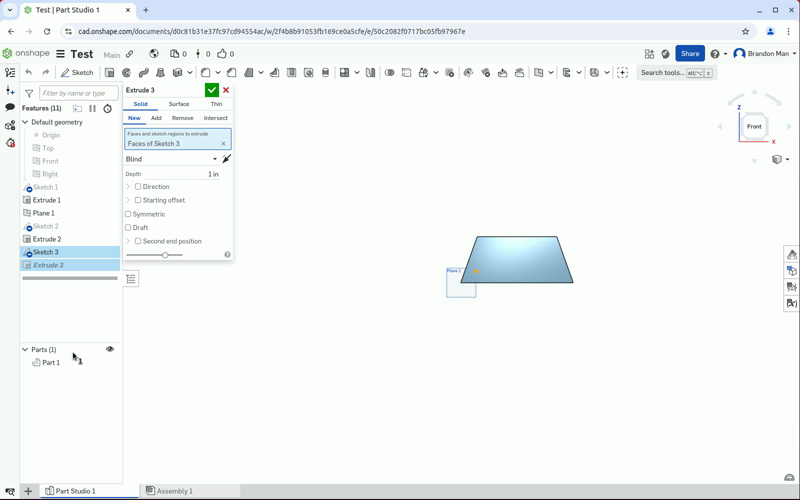
mouse_move(143, 106)
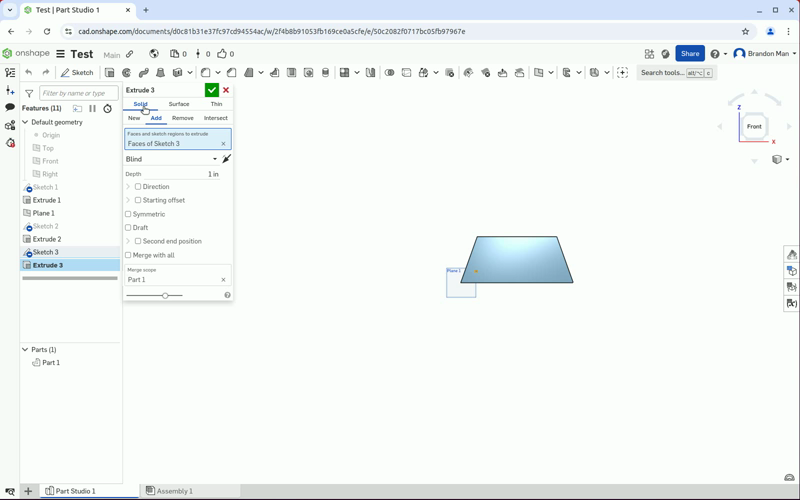
click(143, 106)
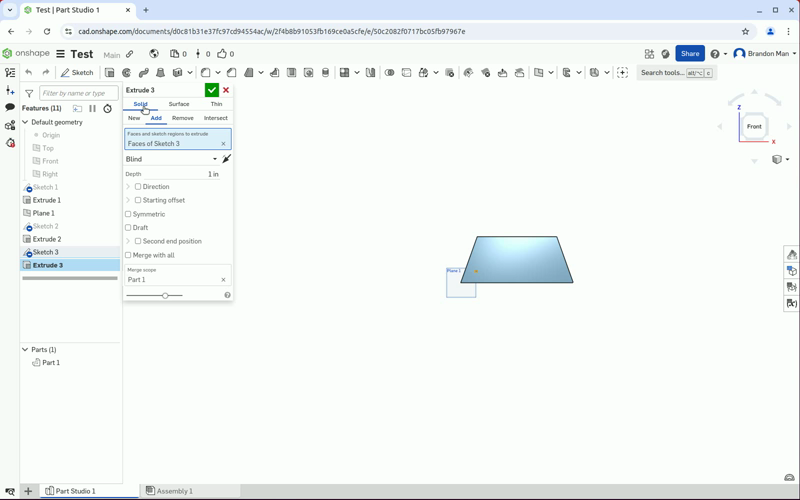
mouse_move(186, 120)
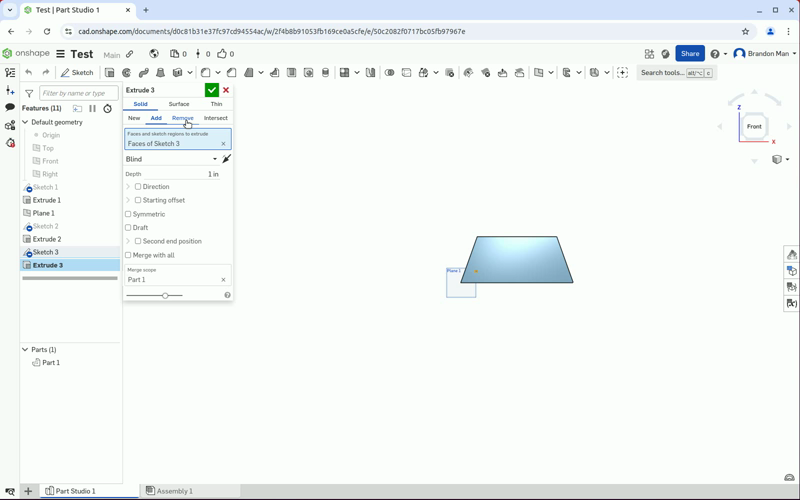
click(186, 120)
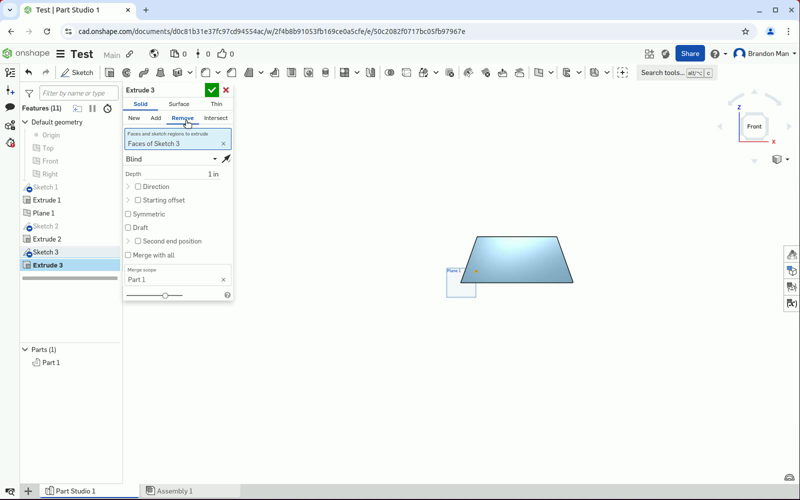
key(tab, 4)
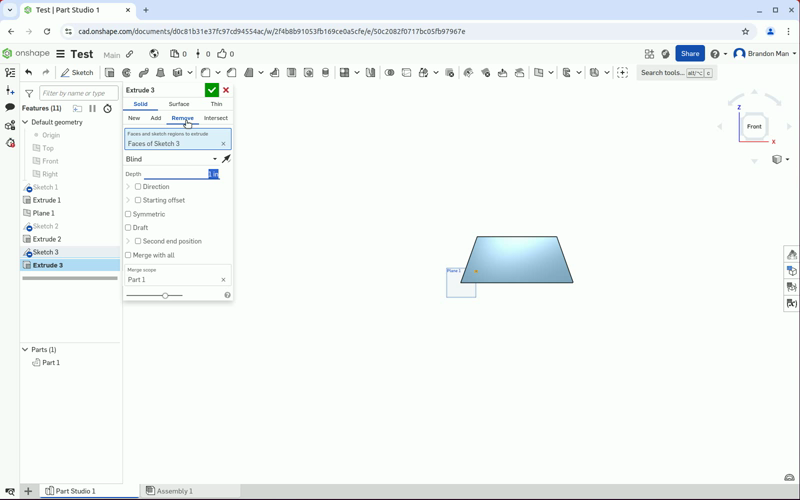
text(1.204)
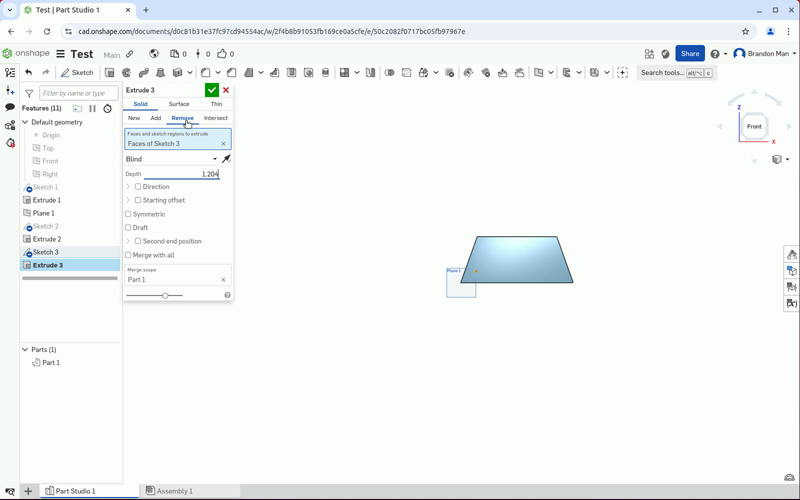
key(tab, 6)
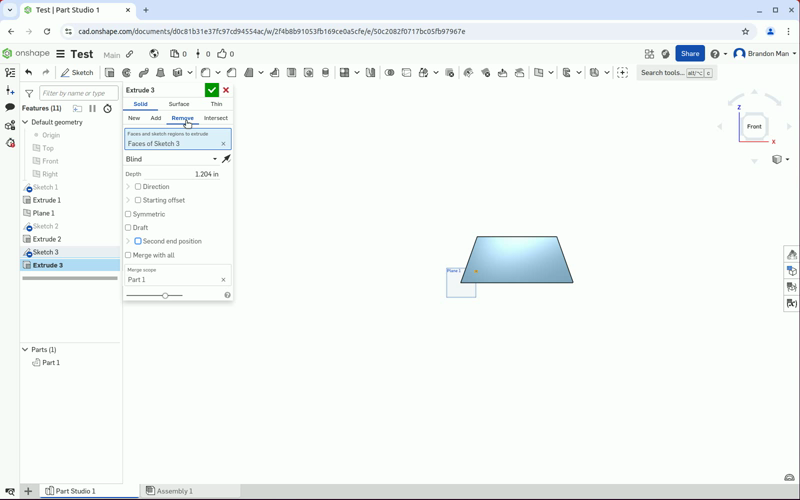
key(space)
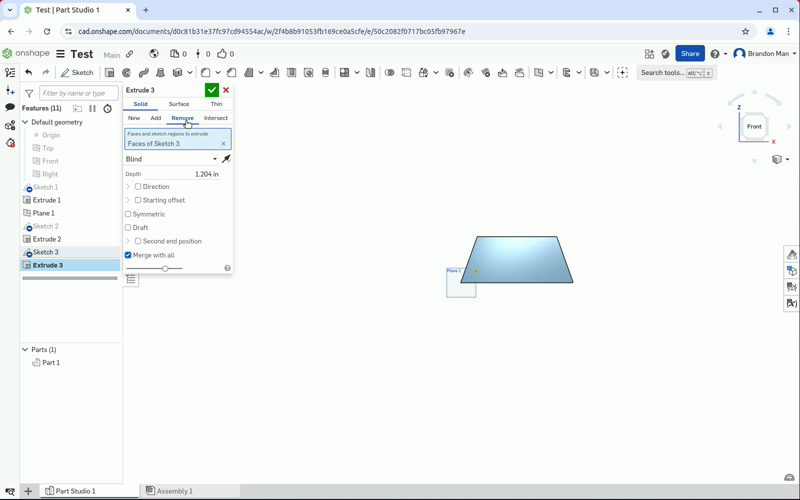
key(enter)
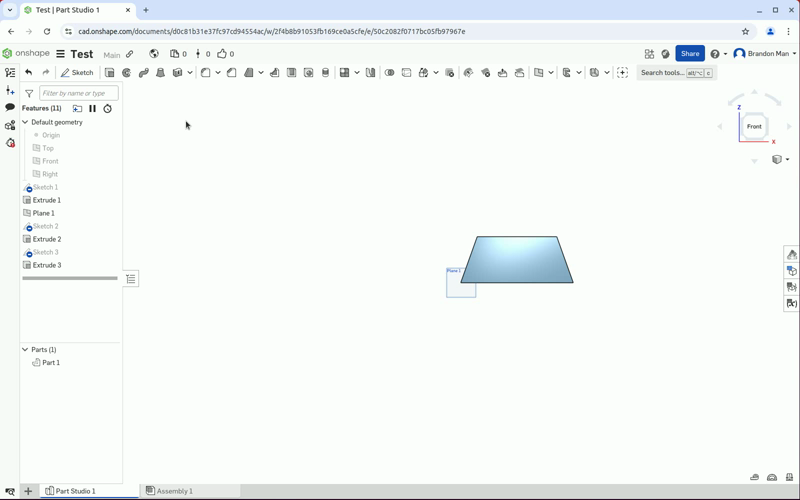
key(shift+h)
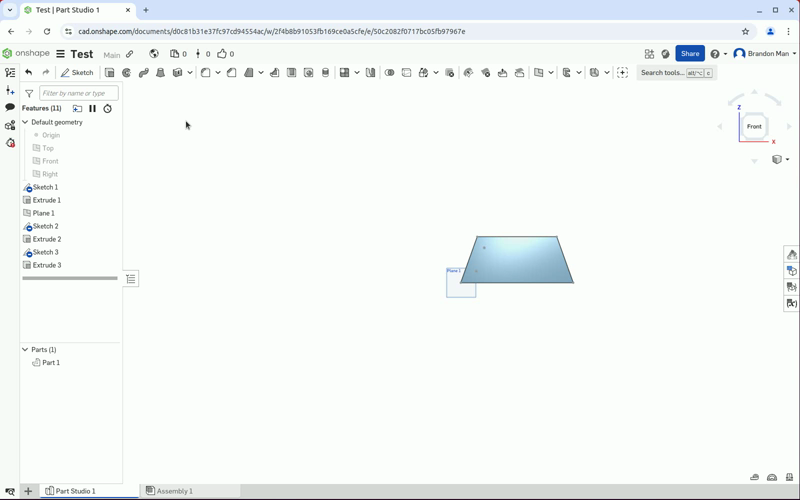
key(shift+h)
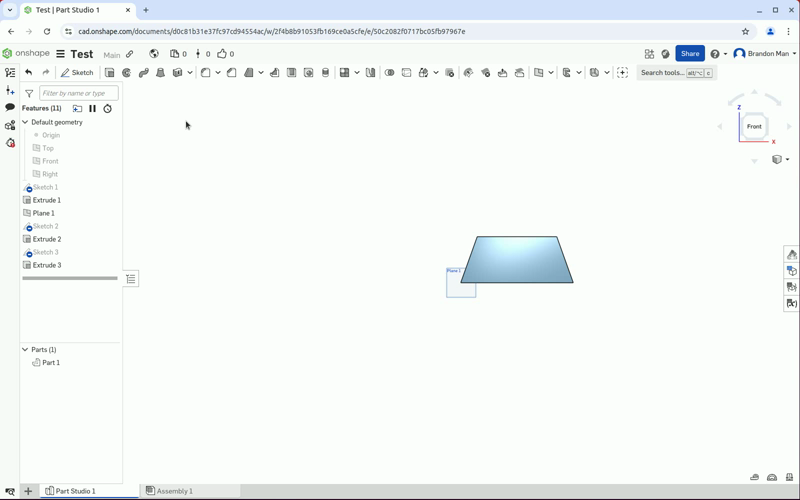
mouse_move(73, 189)
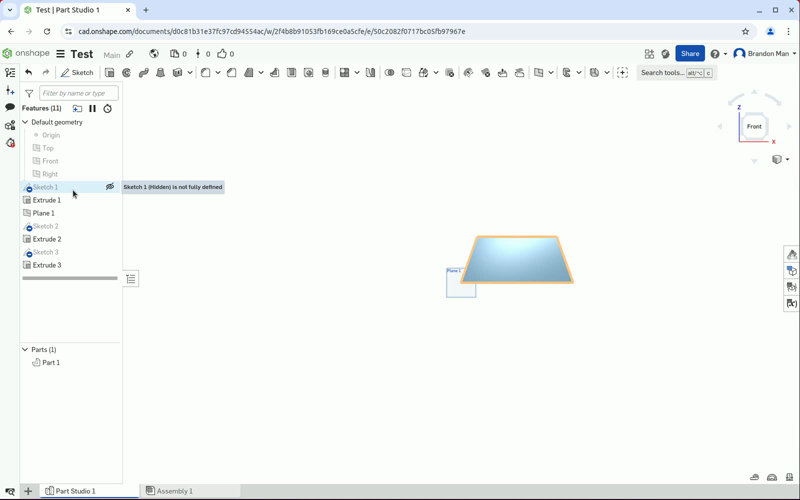
click(73, 189)
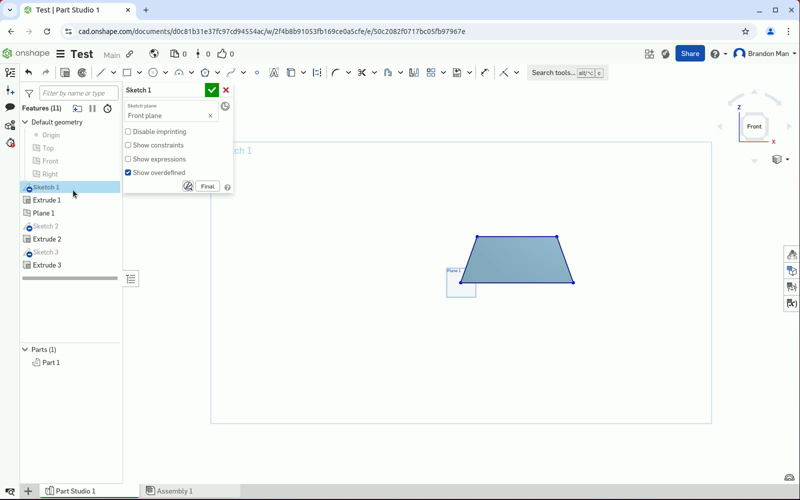
mouse_move(229, 92)
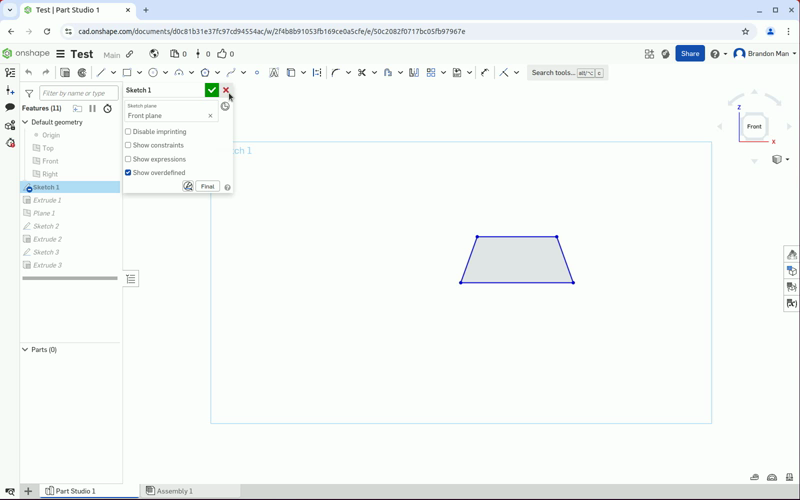
click(229, 92)
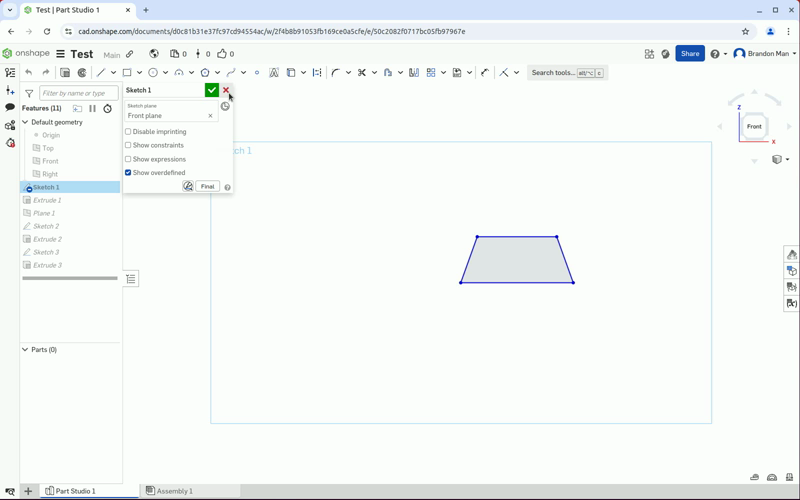
key(shift+s)
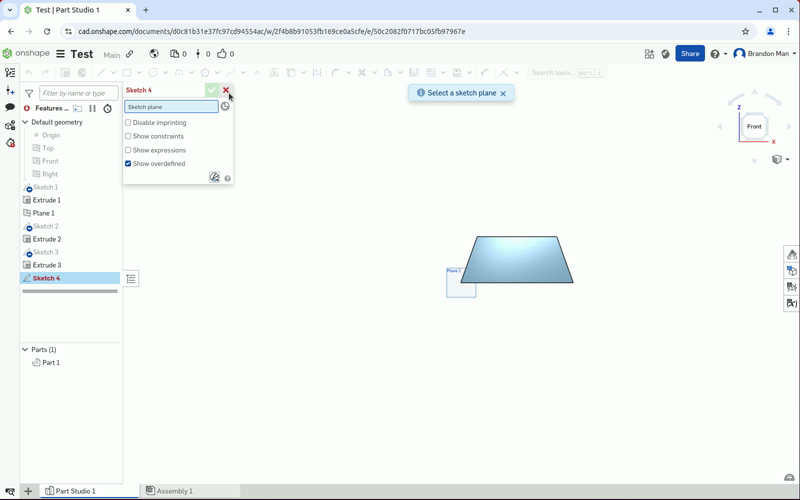
mouse_move(73, 215)
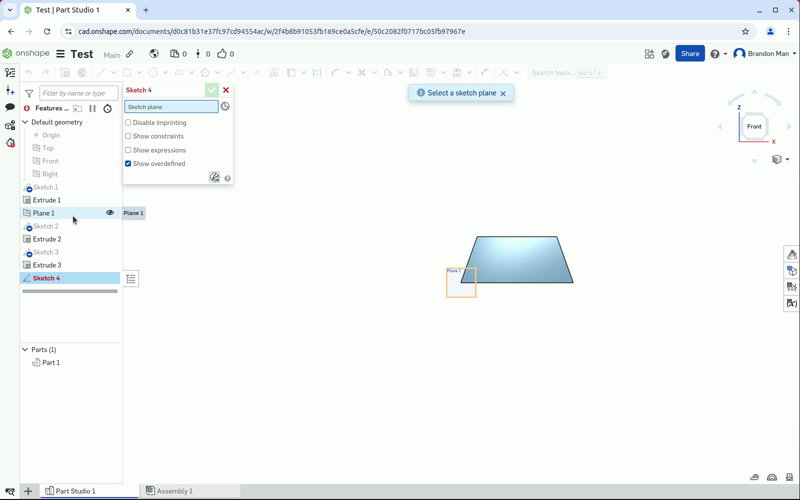
click(73, 215)
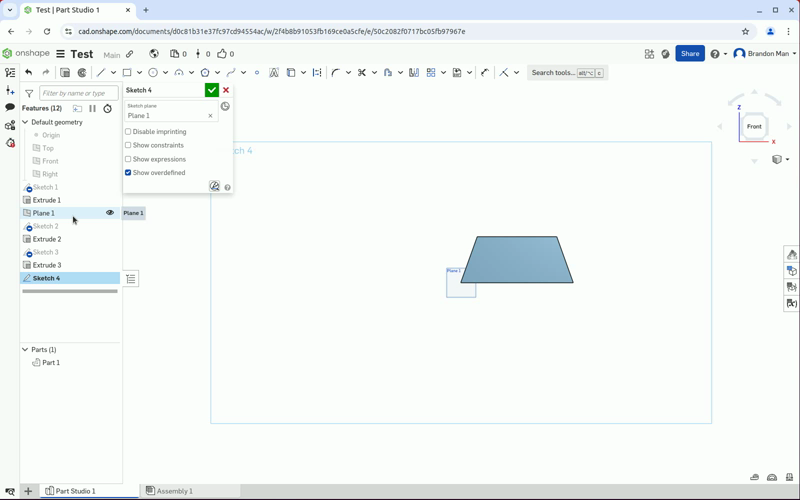
mouse_move(73, 352)
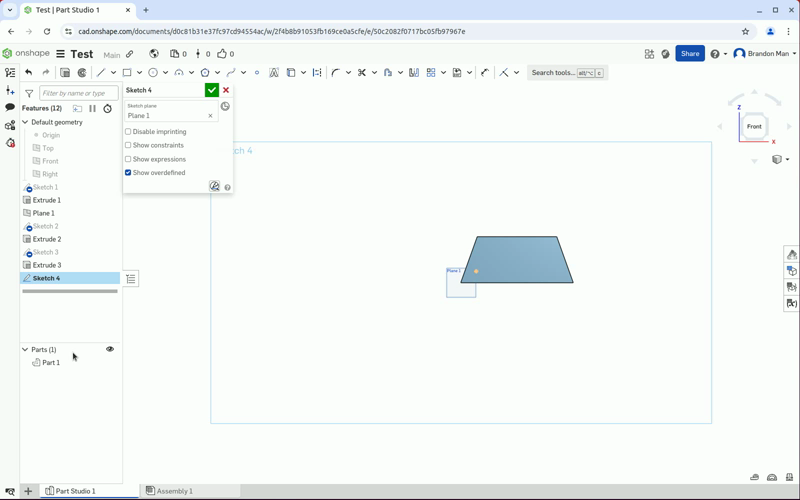
key(y)
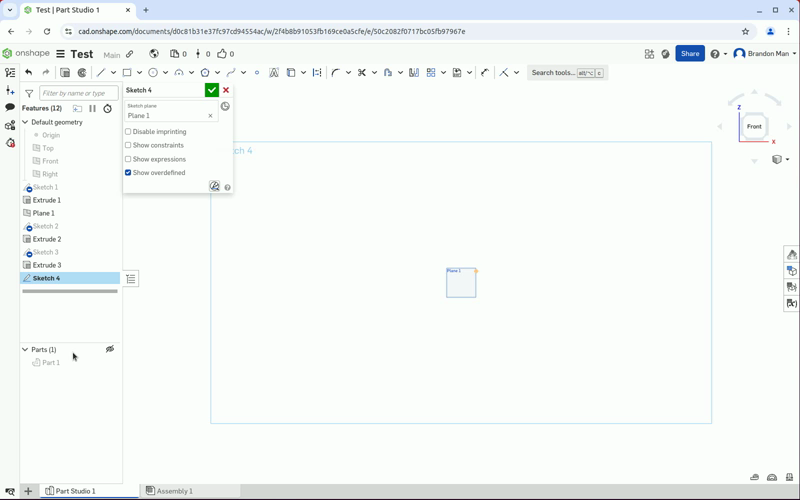
key(c)
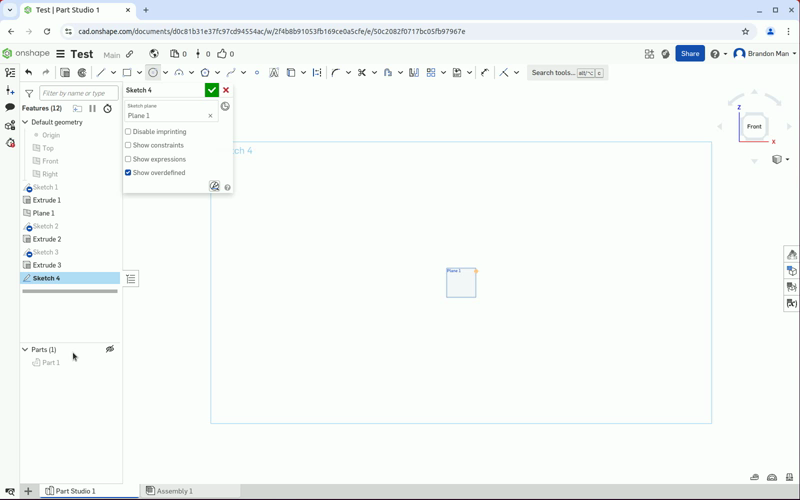
key_down(shift)
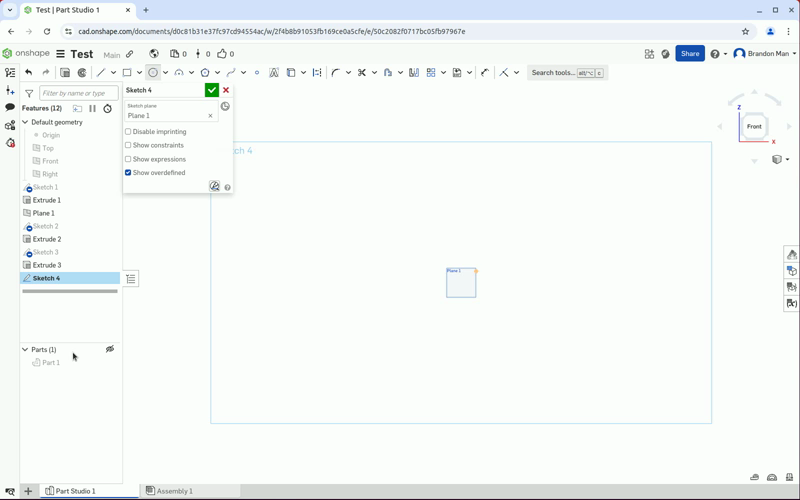
mouse_move(549, 247)
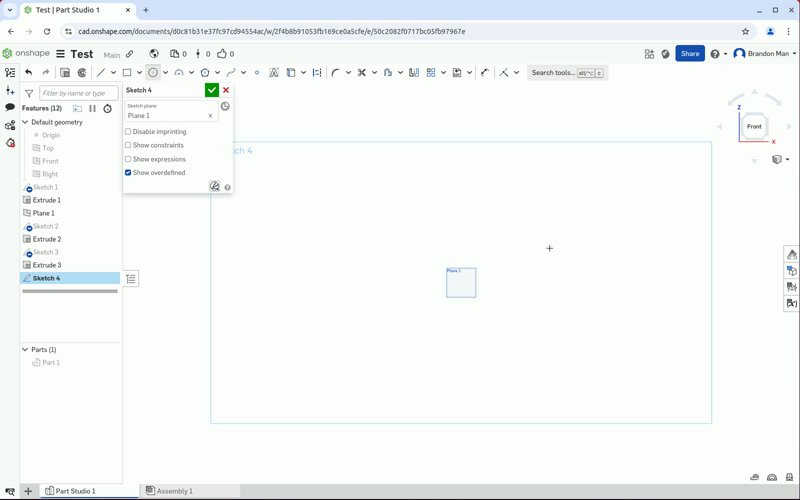
click(549, 247)
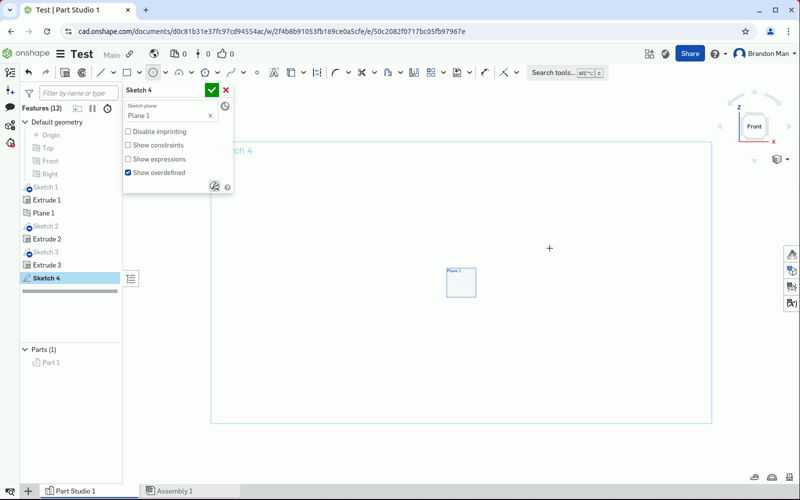
key_up(shift)
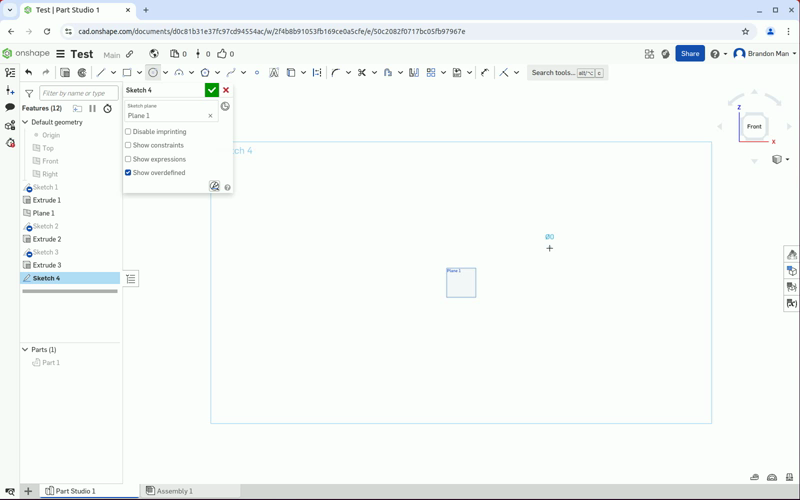
mouse_move(551, 247)
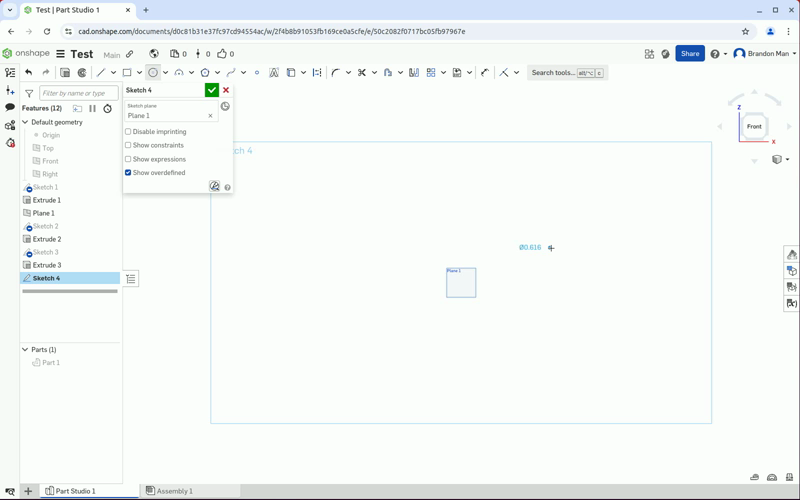
scroll(6)
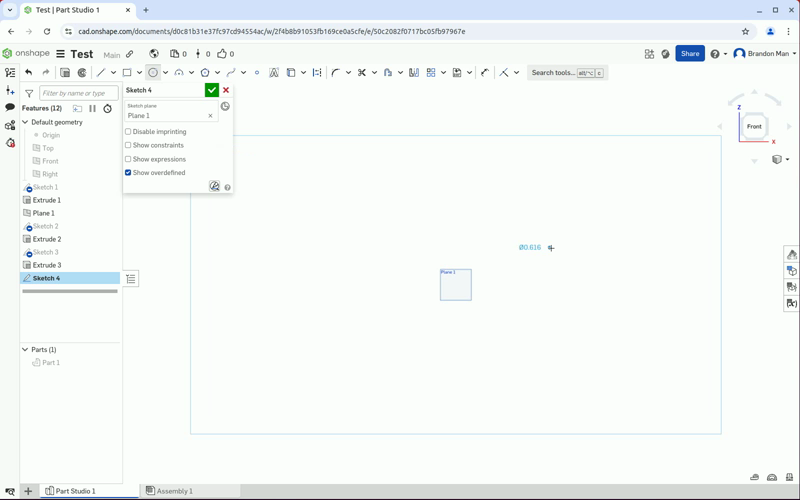
scroll(6)
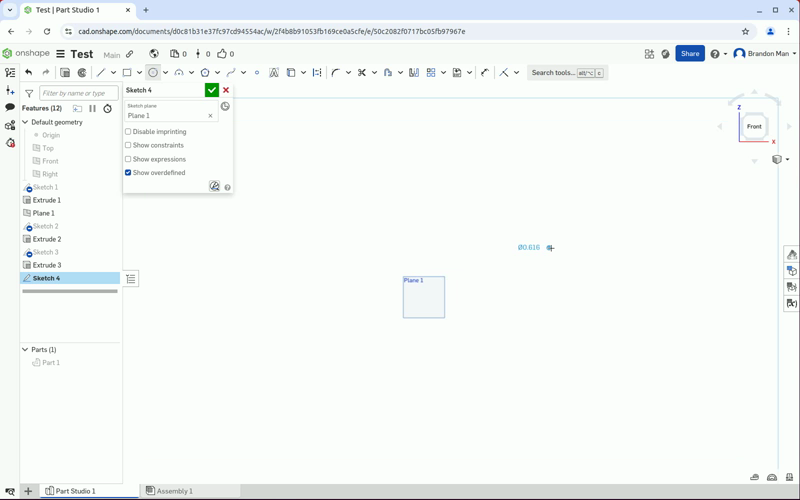
scroll(6)
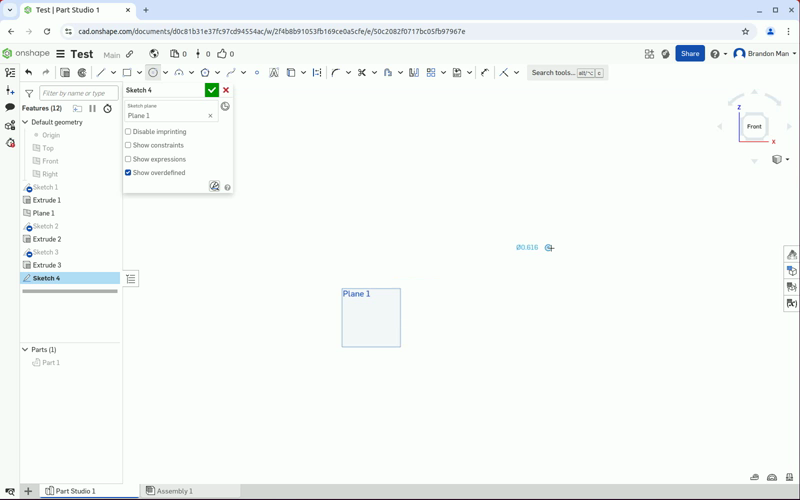
scroll(6)
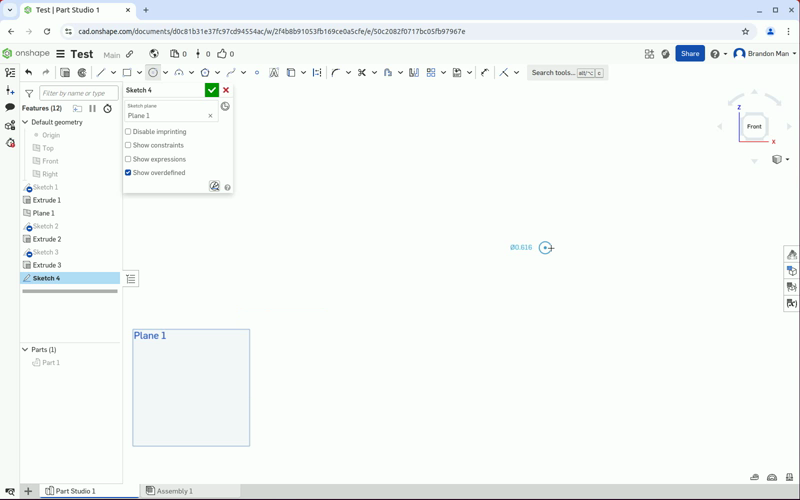
scroll(6)
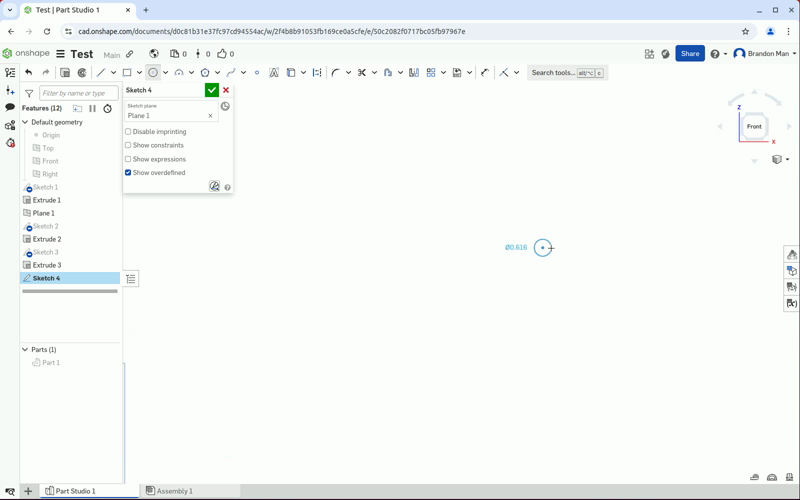
scroll(6)
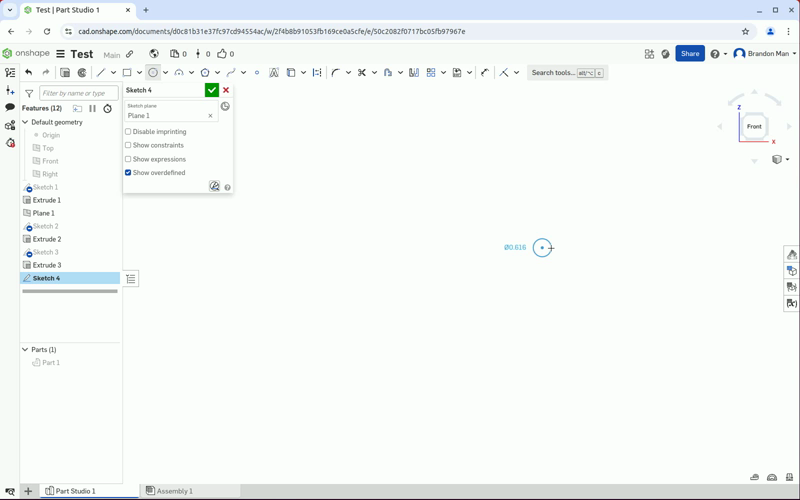
scroll(6)
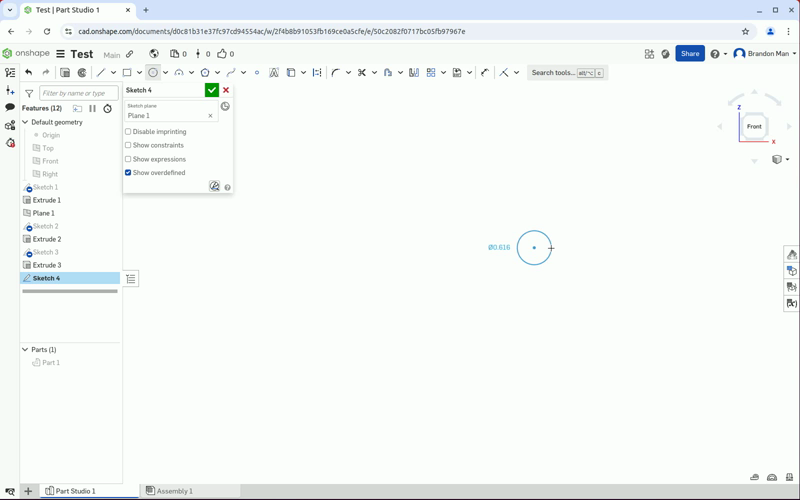
click(551, 247)
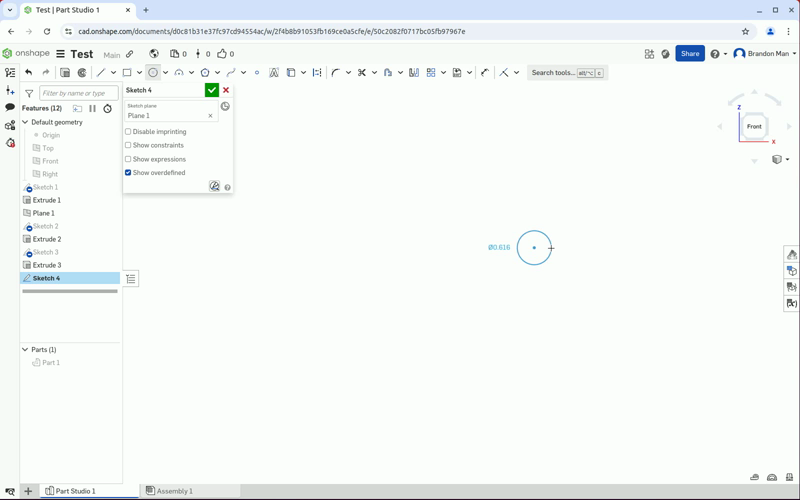
scroll(-6)
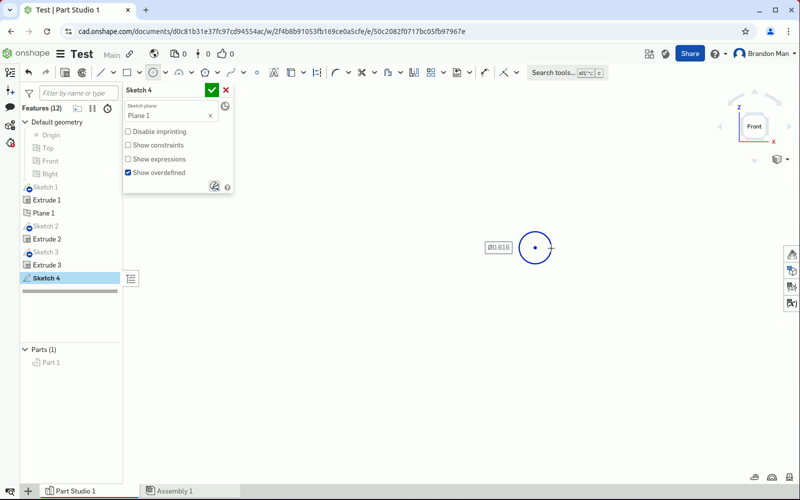
scroll(-6)
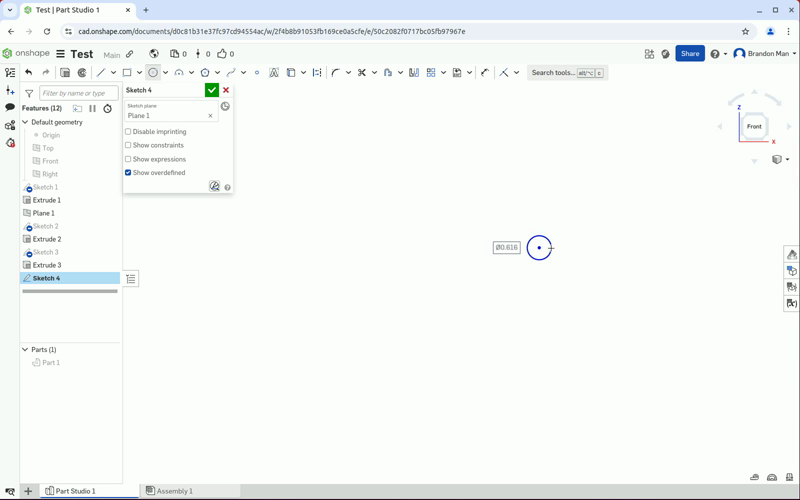
scroll(-6)
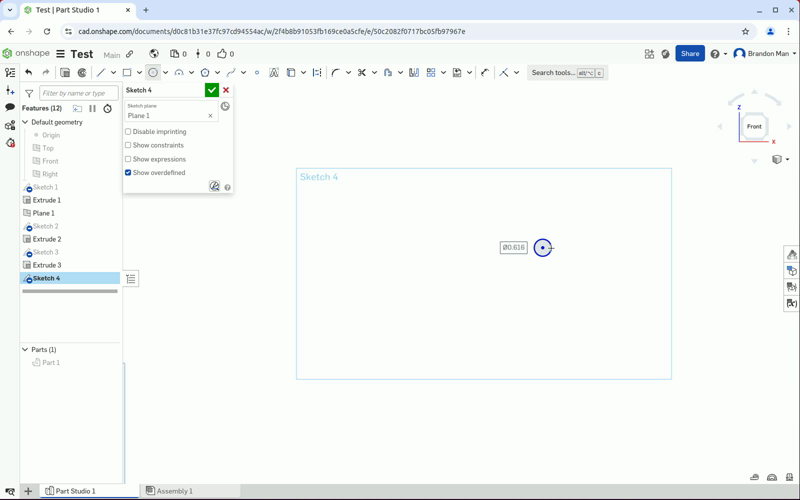
scroll(-6)
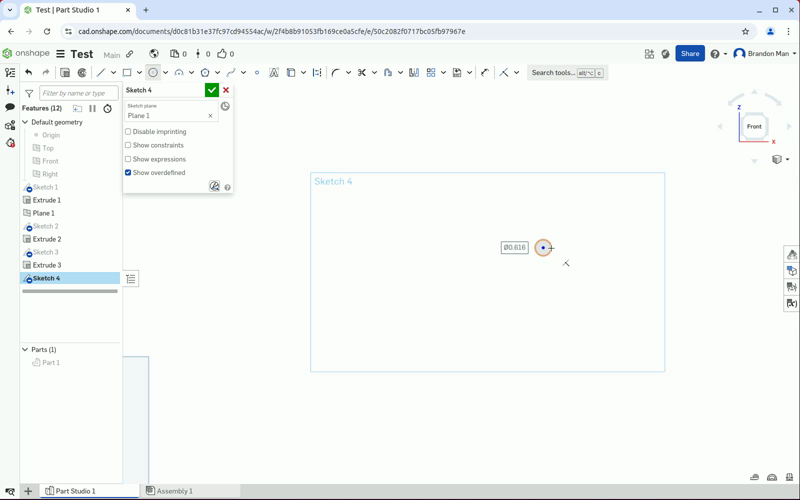
scroll(-6)
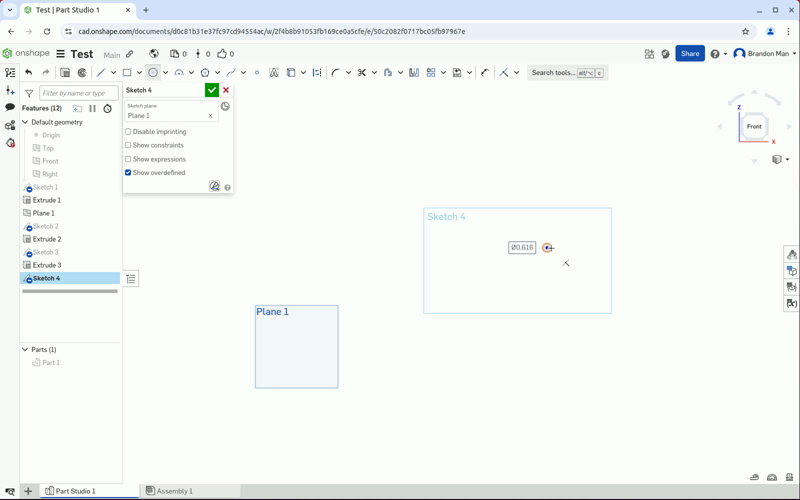
scroll(-6)
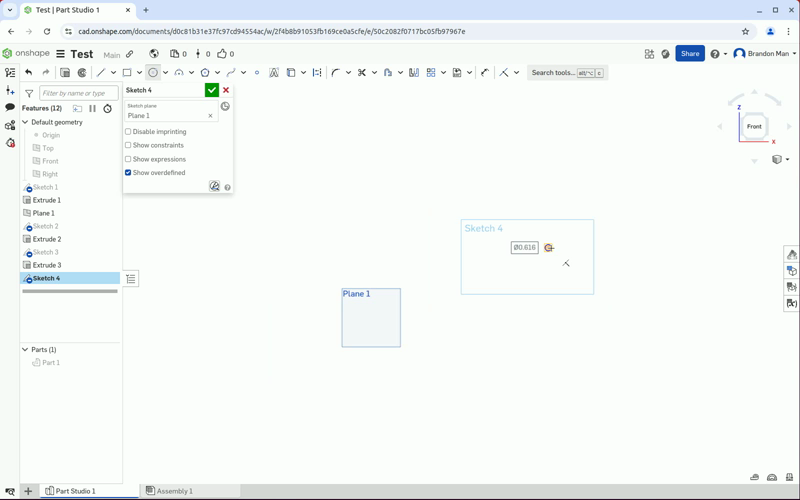
scroll(-6)
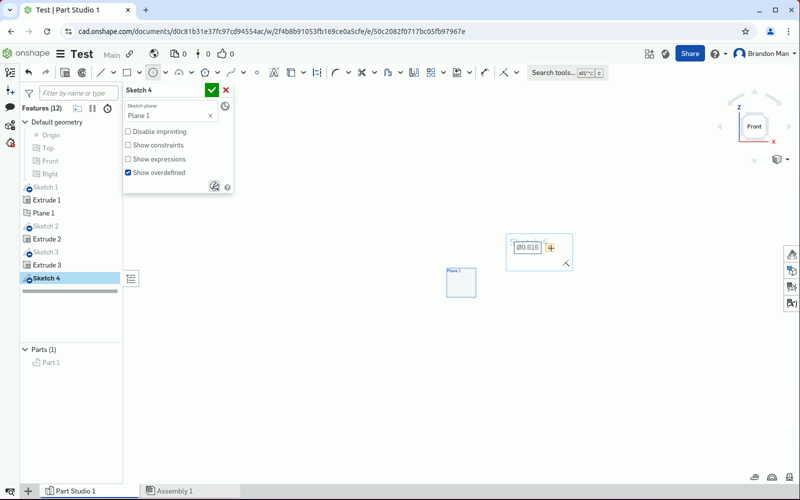
key(esc)
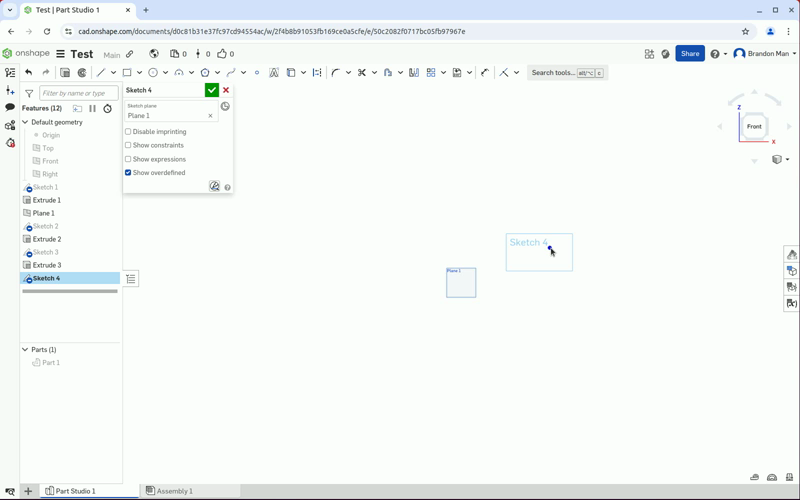
mouse_move(548, 247)
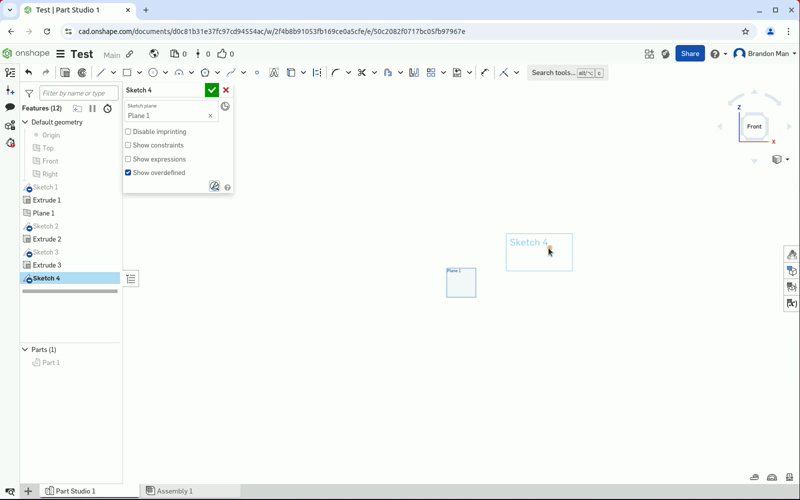
scroll(6)
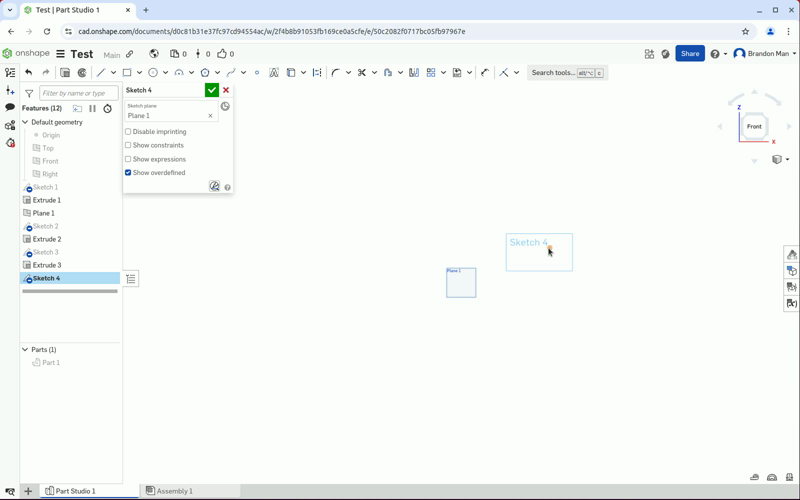
scroll(6)
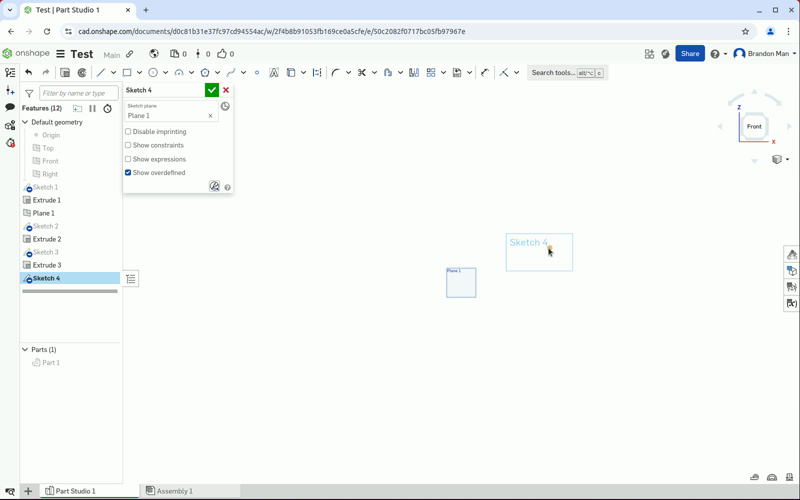
scroll(6)
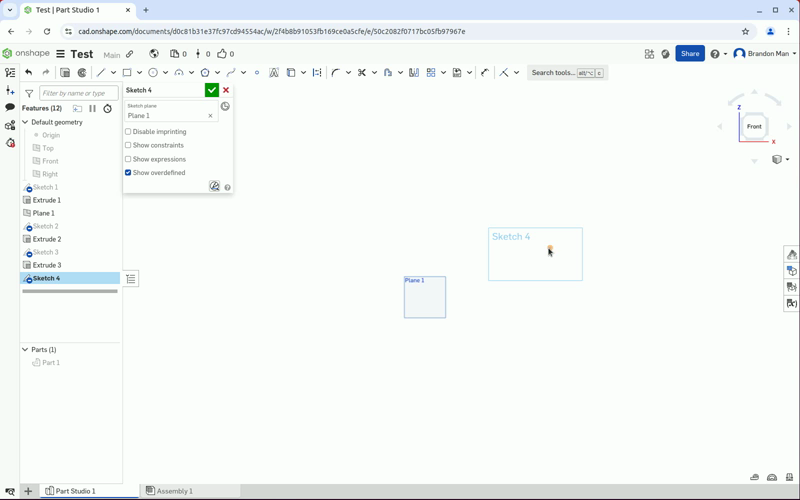
scroll(6)
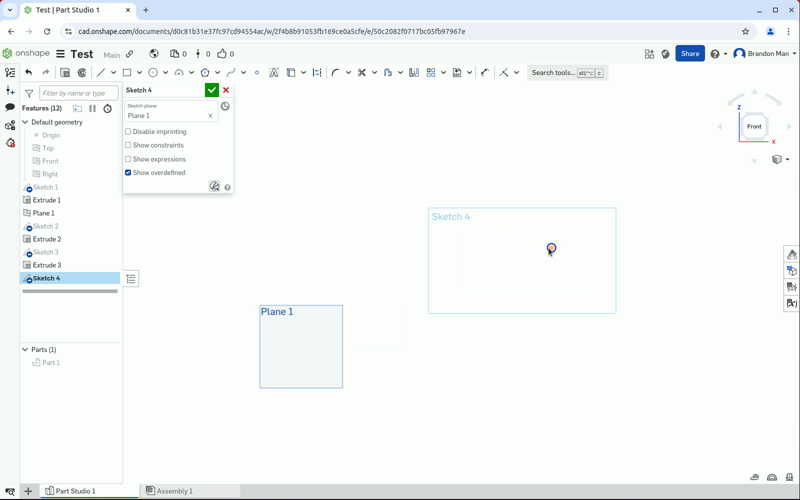
scroll(6)
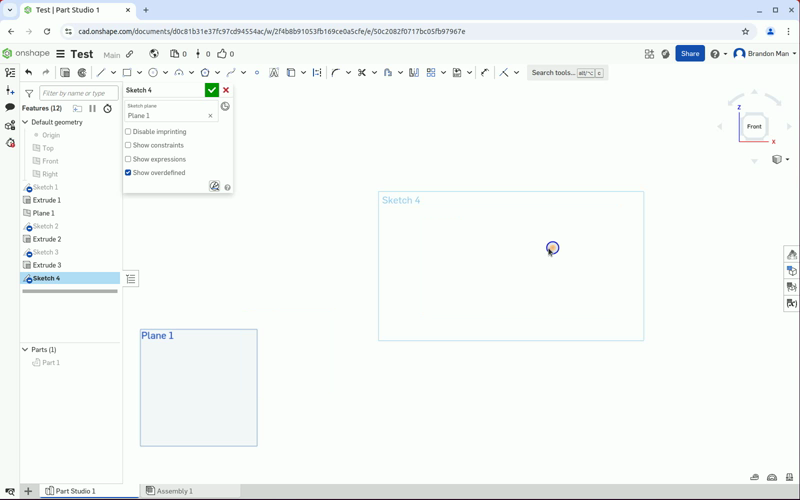
scroll(6)
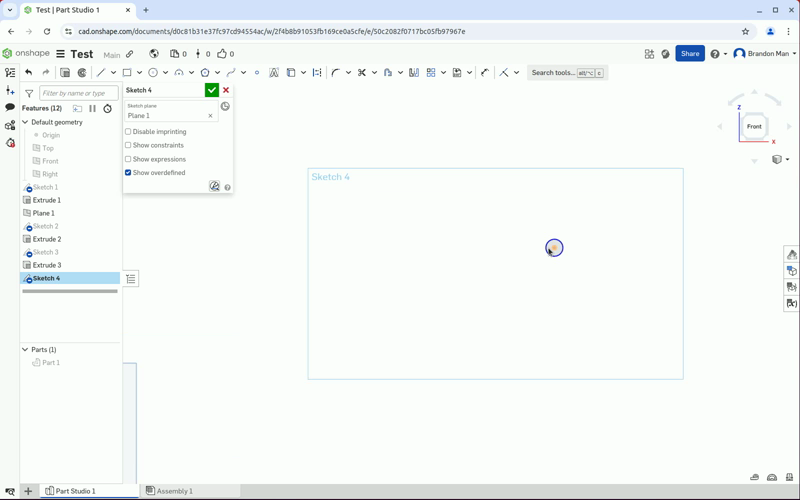
scroll(6)
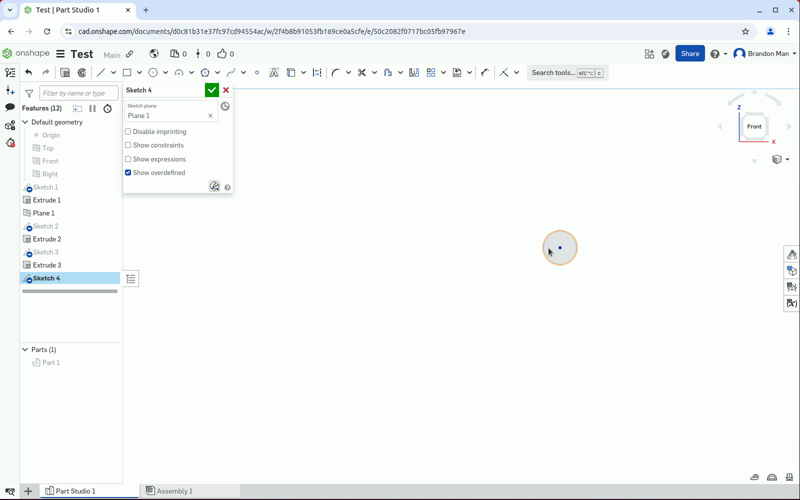
click(548, 247)
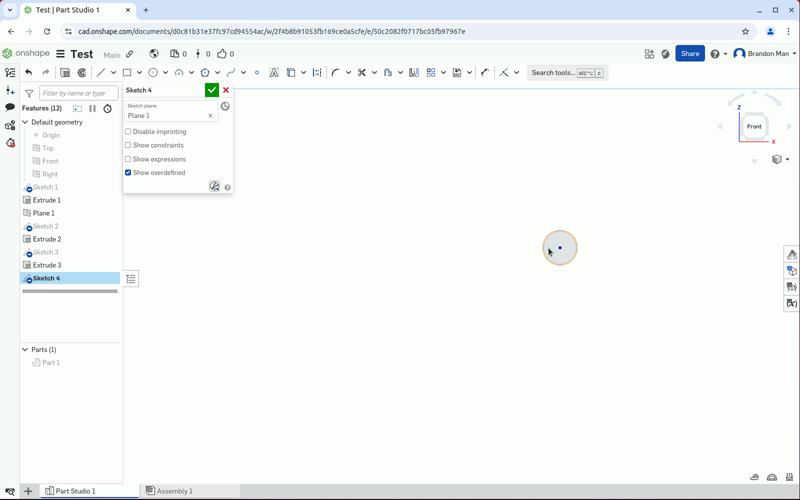
scroll(-6)
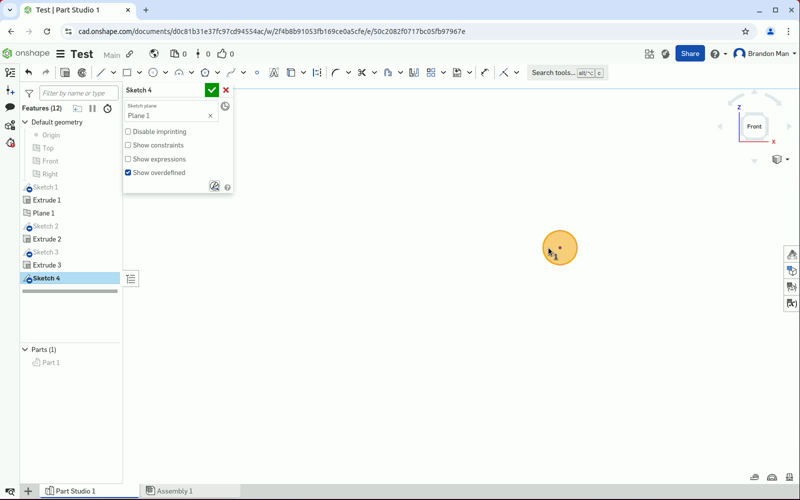
scroll(-6)
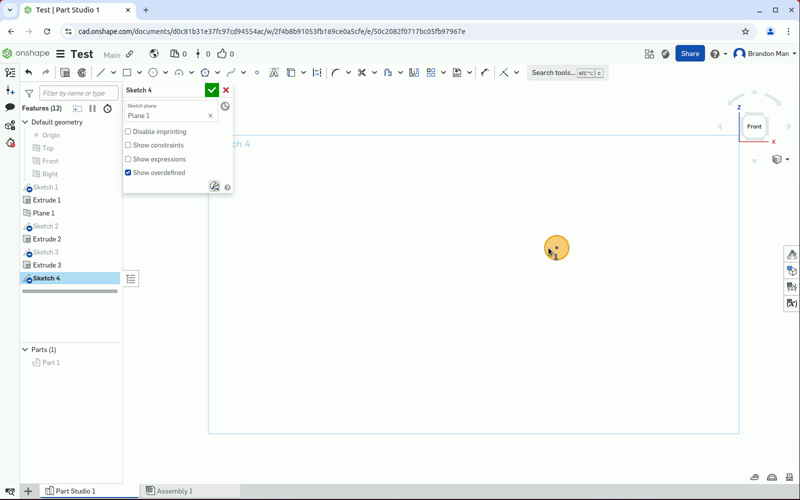
scroll(-6)
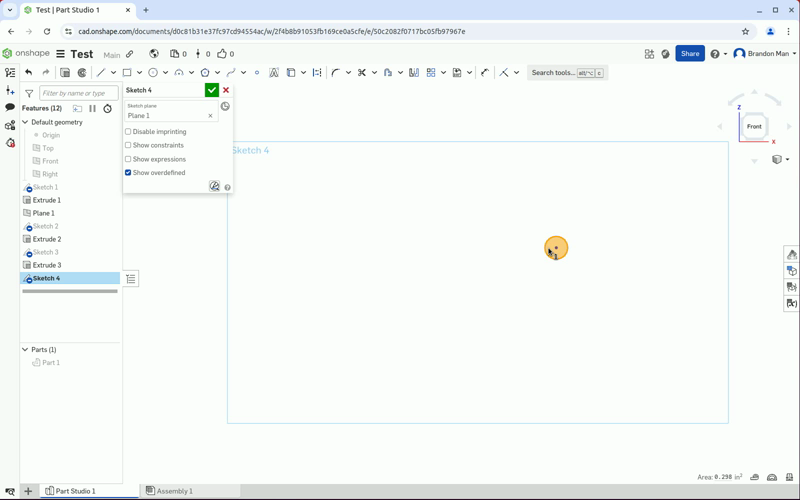
scroll(-6)
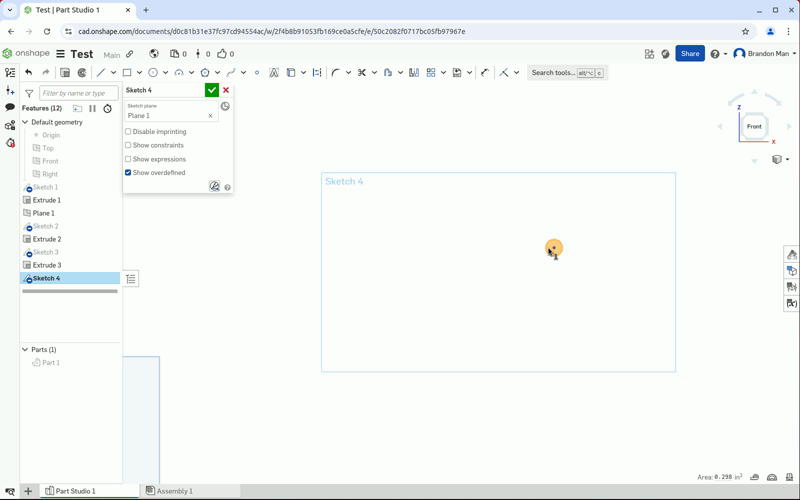
scroll(-6)
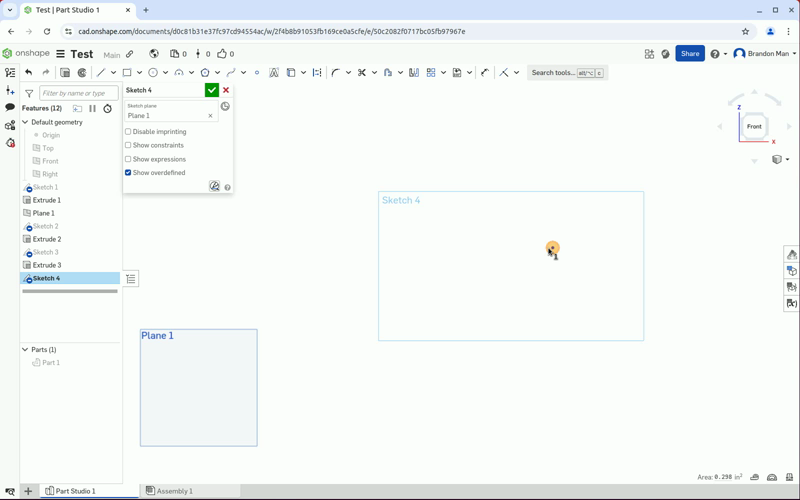
scroll(-6)
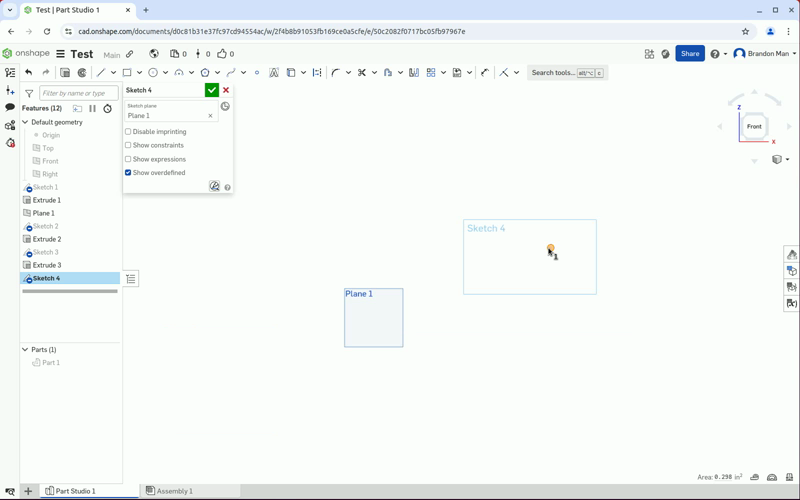
scroll(-6)
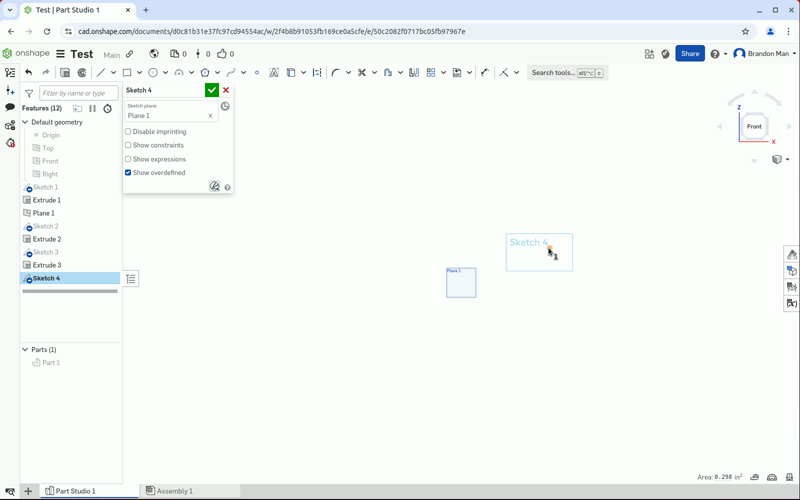
mouse_move(73, 352)
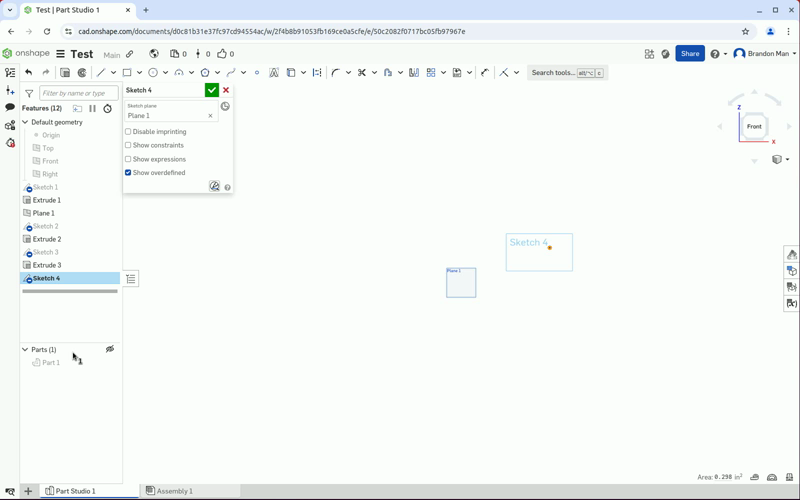
key(shift+y)
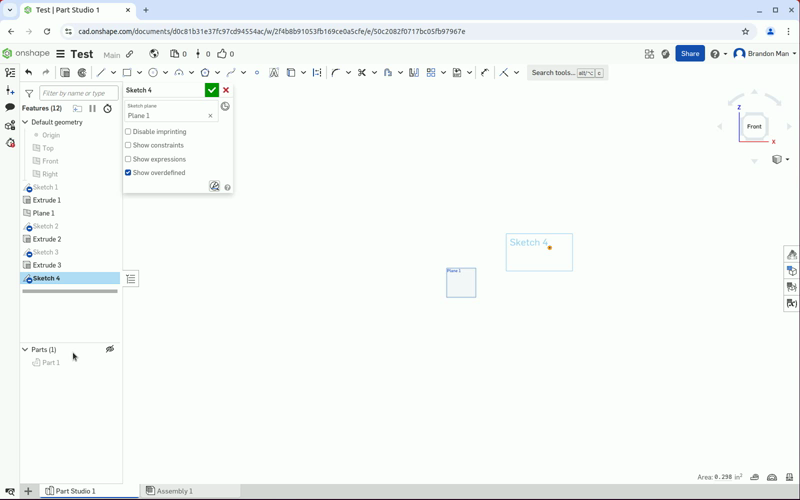
key(shift+e)
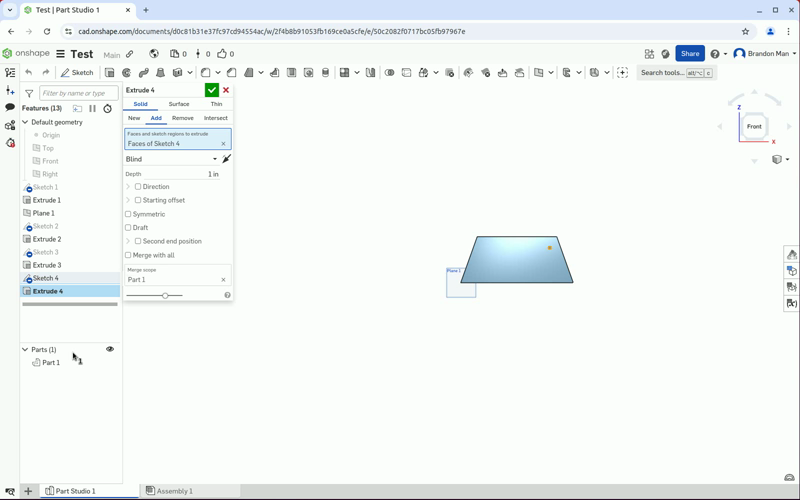
mouse_move(143, 106)
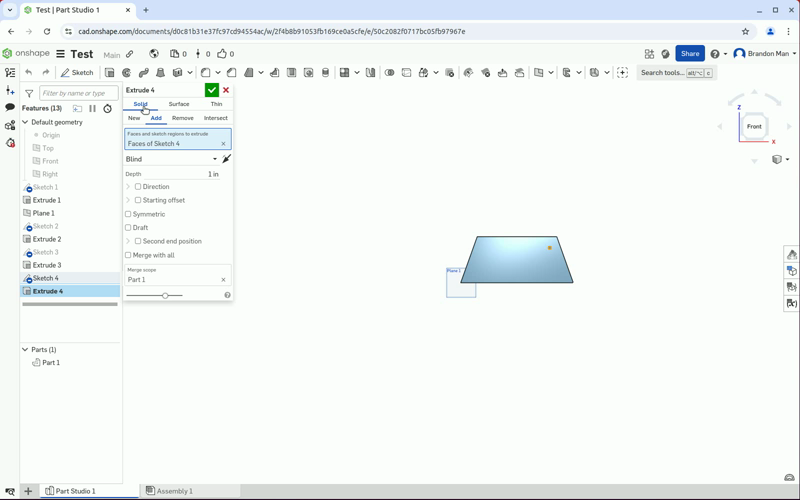
click(143, 106)
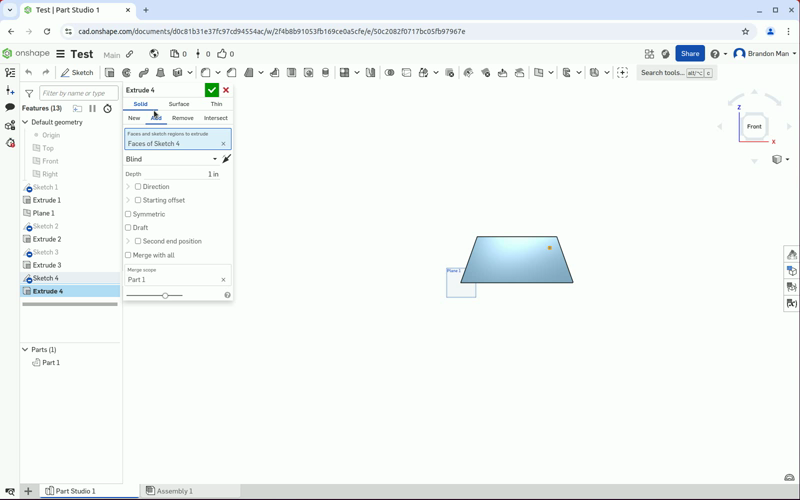
mouse_move(186, 120)
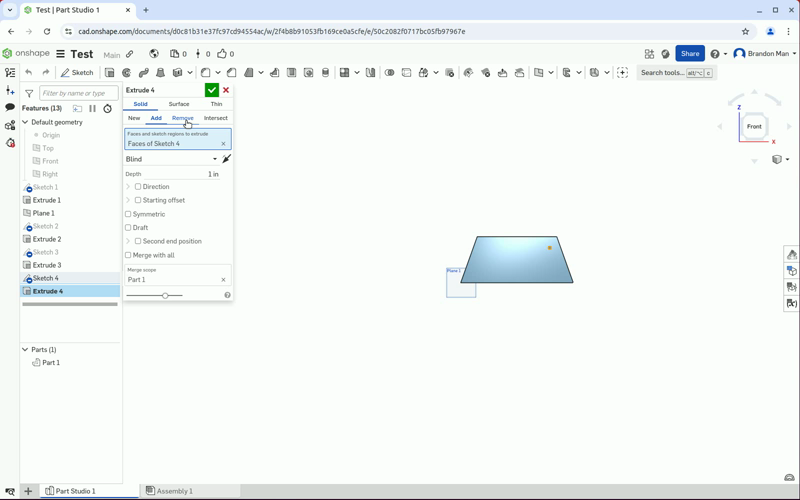
click(186, 120)
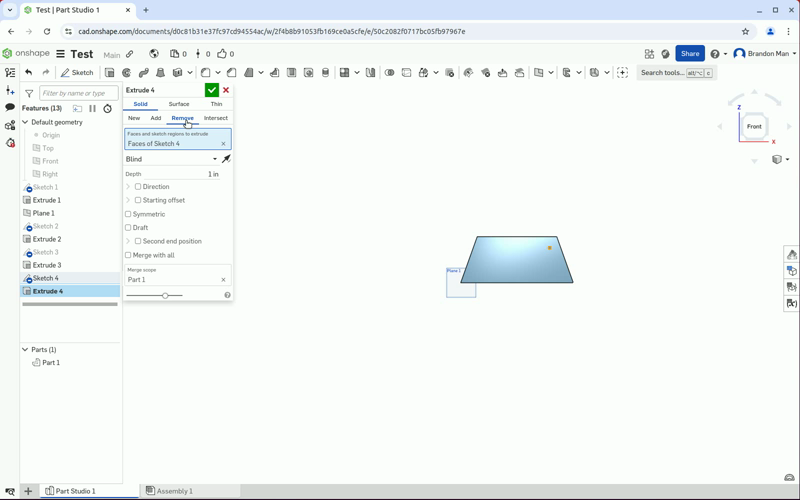
key(tab, 4)
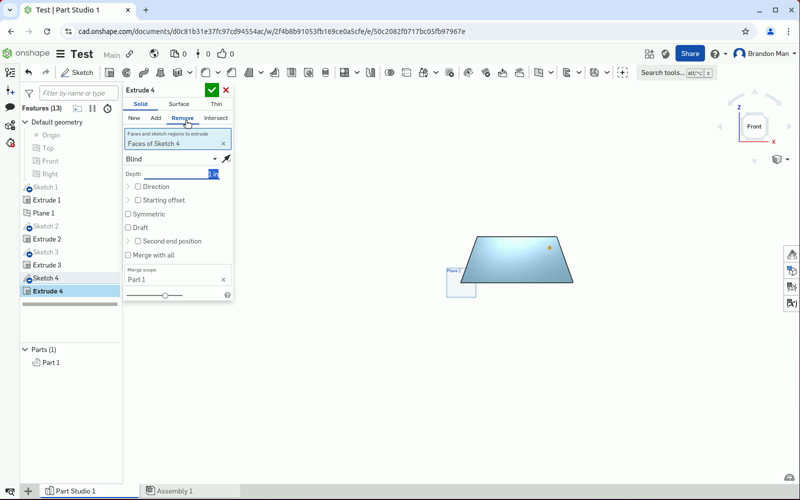
text(1.204)
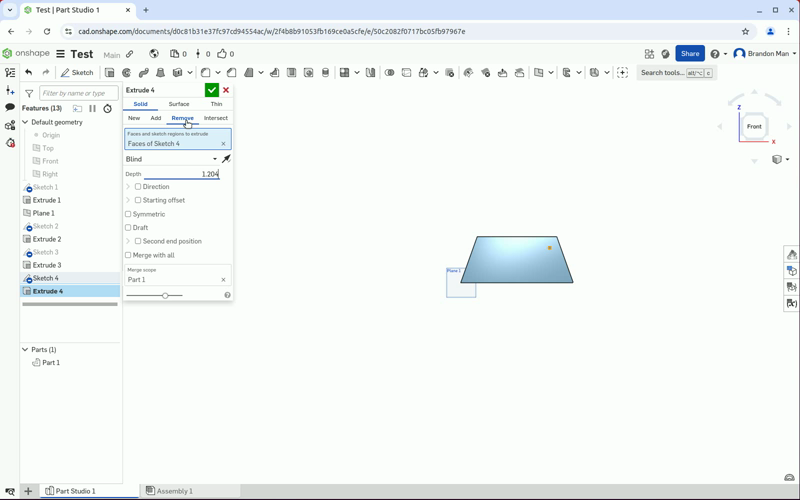
key(tab, 6)
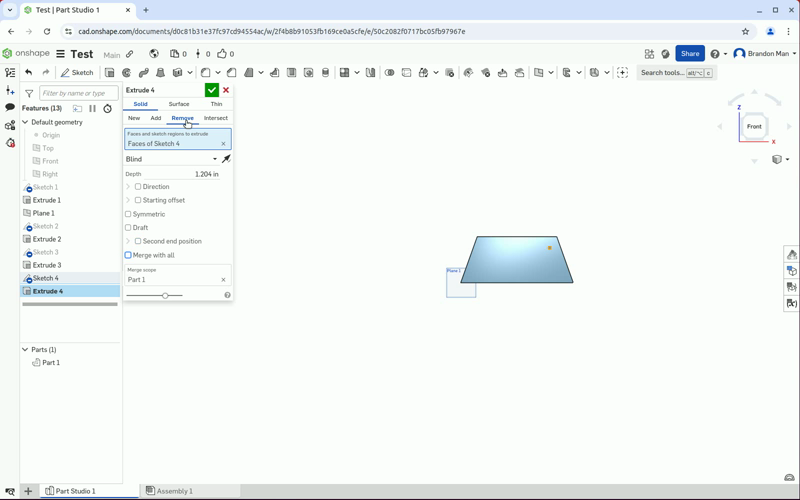
key(space)
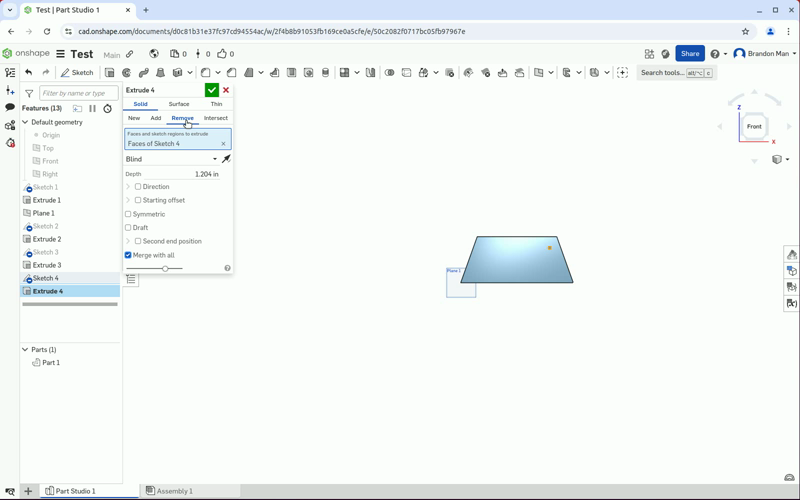
key(enter)
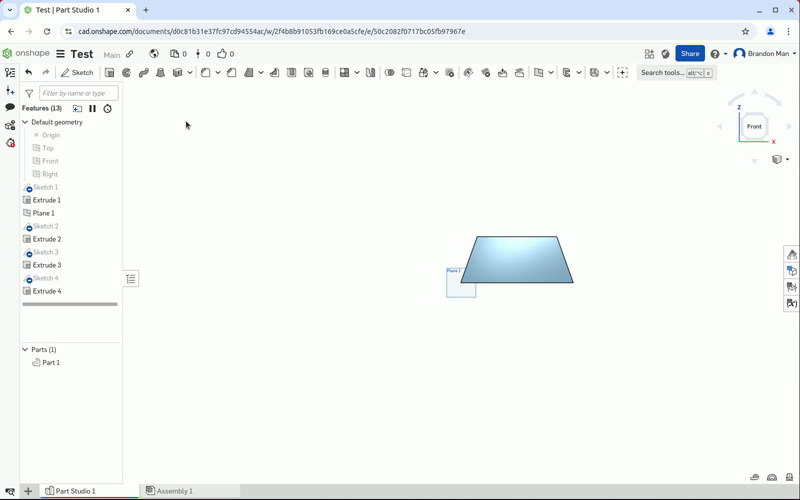
key(shift+h)
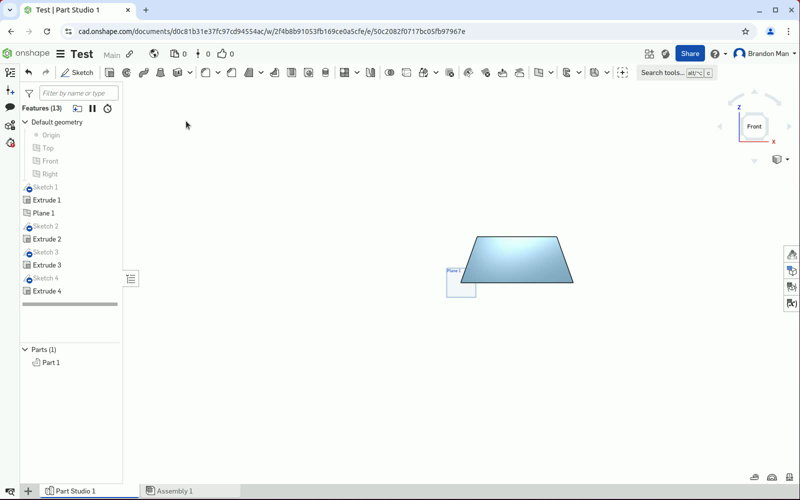
key(shift+h)
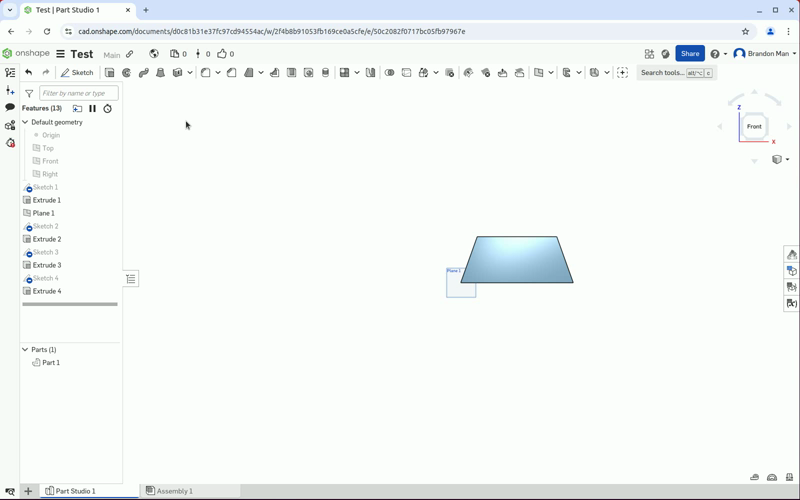
mouse_move(73, 189)
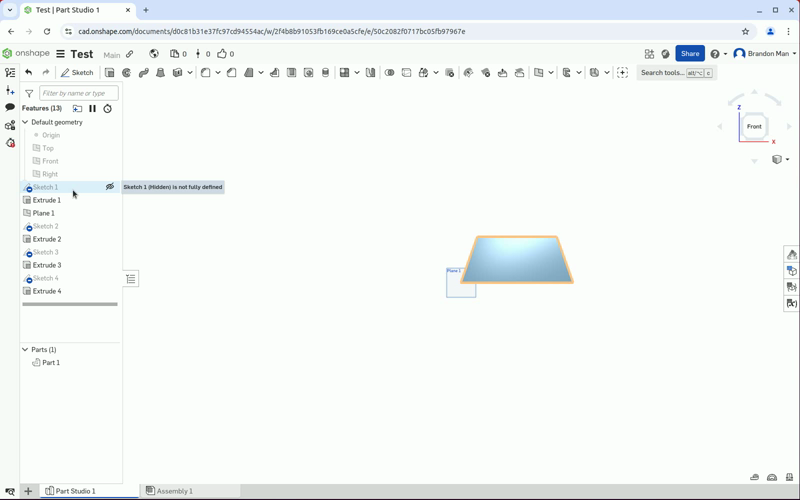
click(73, 189)
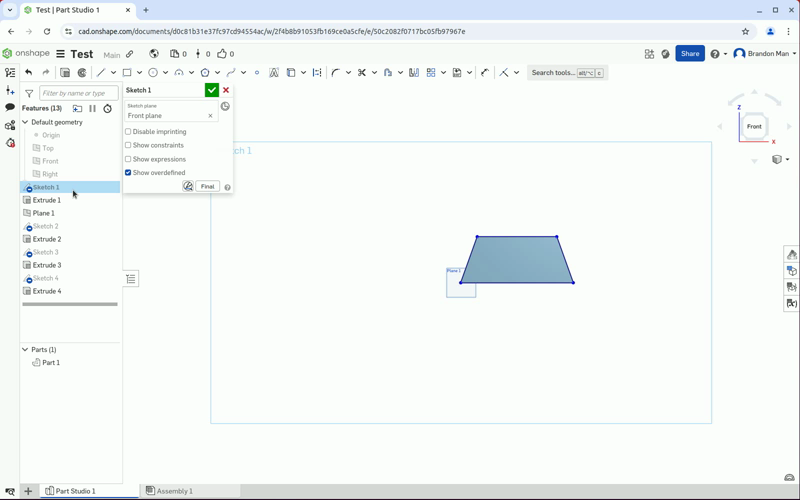
mouse_move(229, 92)
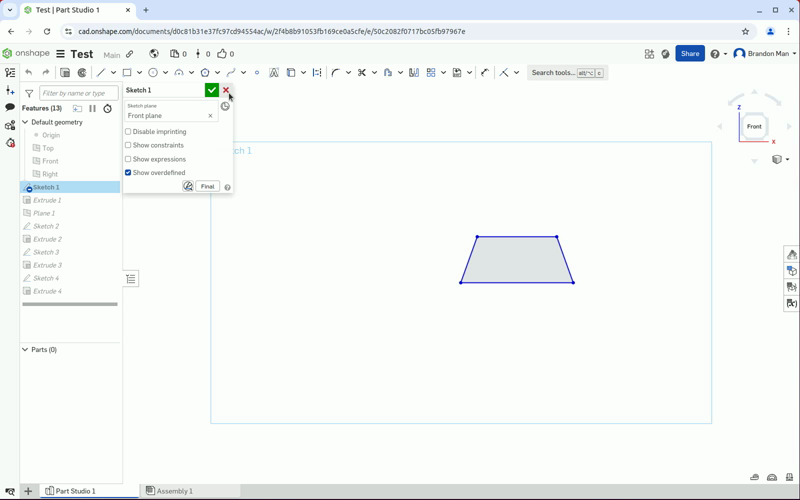
click(229, 92)
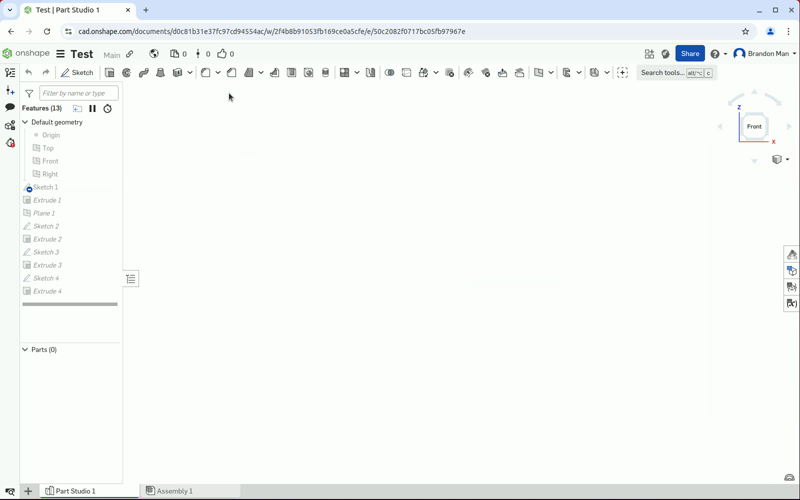
key(shift+s)
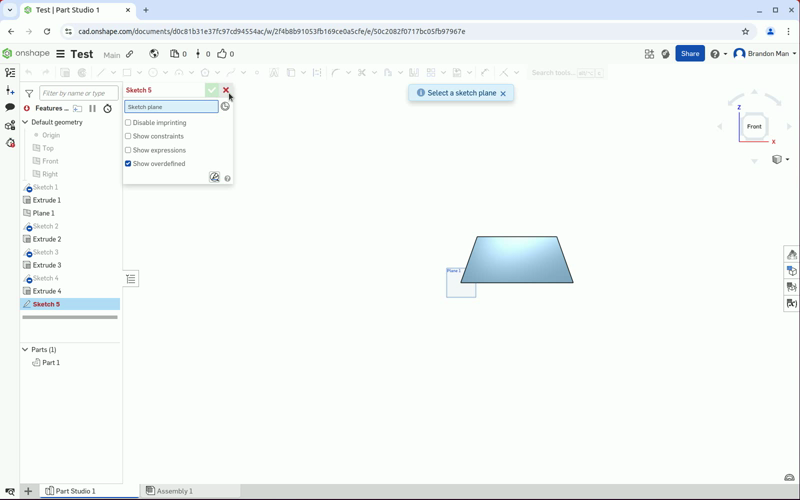
mouse_move(73, 215)
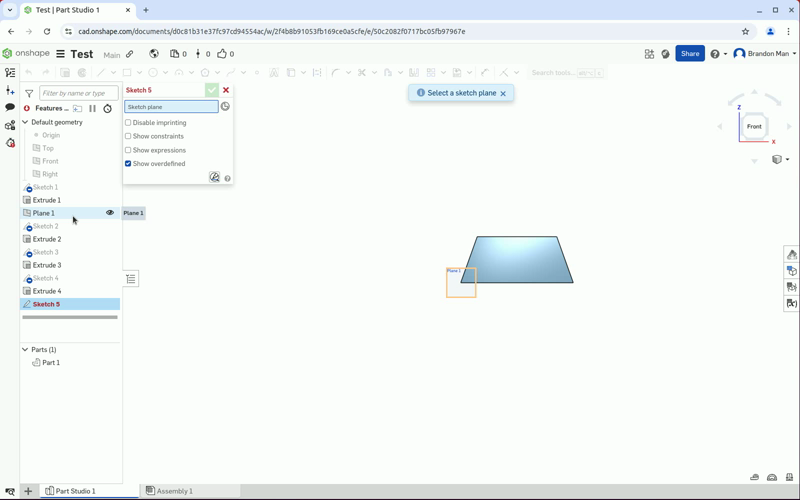
click(73, 215)
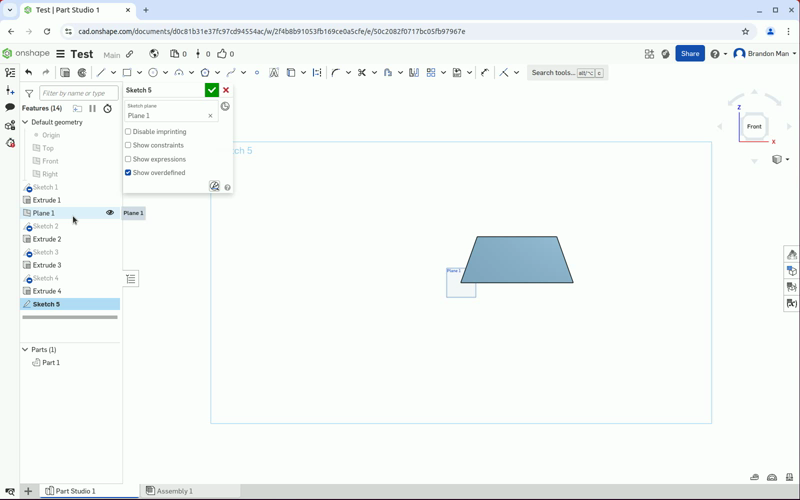
mouse_move(73, 352)
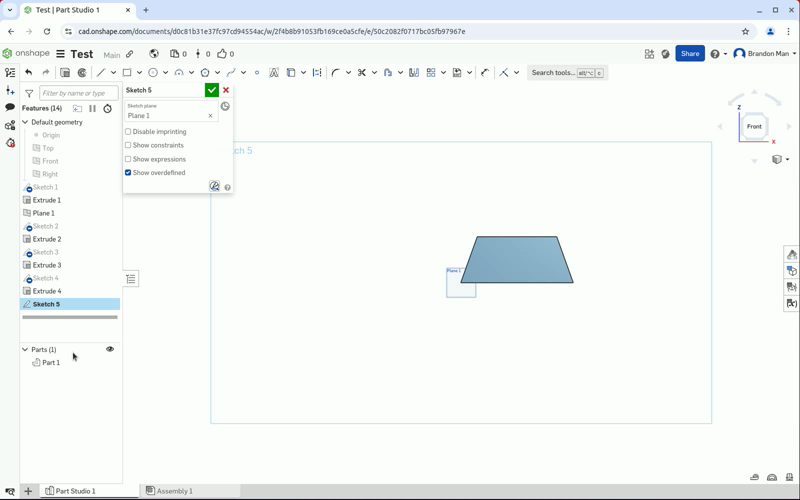
key(y)
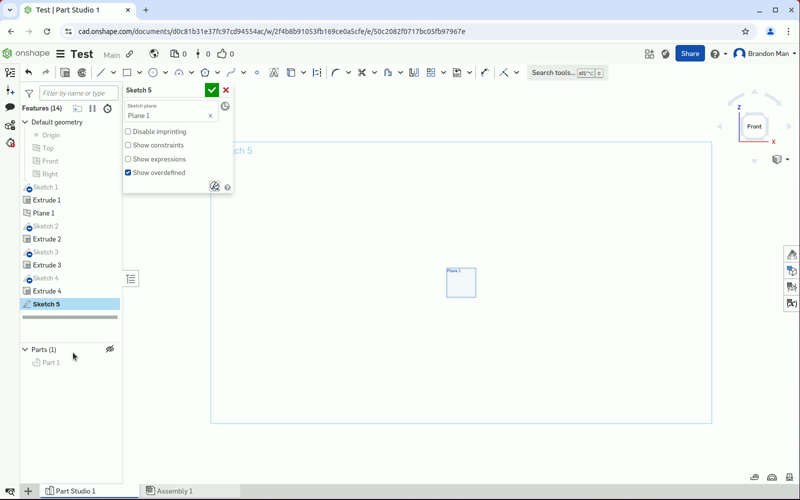
key(c)
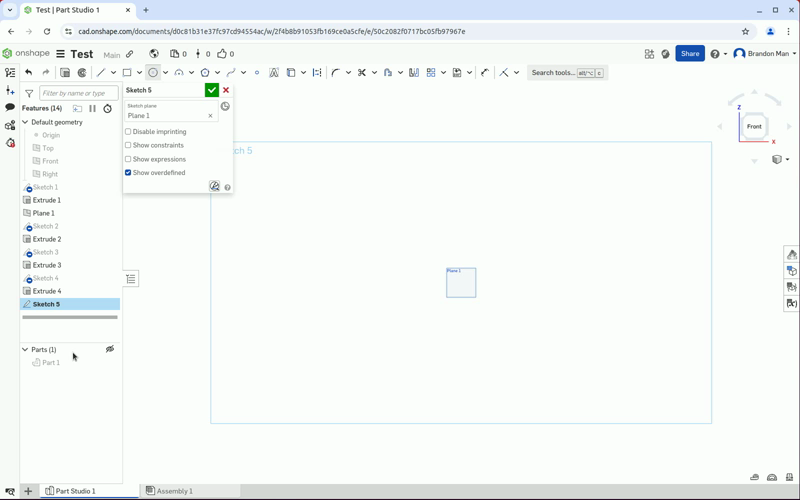
key_down(shift)
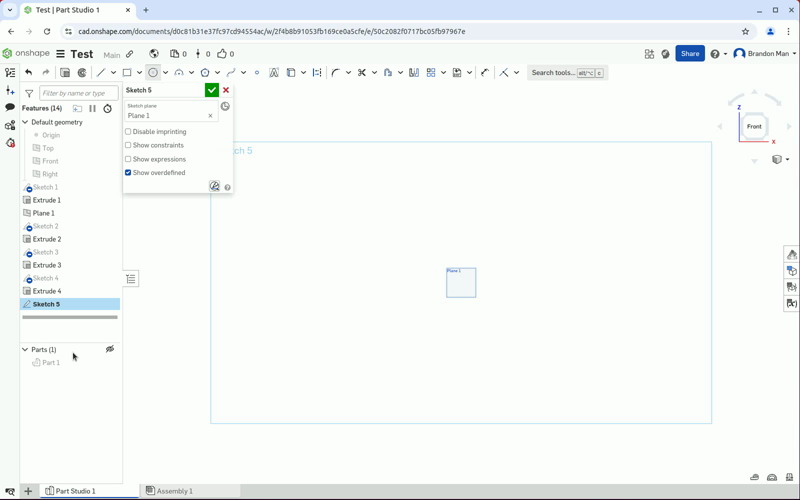
mouse_move(558, 271)
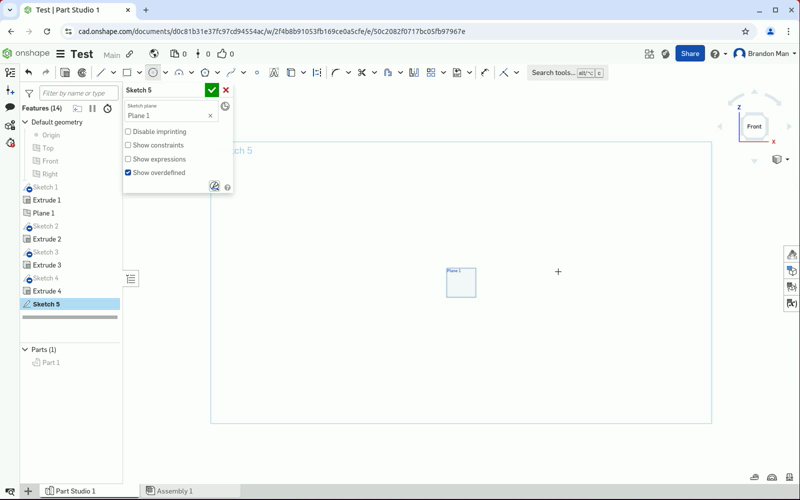
click(558, 271)
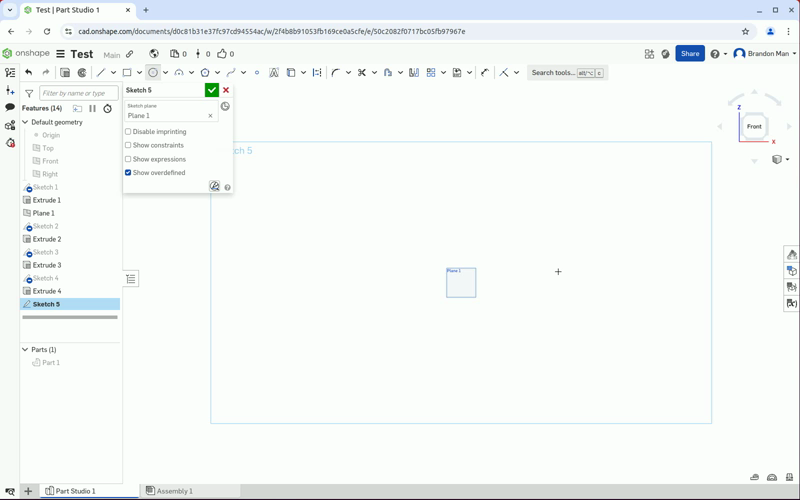
key_up(shift)
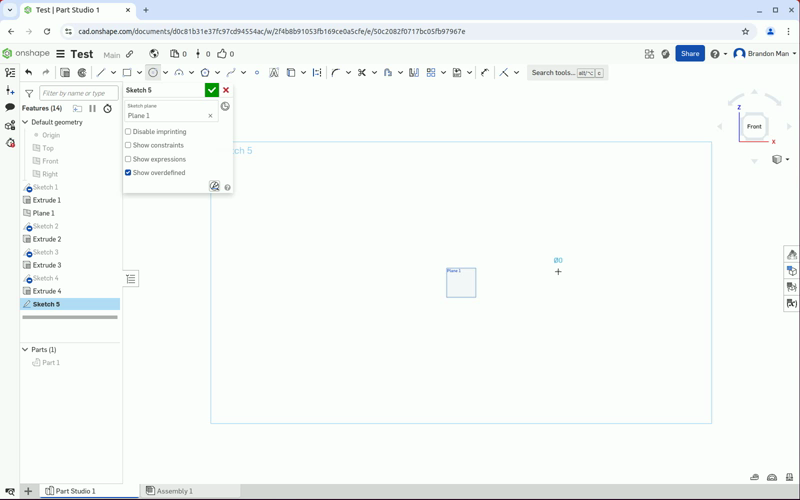
mouse_move(559, 271)
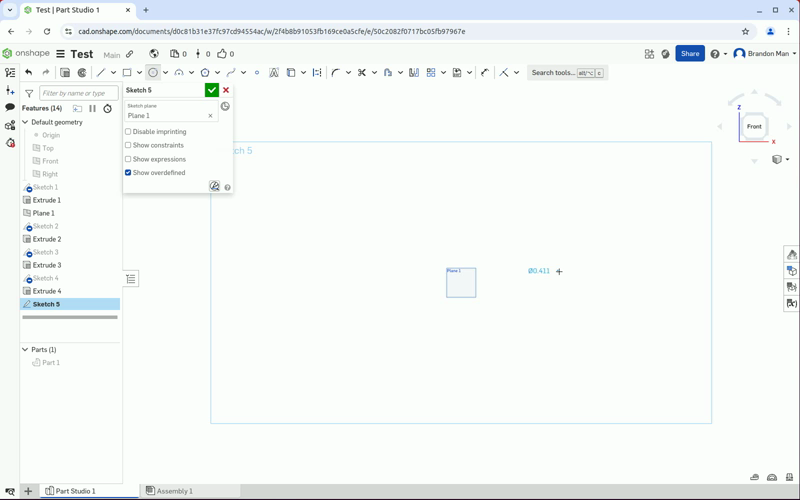
scroll(6)
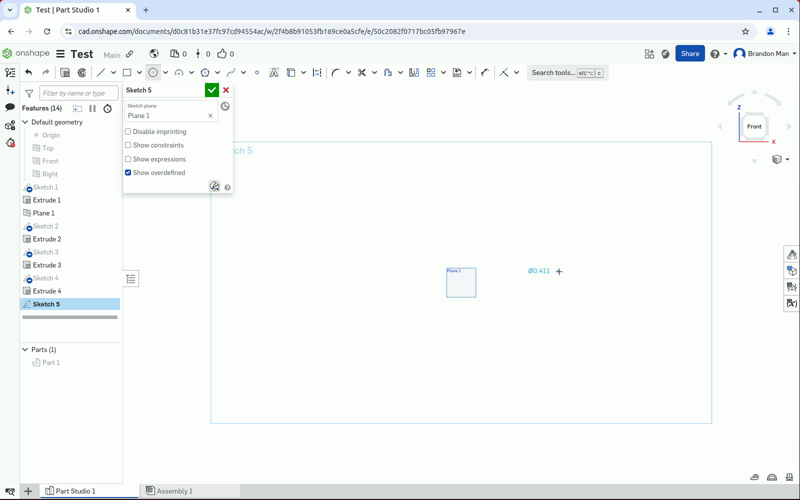
scroll(6)
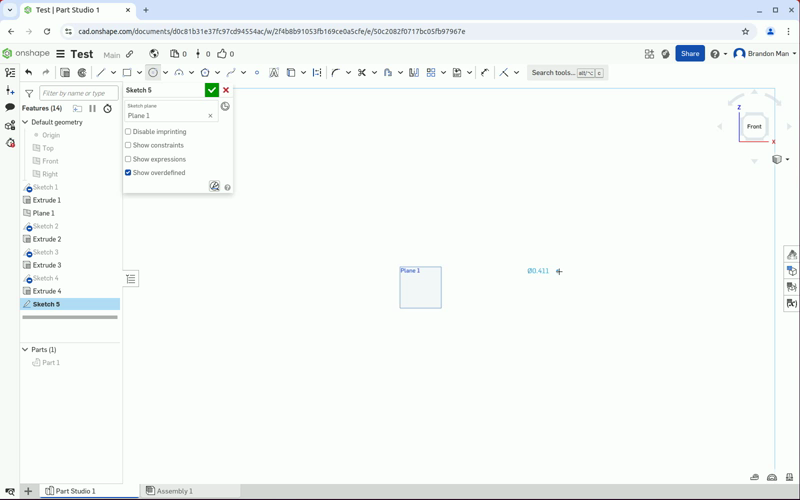
scroll(6)
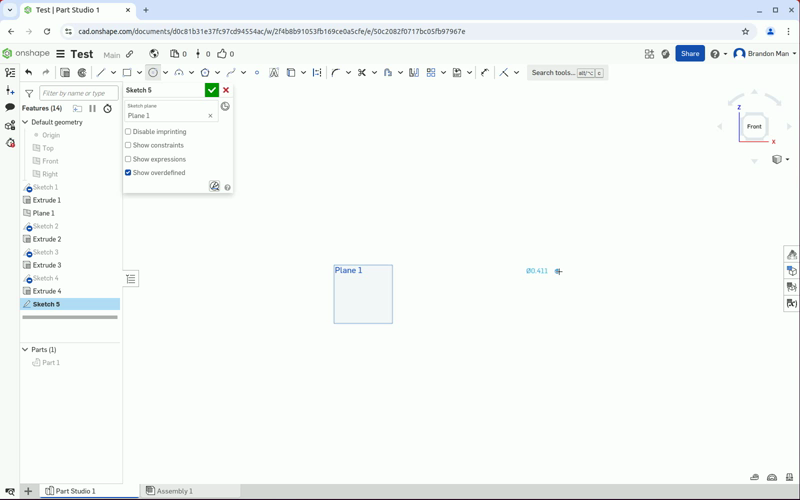
scroll(6)
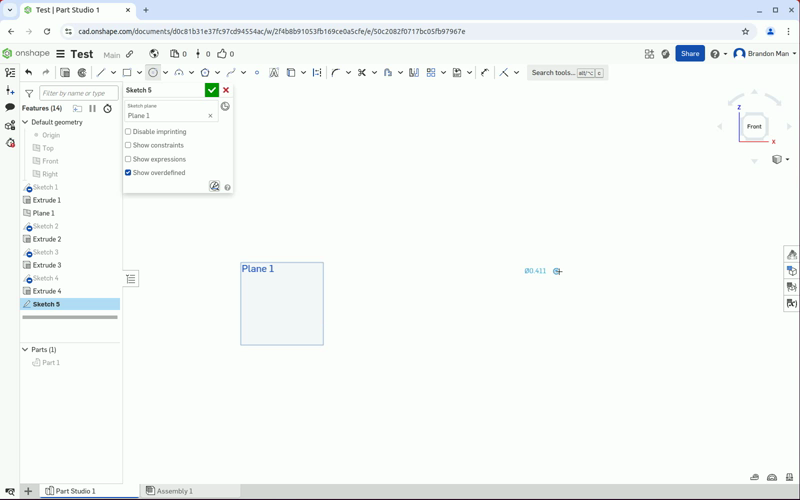
scroll(6)
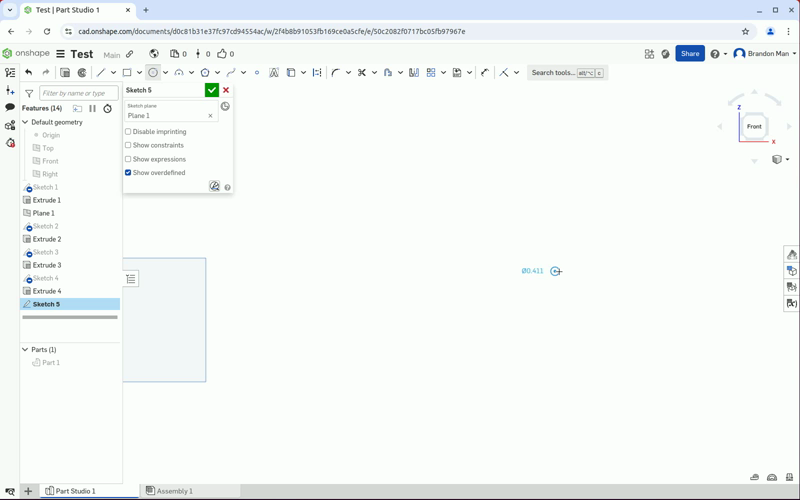
scroll(6)
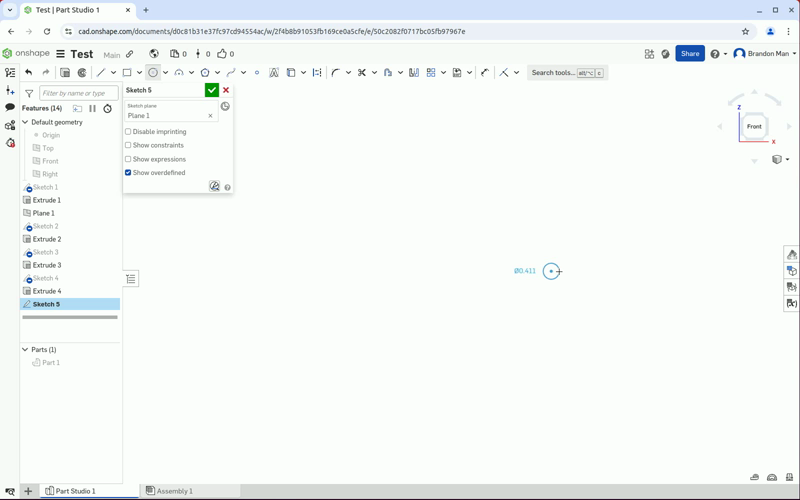
scroll(6)
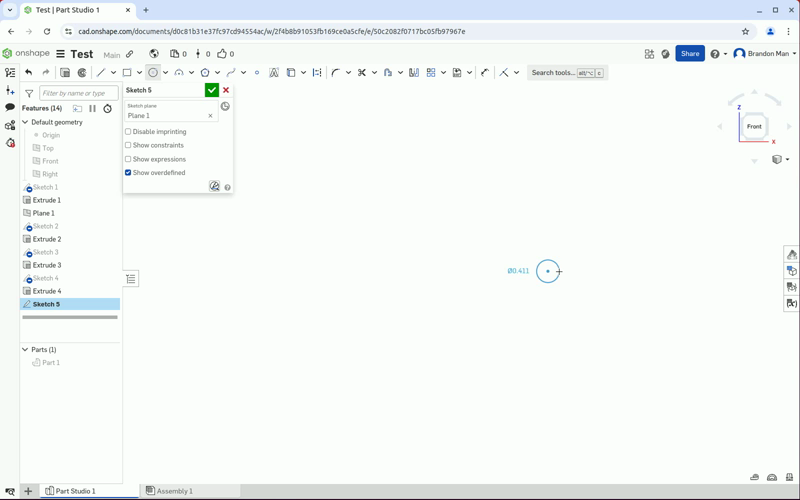
click(559, 271)
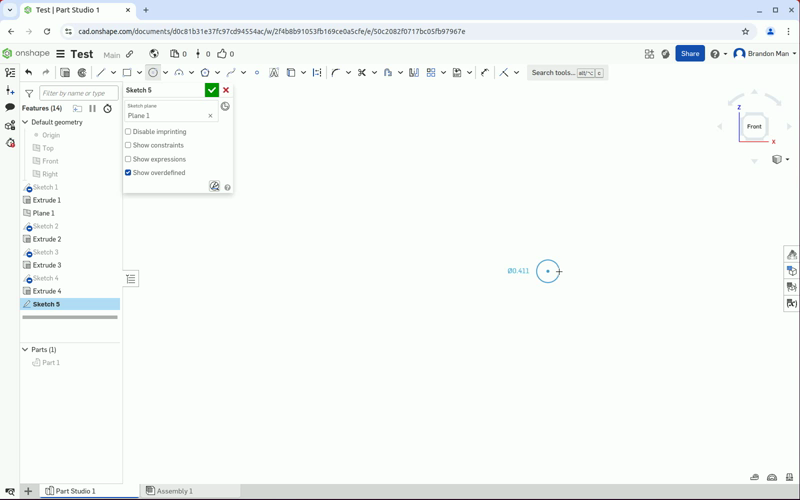
scroll(-6)
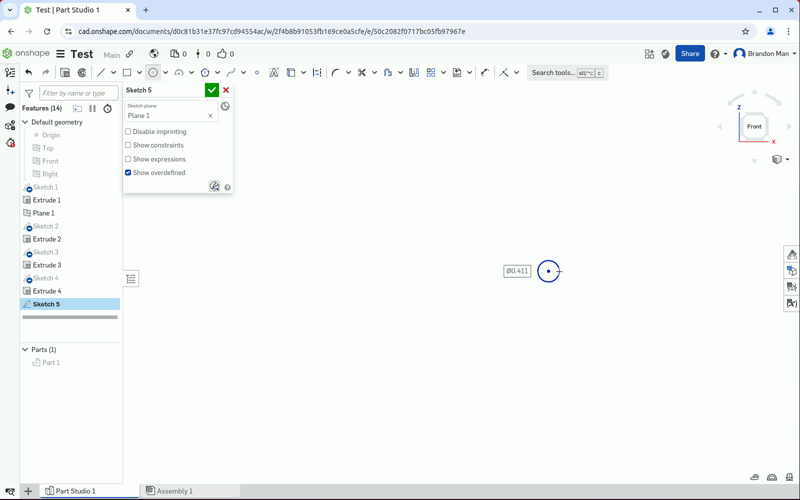
scroll(-6)
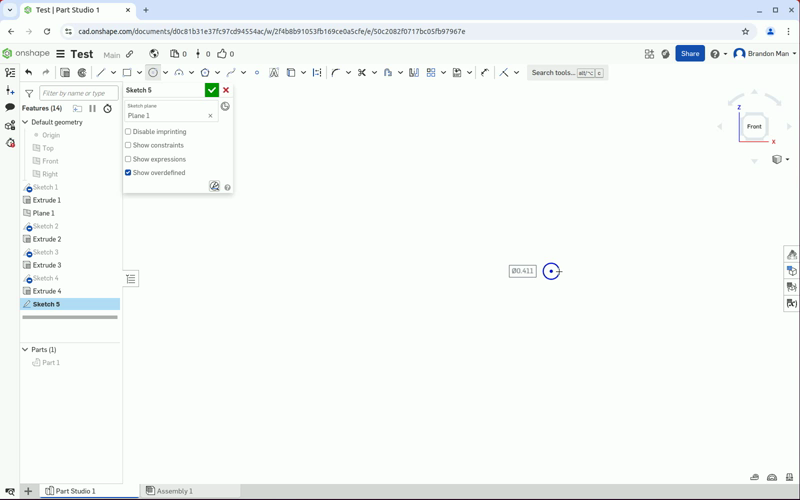
scroll(-6)
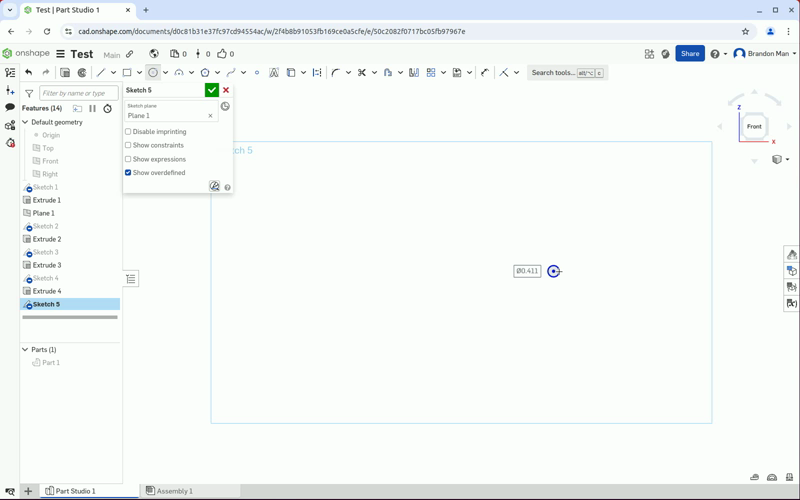
scroll(-6)
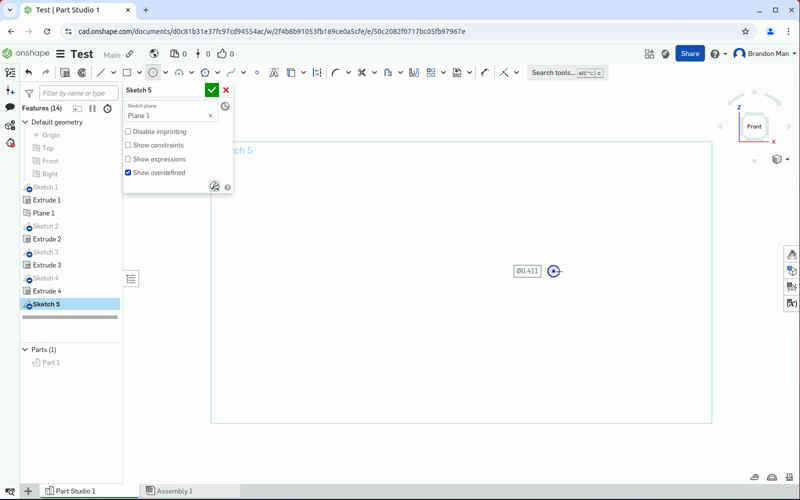
scroll(-6)
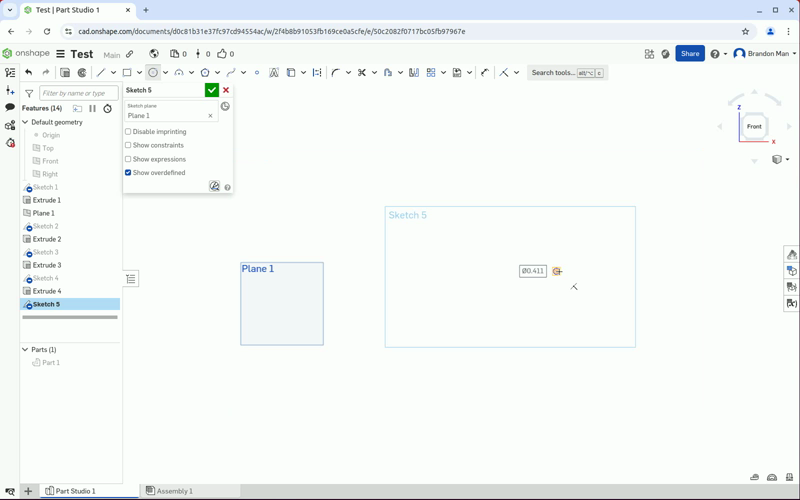
scroll(-6)
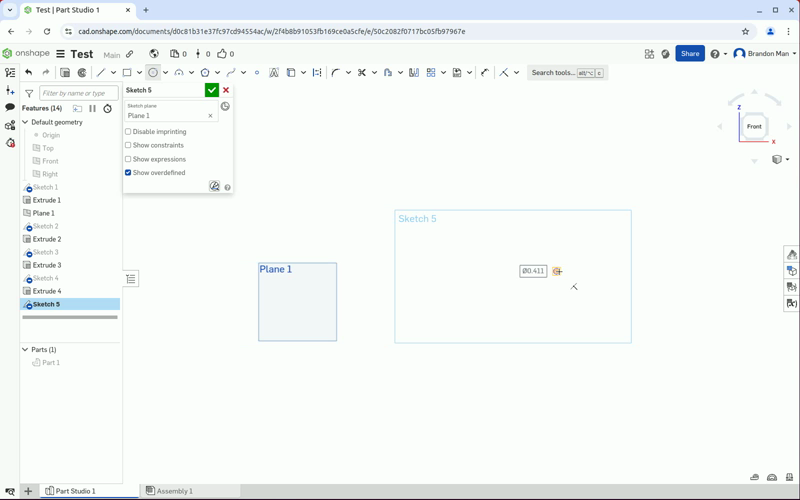
scroll(-6)
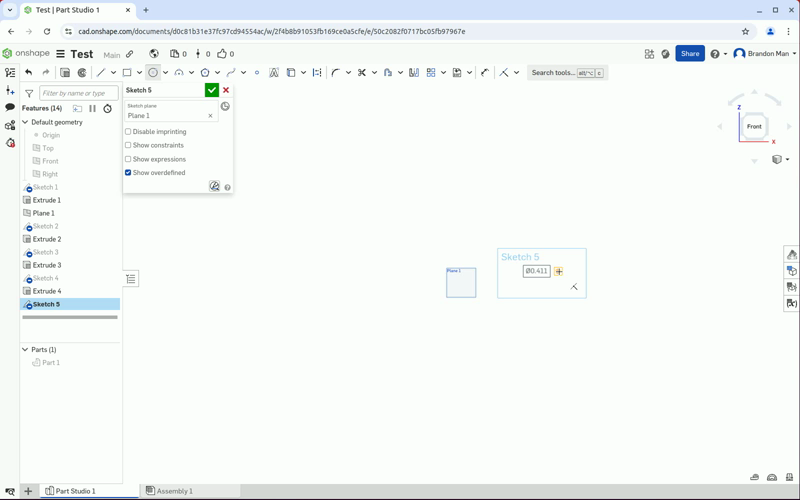
key(esc)
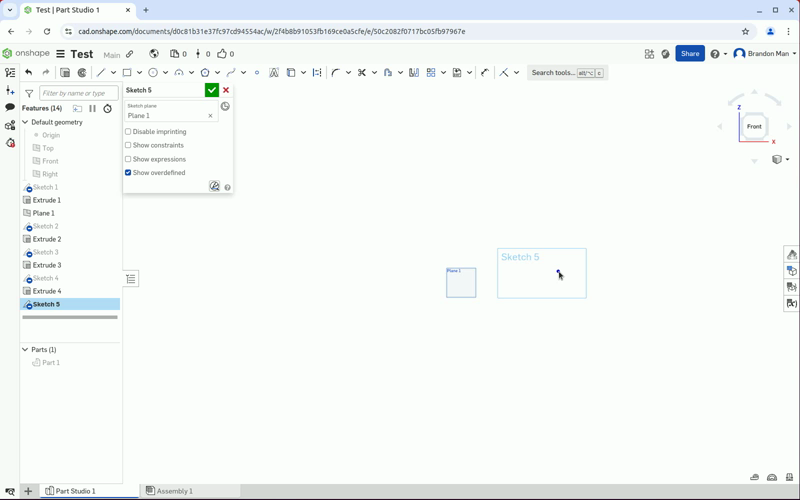
mouse_move(558, 272)
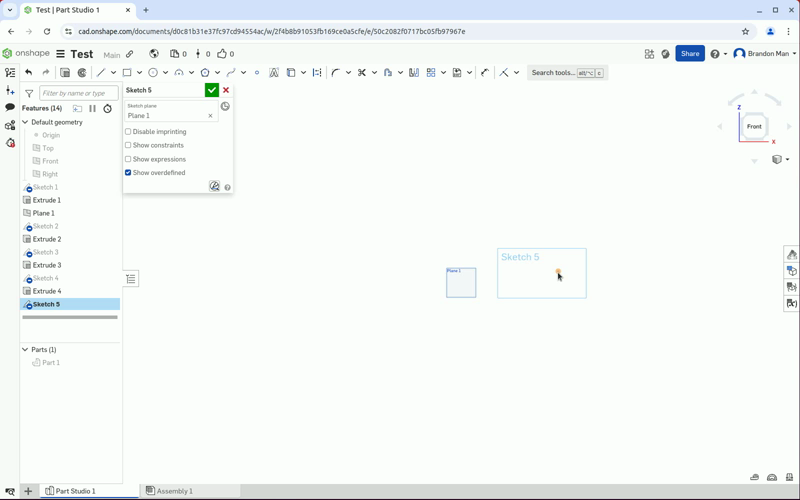
scroll(6)
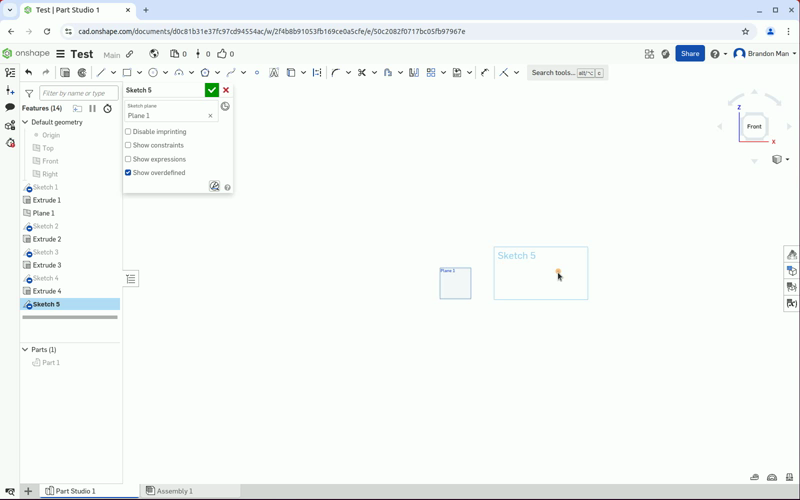
scroll(6)
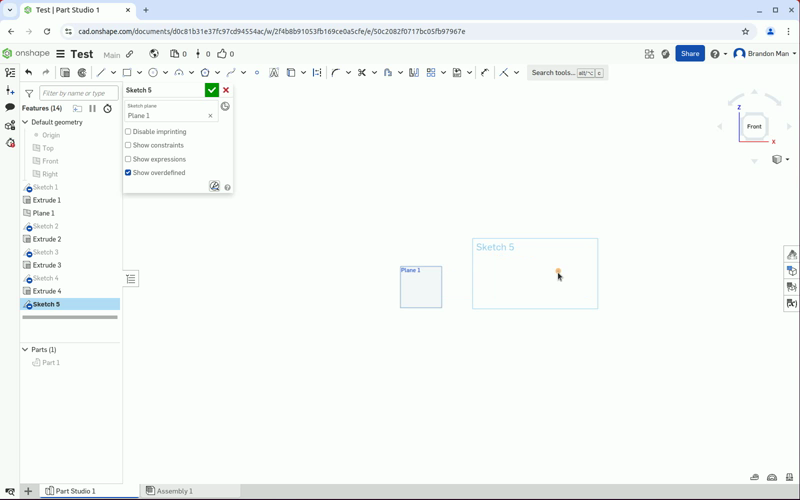
scroll(6)
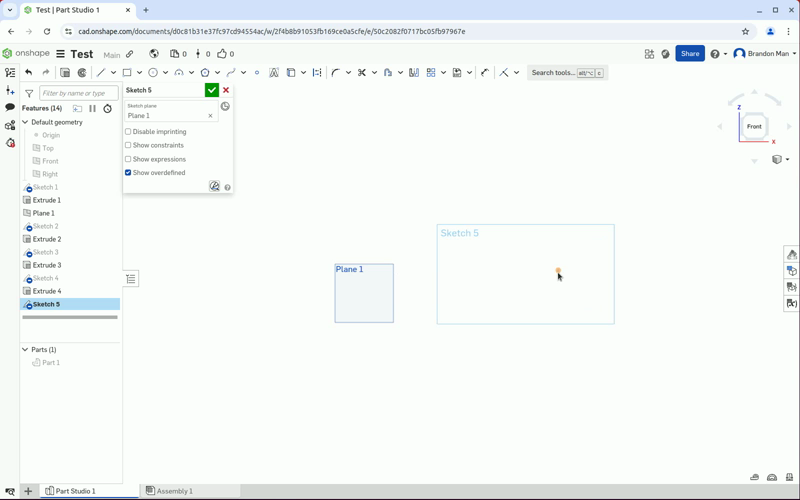
scroll(6)
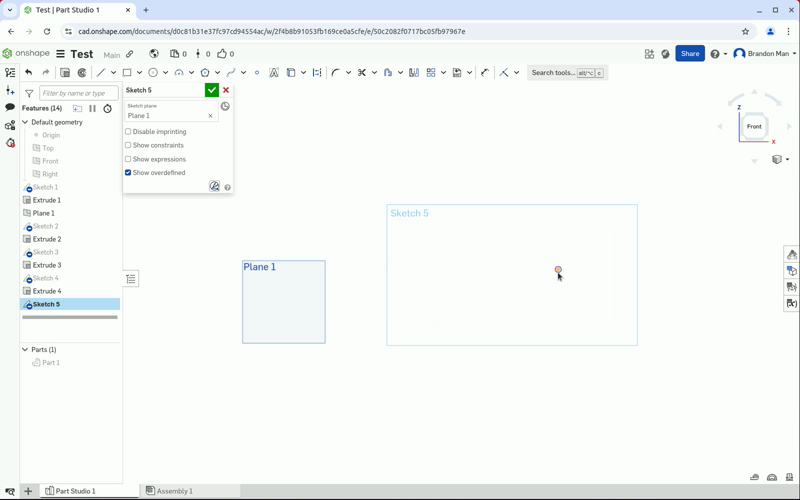
scroll(6)
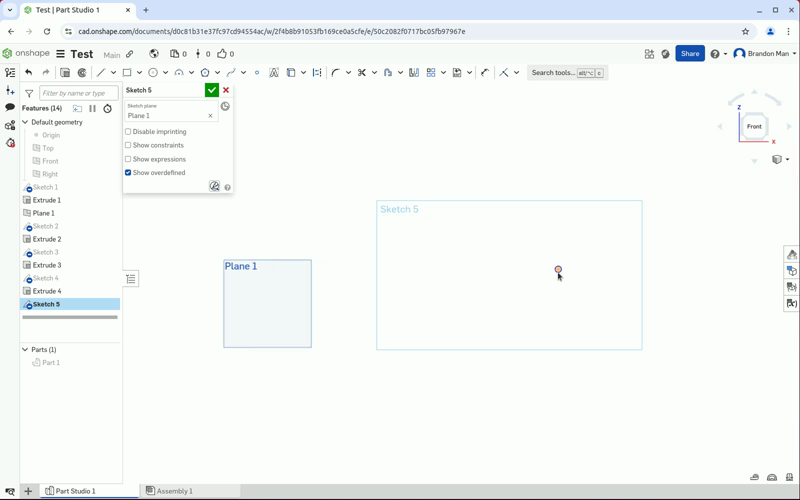
scroll(6)
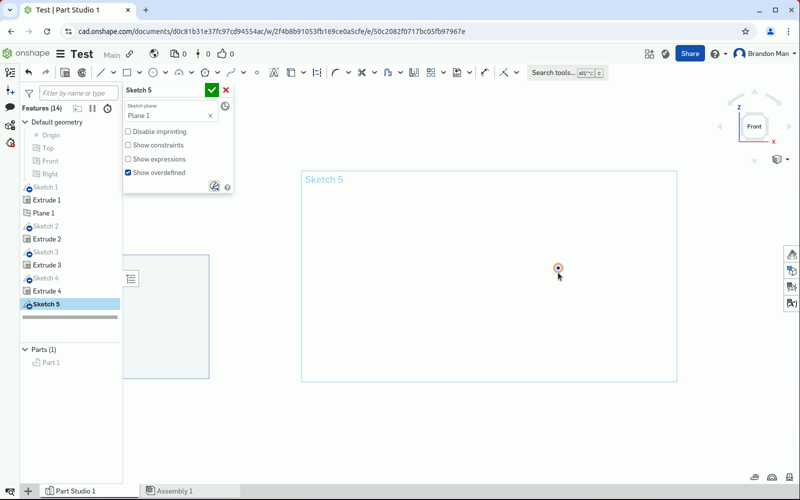
scroll(6)
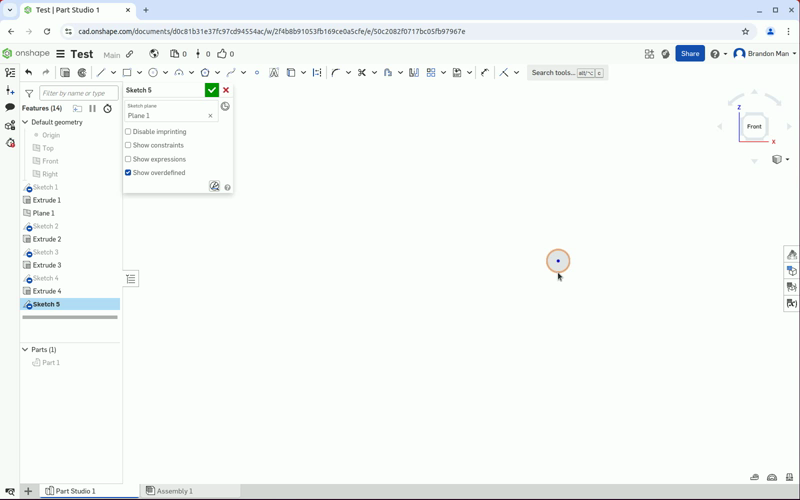
click(558, 272)
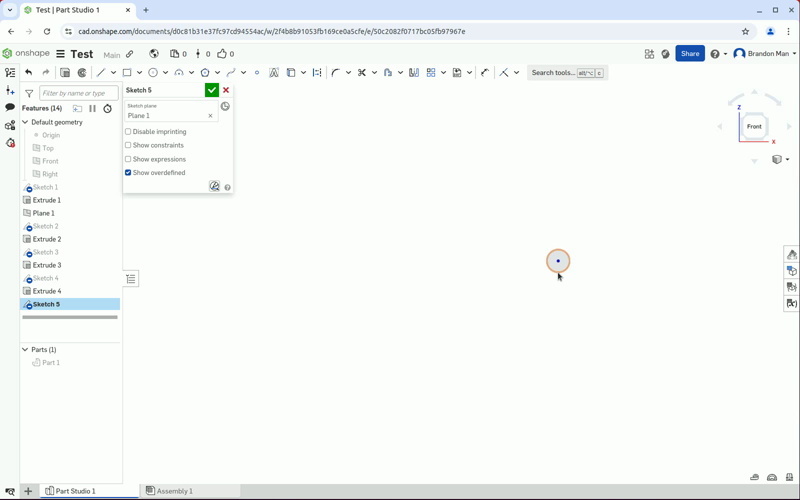
scroll(-6)
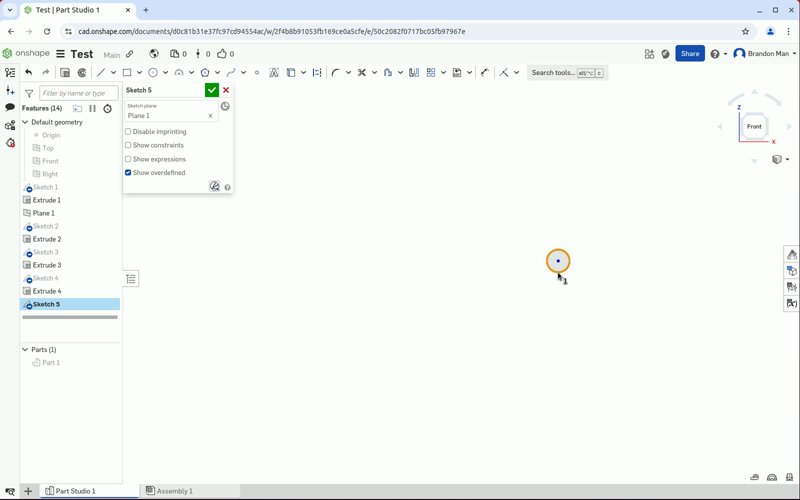
scroll(-6)
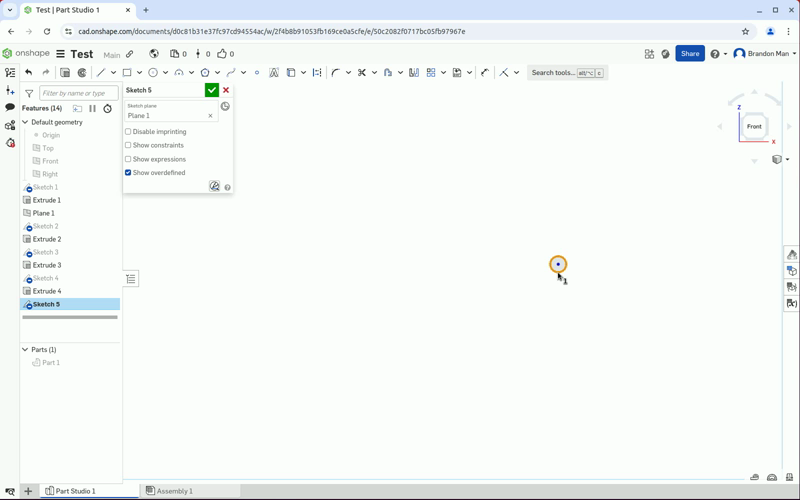
scroll(-6)
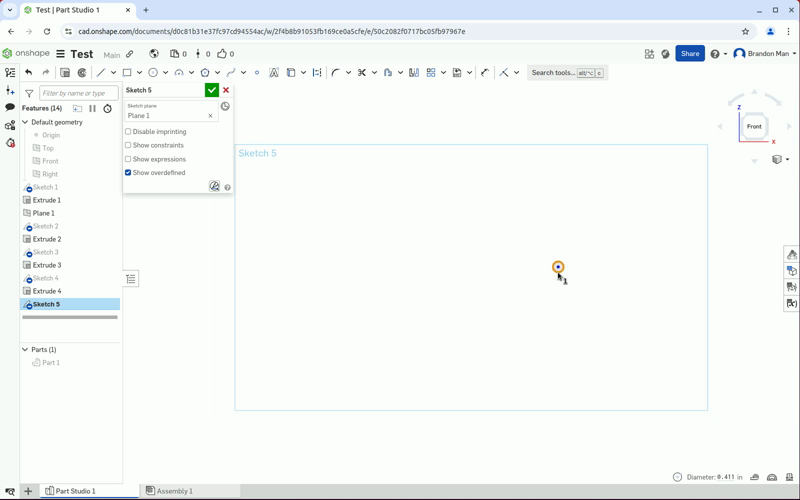
scroll(-6)
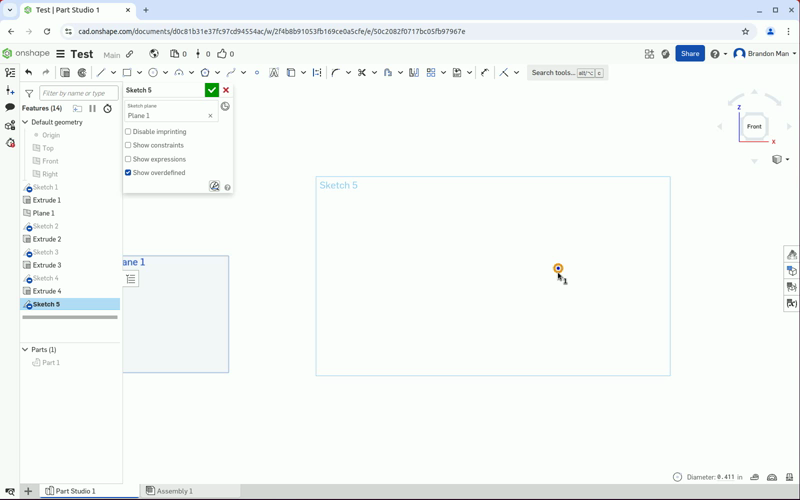
scroll(-6)
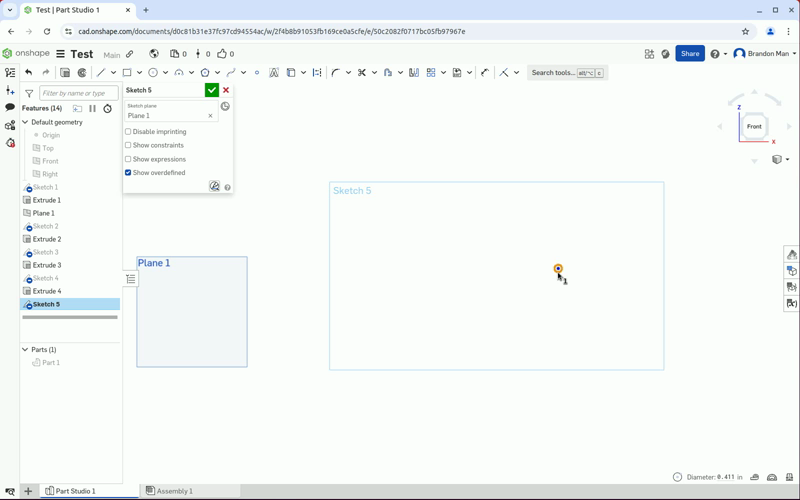
scroll(-6)
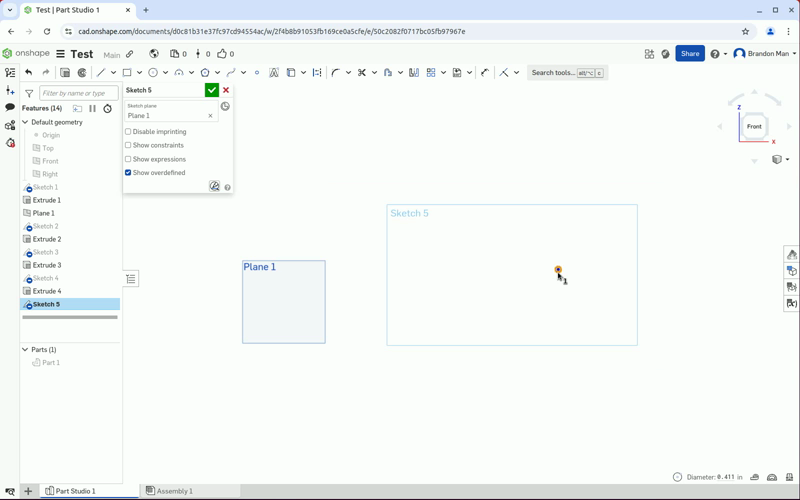
scroll(-6)
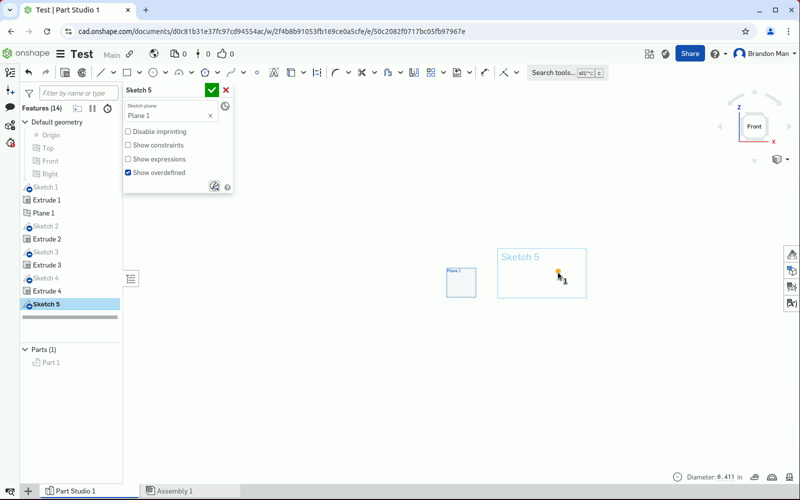
mouse_move(73, 352)
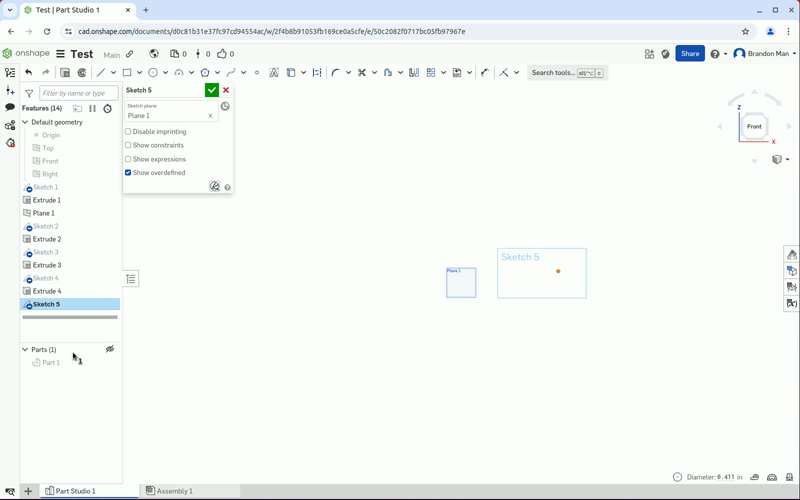
key(shift+y)
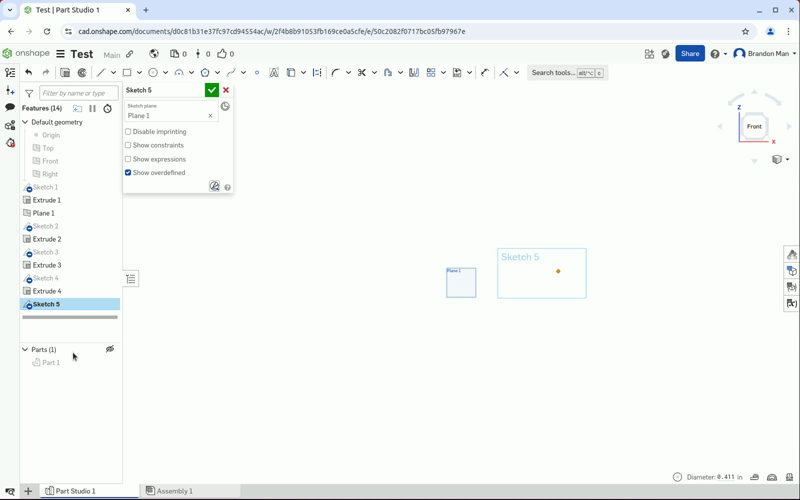
key(shift+e)
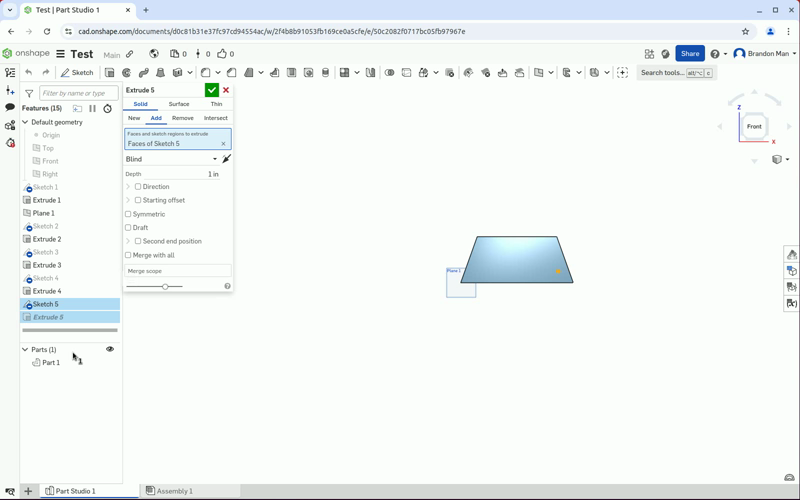
mouse_move(143, 106)
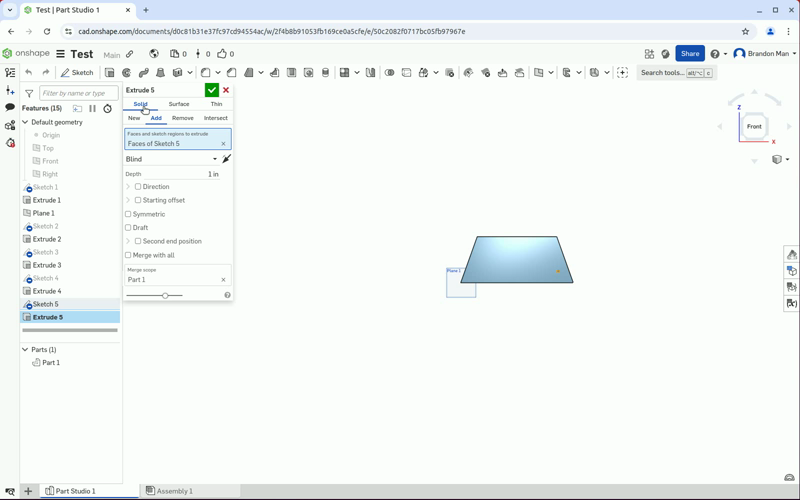
click(143, 106)
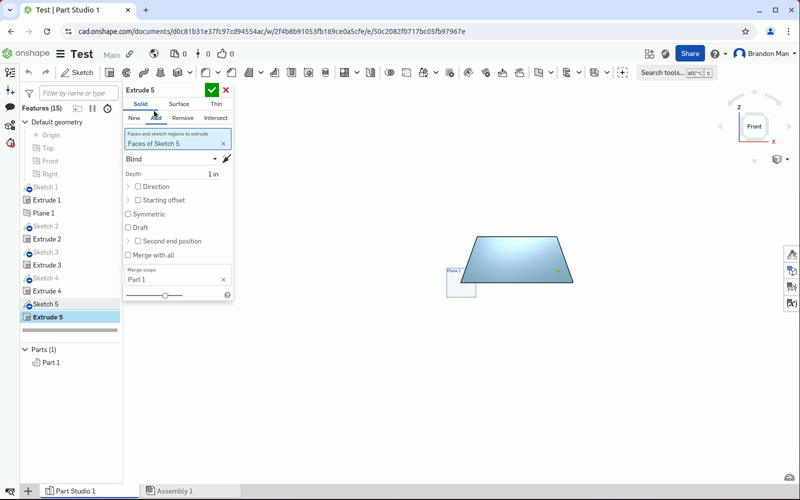
mouse_move(186, 120)
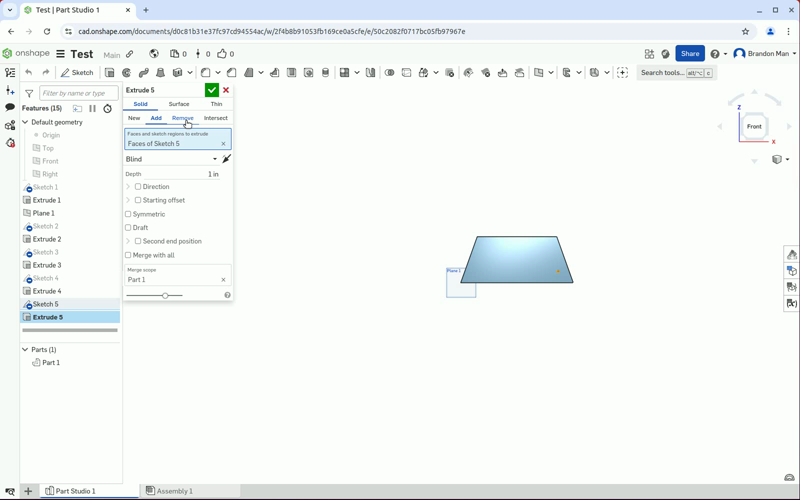
click(186, 120)
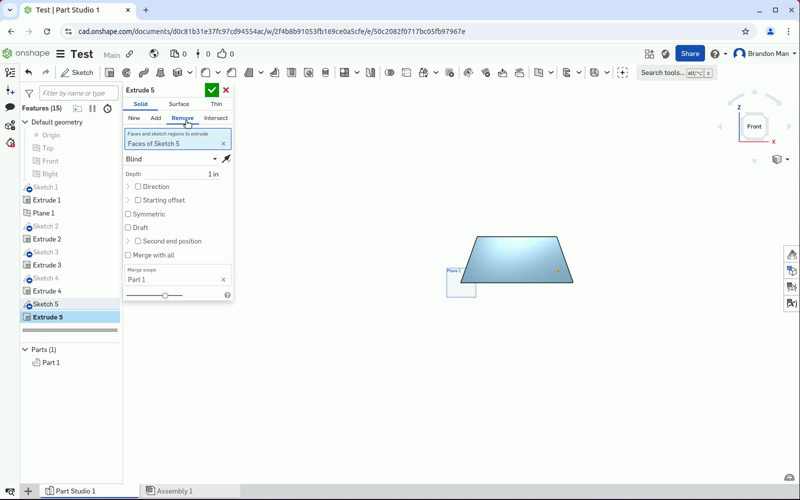
key(tab, 4)
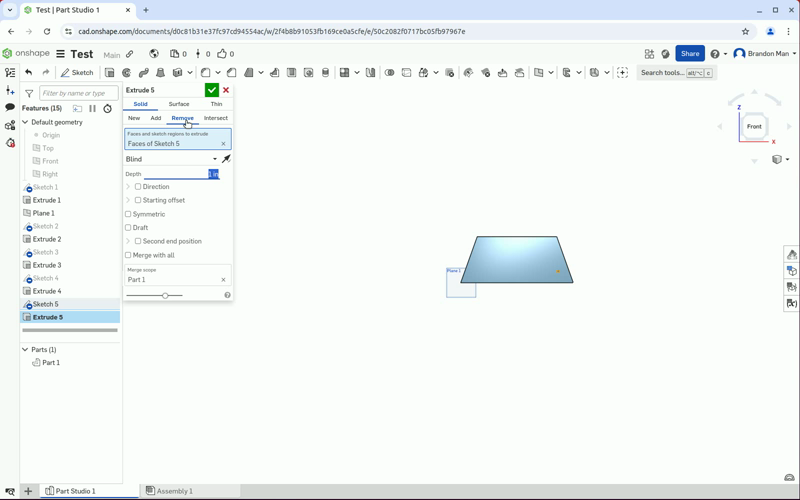
text(1.204)
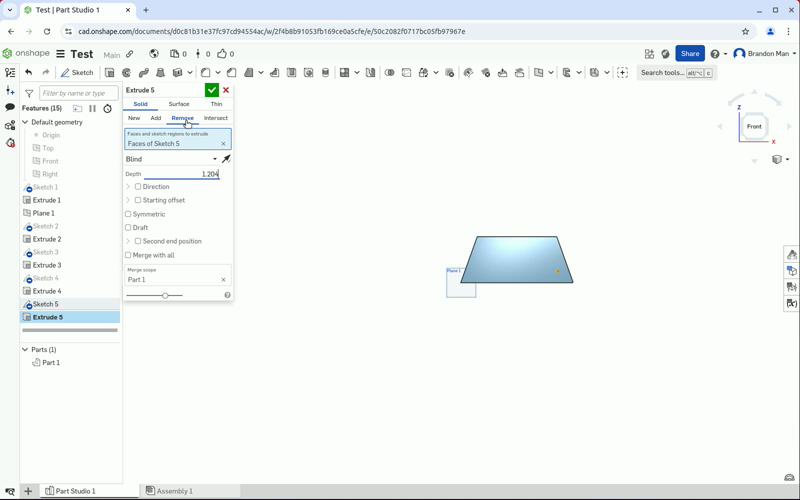
key(tab, 6)
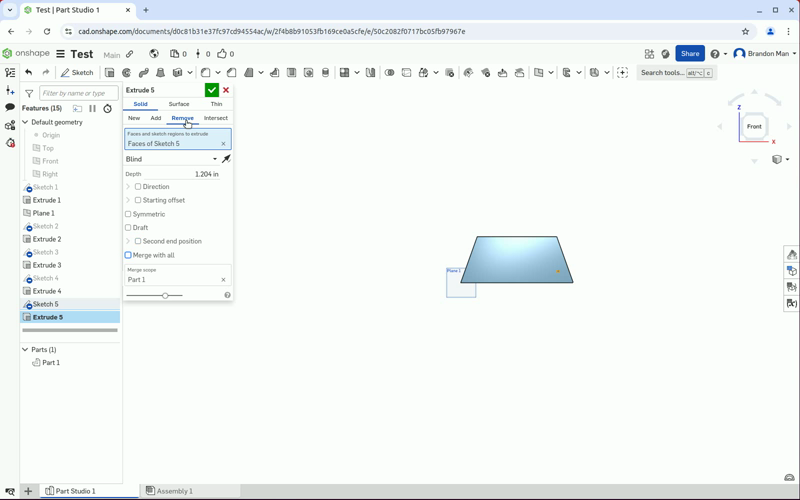
key(space)
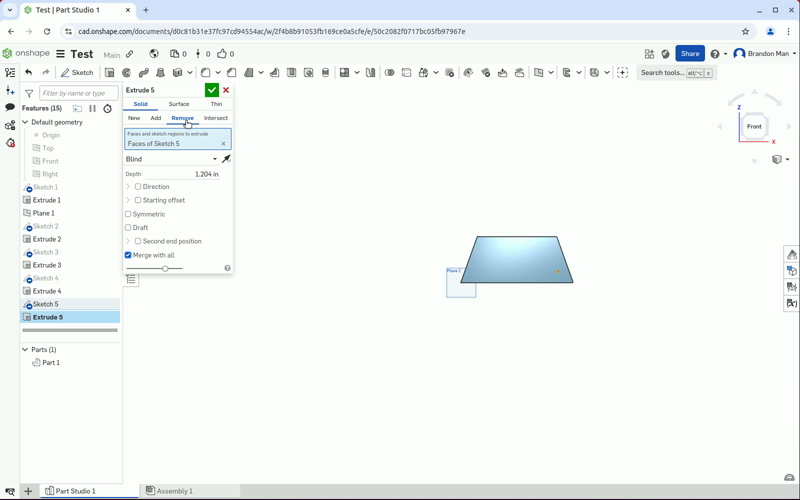
key(enter)
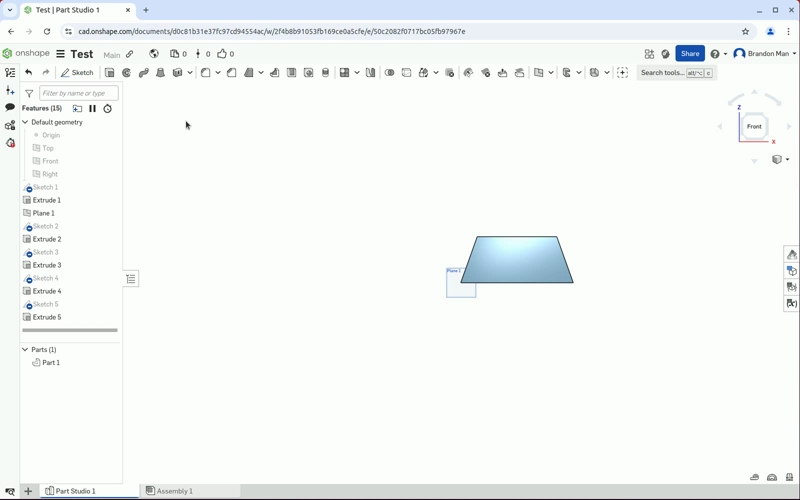
key(shift+h)
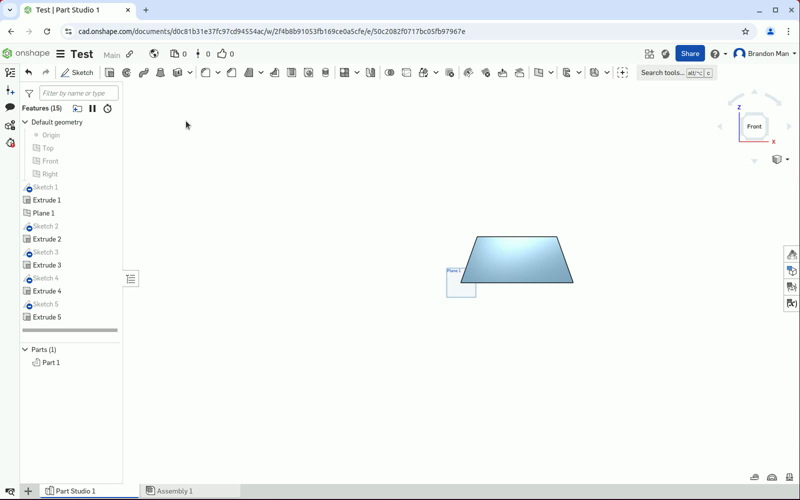
key(shift+h)
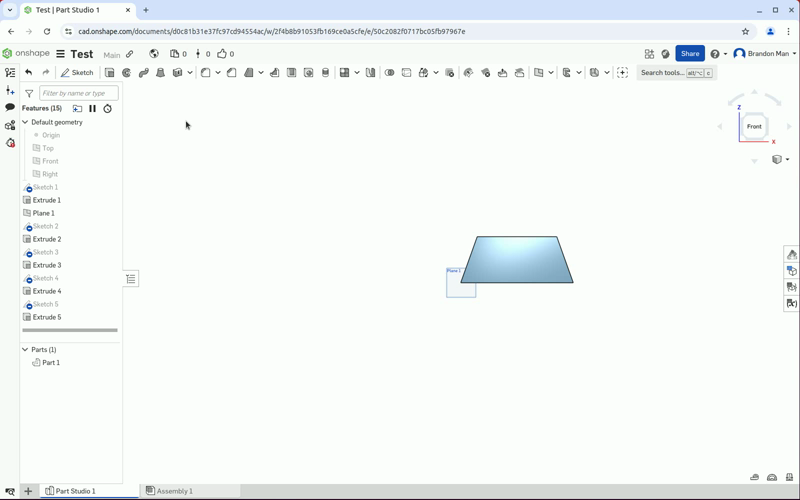
mouse_move(73, 189)
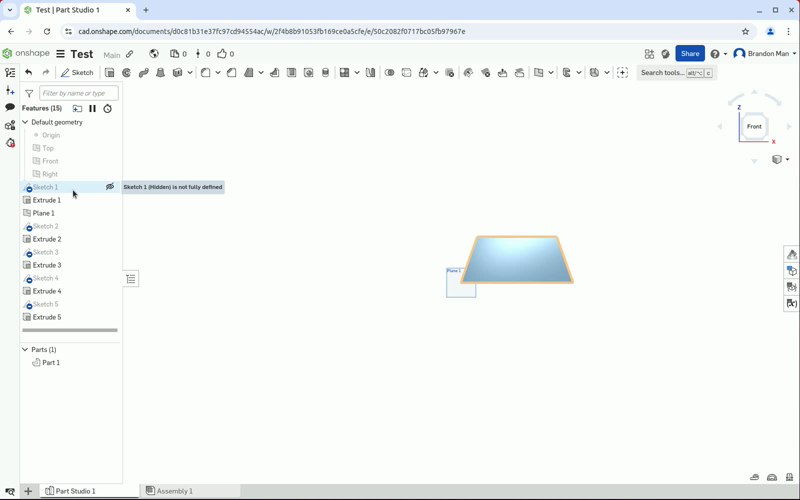
click(73, 189)
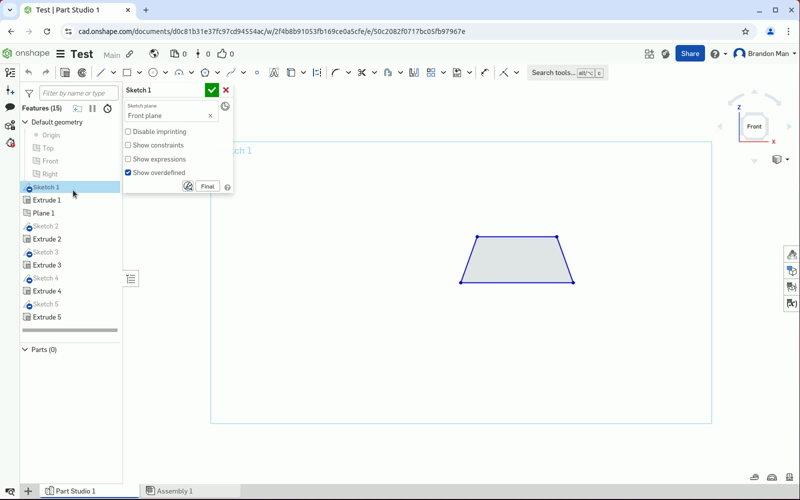
mouse_move(229, 92)
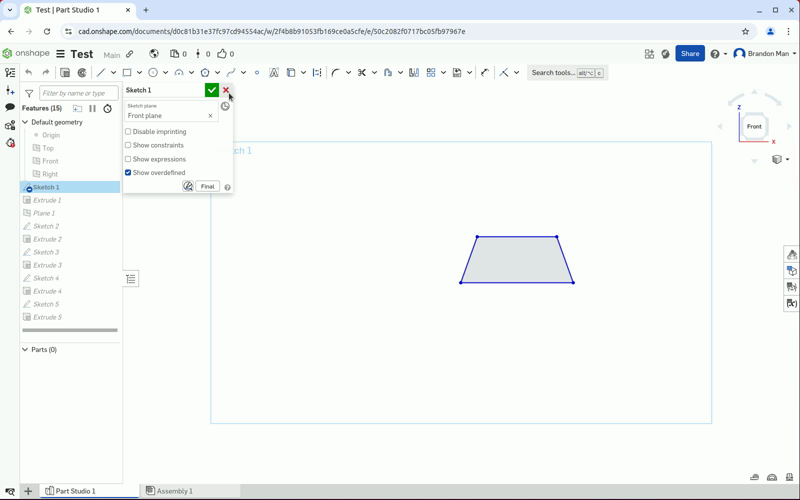
click(229, 92)
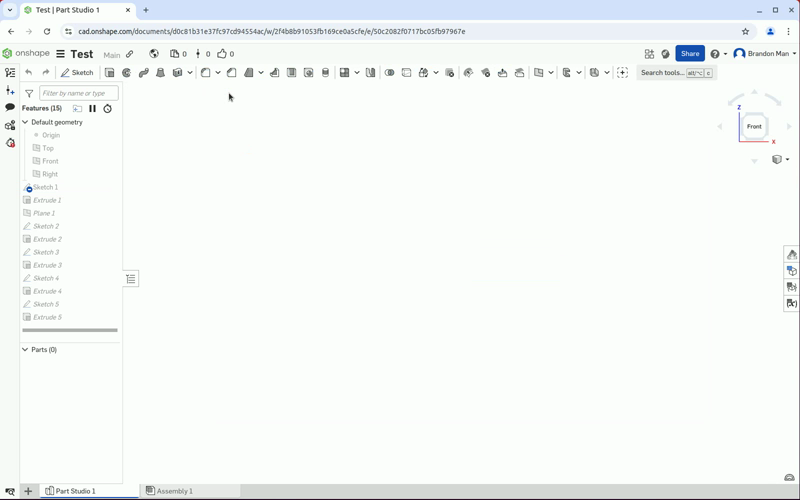
key(shift+s)
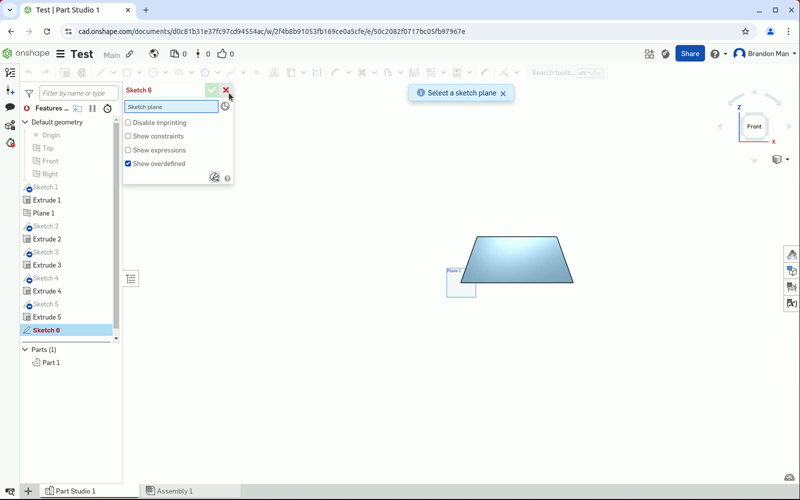
mouse_move(69, 215)
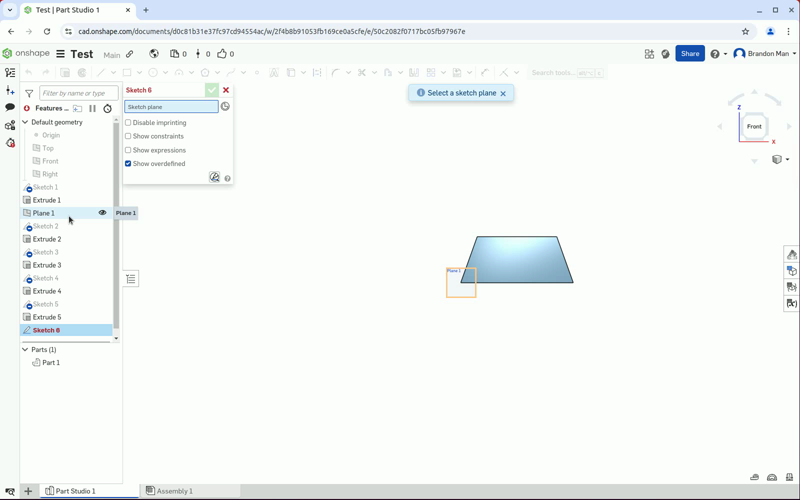
click(69, 215)
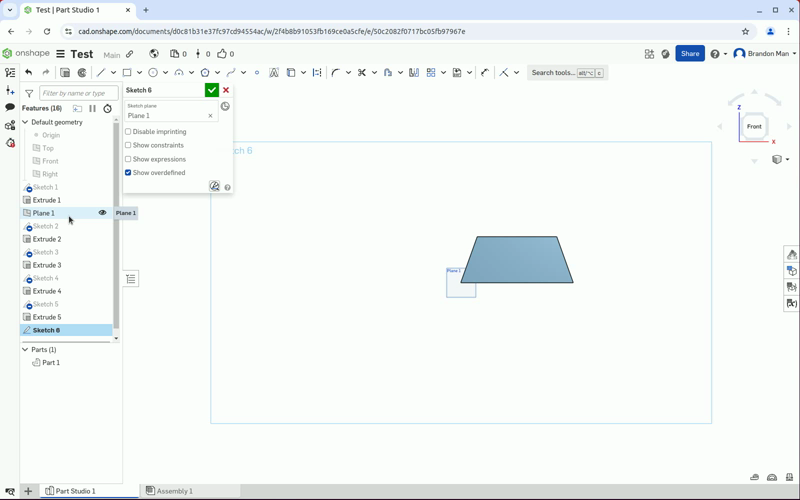
mouse_move(73, 352)
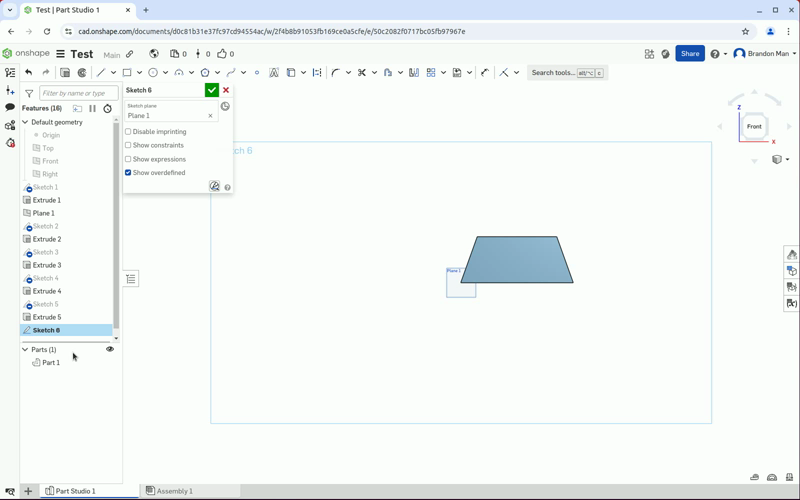
key(y)
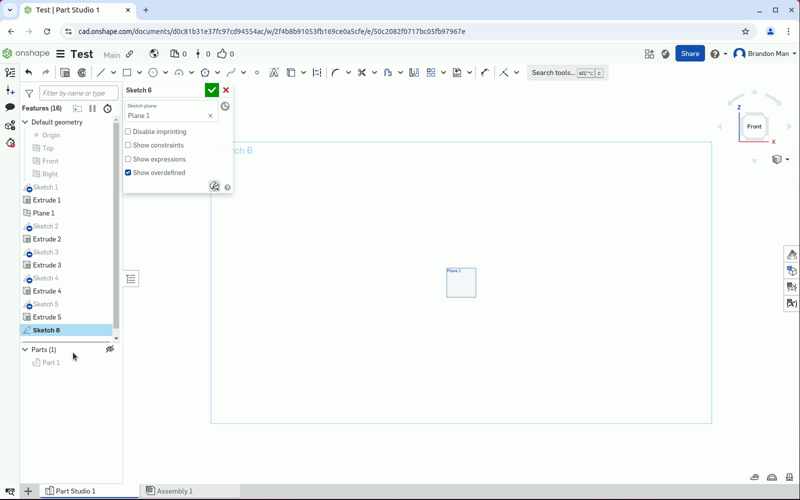
key(c)
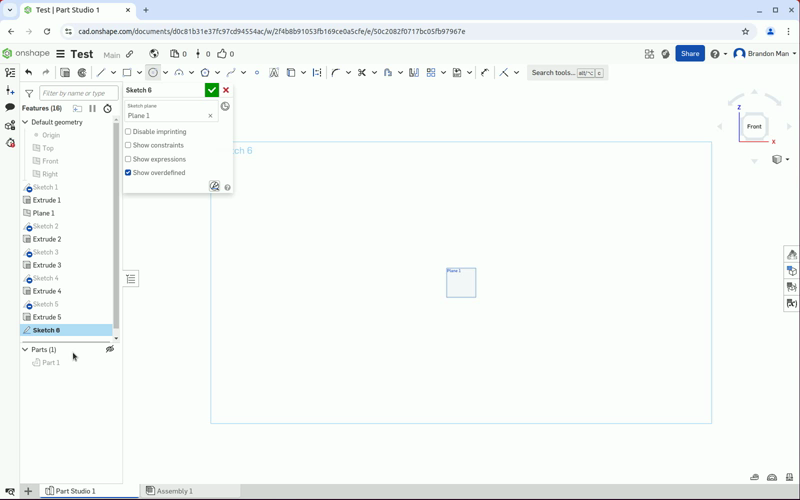
key_down(shift)
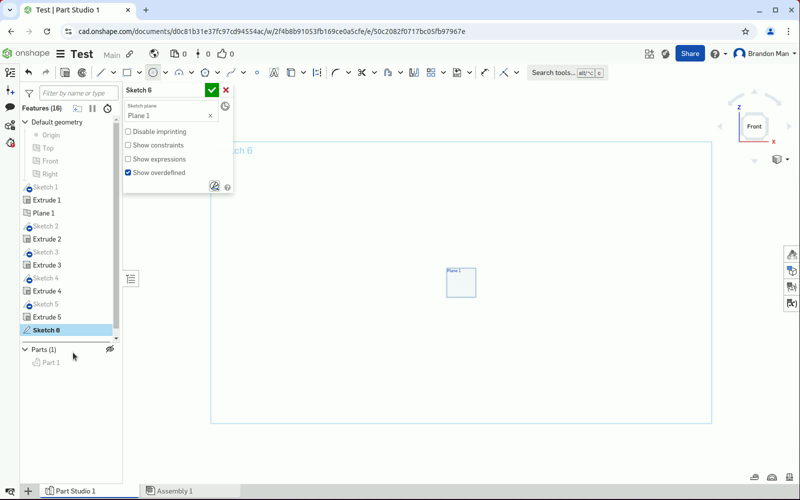
mouse_move(517, 249)
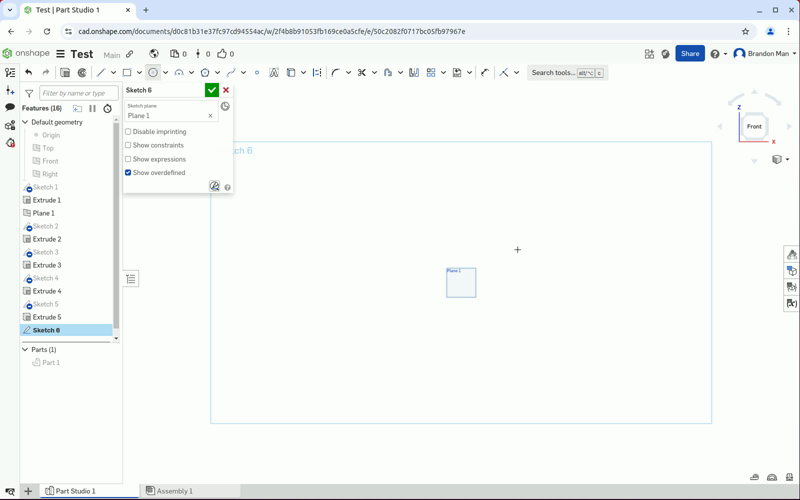
click(517, 249)
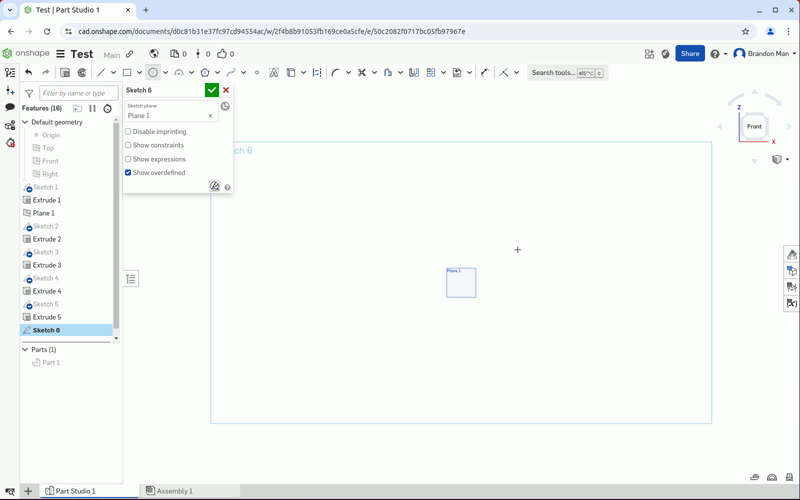
key_up(shift)
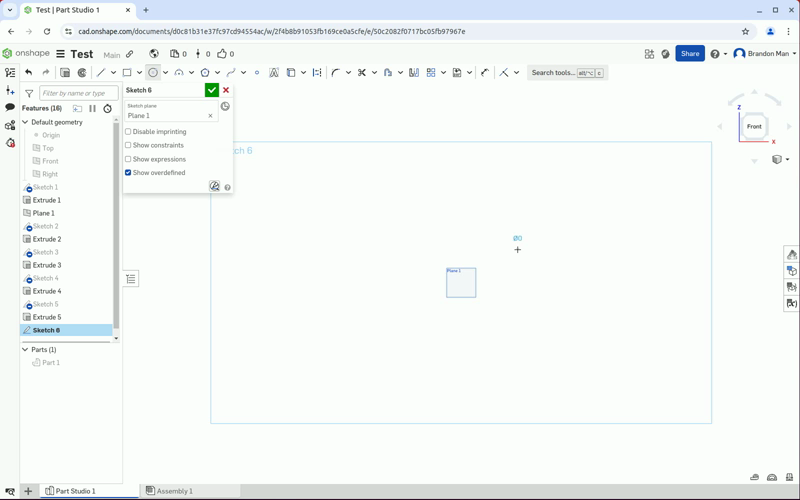
mouse_move(519, 249)
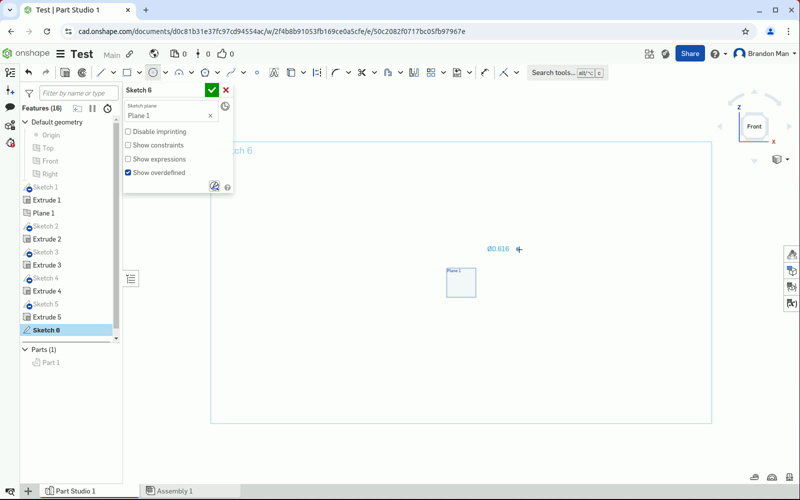
scroll(6)
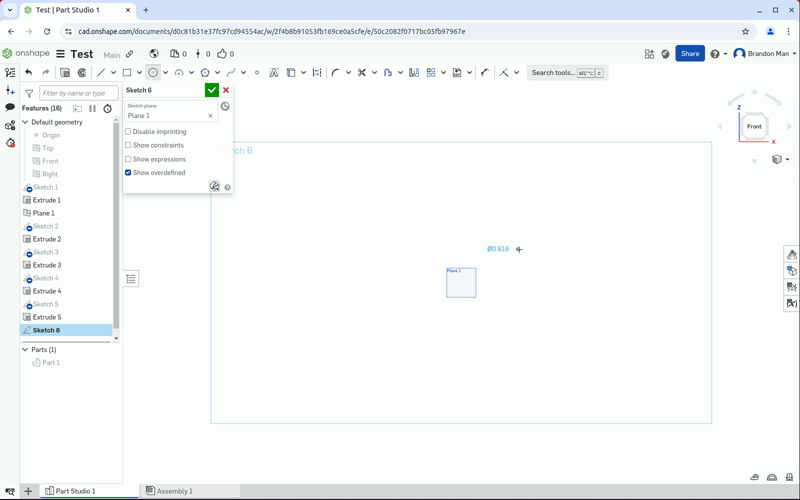
scroll(6)
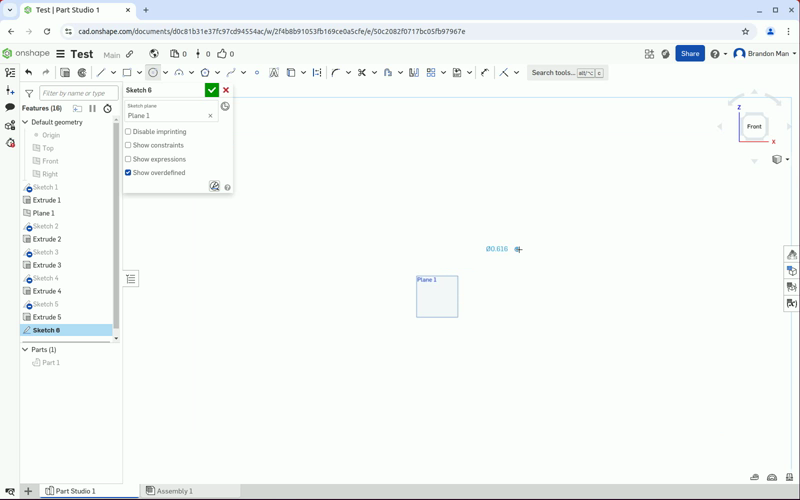
scroll(6)
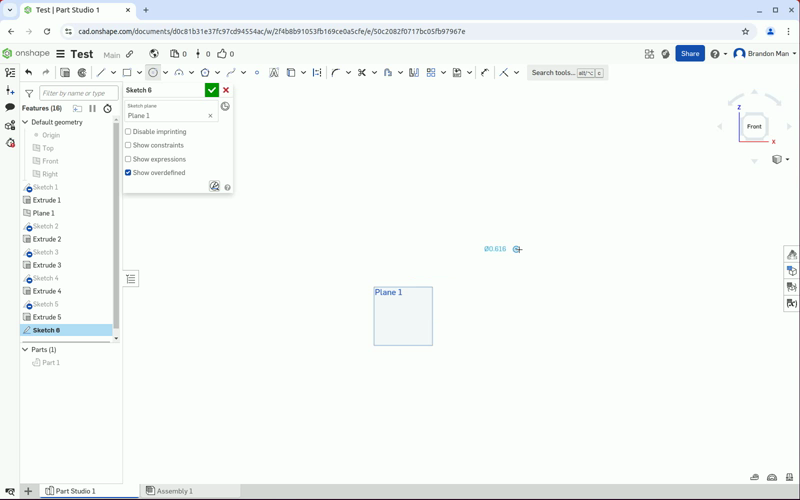
scroll(6)
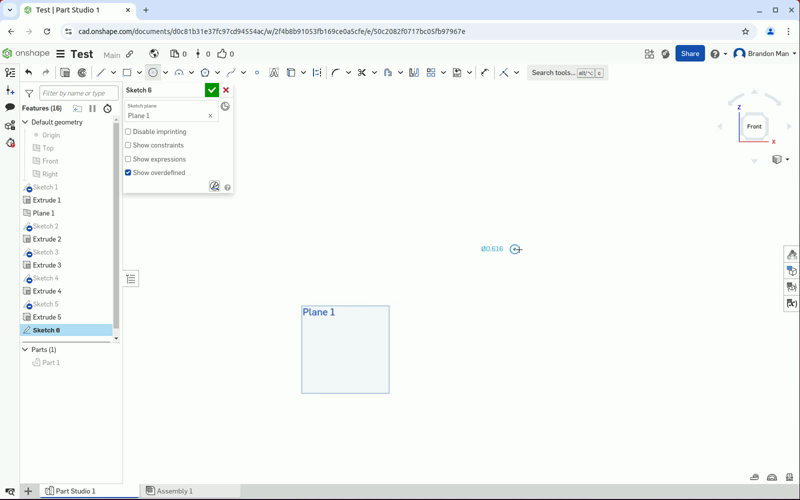
scroll(6)
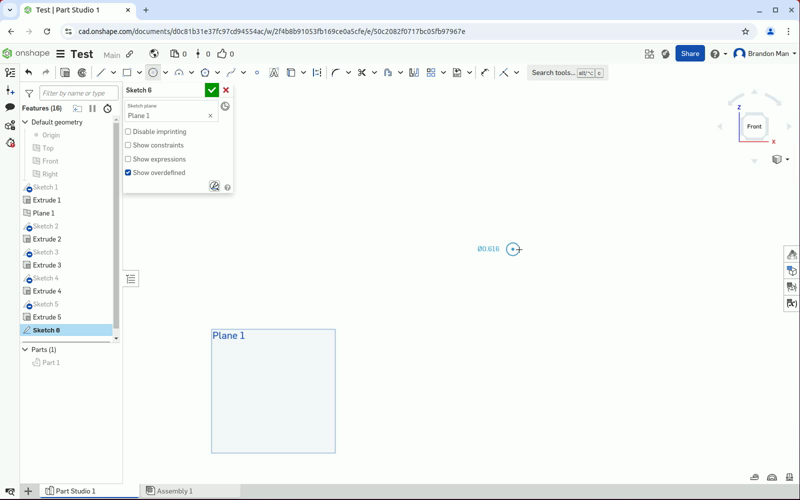
scroll(6)
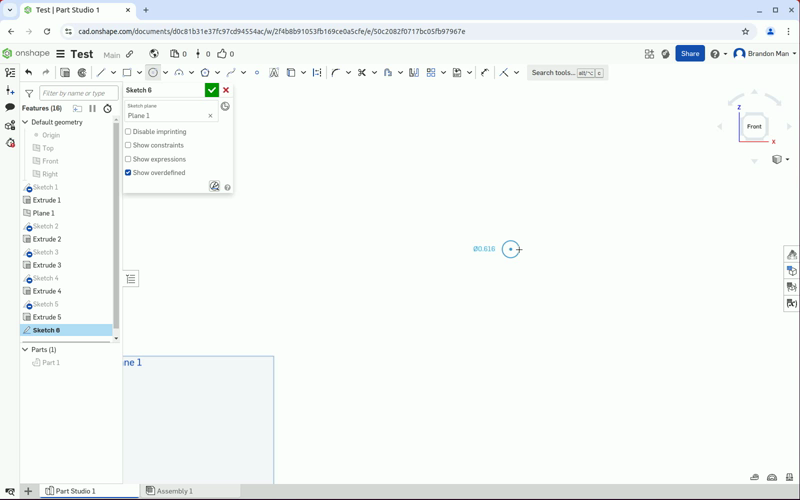
scroll(6)
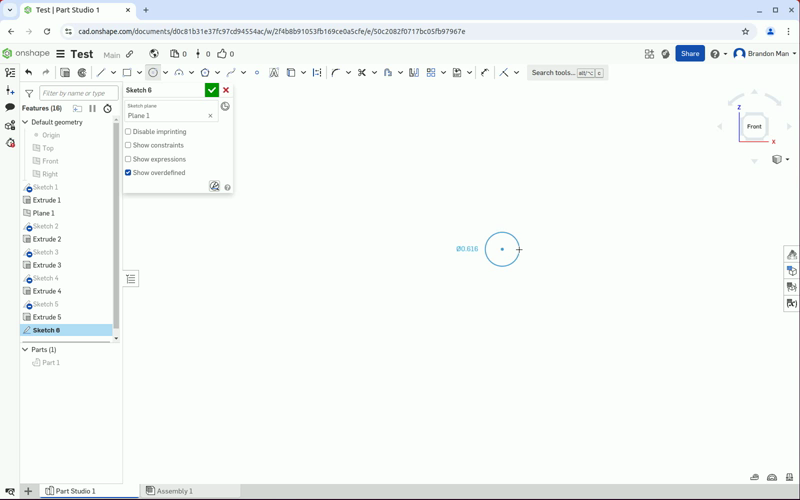
click(519, 249)
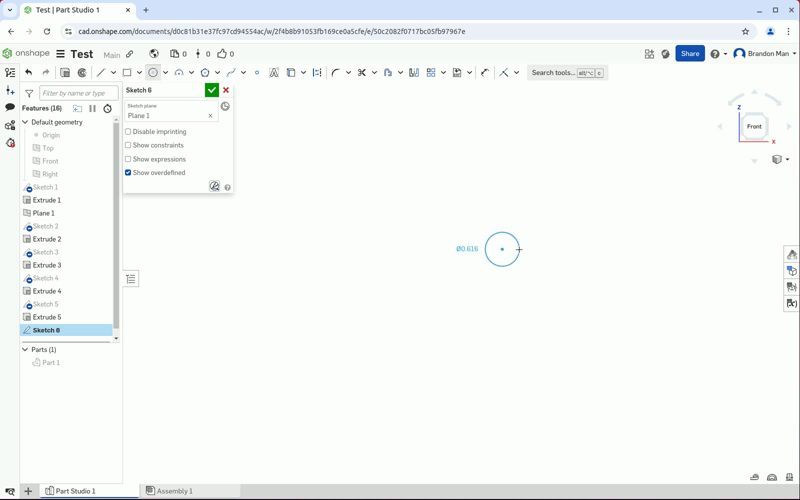
scroll(-6)
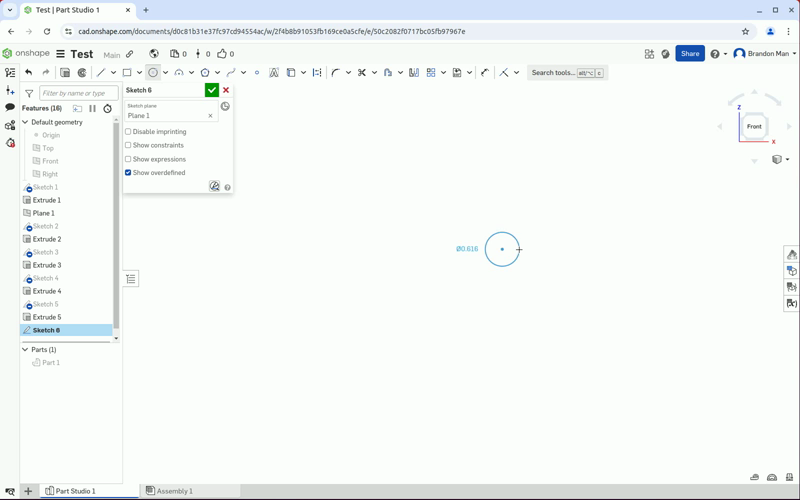
scroll(-6)
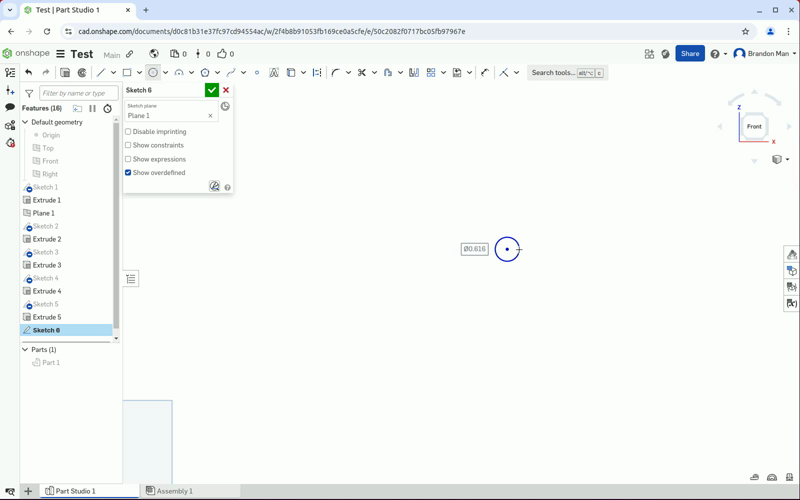
scroll(-6)
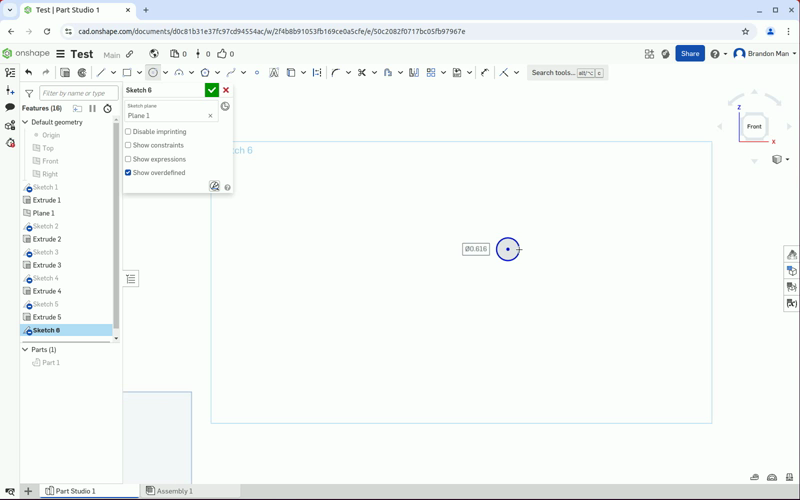
scroll(-6)
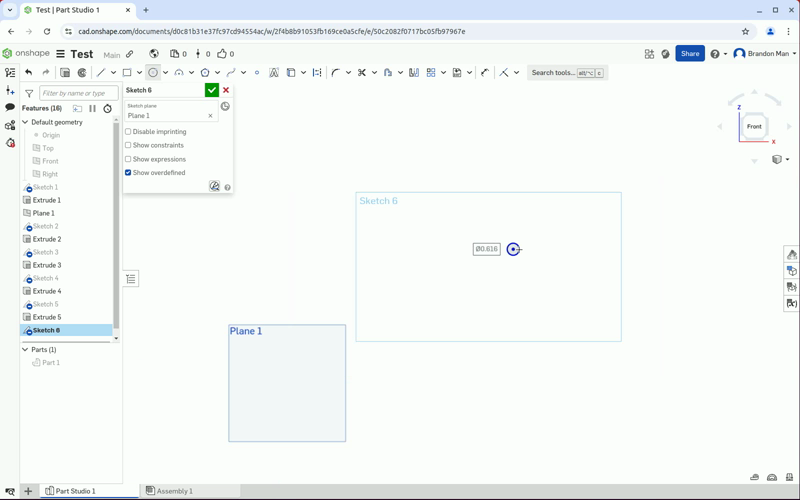
scroll(-6)
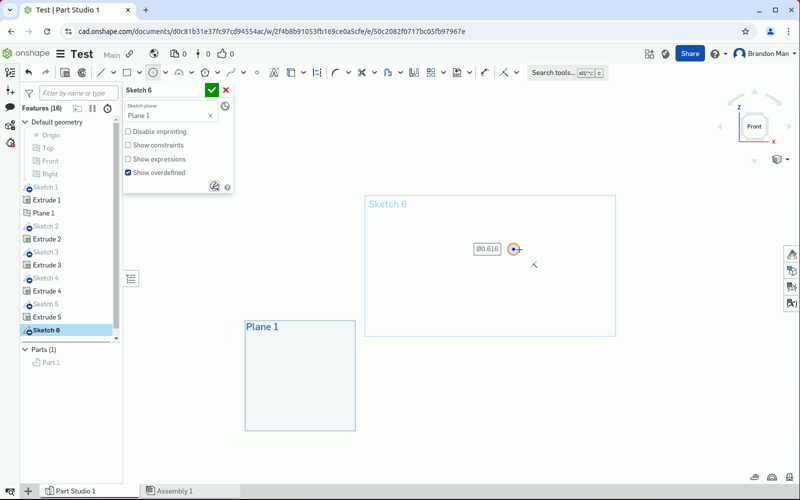
scroll(-6)
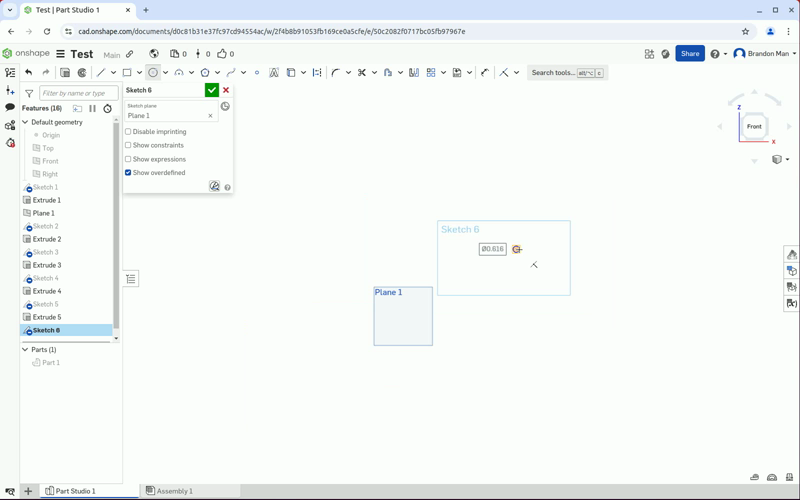
scroll(-6)
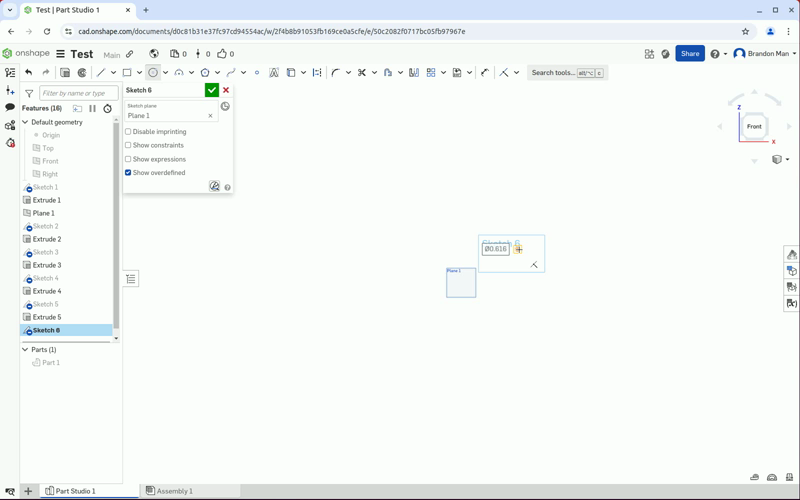
key(esc)
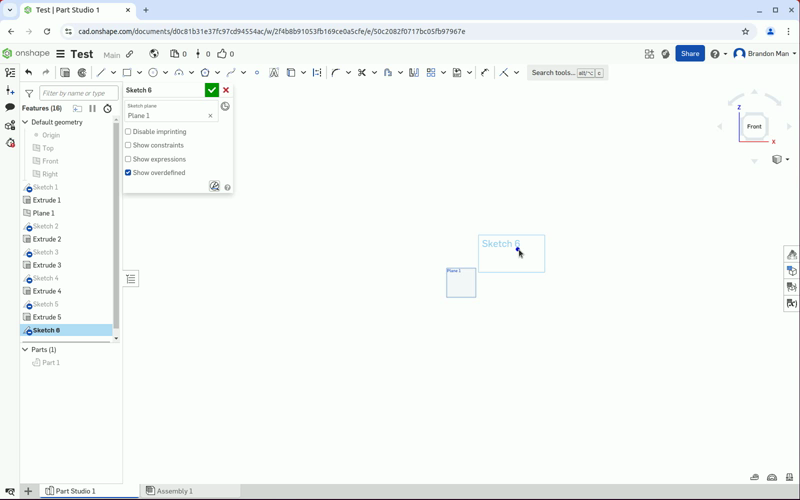
mouse_move(517, 250)
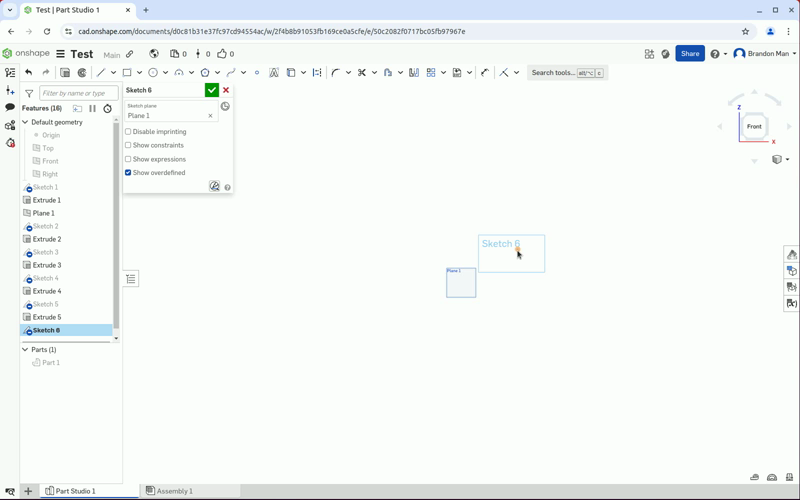
scroll(6)
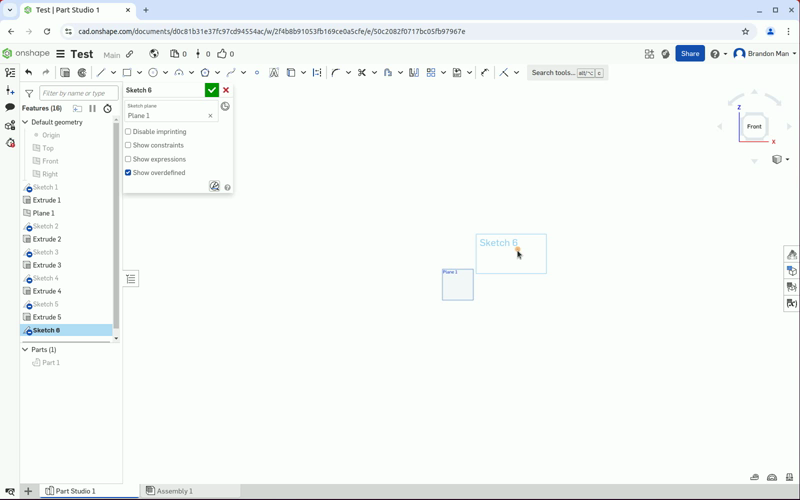
scroll(6)
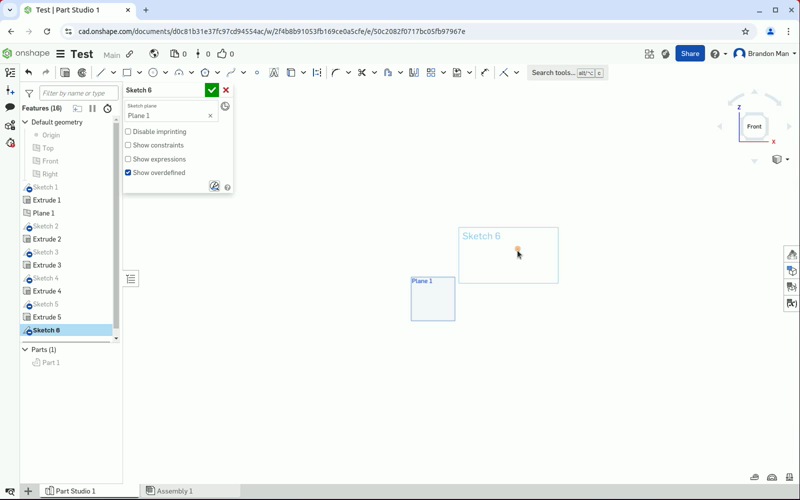
scroll(6)
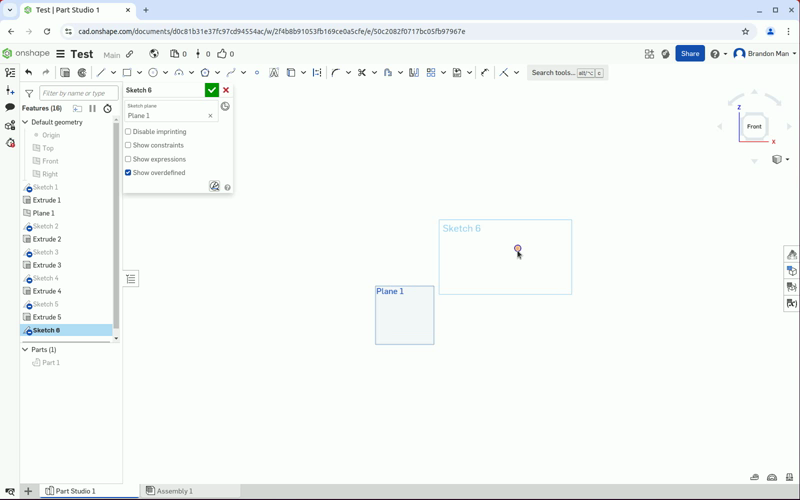
scroll(6)
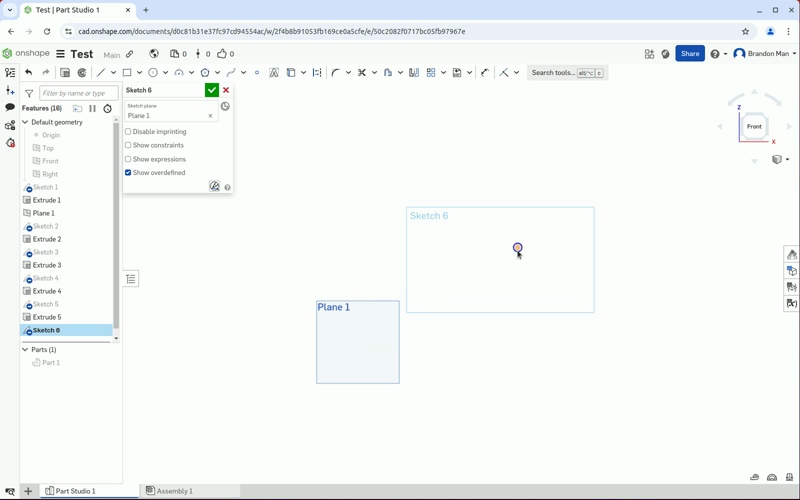
scroll(6)
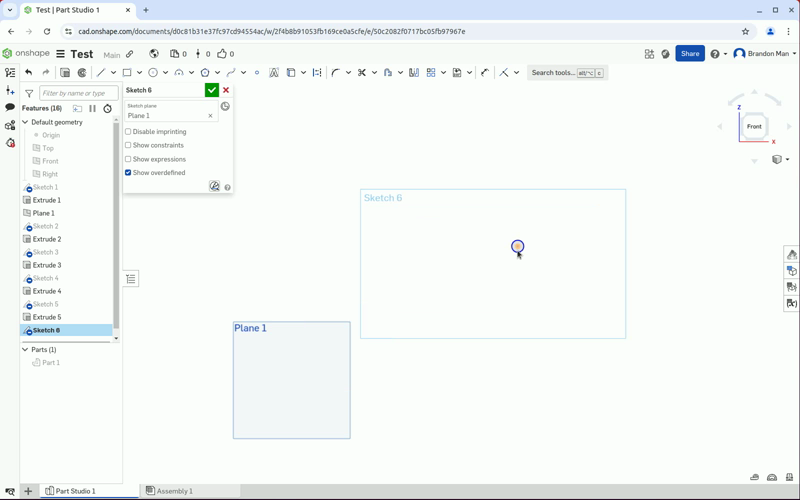
scroll(6)
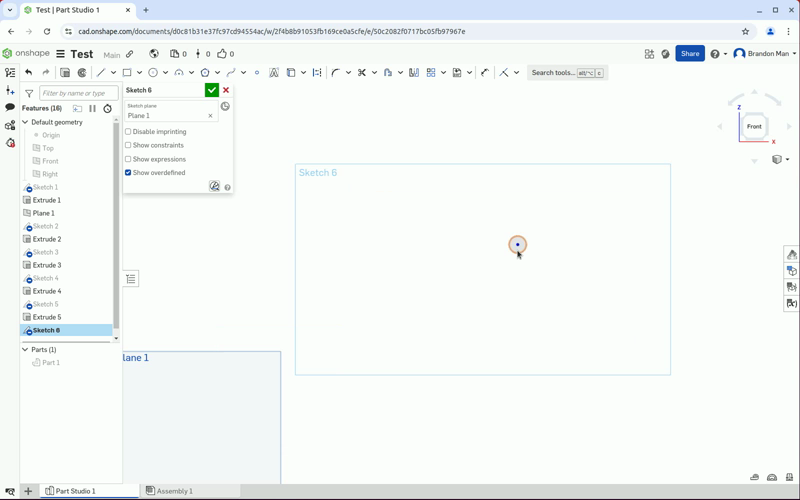
scroll(6)
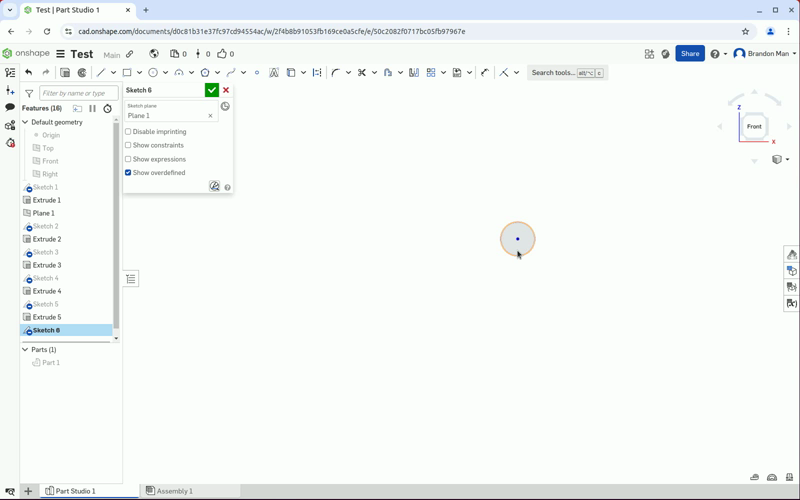
click(517, 250)
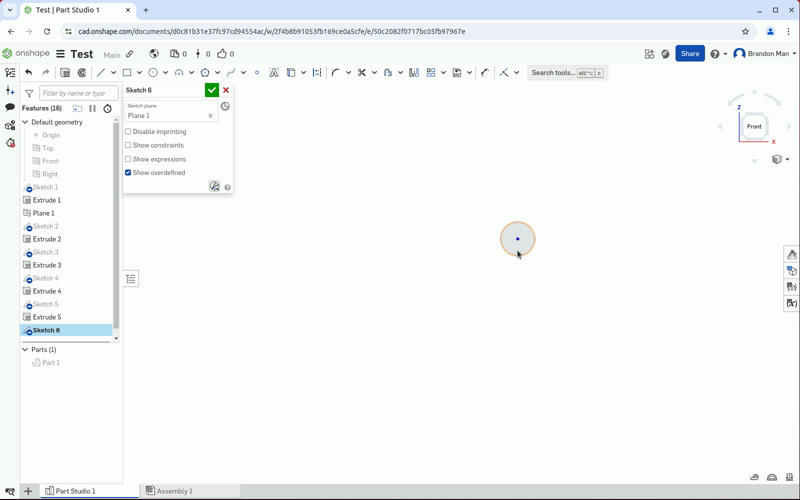
scroll(-6)
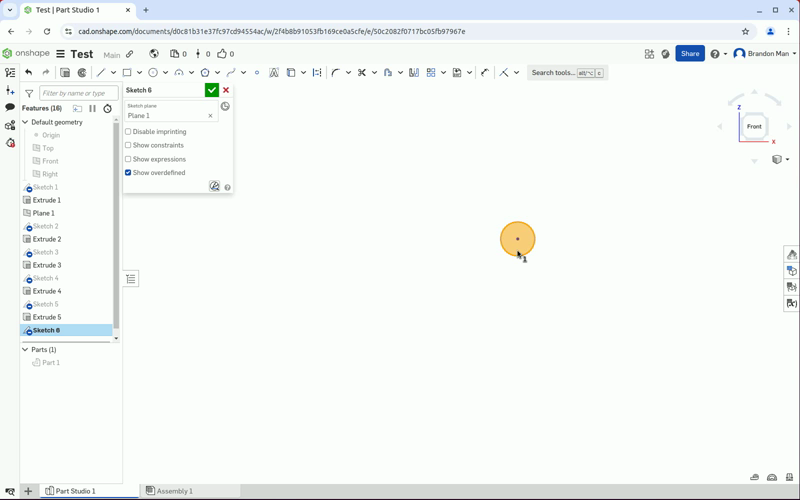
scroll(-6)
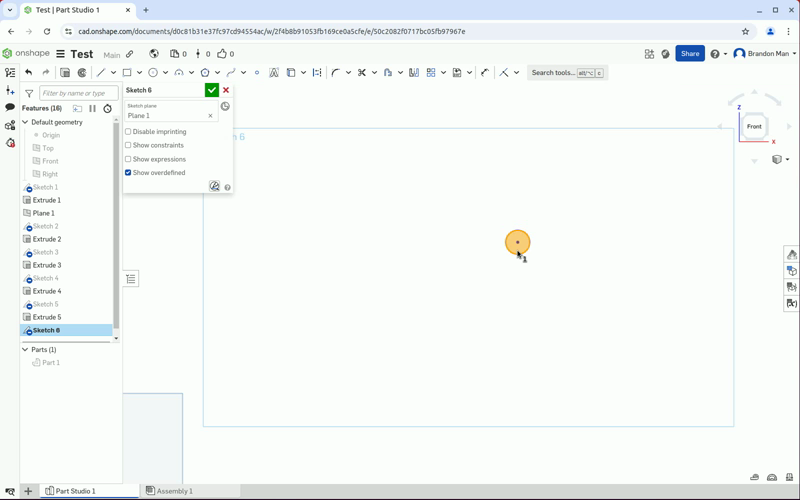
scroll(-6)
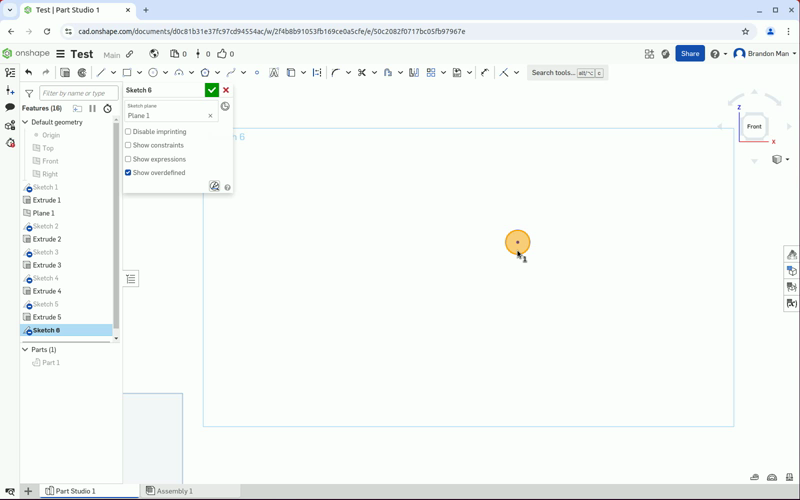
scroll(-6)
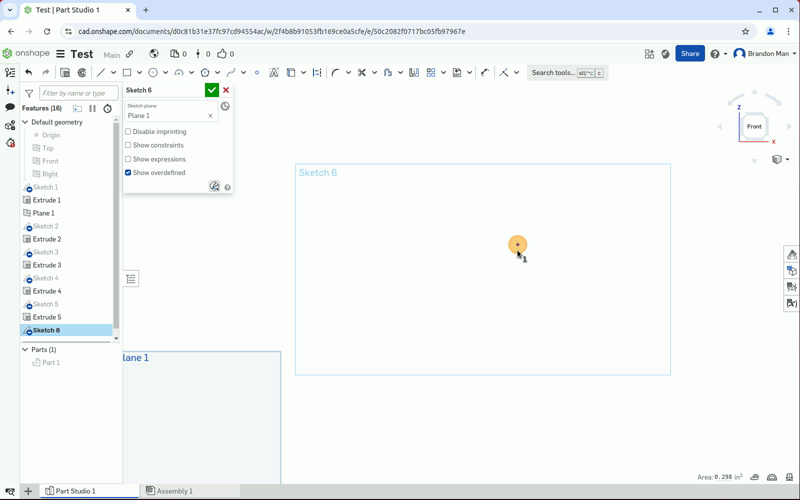
scroll(-6)
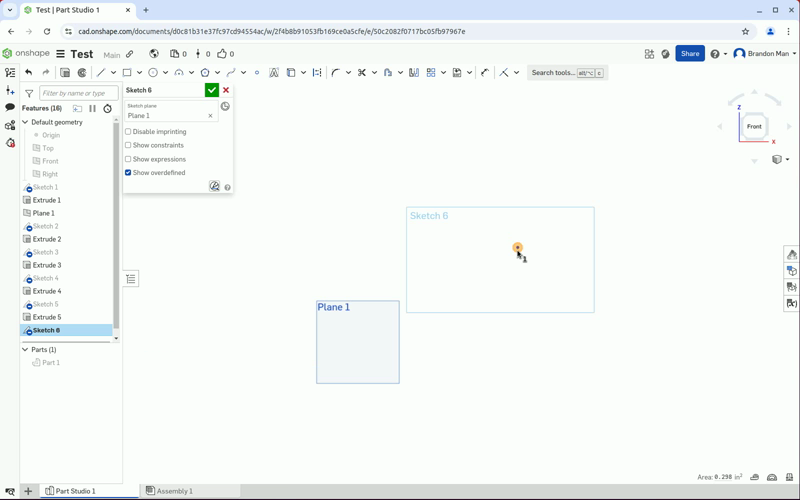
scroll(-6)
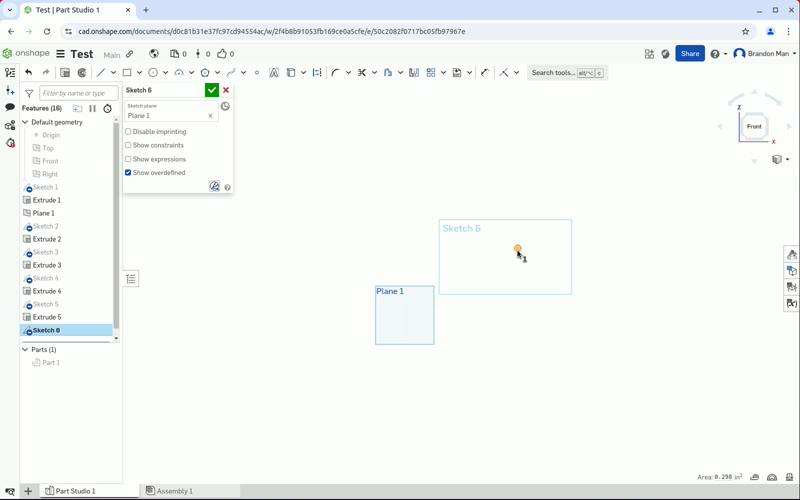
scroll(-6)
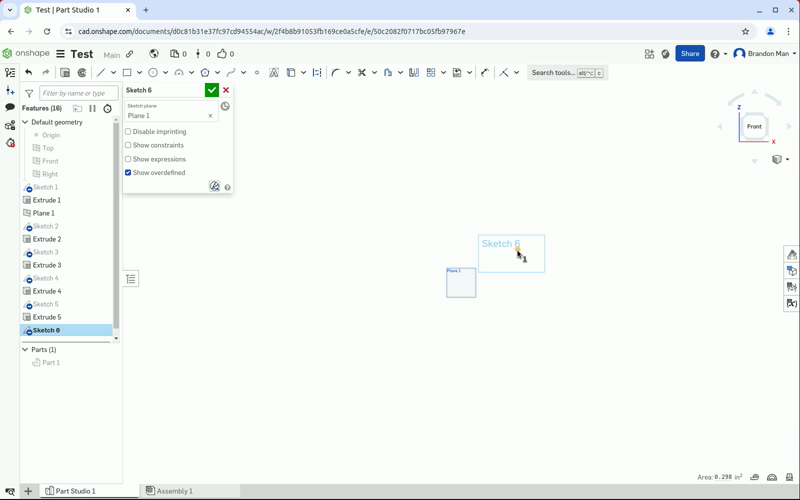
mouse_move(73, 352)
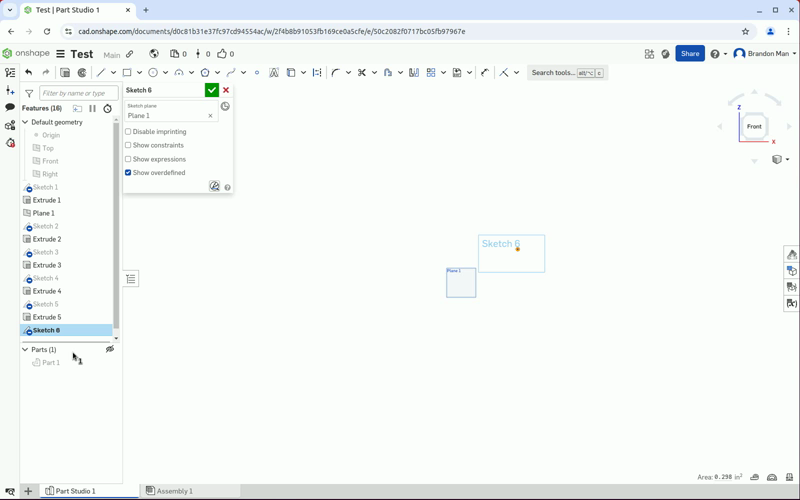
key(shift+y)
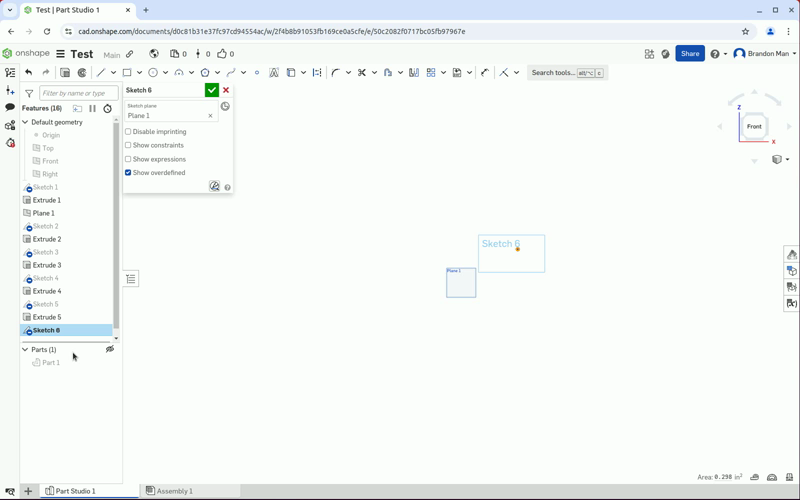
key(shift+e)
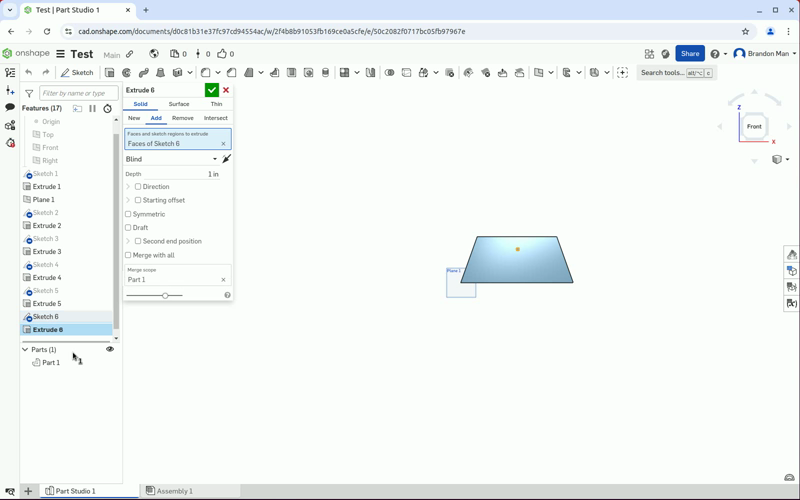
mouse_move(143, 106)
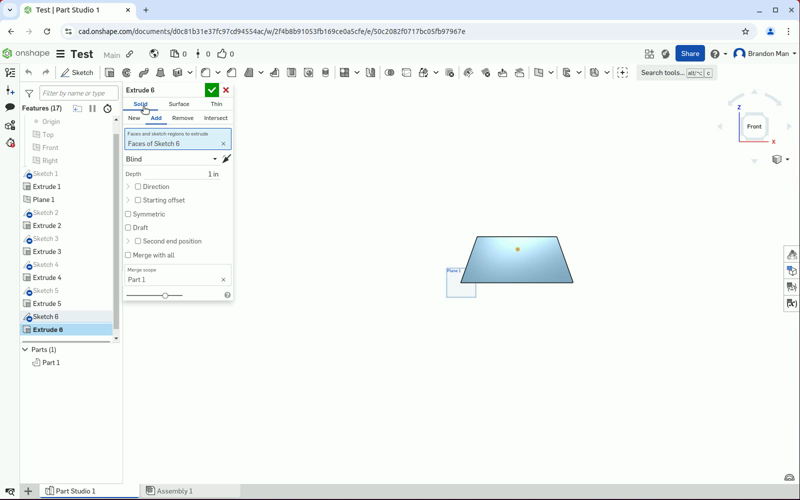
click(143, 106)
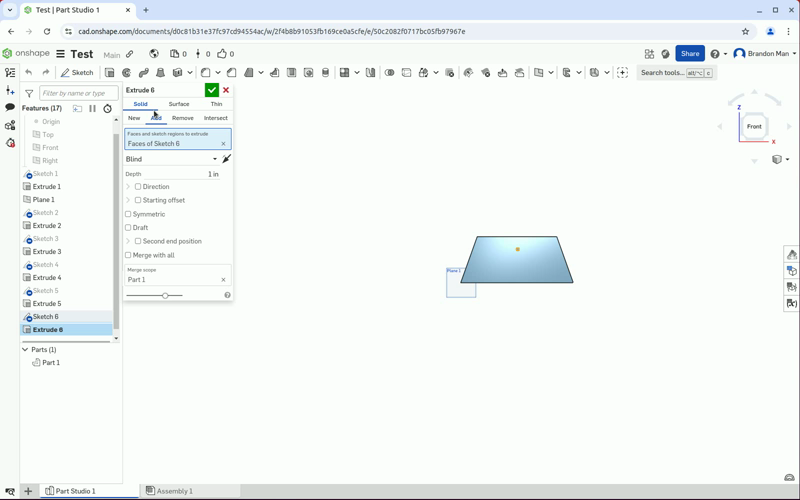
mouse_move(186, 120)
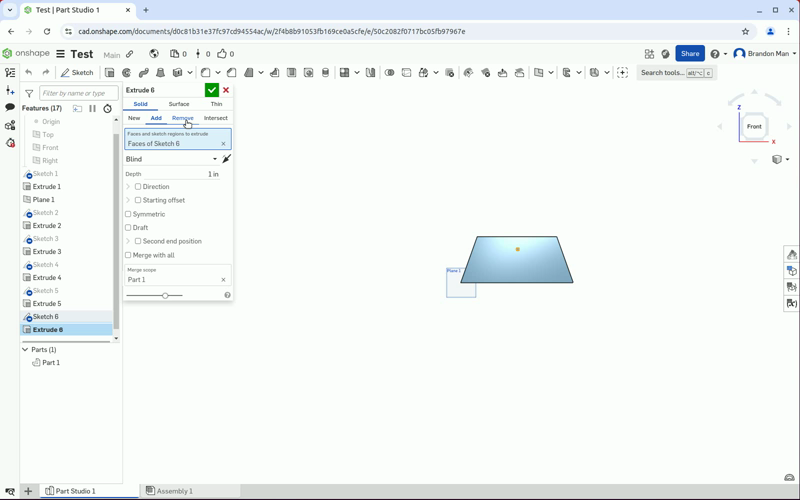
click(186, 120)
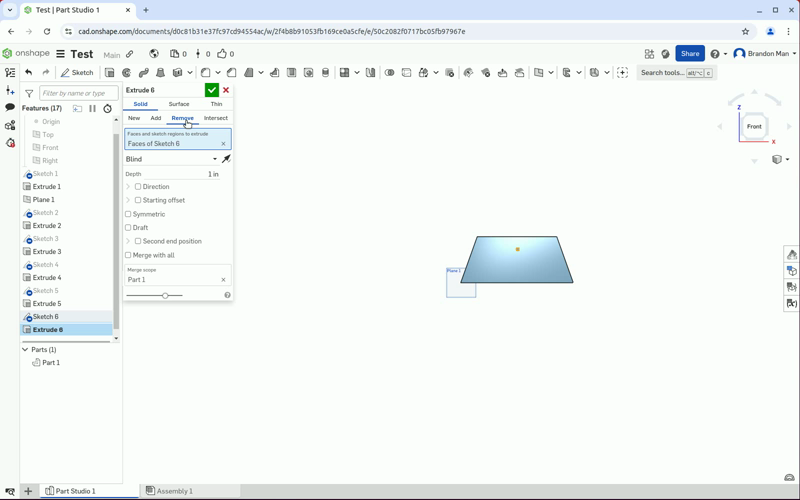
key(tab, 4)
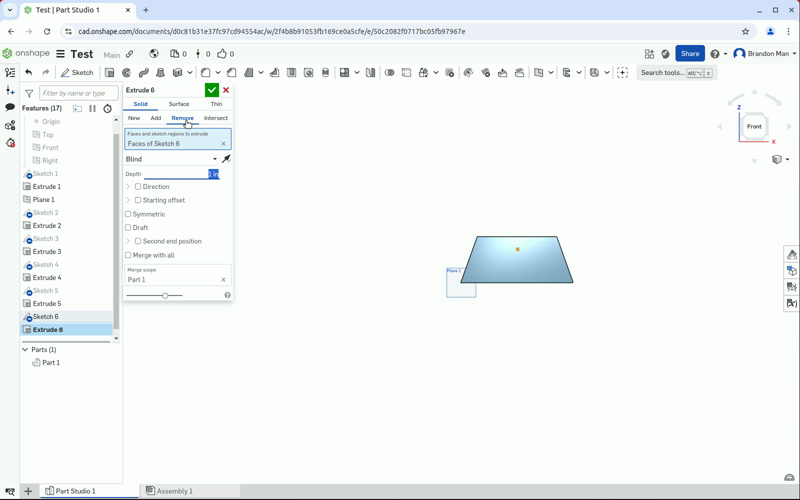
text(1.204)
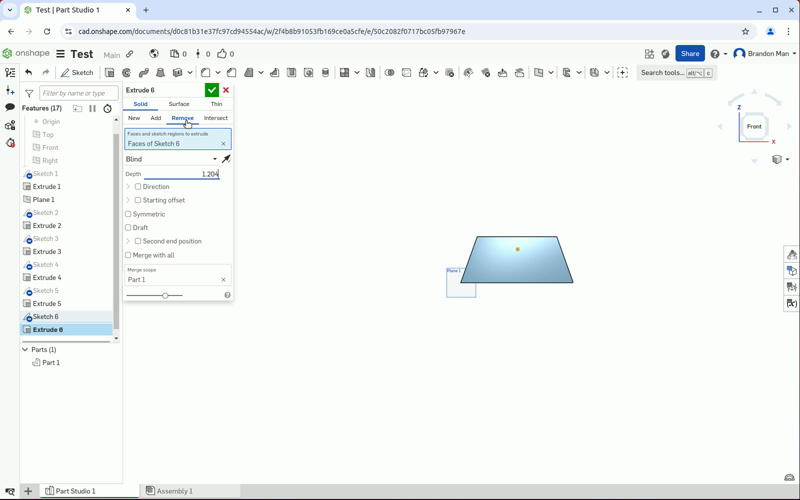
key(tab, 6)
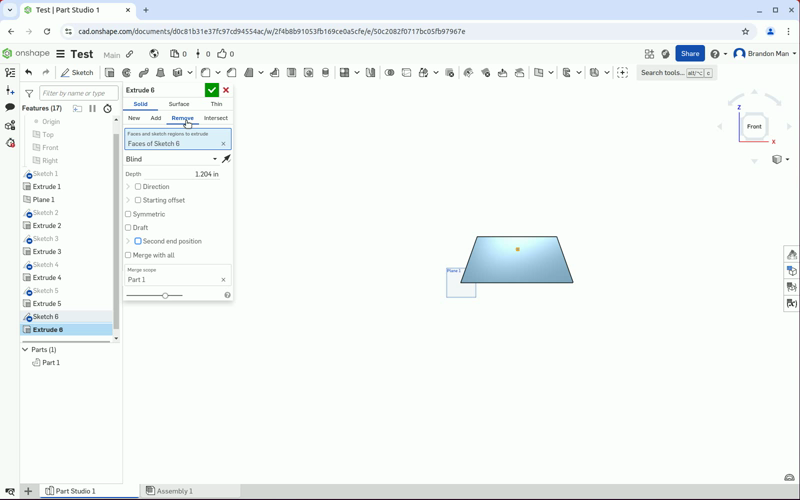
key(space)
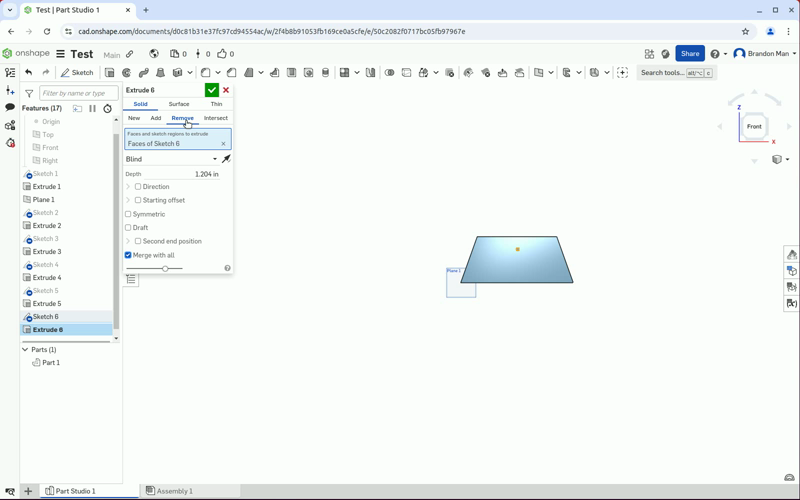
key(enter)
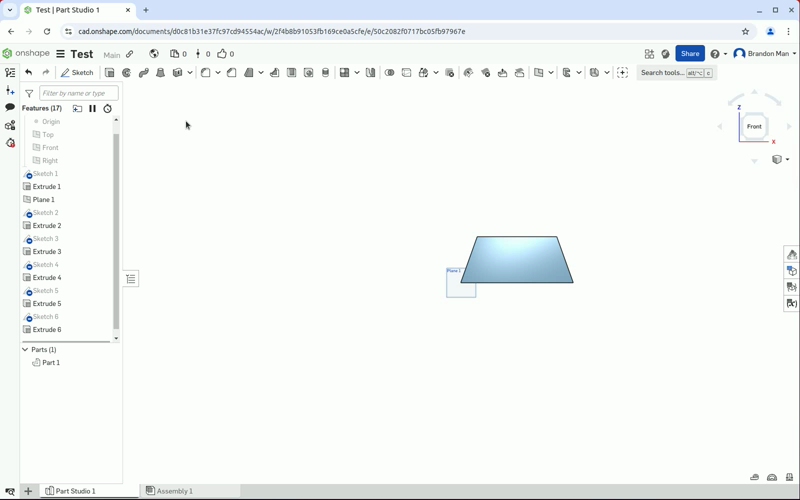
key(shift+h)
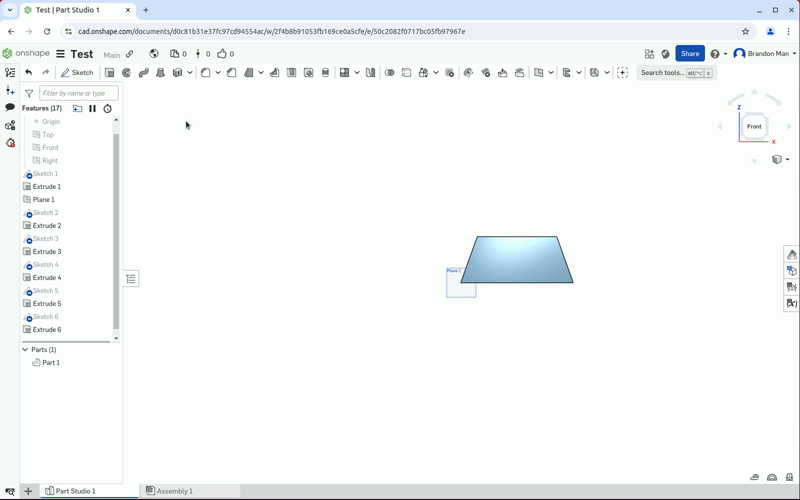
key(shift+h)
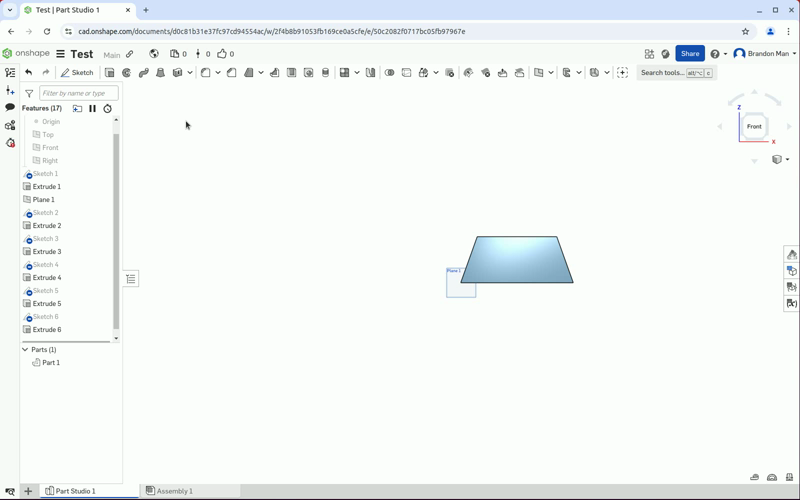
mouse_move(69, 176)
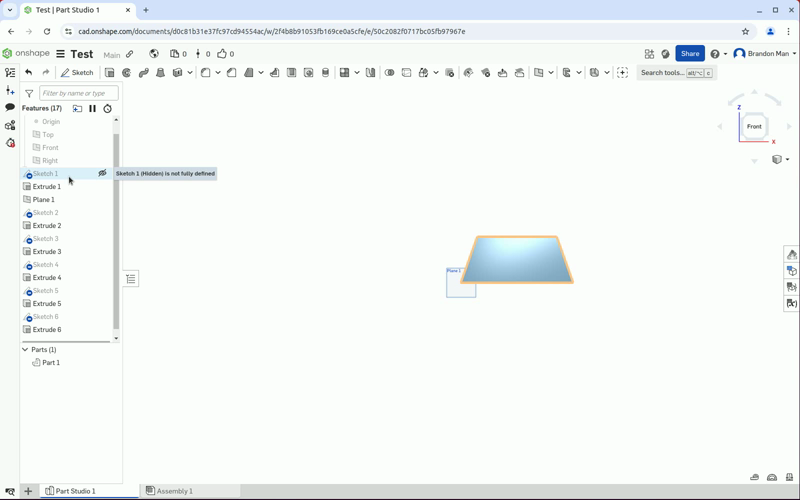
click(69, 176)
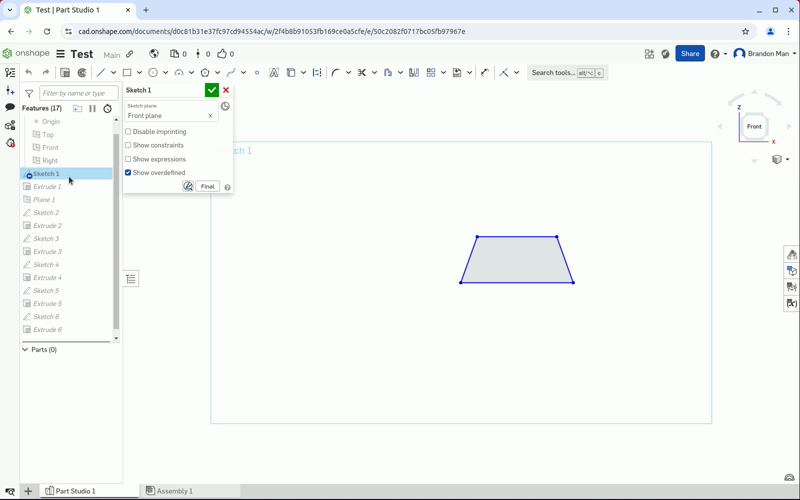
mouse_move(229, 92)
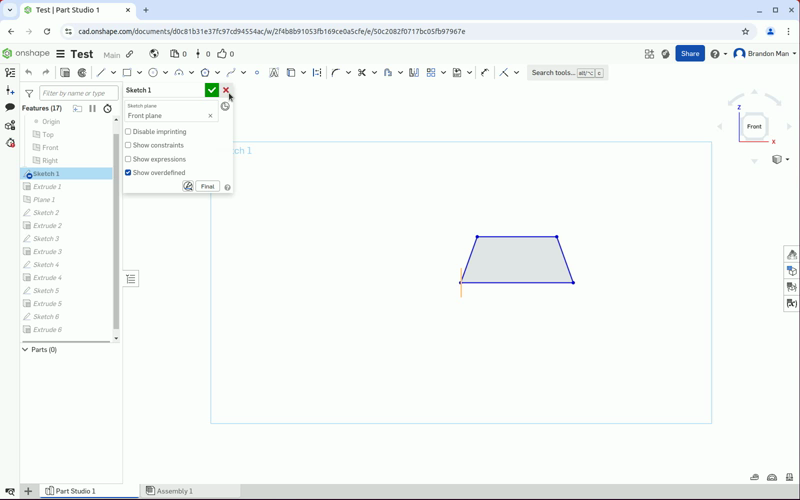
click(229, 92)
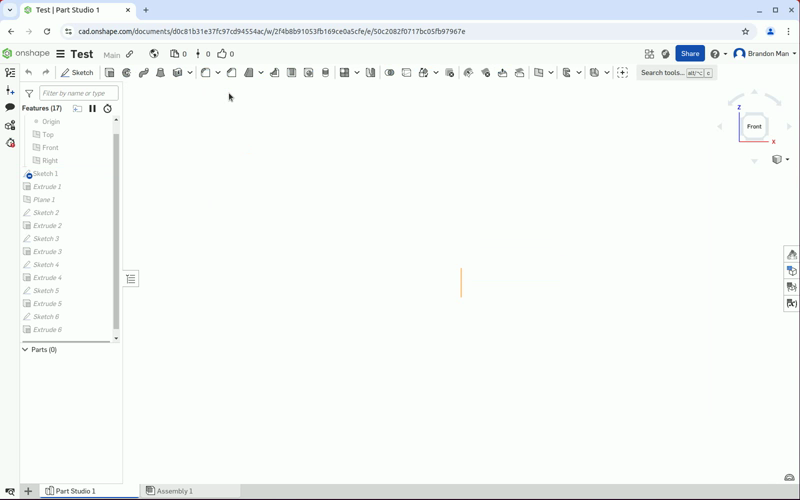
key(shift+s)
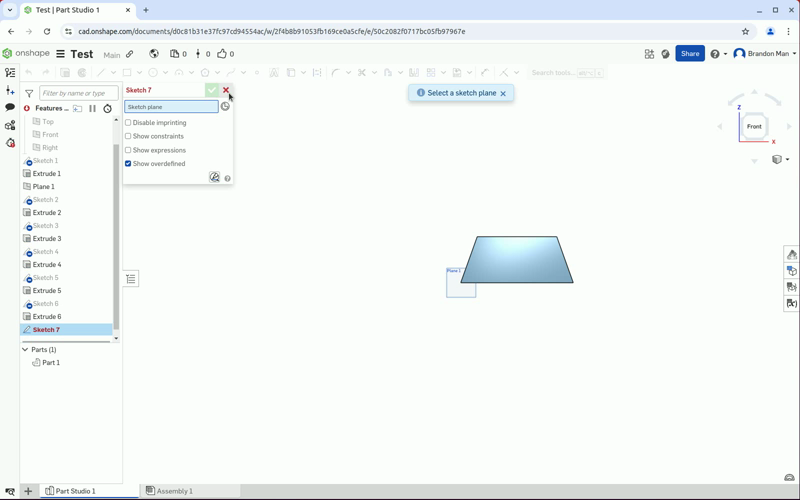
mouse_move(69, 189)
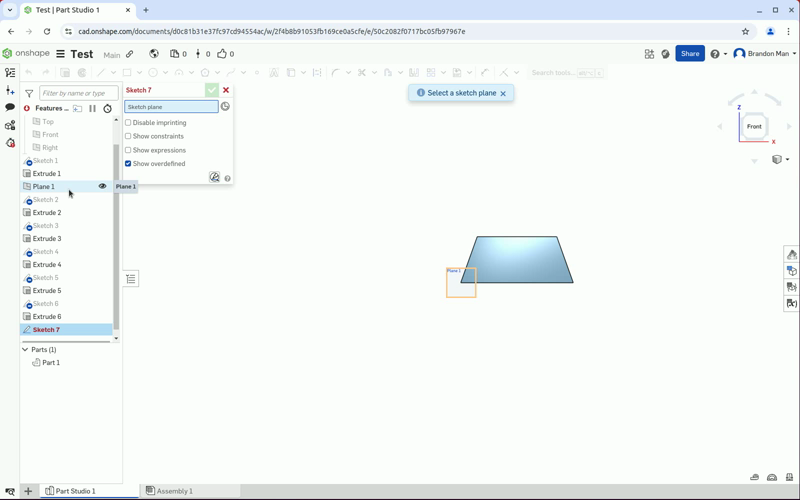
click(69, 189)
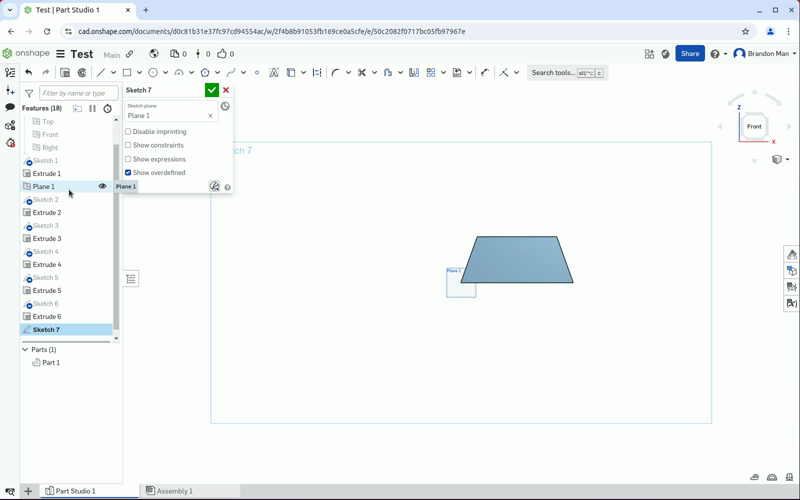
mouse_move(73, 352)
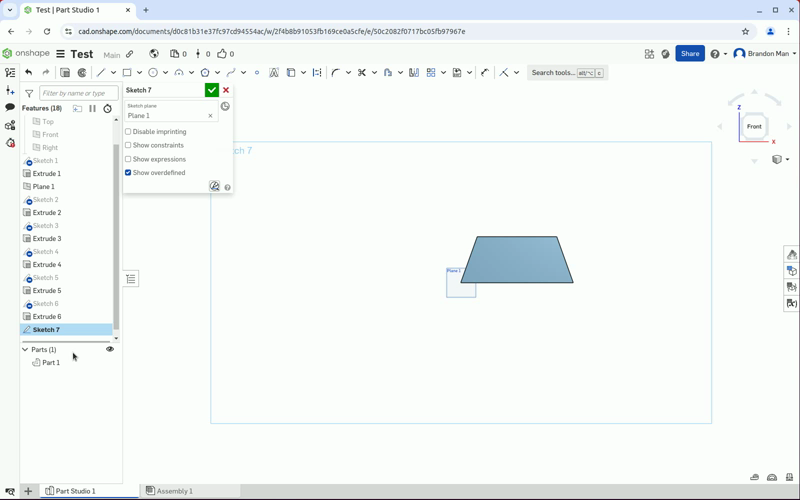
key(y)
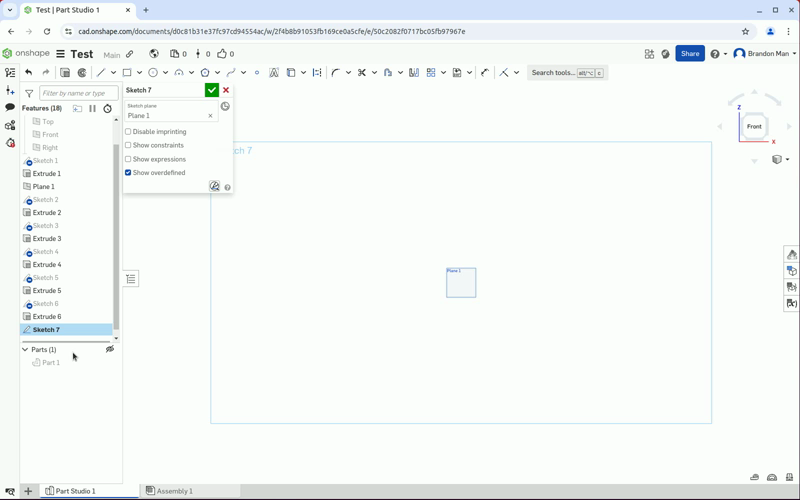
key(c)
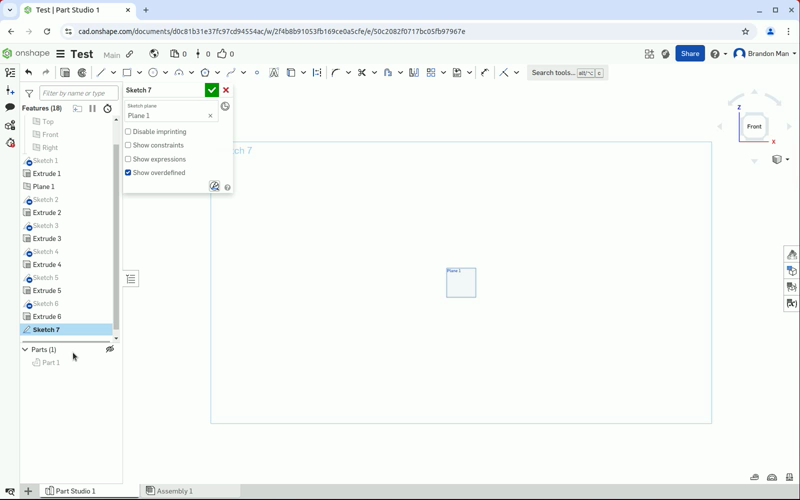
key_down(shift)
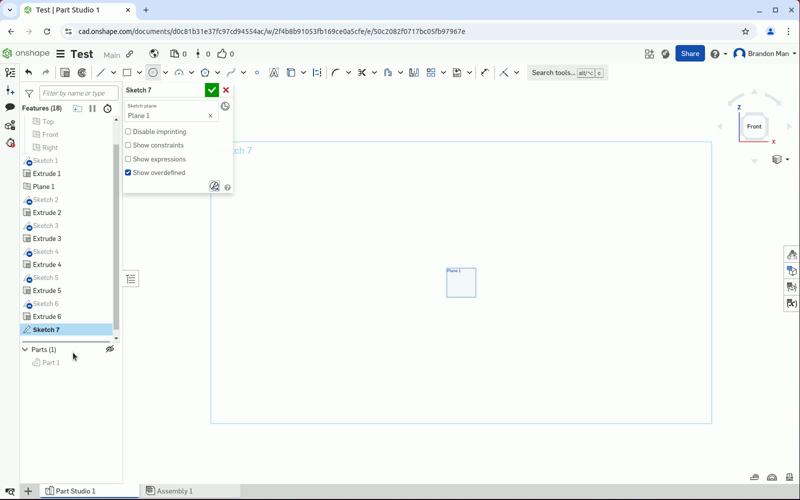
mouse_move(517, 271)
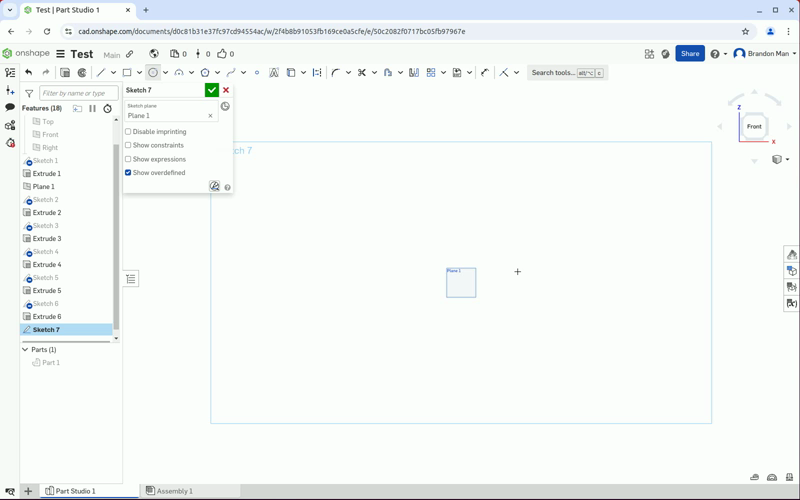
click(517, 271)
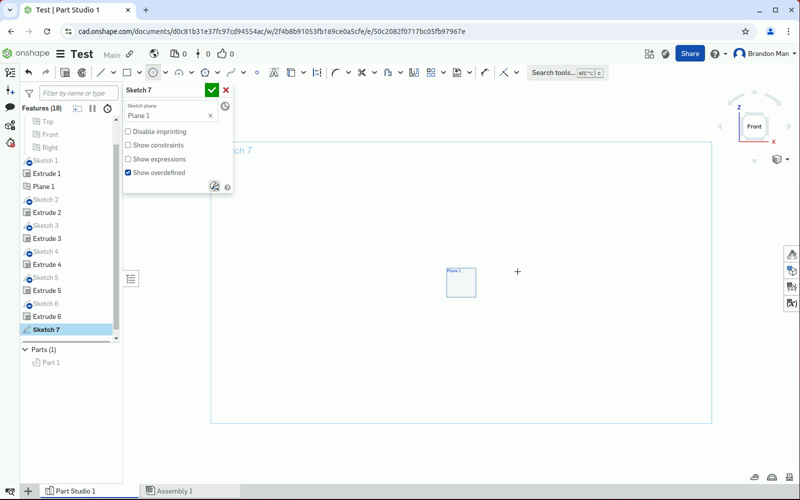
key_up(shift)
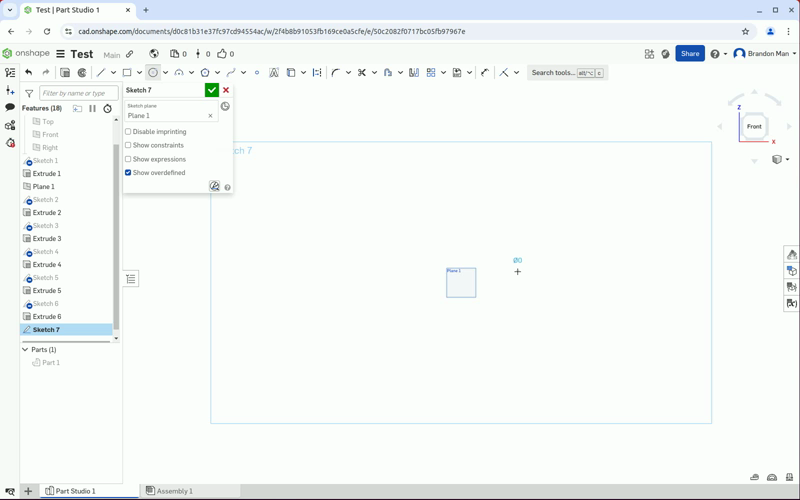
mouse_move(519, 271)
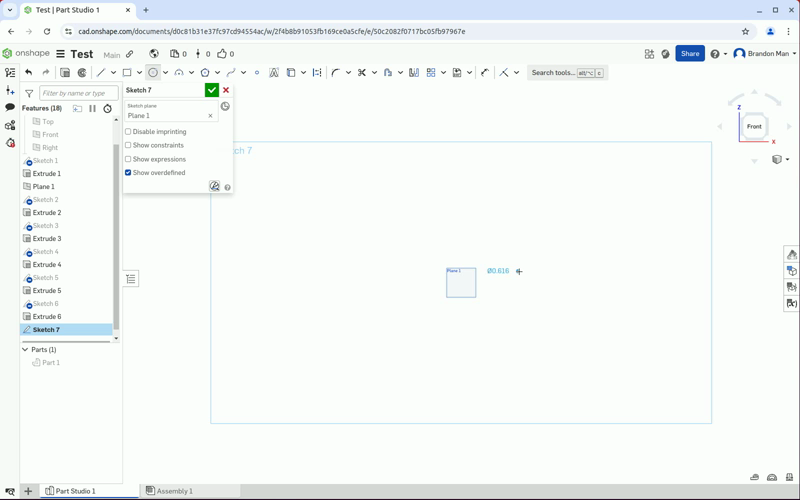
scroll(6)
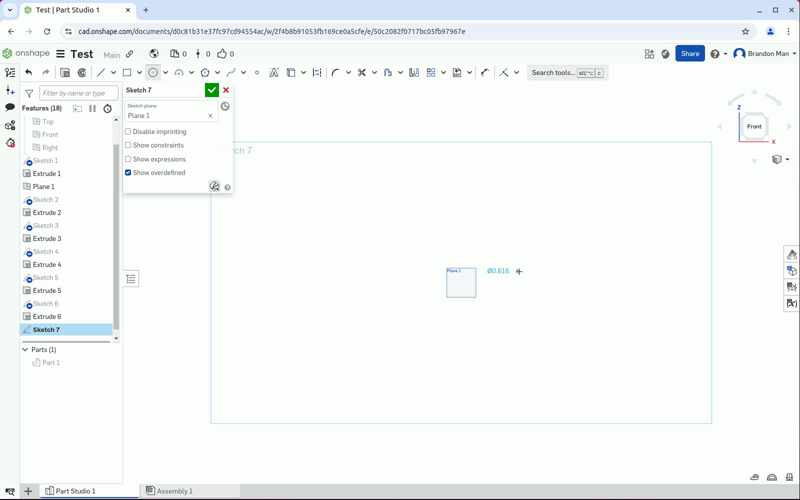
scroll(6)
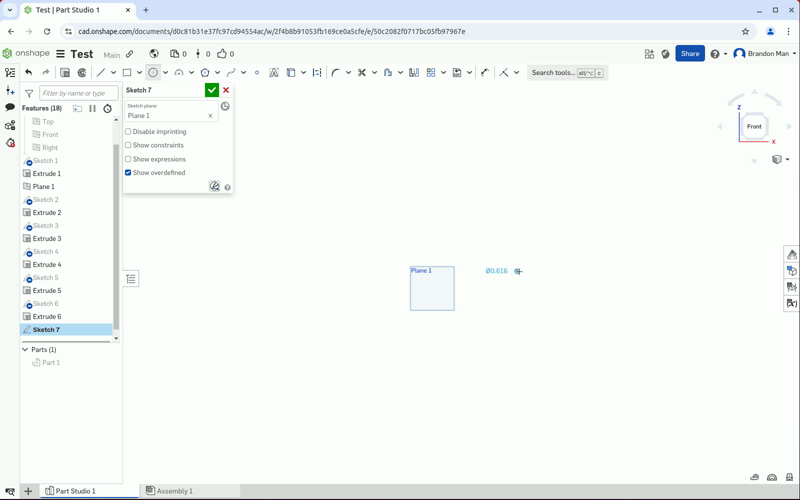
scroll(6)
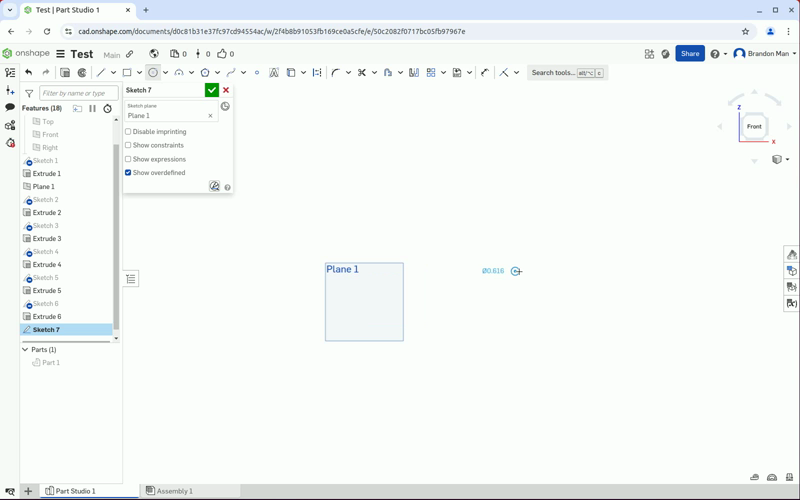
scroll(6)
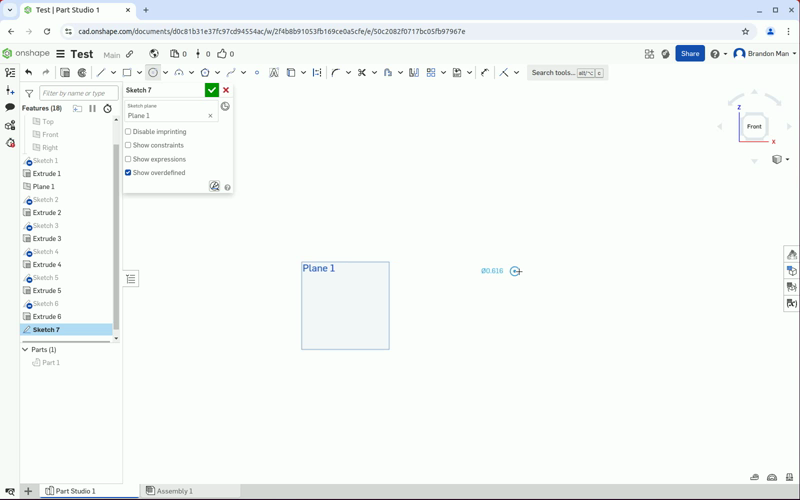
scroll(6)
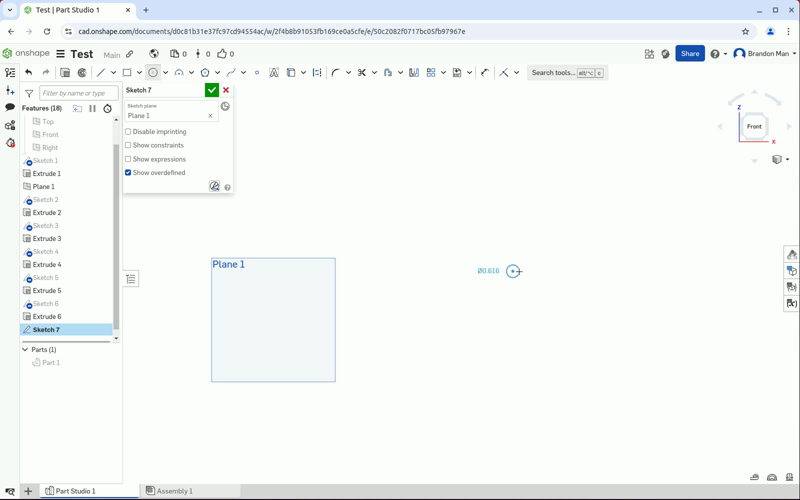
scroll(6)
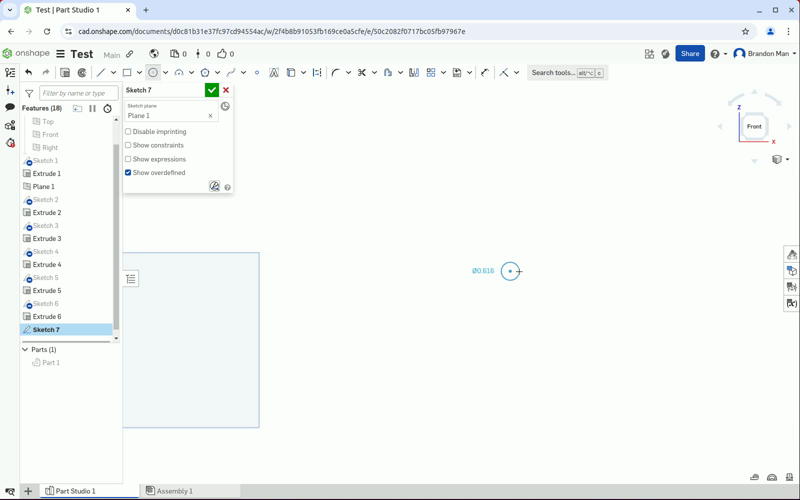
scroll(6)
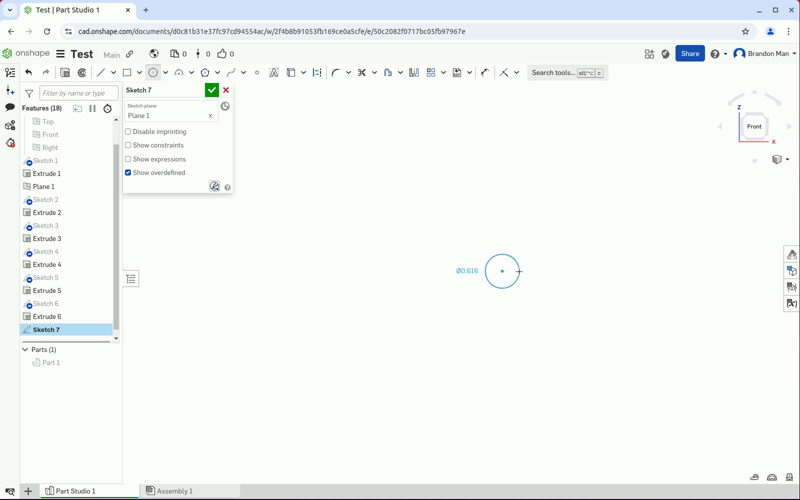
click(519, 271)
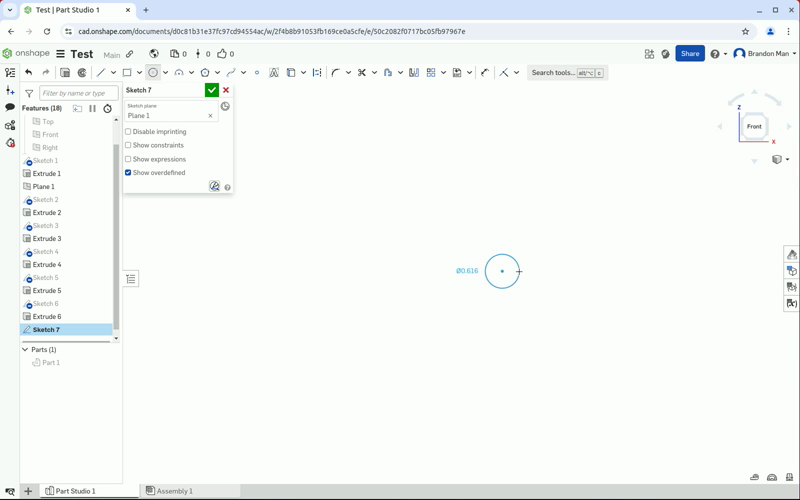
scroll(-6)
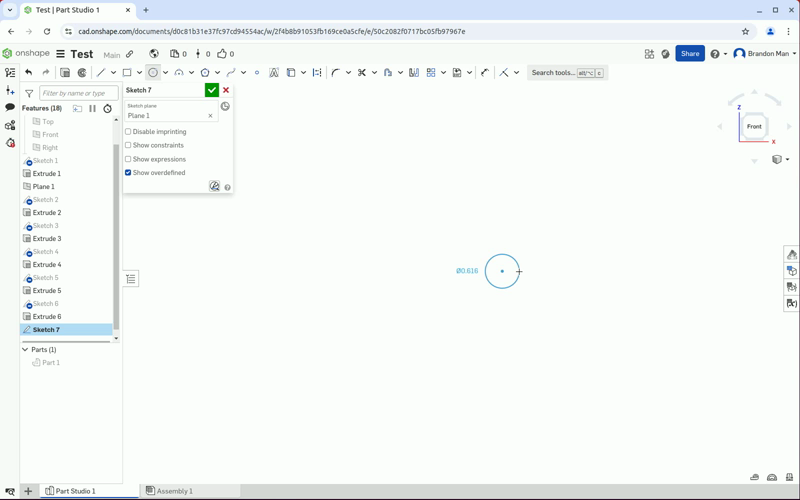
scroll(-6)
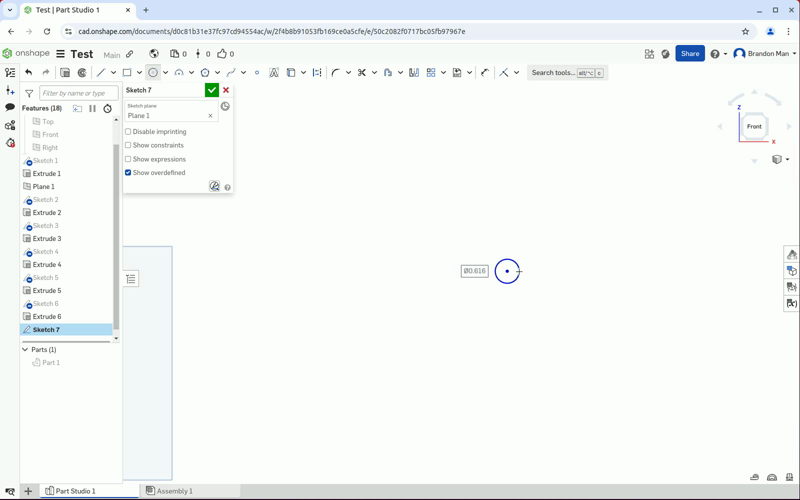
scroll(-6)
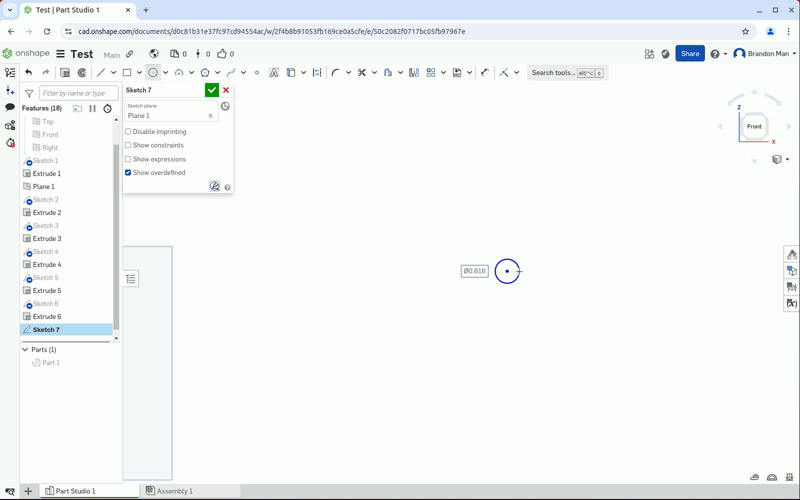
scroll(-6)
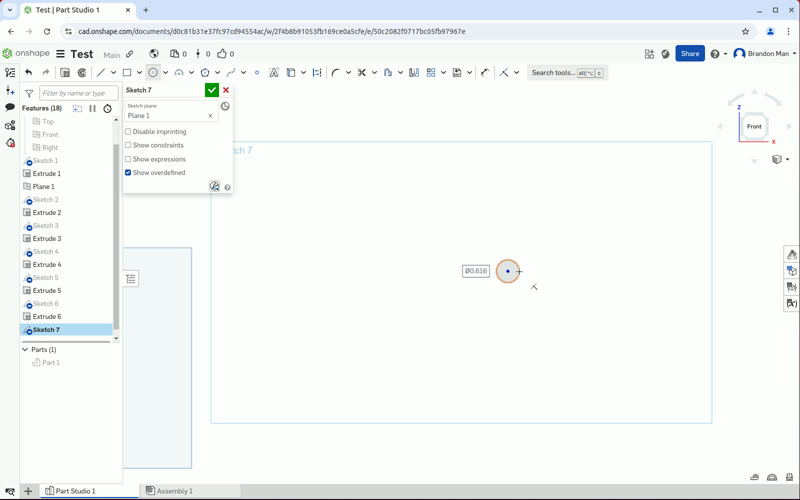
scroll(-6)
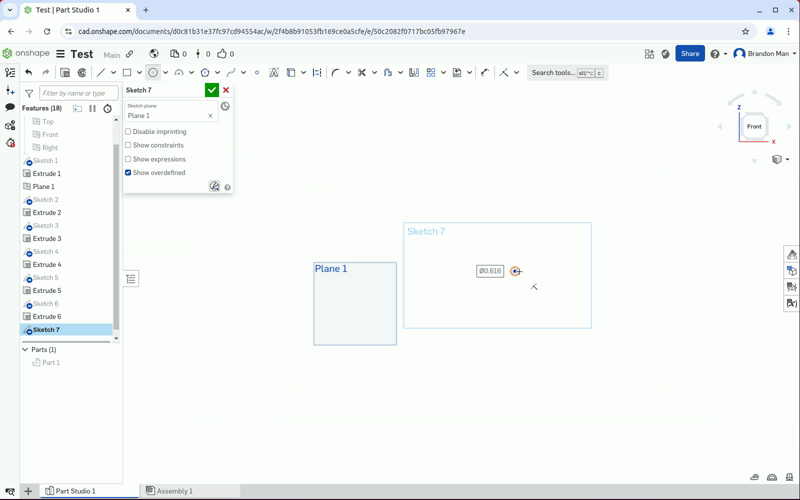
scroll(-6)
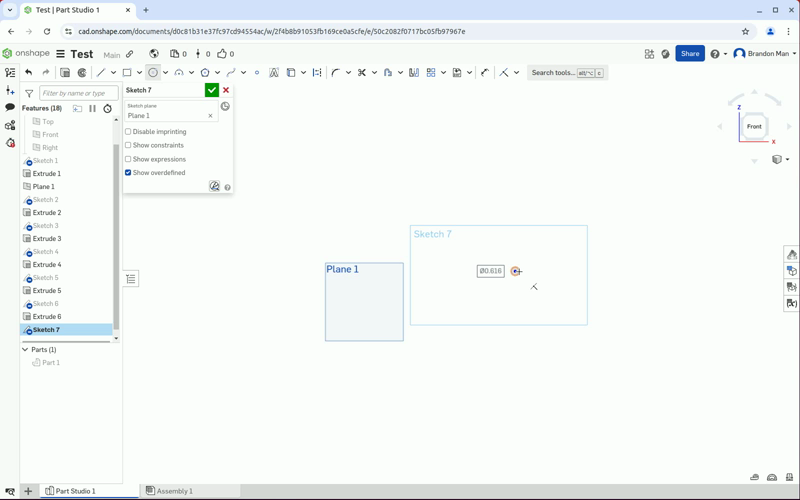
scroll(-6)
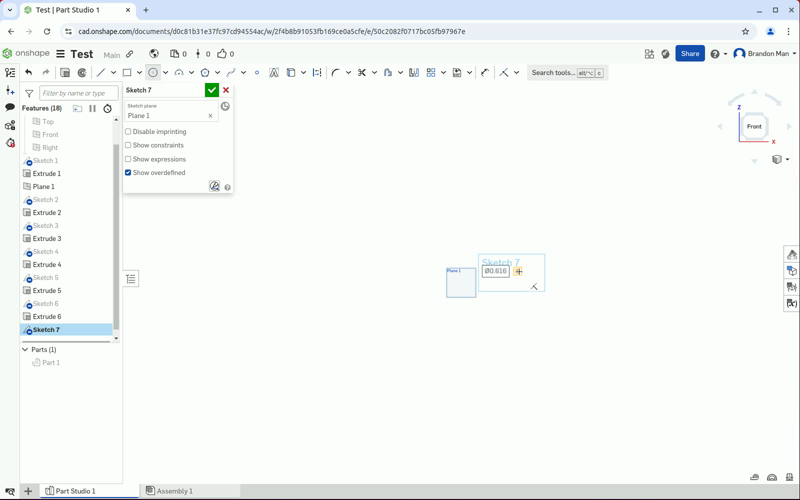
key(esc)
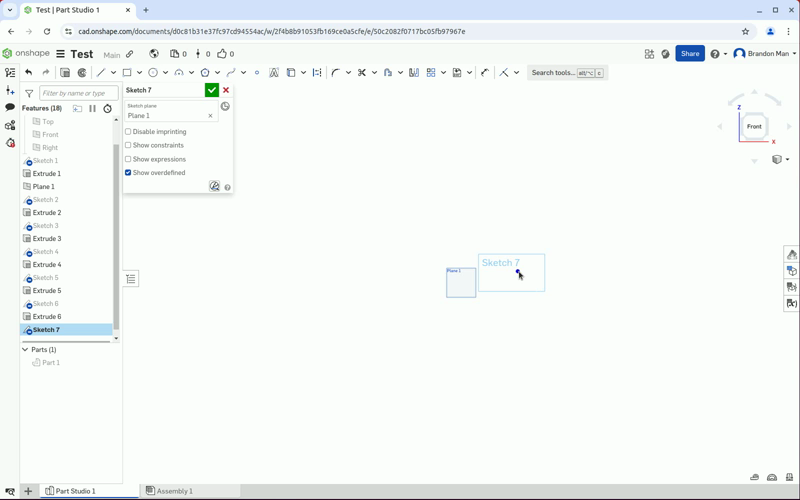
mouse_move(516, 271)
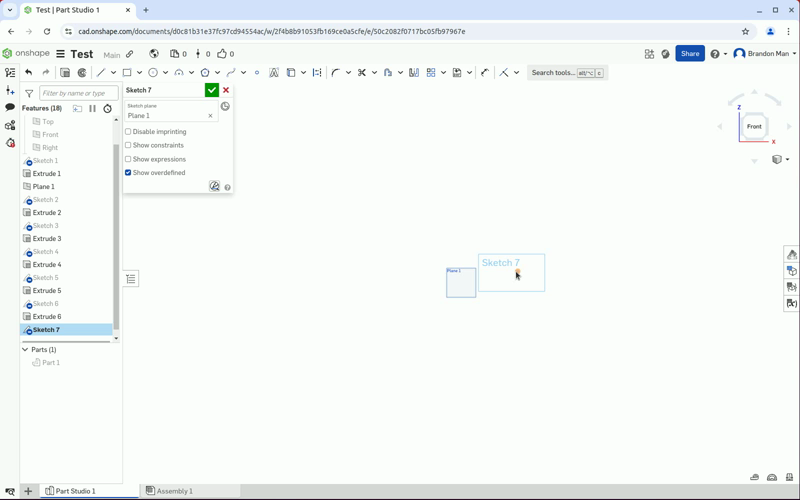
scroll(6)
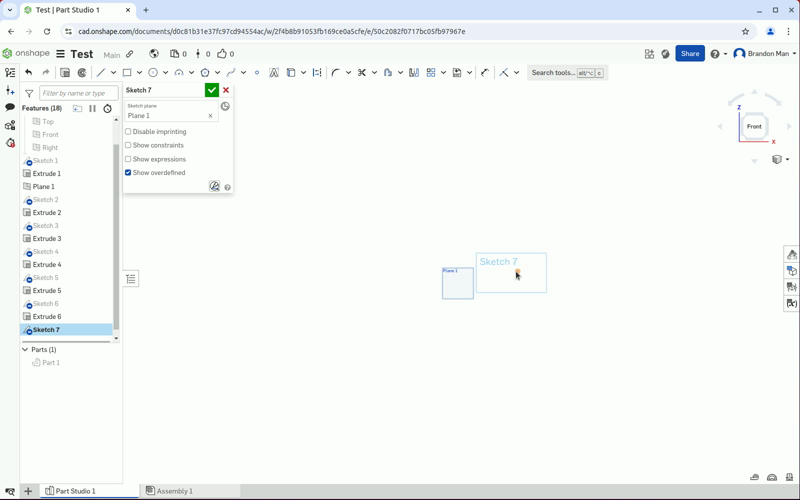
scroll(6)
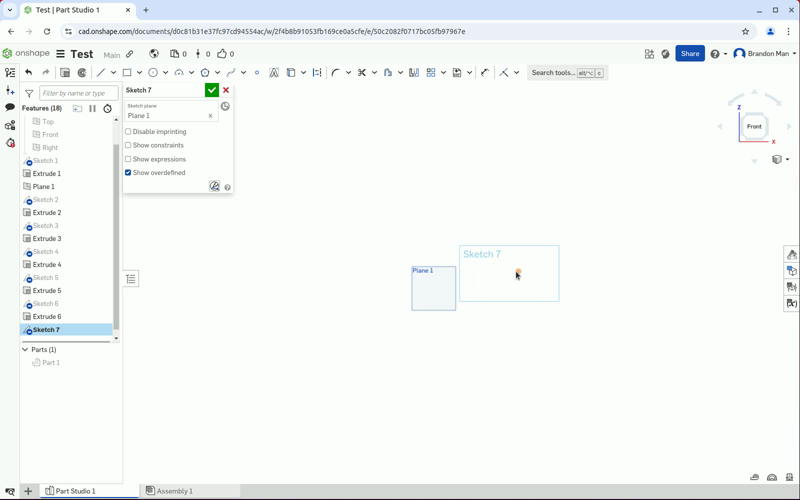
scroll(6)
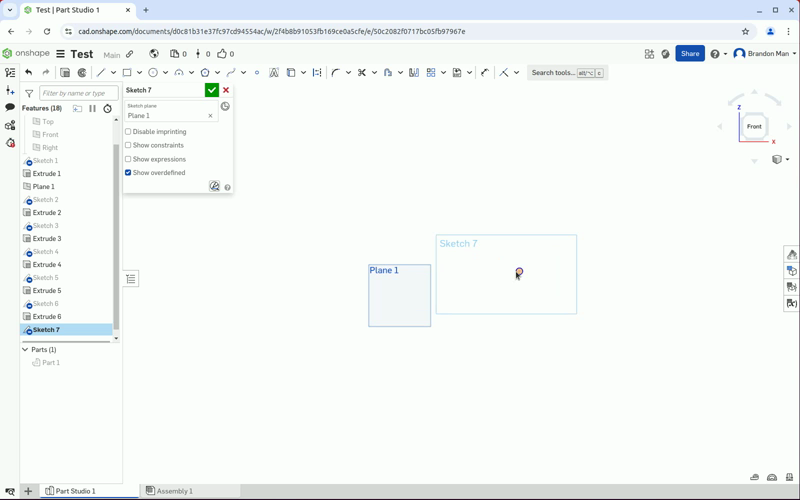
scroll(6)
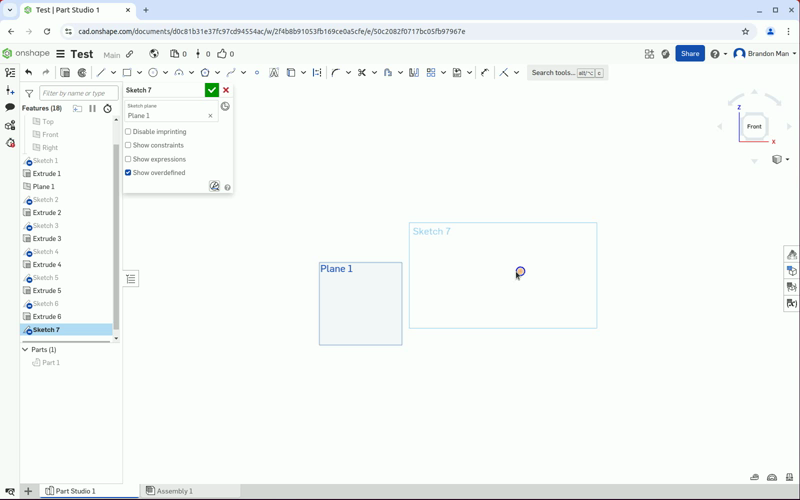
scroll(6)
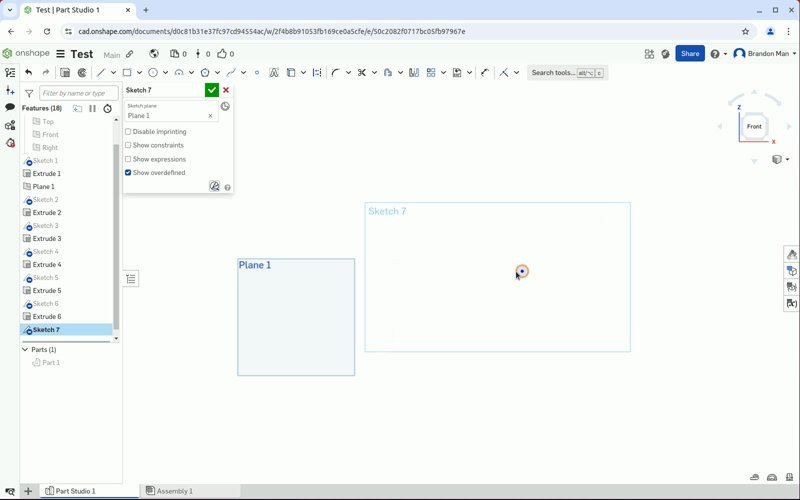
scroll(6)
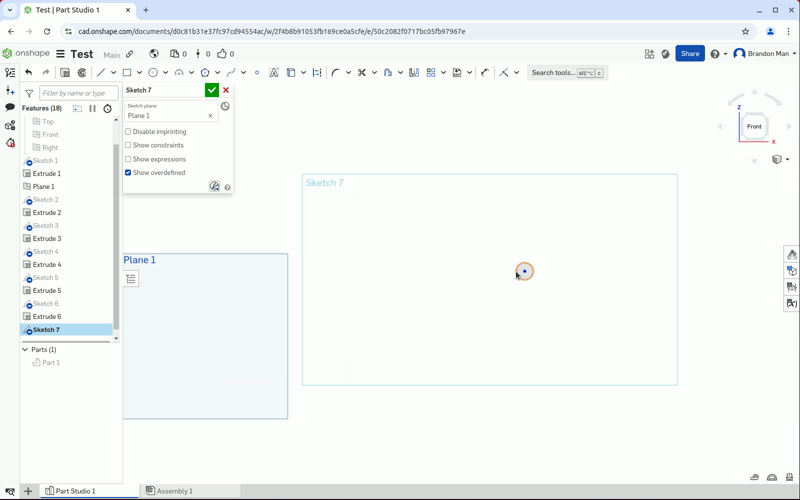
scroll(6)
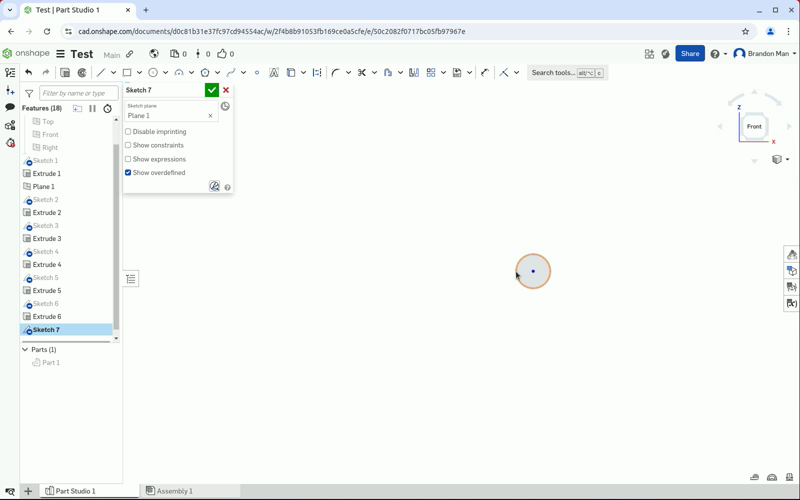
click(516, 271)
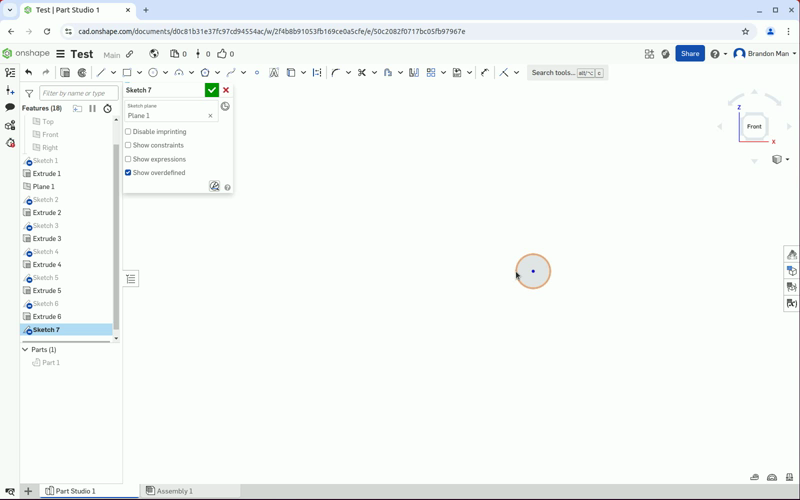
scroll(-6)
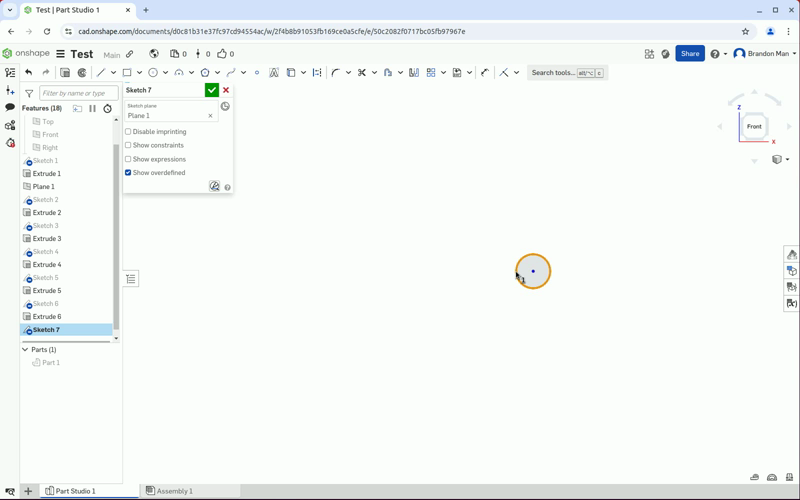
scroll(-6)
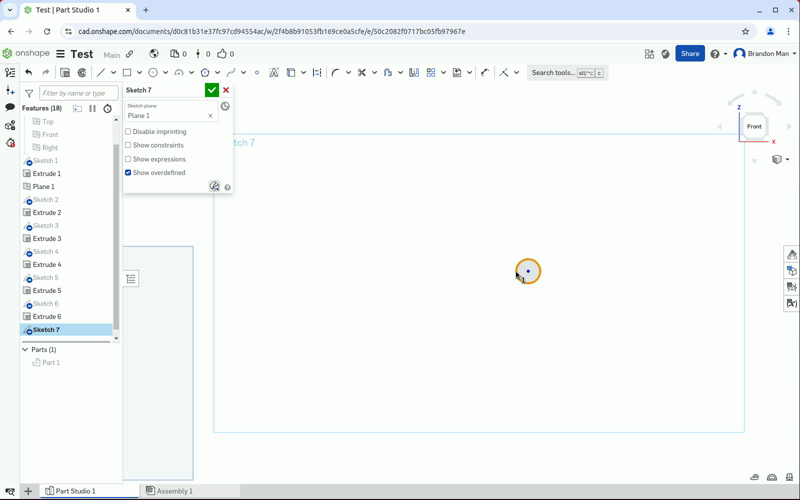
scroll(-6)
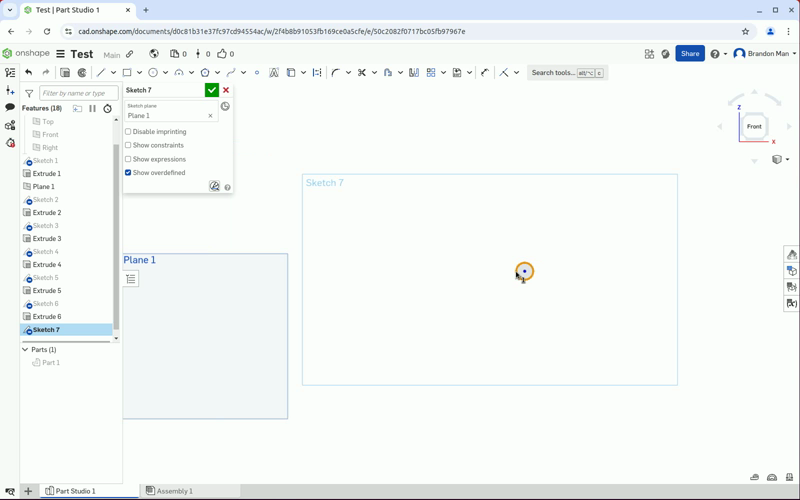
scroll(-6)
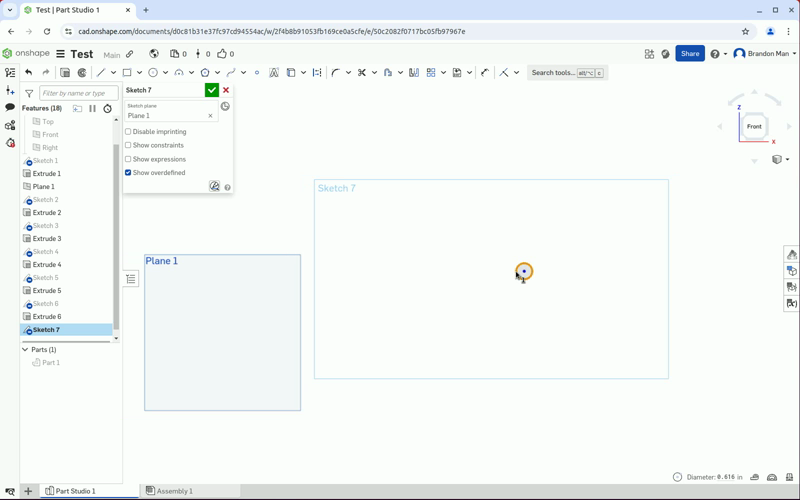
scroll(-6)
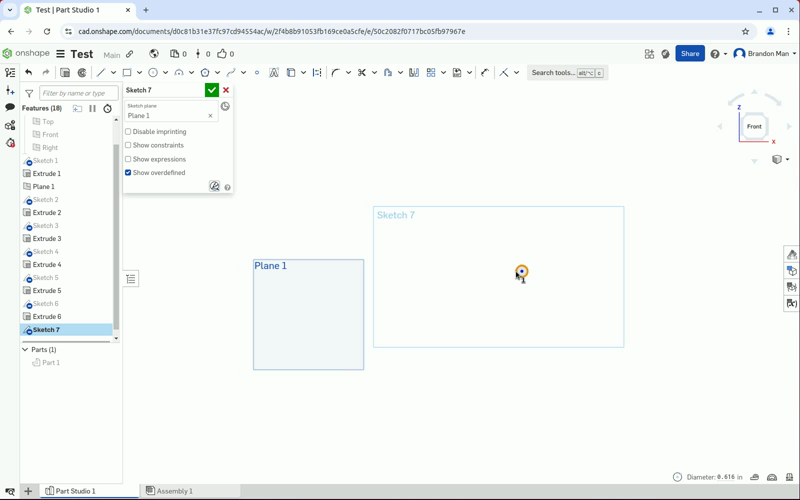
scroll(-6)
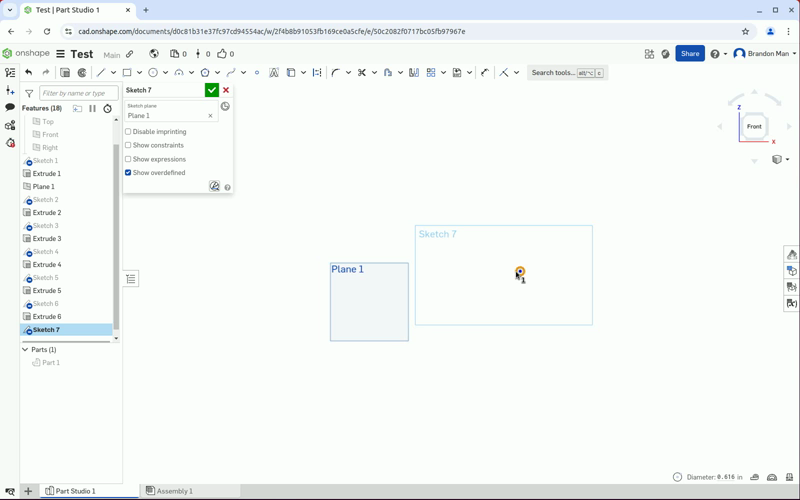
scroll(-6)
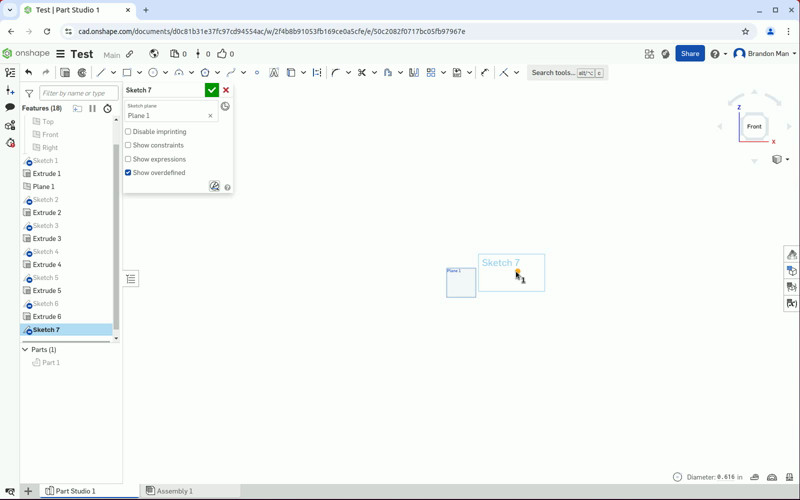
mouse_move(73, 352)
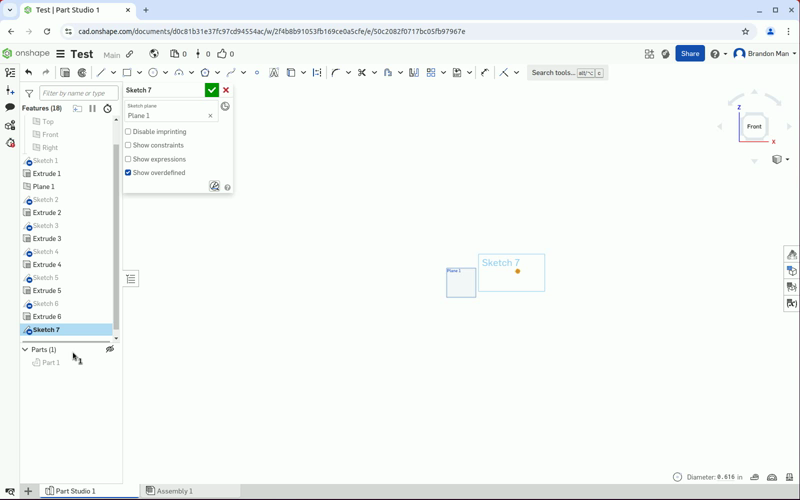
key(shift+y)
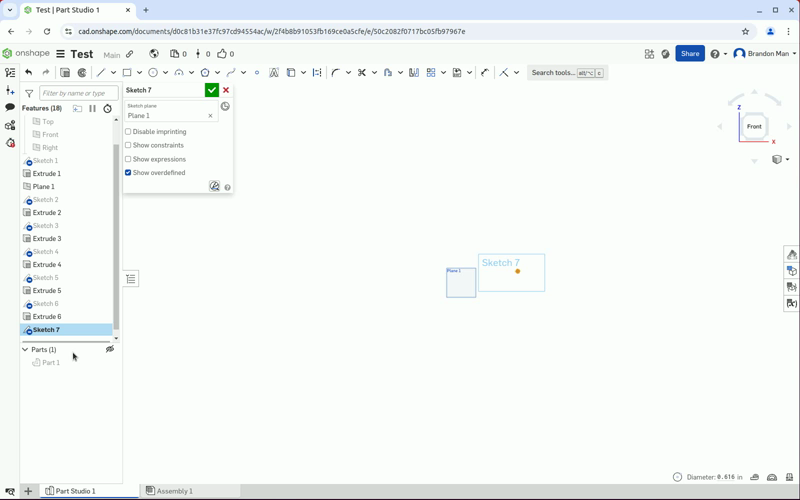
key(shift+e)
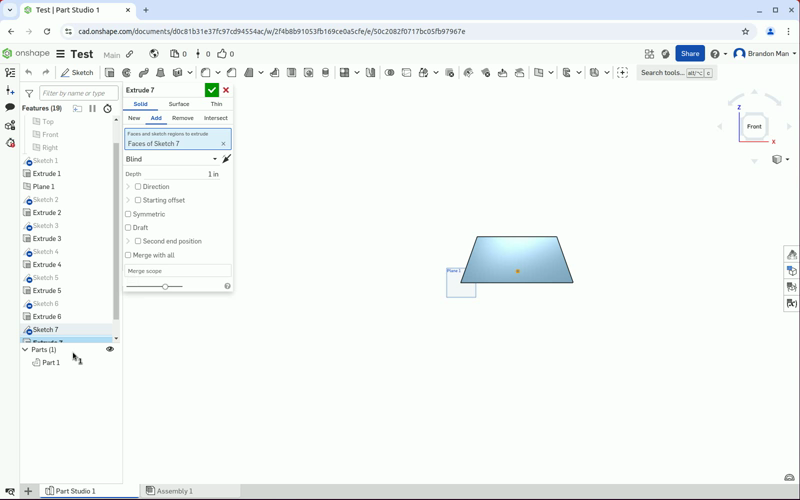
mouse_move(143, 106)
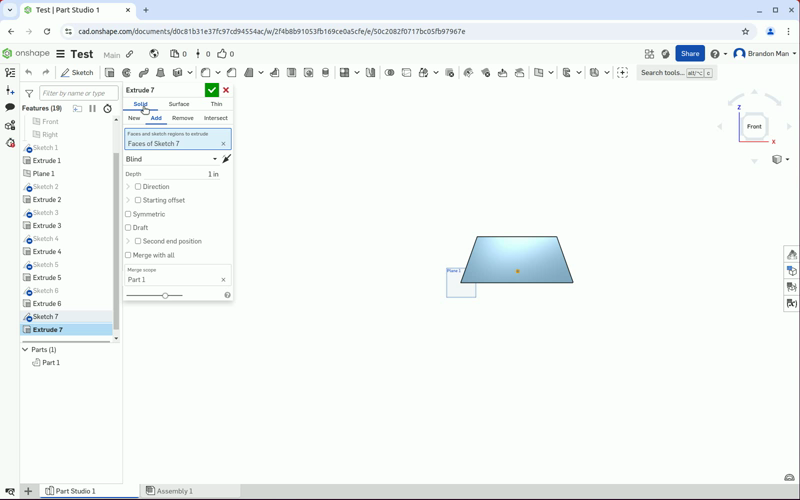
click(143, 106)
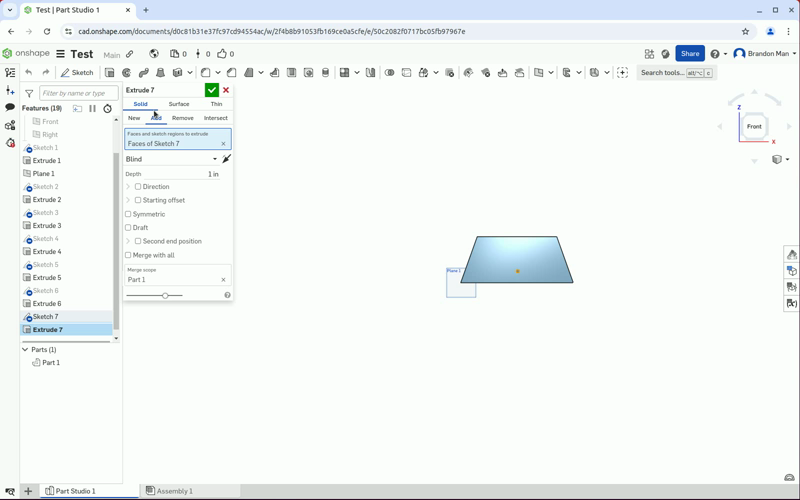
mouse_move(186, 120)
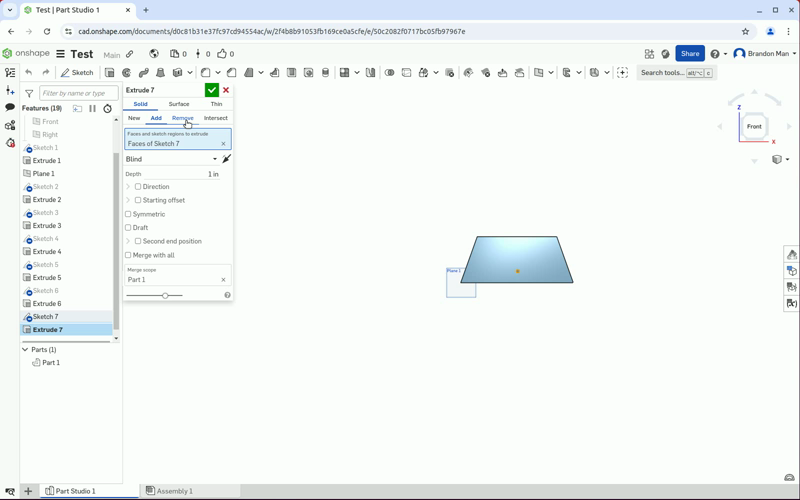
click(186, 120)
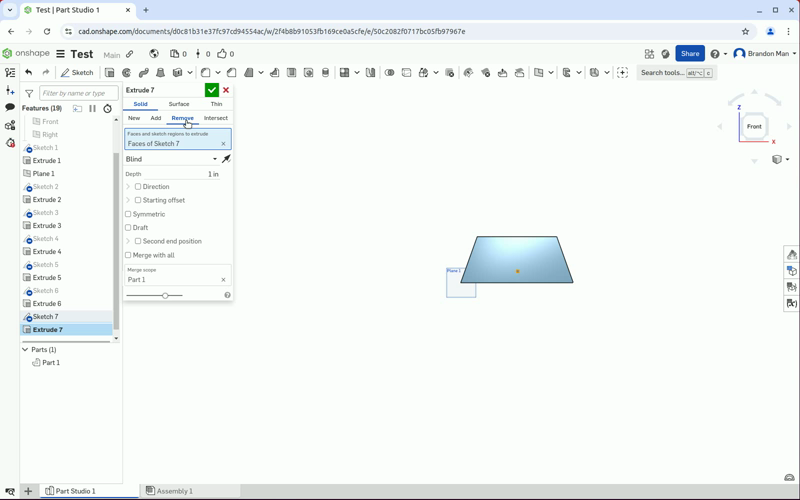
key(tab, 4)
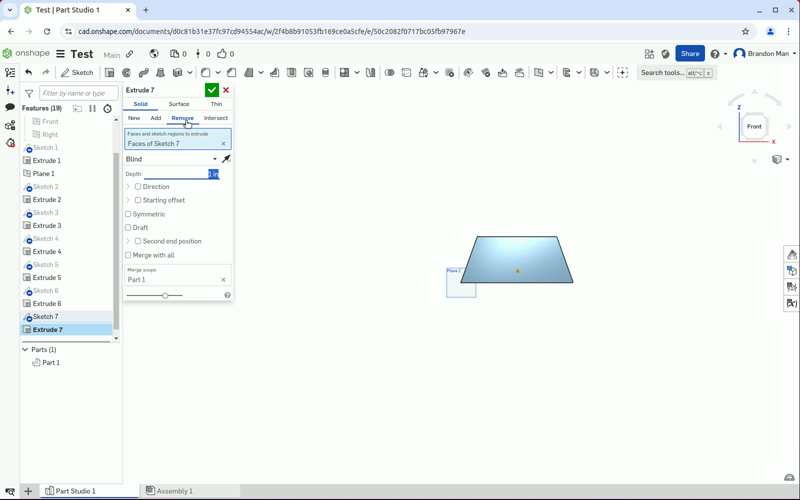
text(1.204)
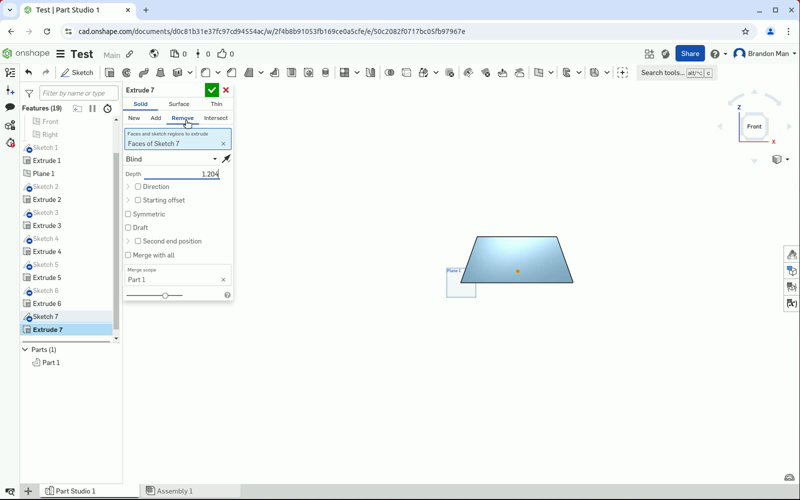
key(tab, 6)
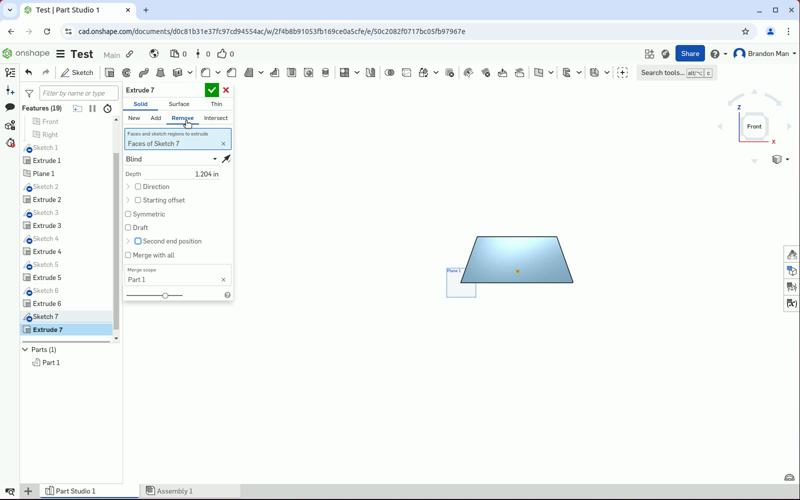
key(space)
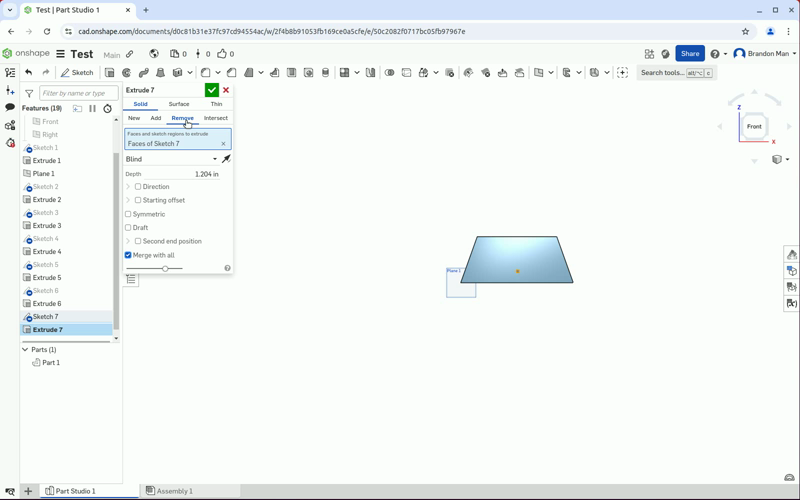
key(enter)
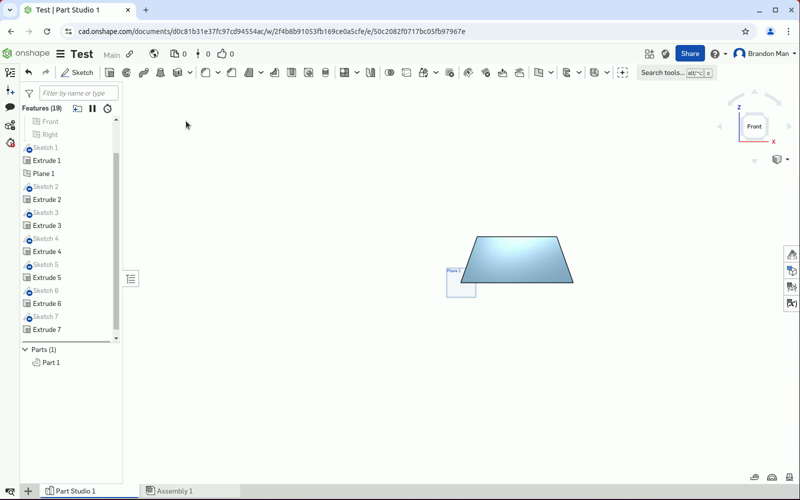
key(shift+h)
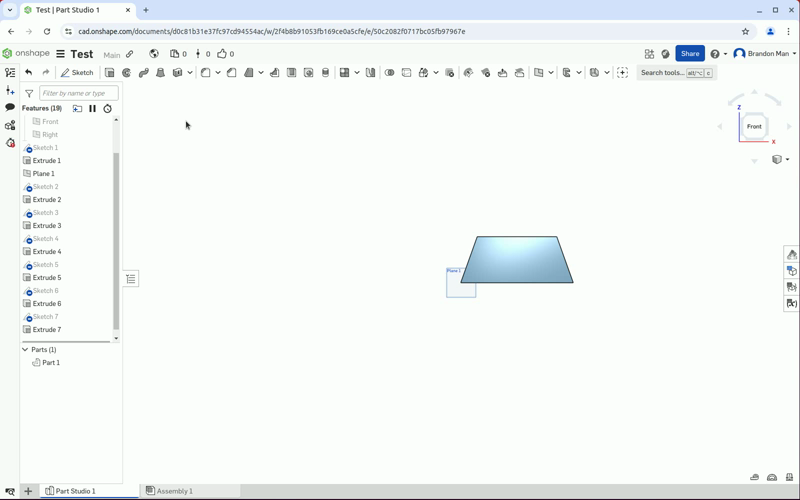
key(shift+h)
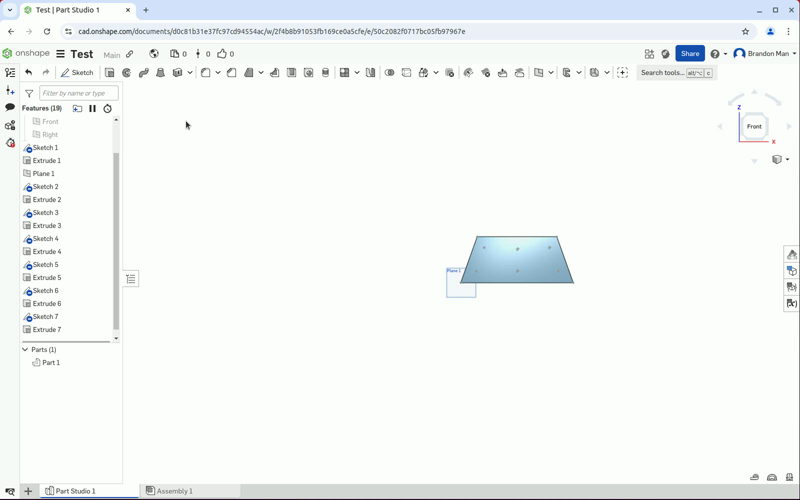
key(shift+7)
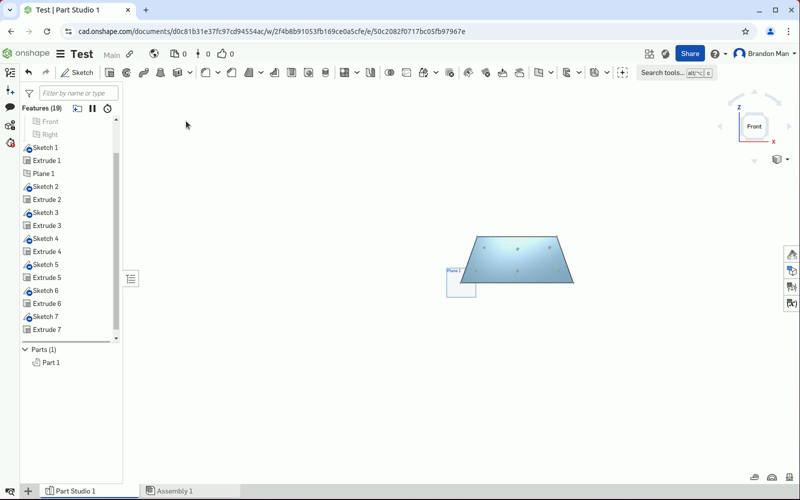
key(left, 2)
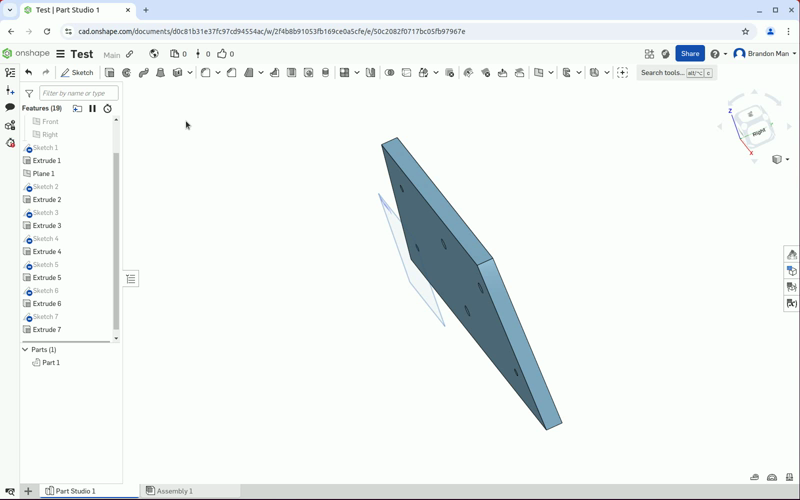
key(down, 2)
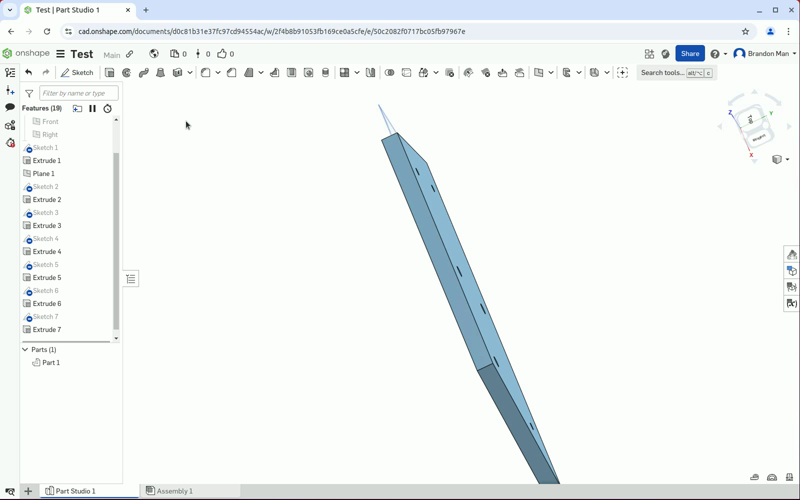
key(up, 2)
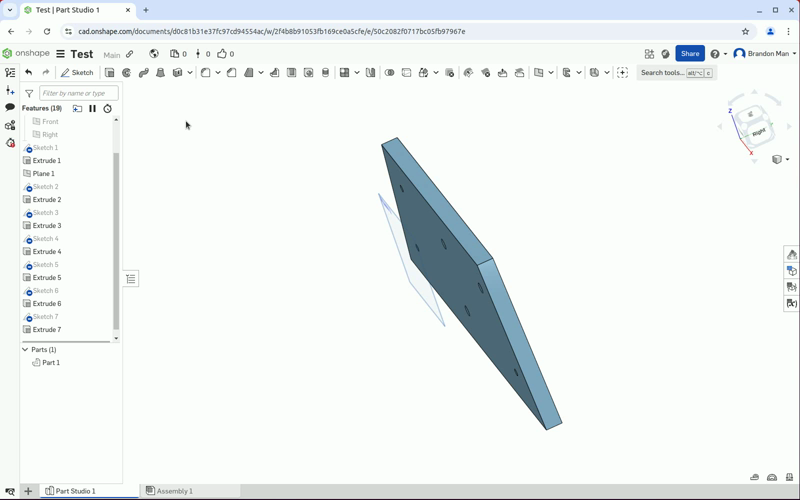
key(right, 2)
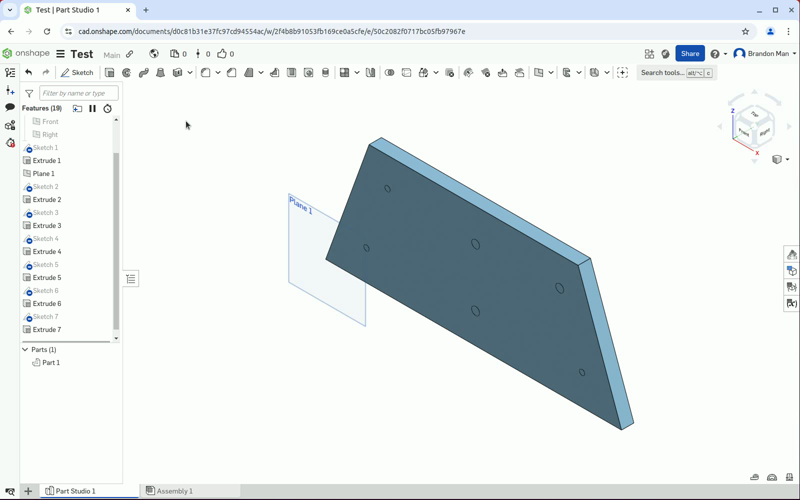
mouse_move(69, 150)
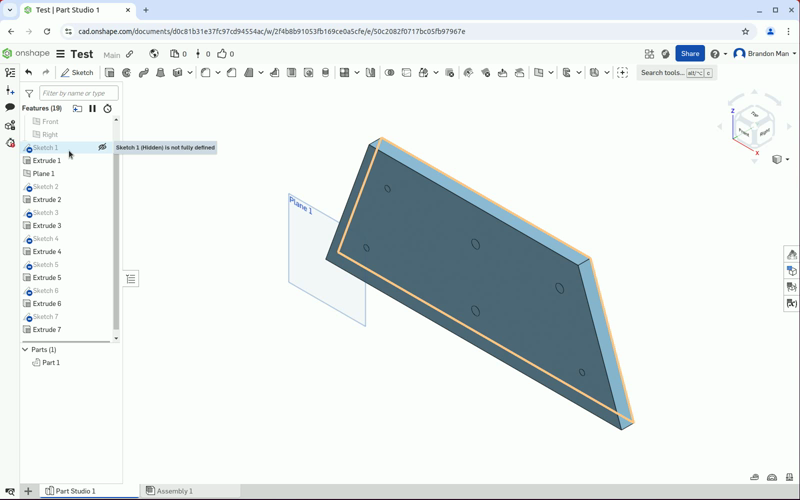
click(69, 150)